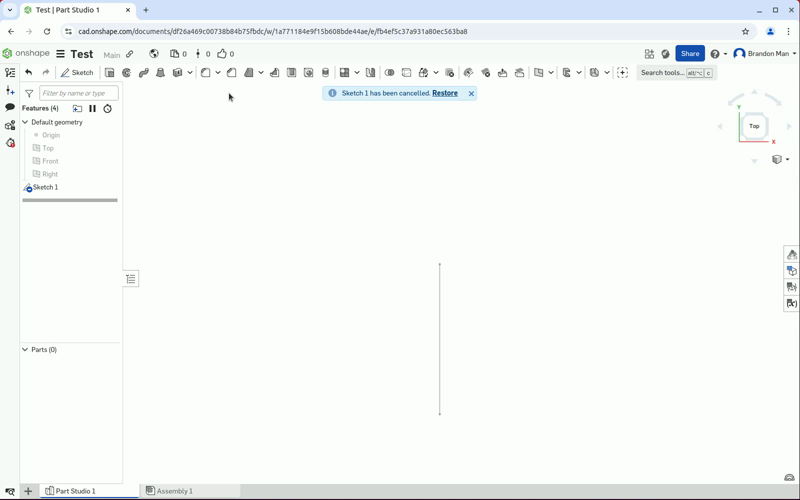
key(shift+h)
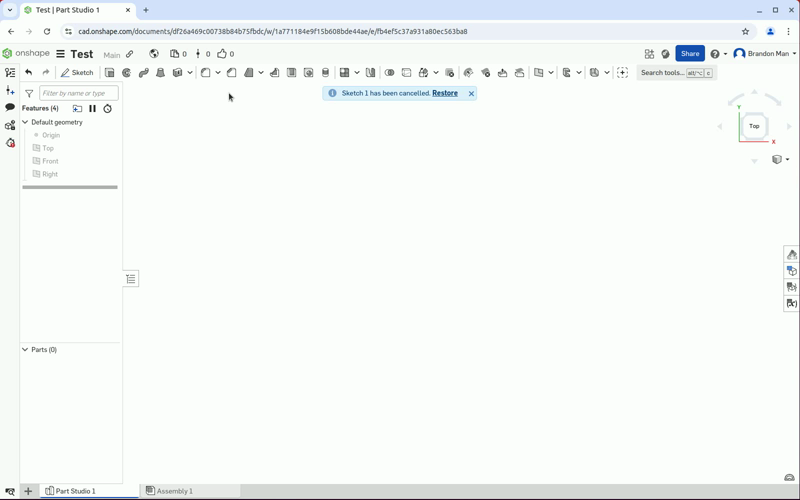
key(shift+s)
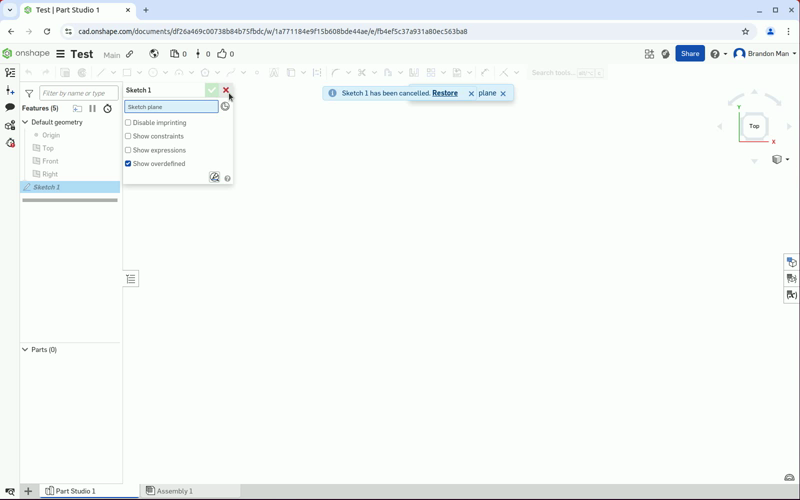
mouse_move(73, 150)
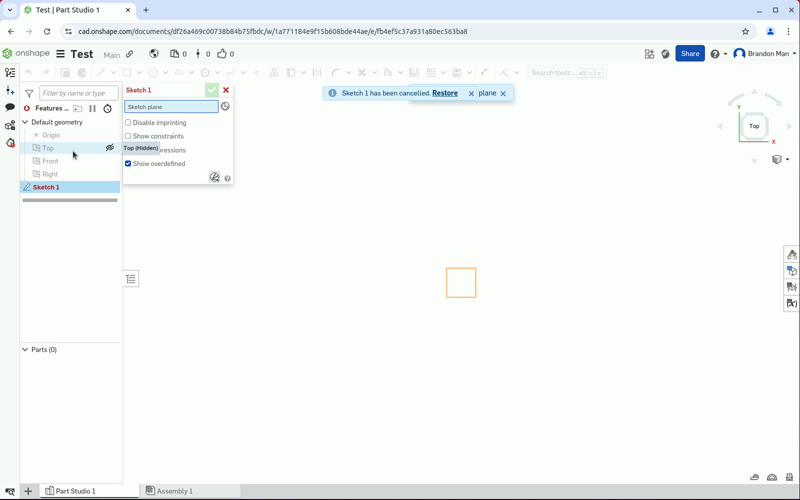
click(73, 150)
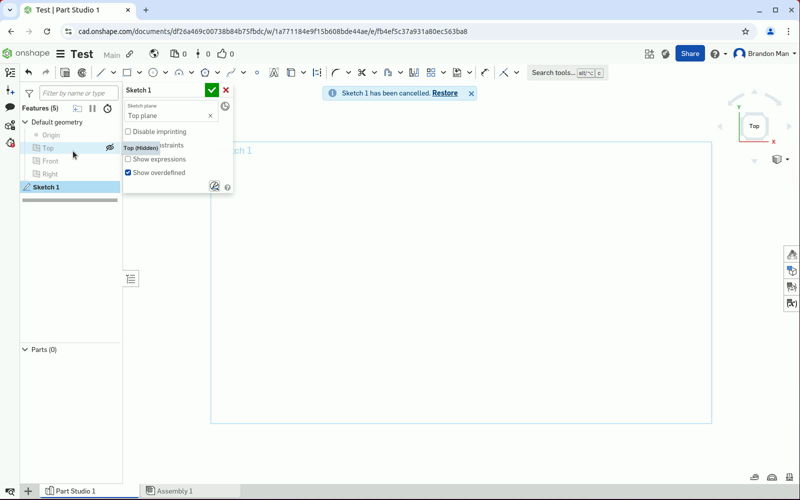
mouse_move(73, 352)
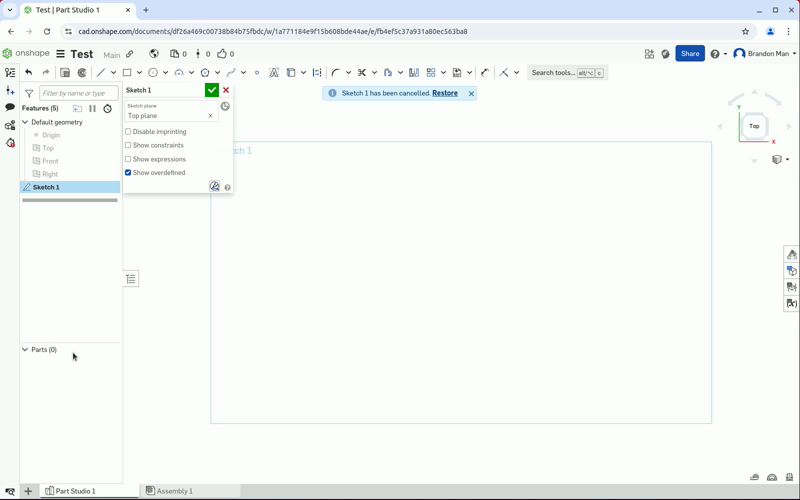
key(y)
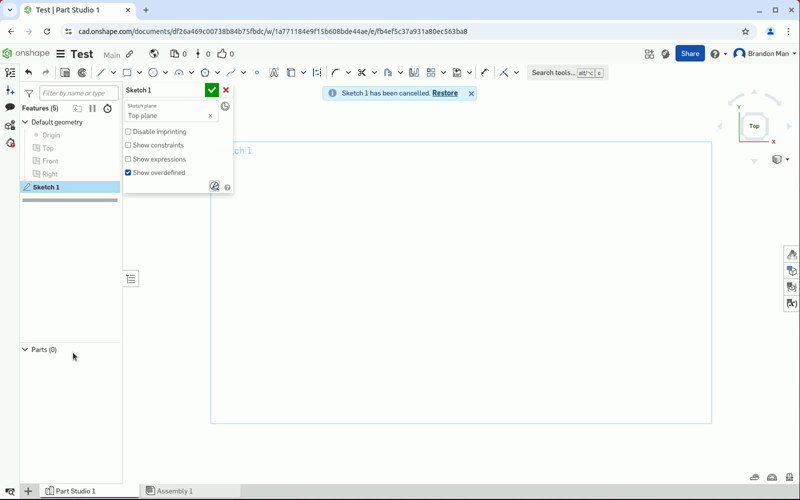
key(l)
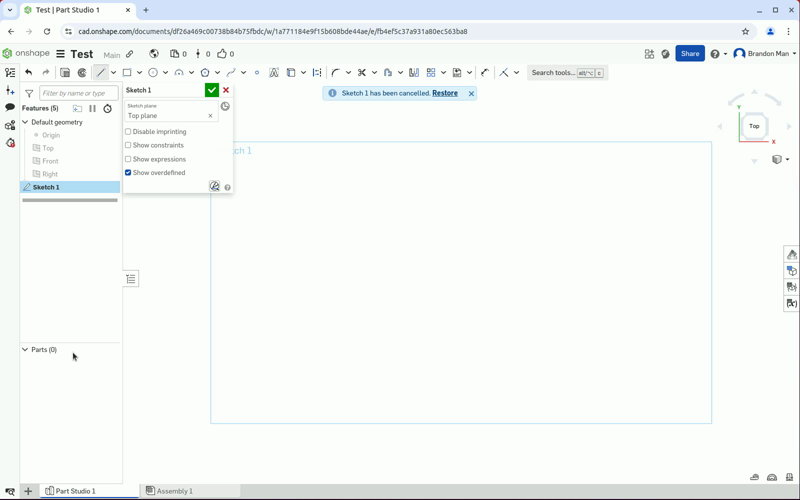
key_down(shift)
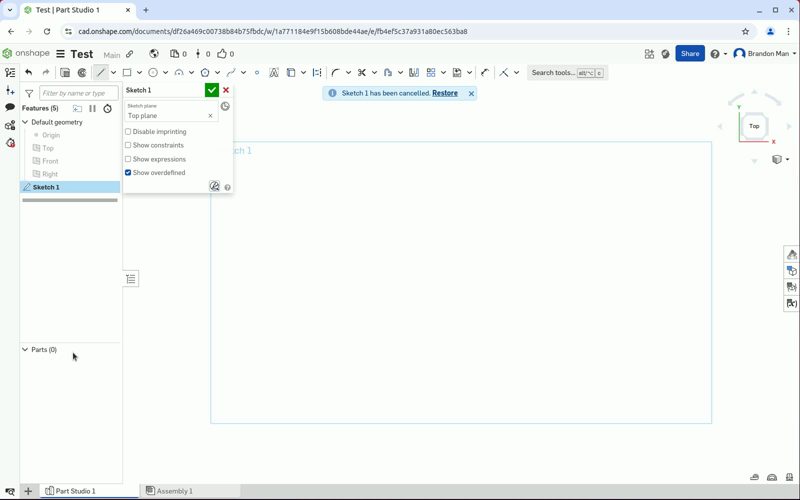
mouse_move(348, 233)
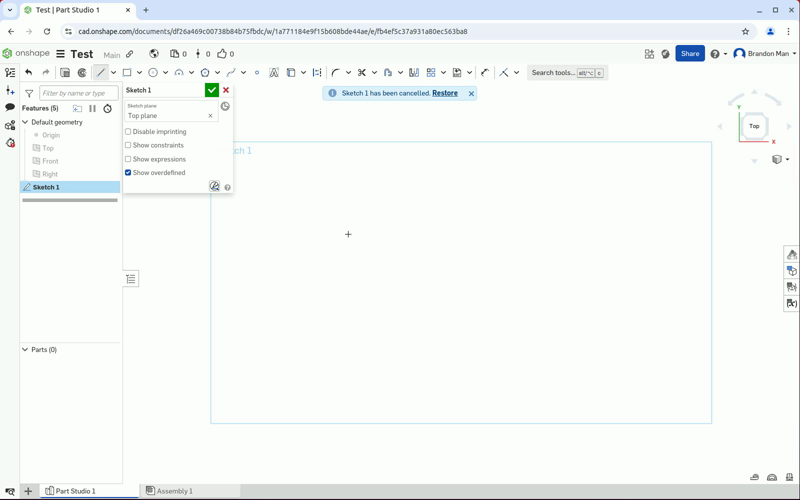
click(348, 233)
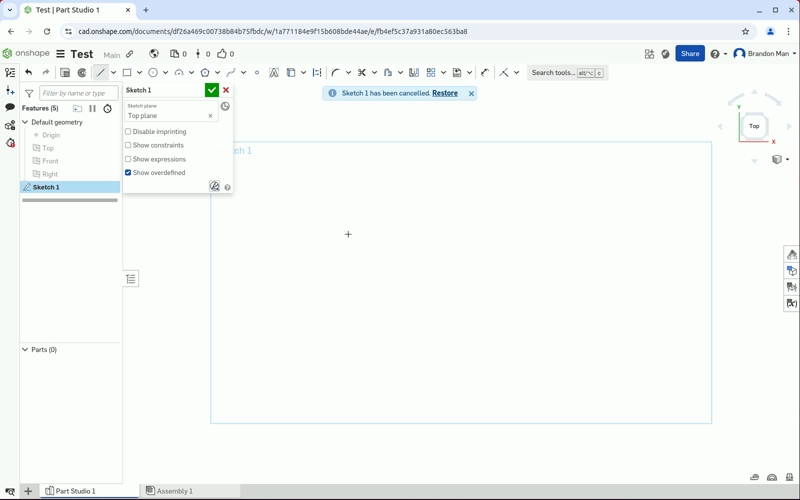
key_up(shift)
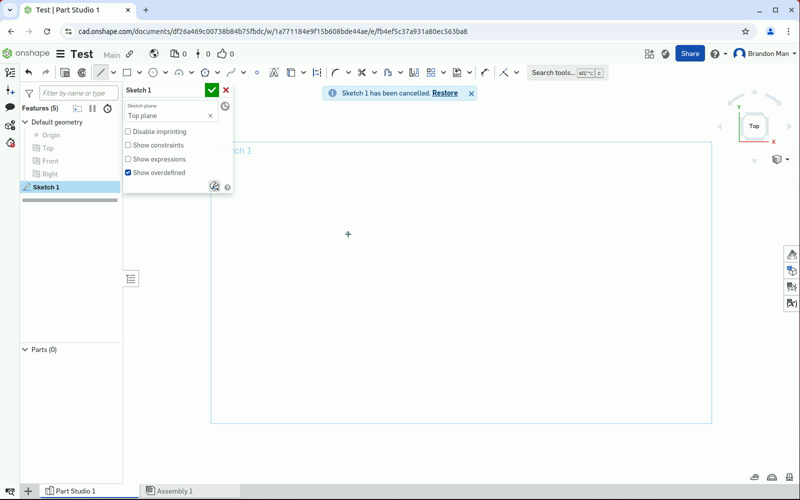
key_down(shift)
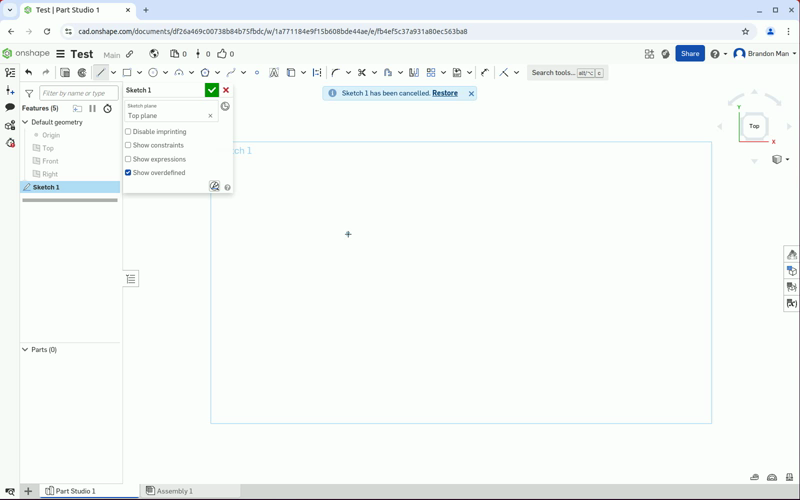
mouse_move(378, 233)
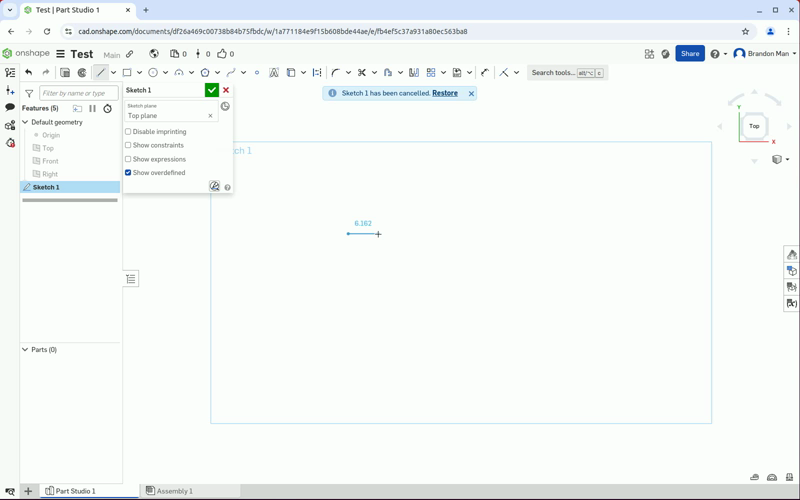
mouse_move(350, 233)
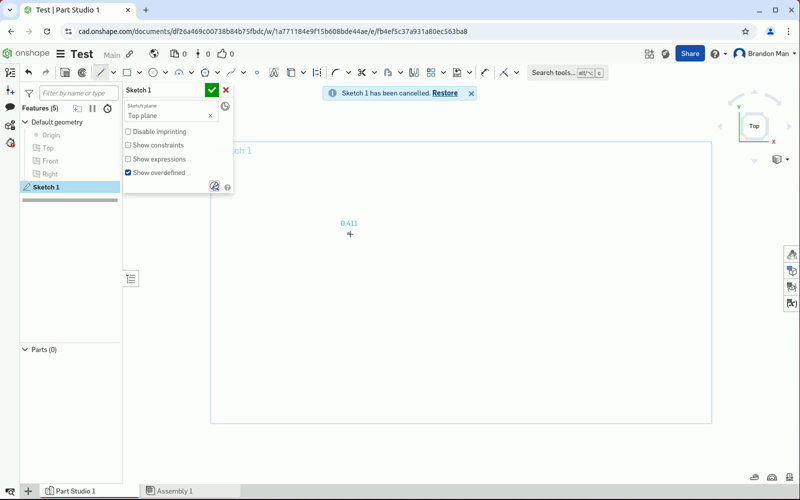
scroll(6)
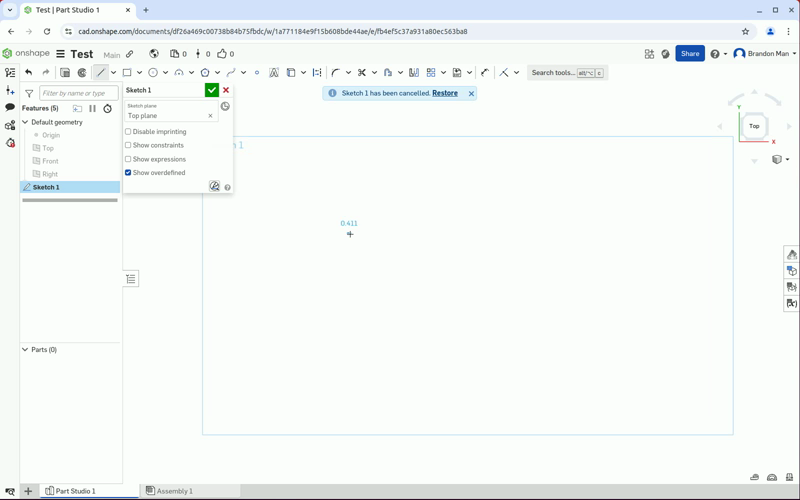
scroll(6)
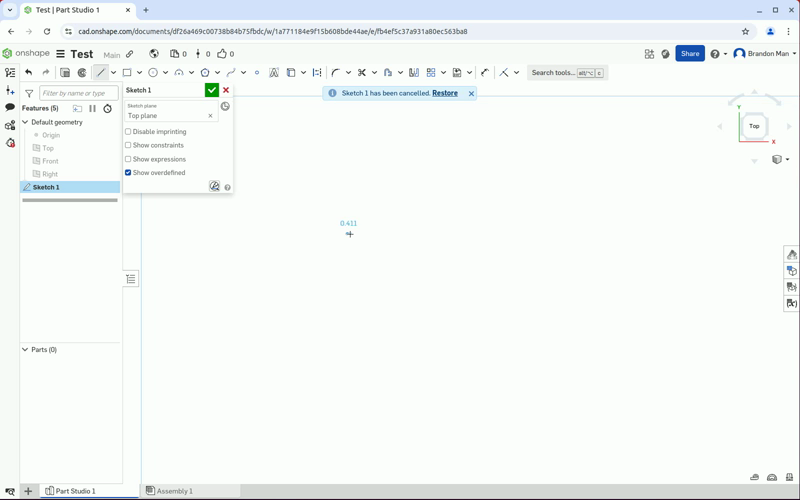
scroll(6)
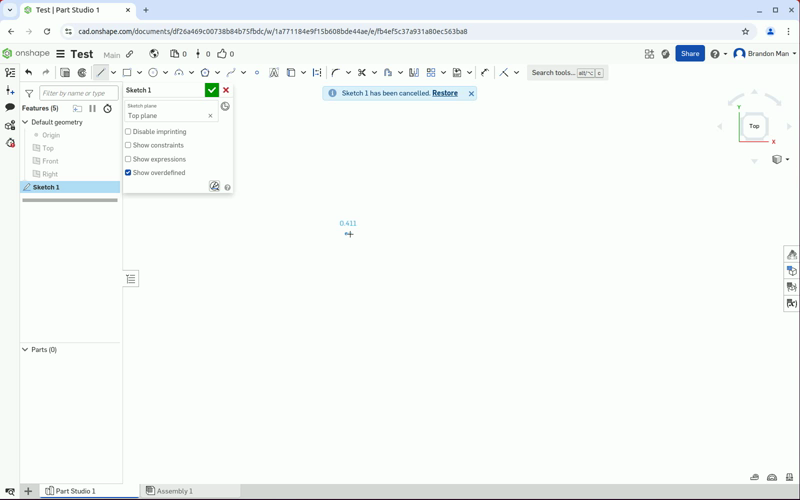
scroll(6)
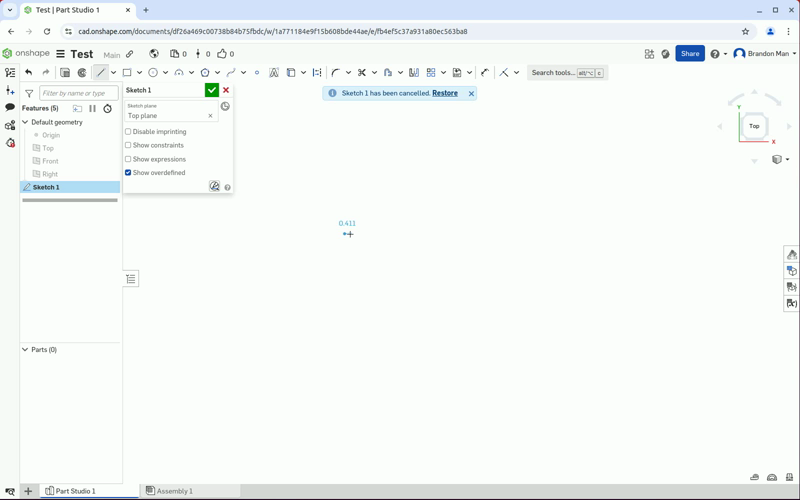
scroll(6)
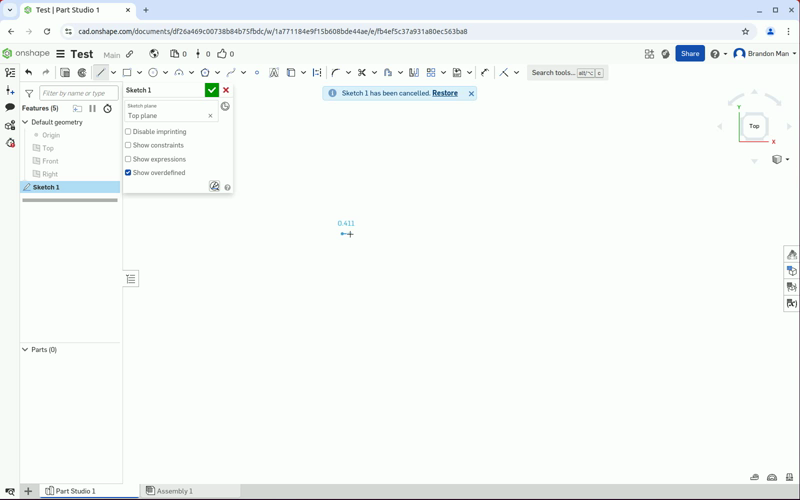
scroll(6)
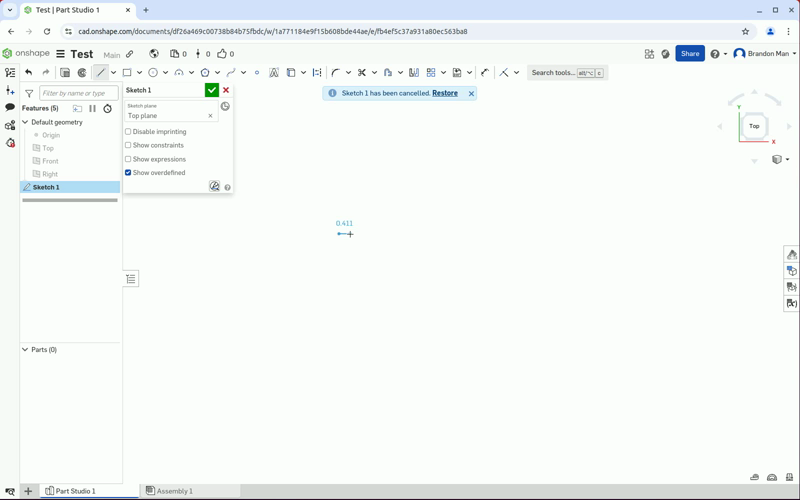
scroll(6)
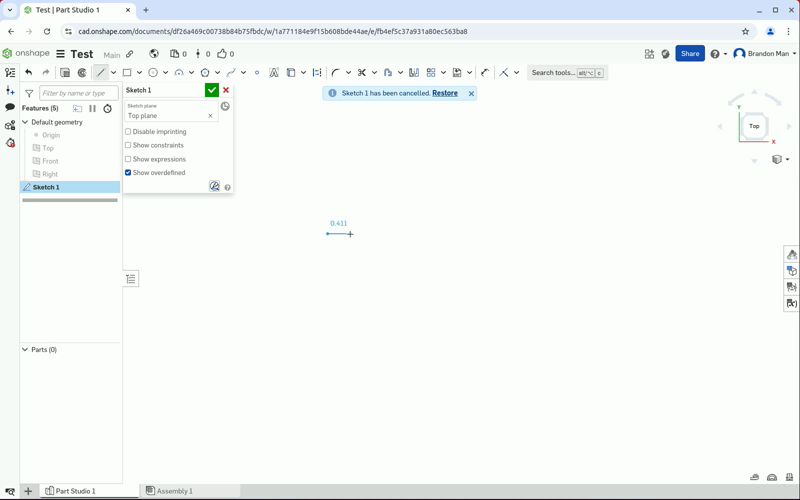
click(350, 233)
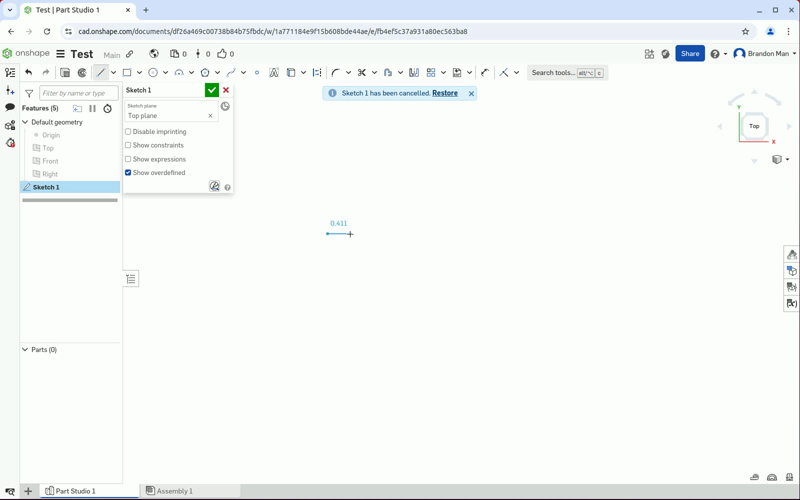
scroll(-6)
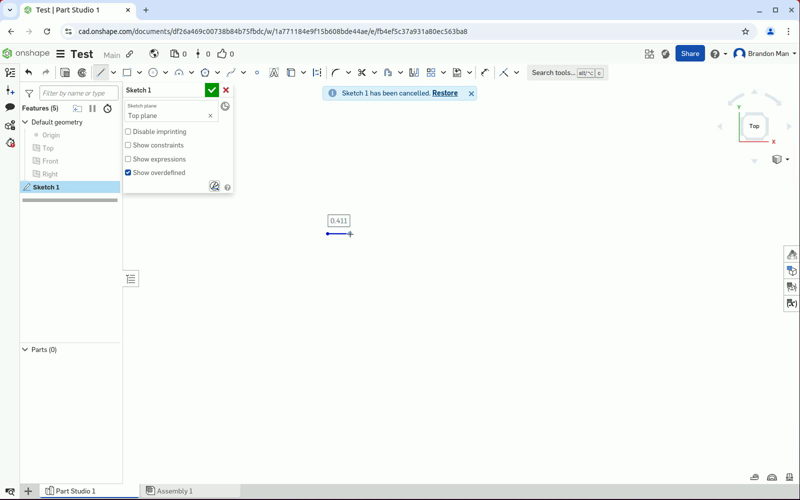
scroll(-6)
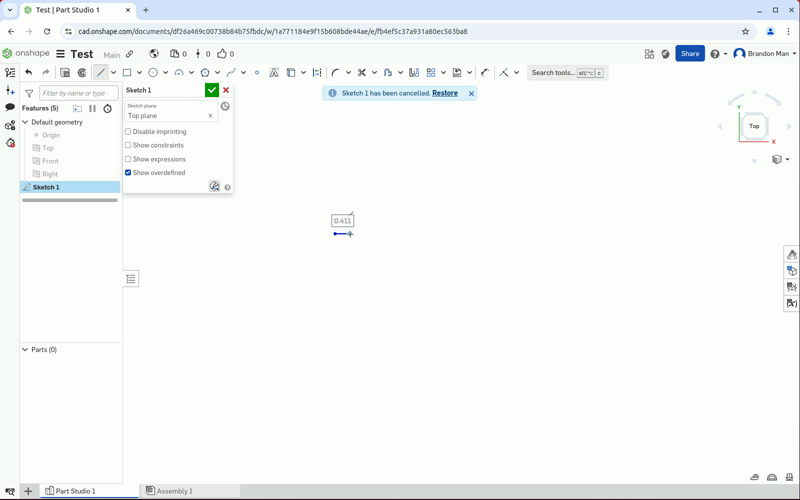
scroll(-6)
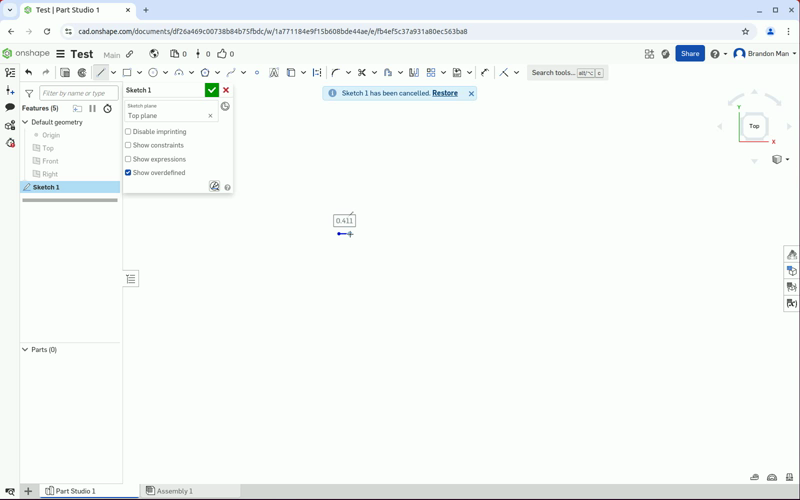
scroll(-6)
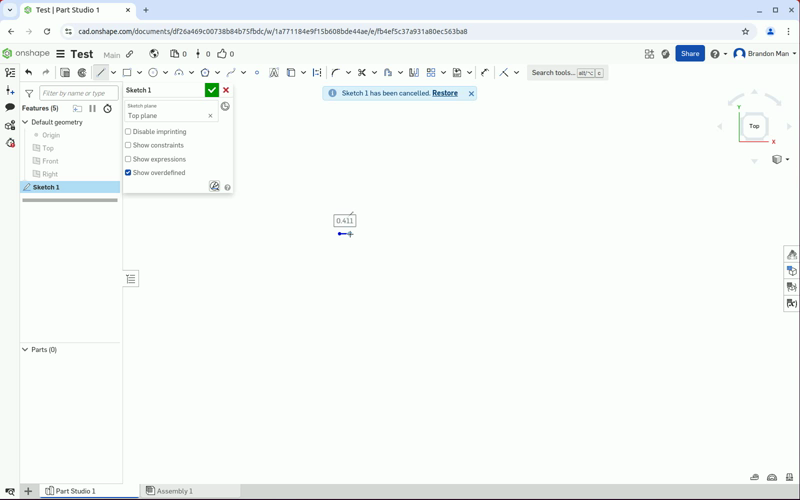
scroll(-6)
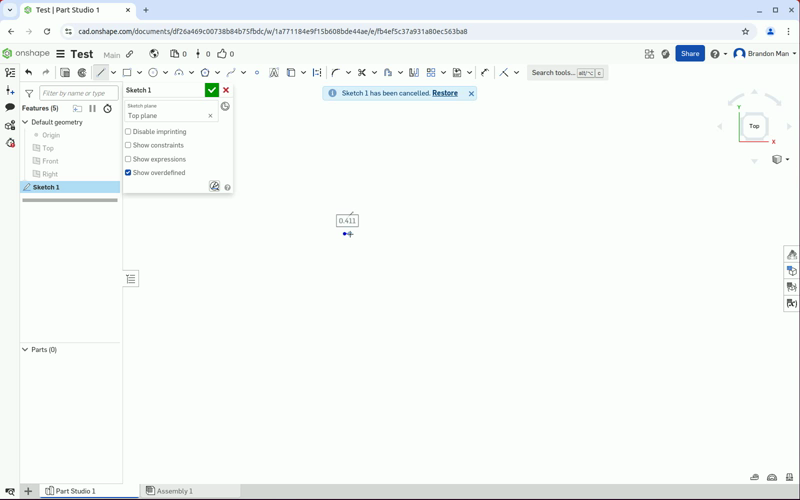
scroll(-6)
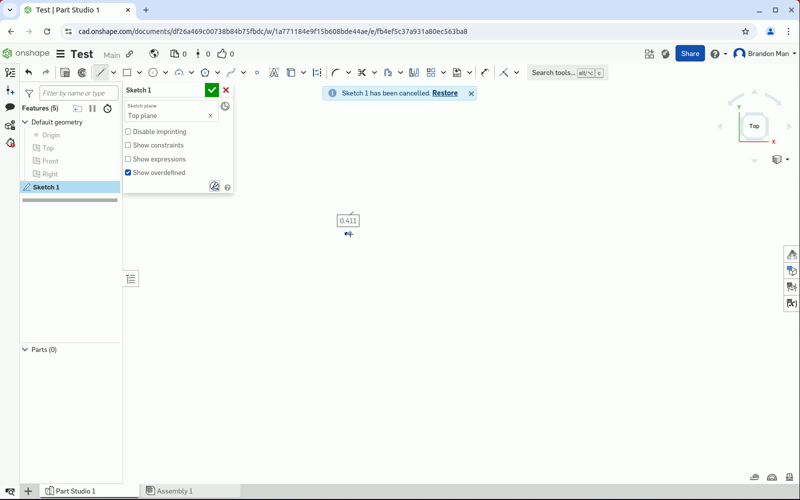
scroll(-6)
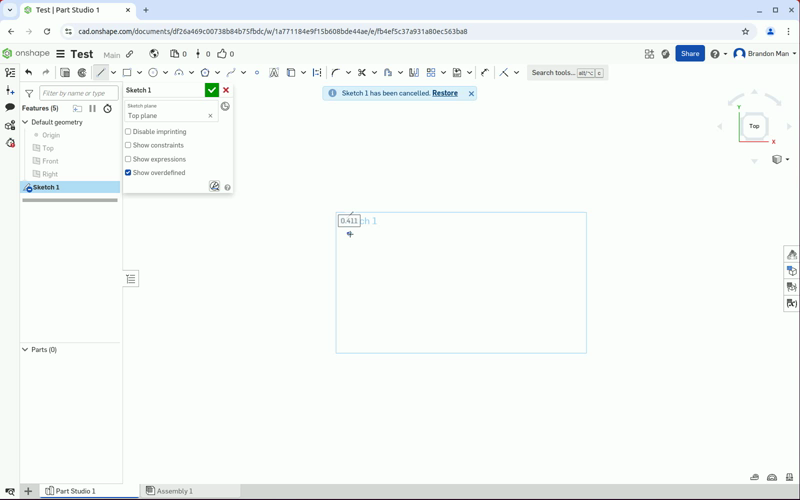
key_up(shift)
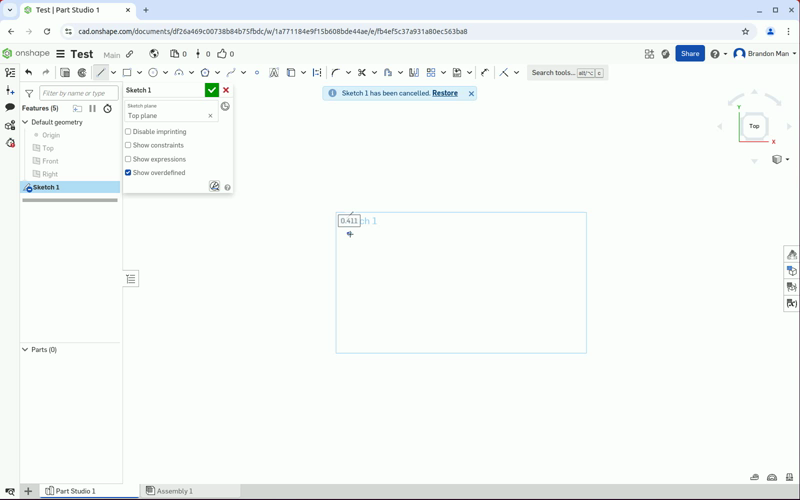
key_down(shift)
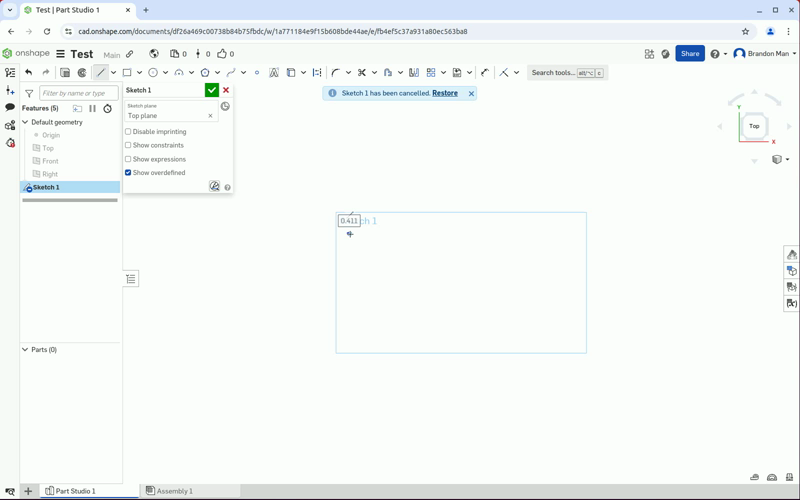
mouse_move(380, 233)
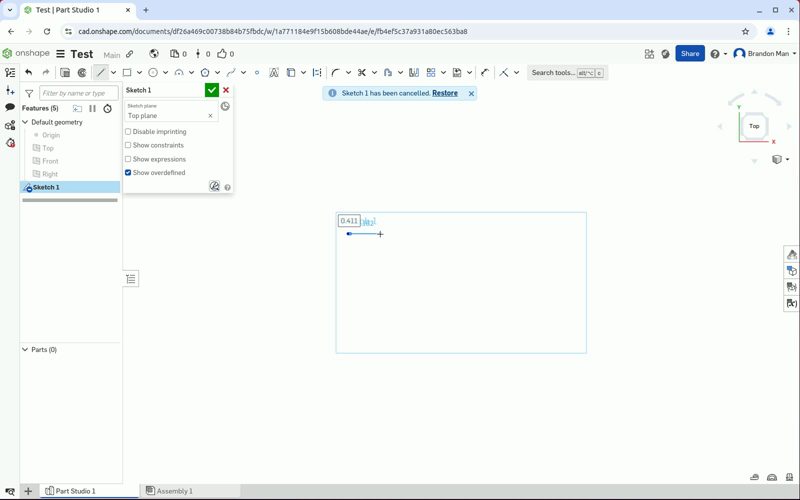
mouse_move(350, 229)
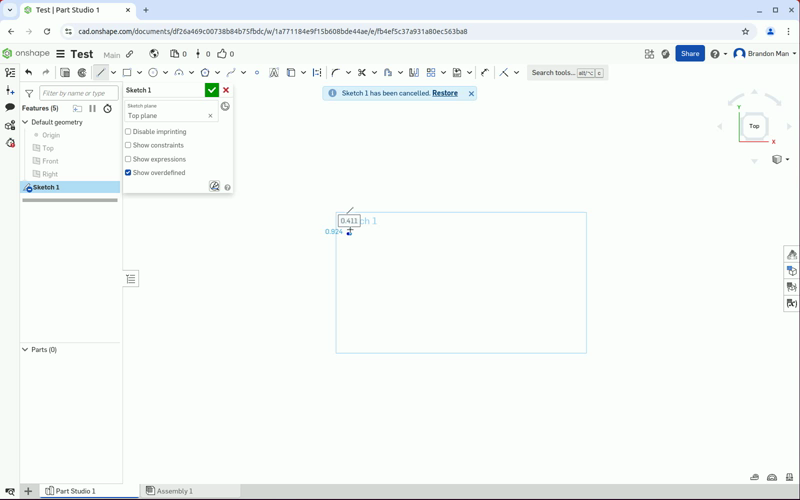
scroll(6)
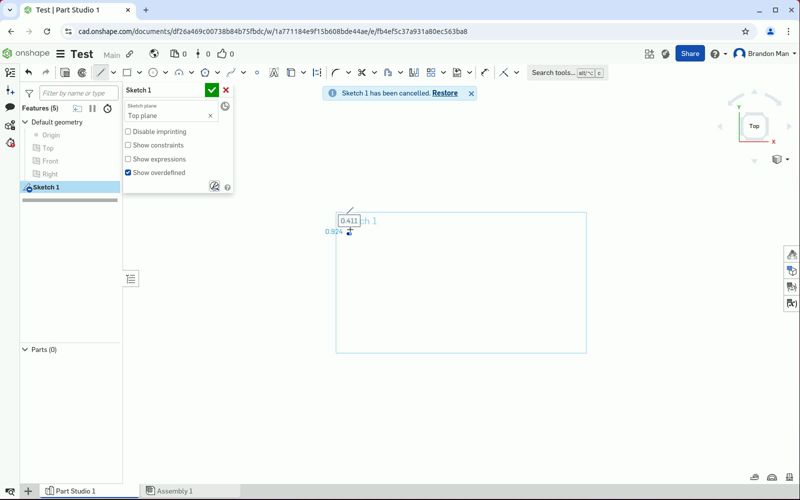
scroll(6)
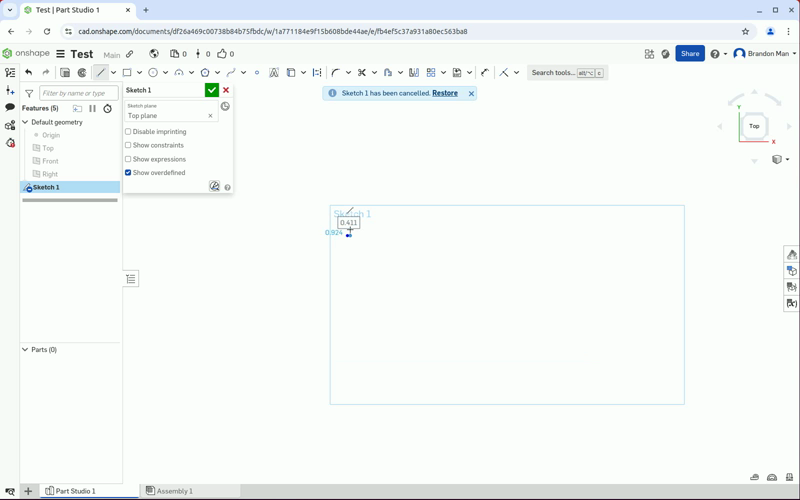
scroll(6)
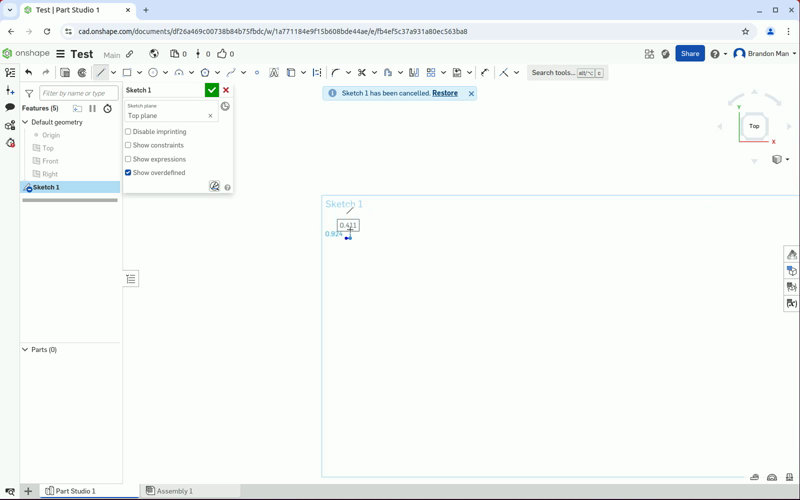
scroll(6)
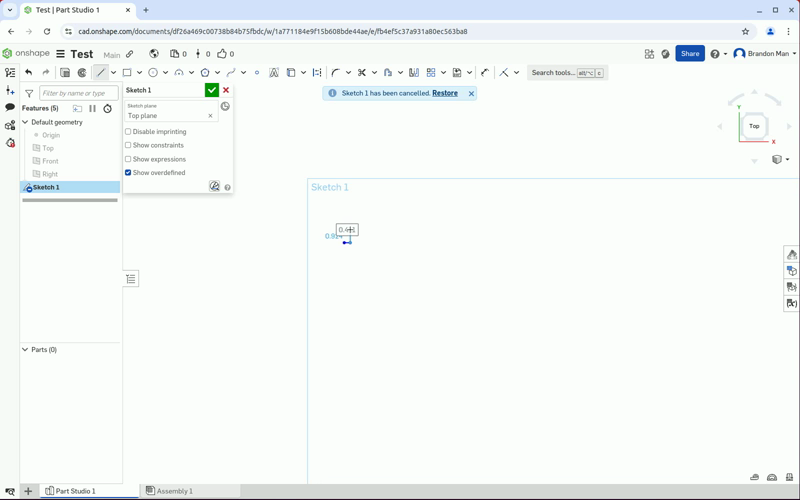
scroll(6)
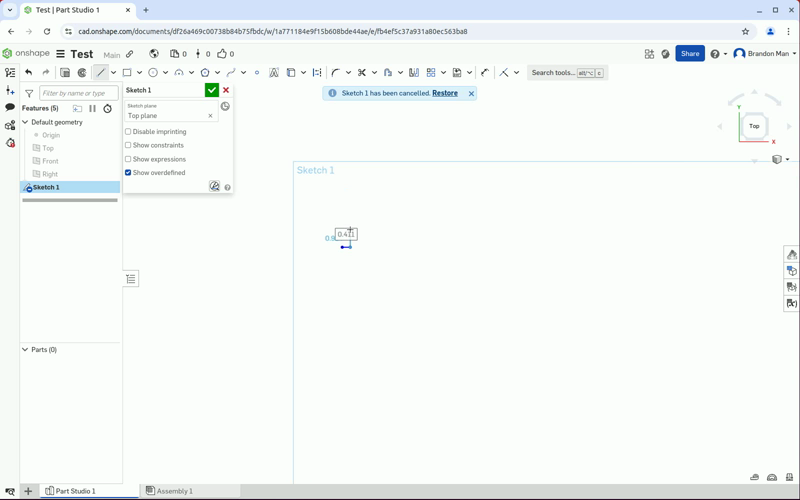
scroll(6)
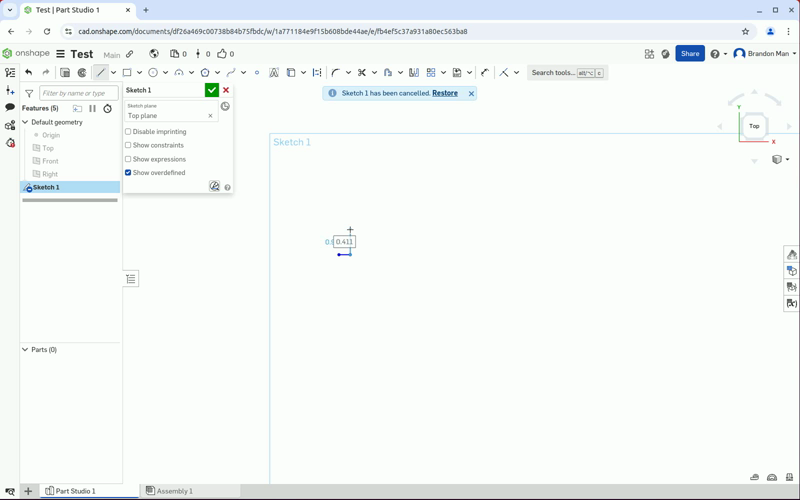
scroll(6)
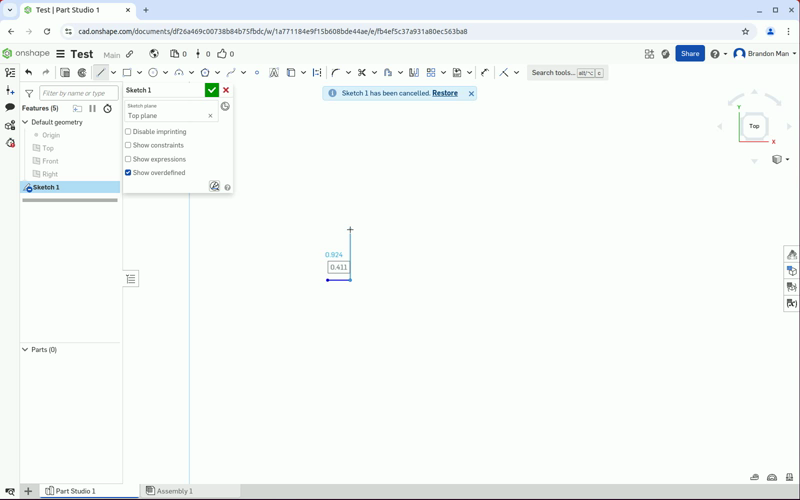
click(350, 229)
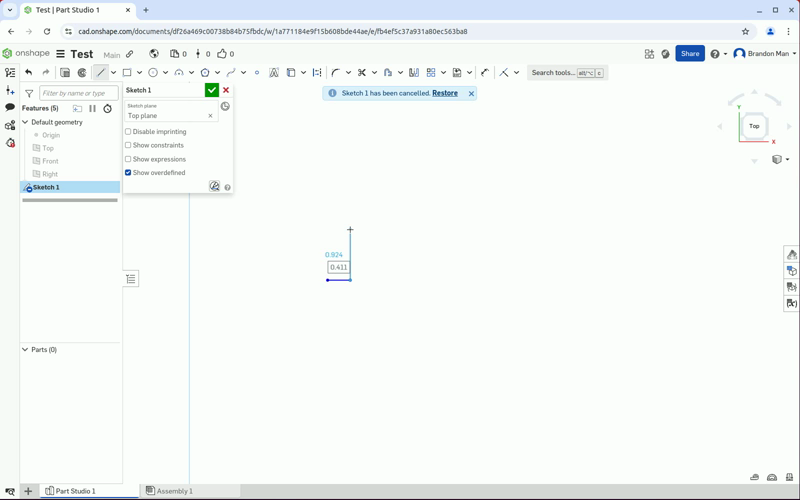
scroll(-6)
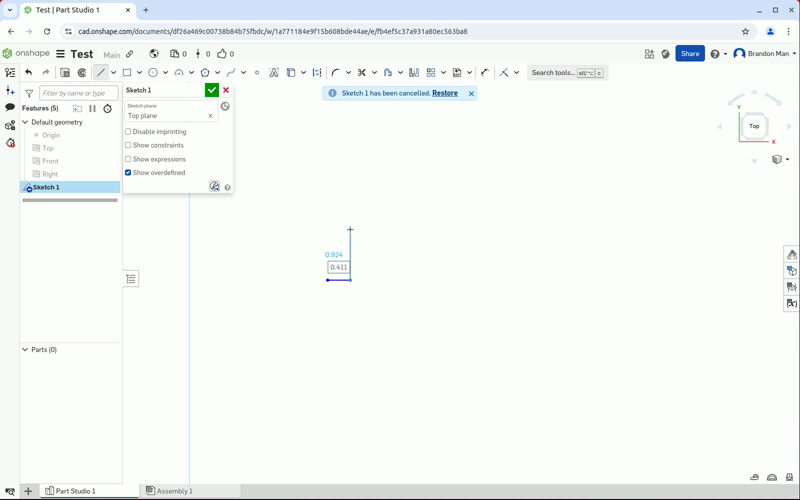
scroll(-6)
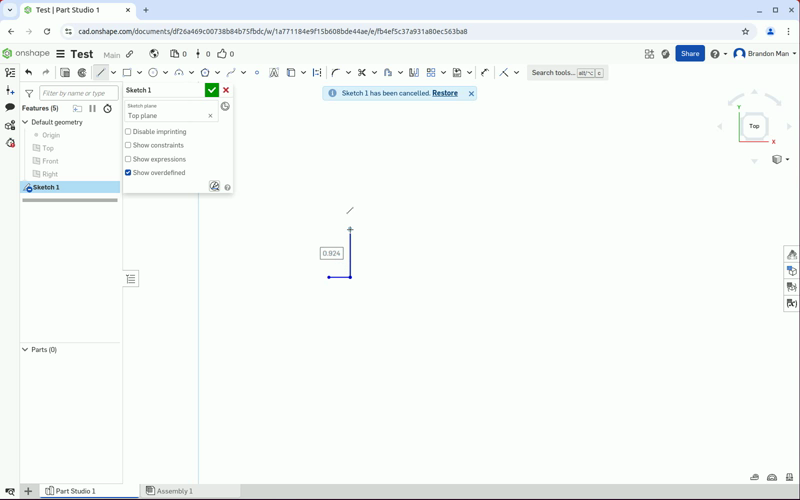
scroll(-6)
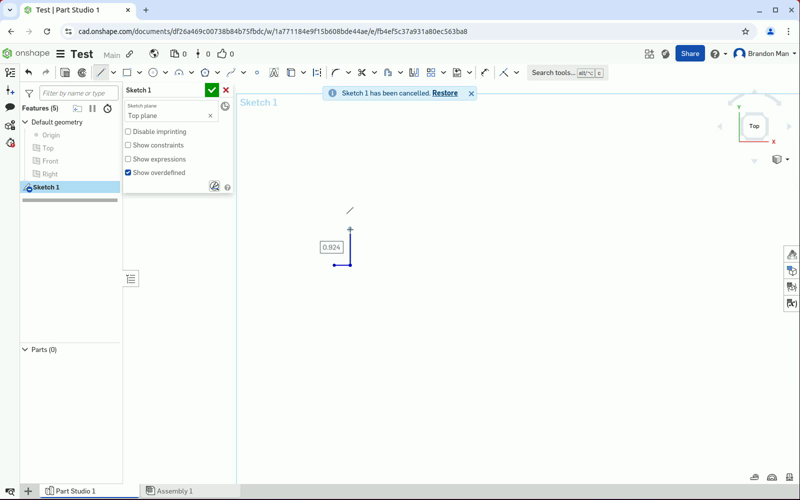
scroll(-6)
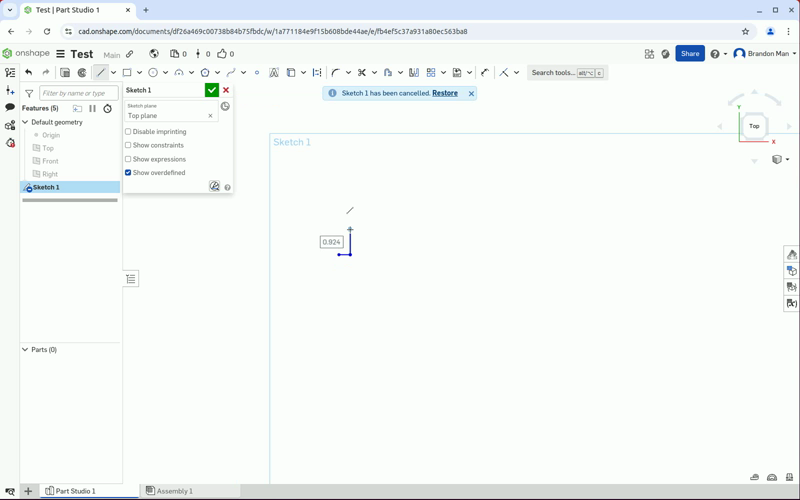
scroll(-6)
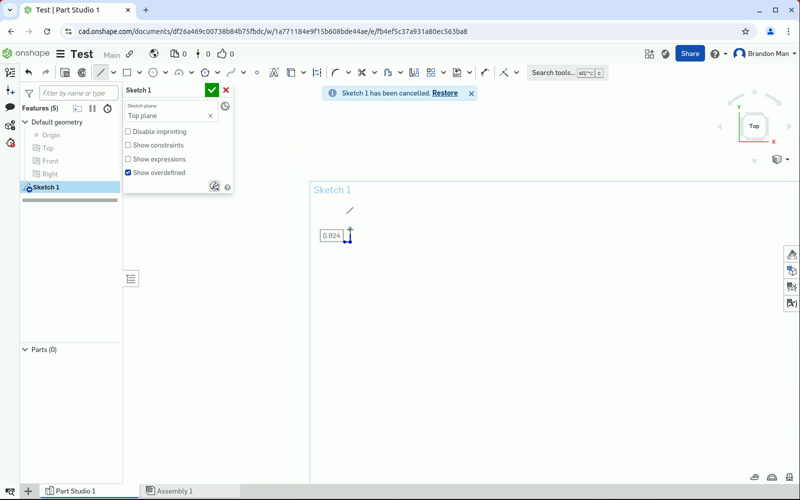
scroll(-6)
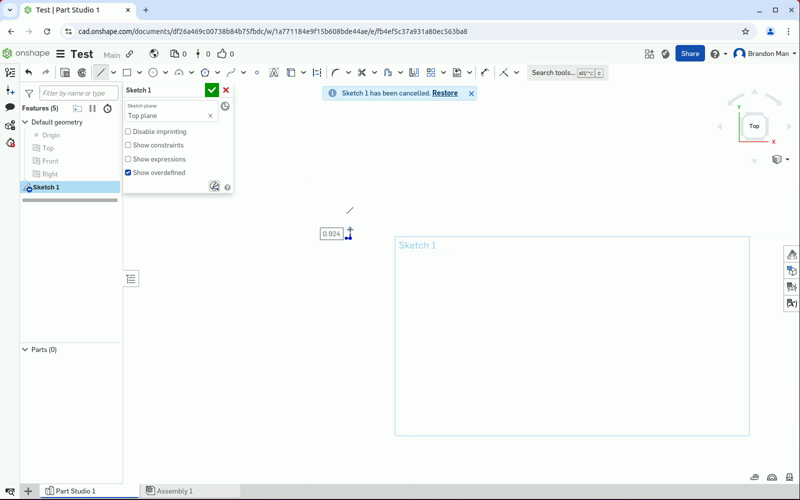
scroll(-6)
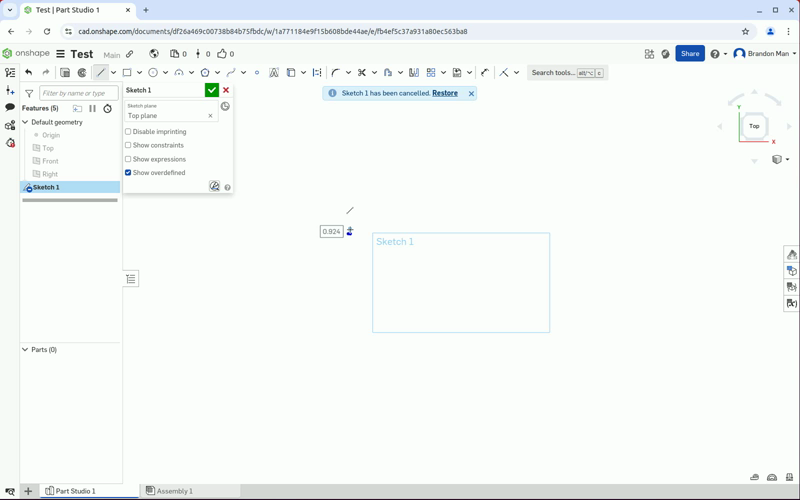
key_up(shift)
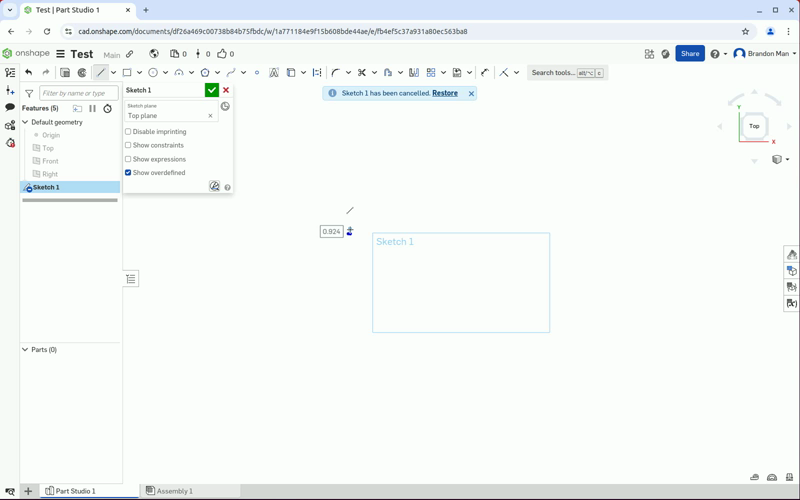
key_down(shift)
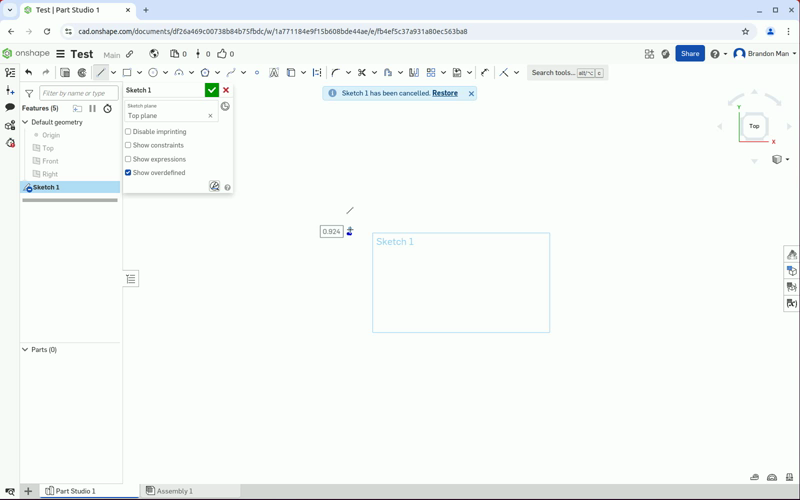
mouse_move(380, 229)
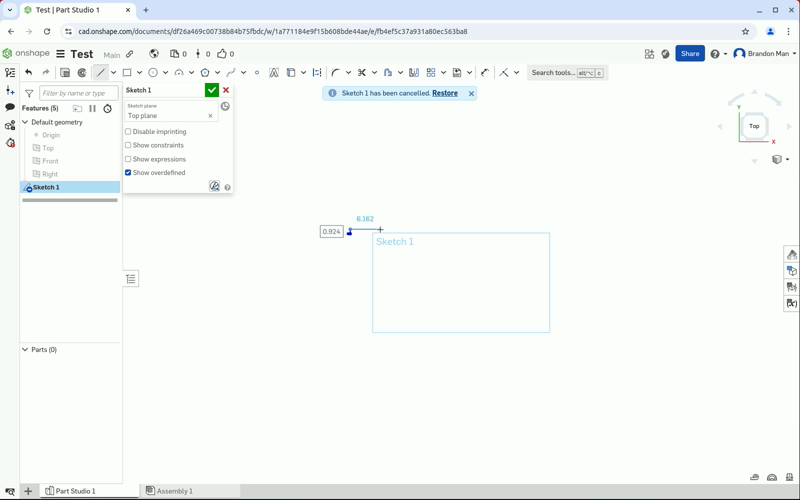
mouse_move(348, 229)
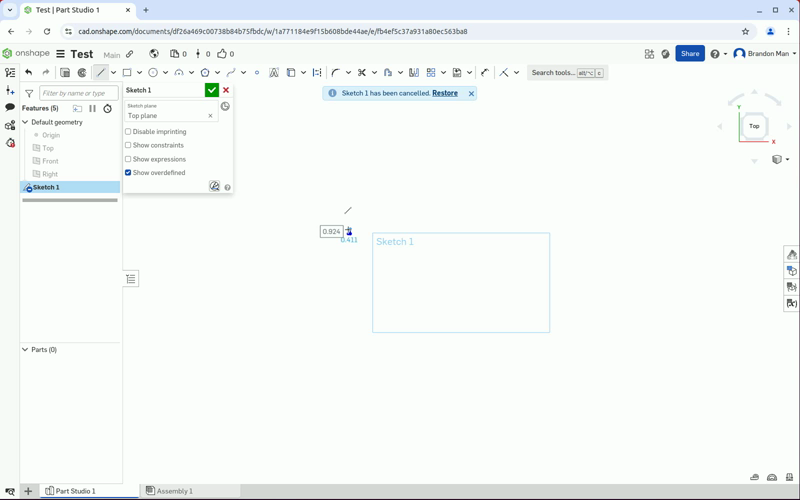
scroll(6)
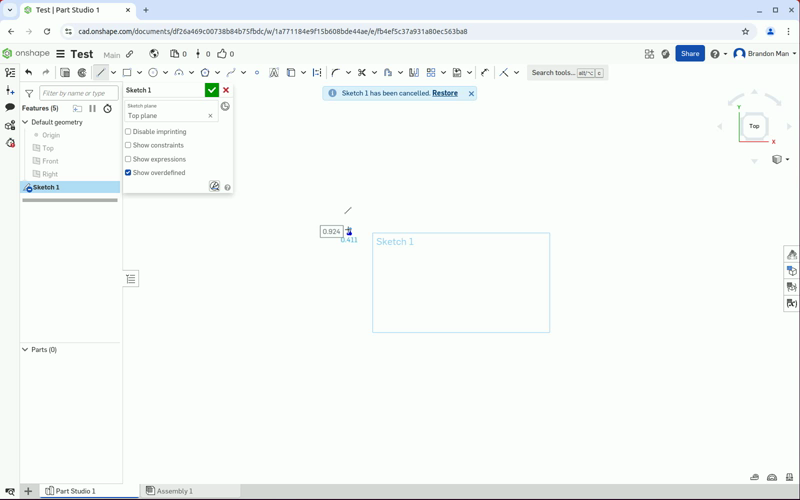
scroll(6)
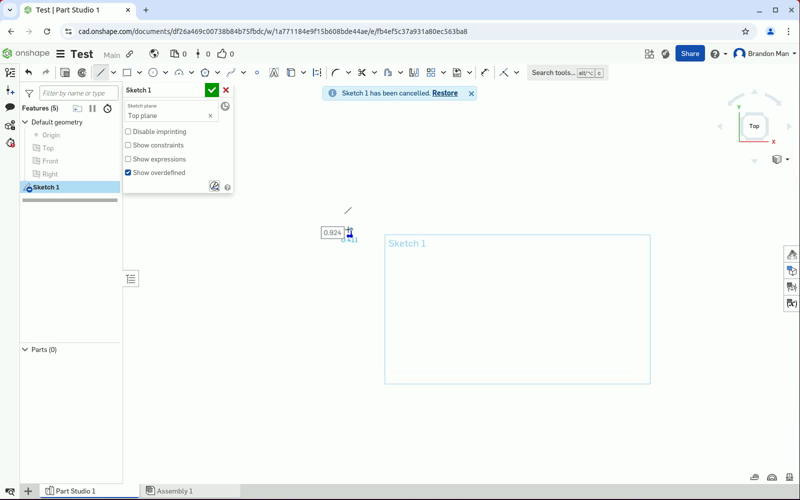
scroll(6)
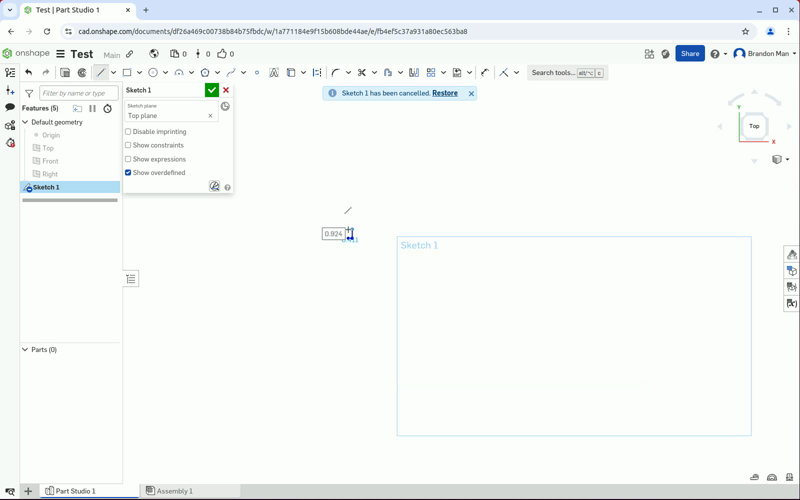
scroll(6)
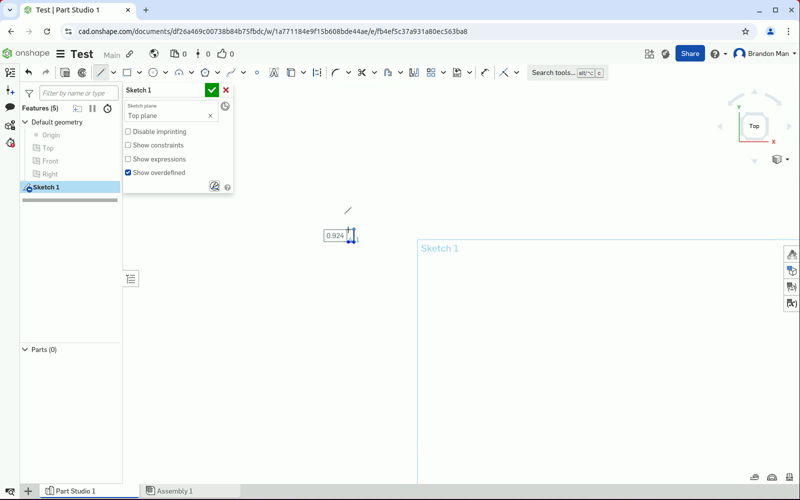
scroll(6)
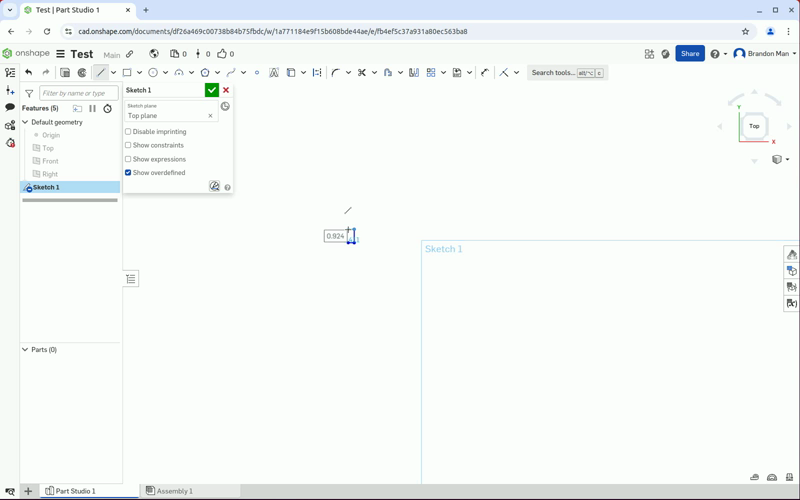
scroll(6)
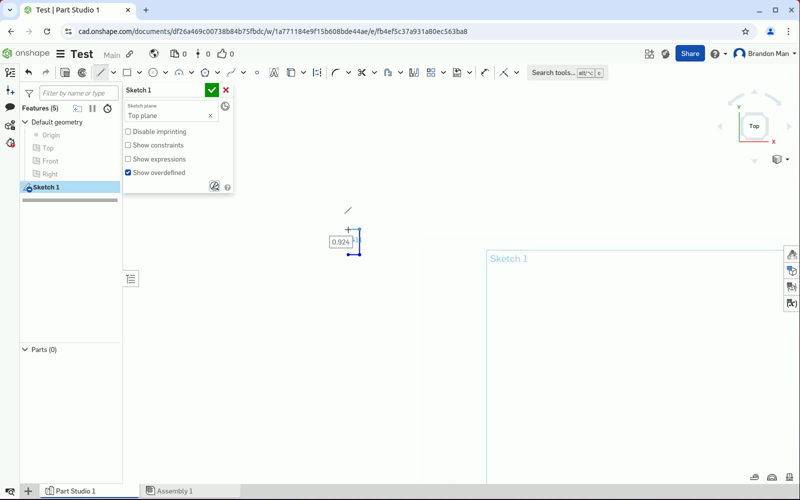
scroll(6)
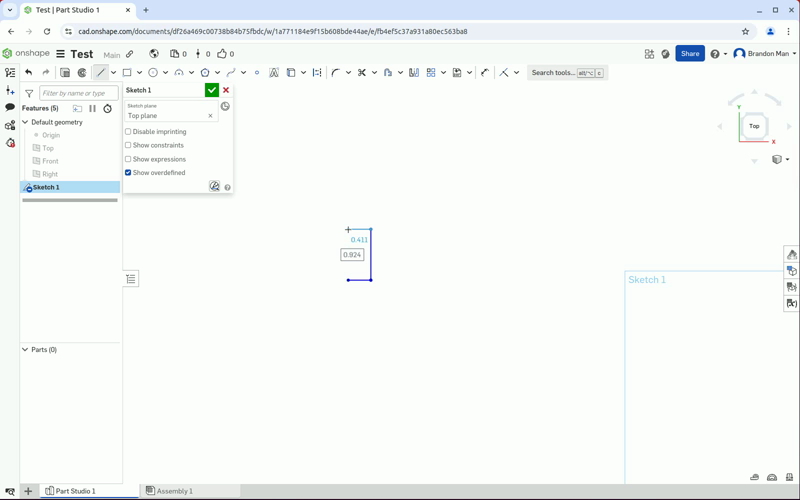
click(348, 229)
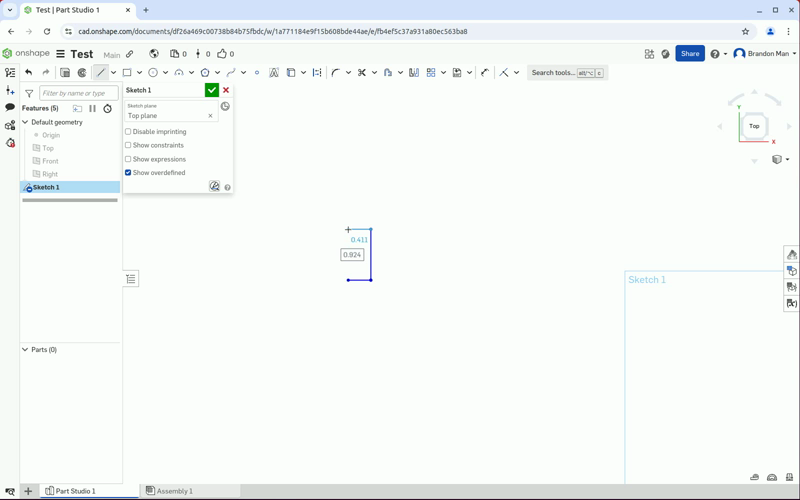
scroll(-6)
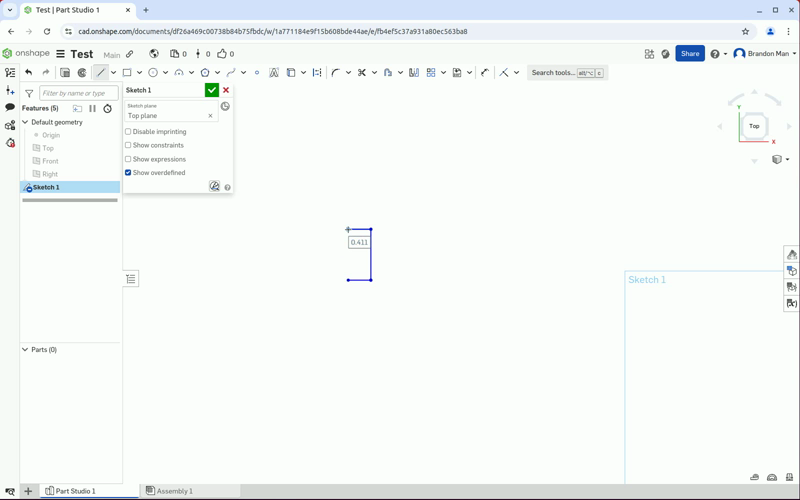
scroll(-6)
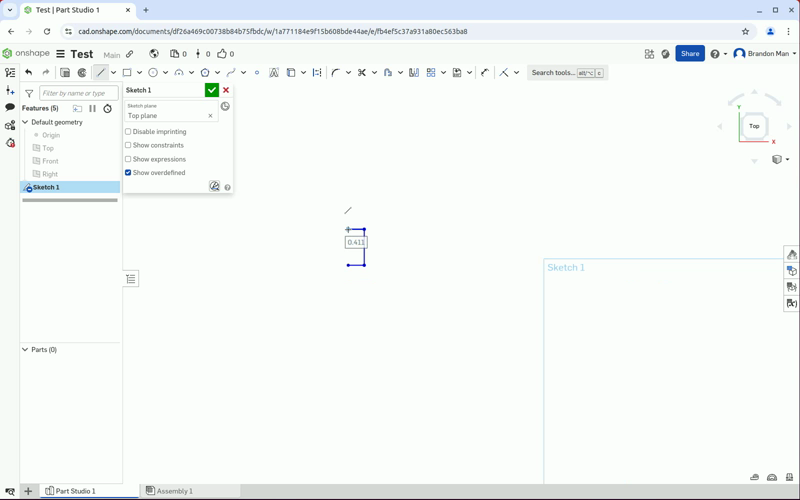
scroll(-6)
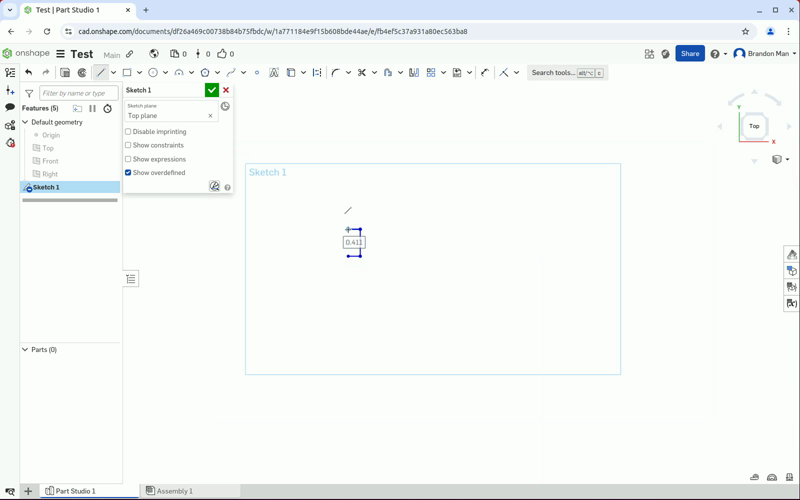
scroll(-6)
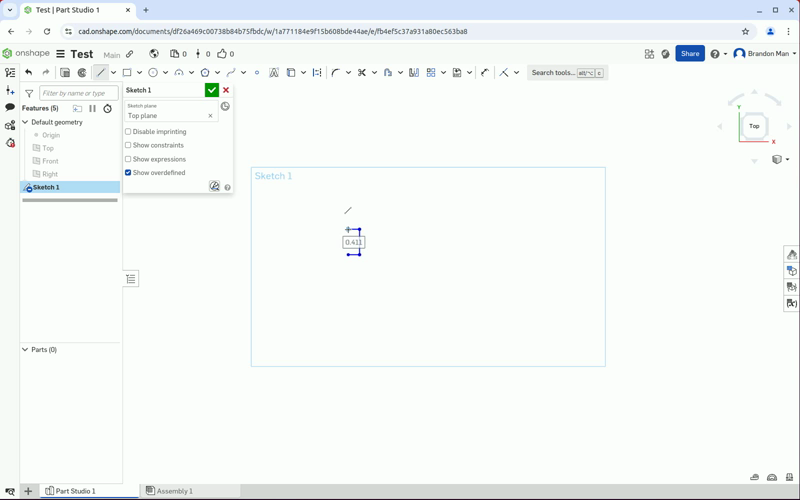
scroll(-6)
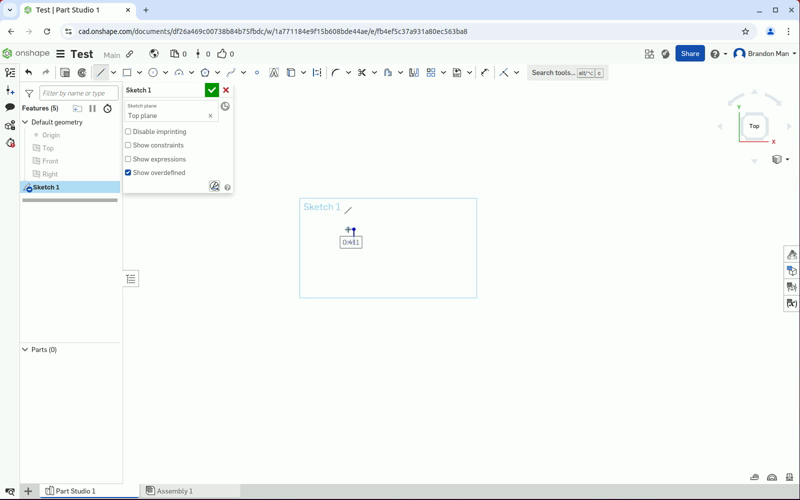
scroll(-6)
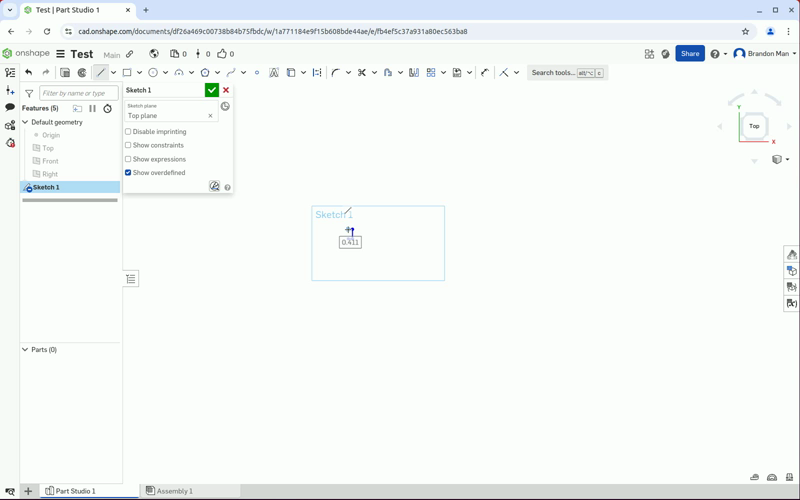
scroll(-6)
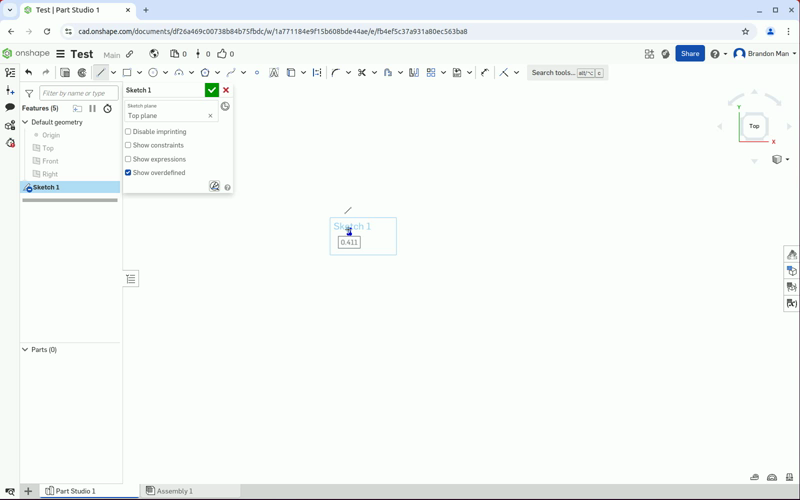
key_up(shift)
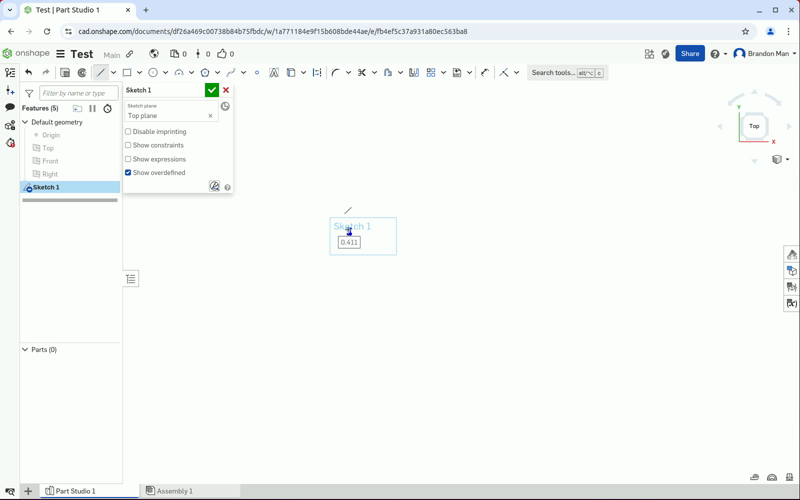
mouse_move(378, 229)
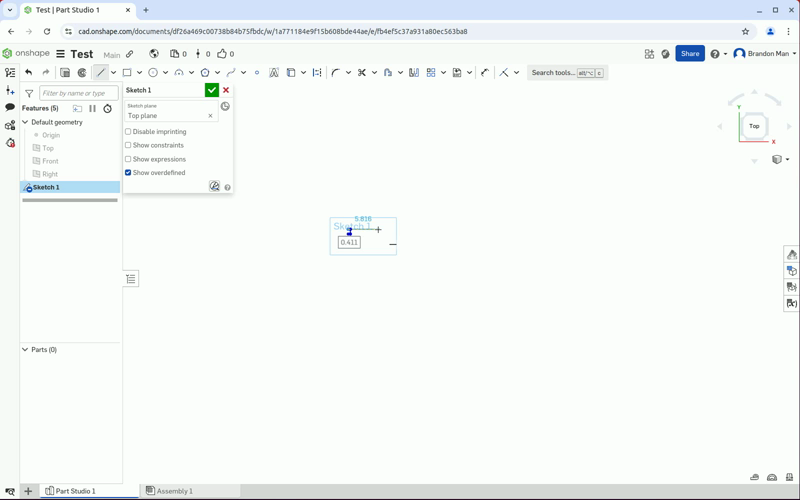
key_down(shift)
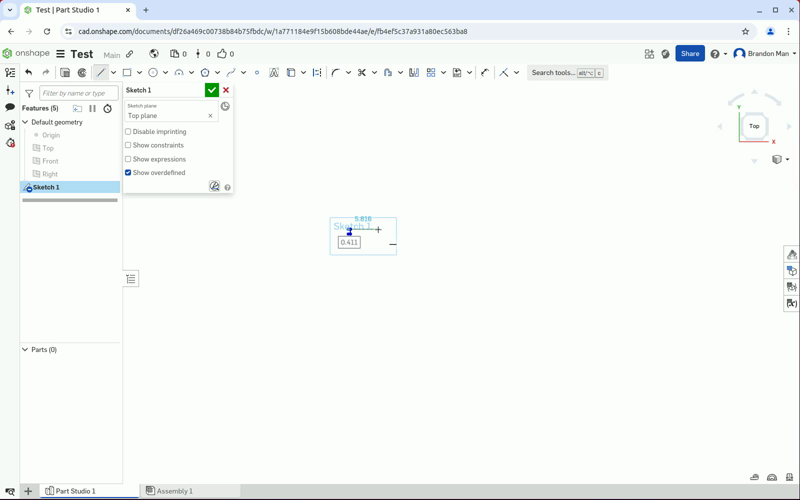
mouse_move(348, 233)
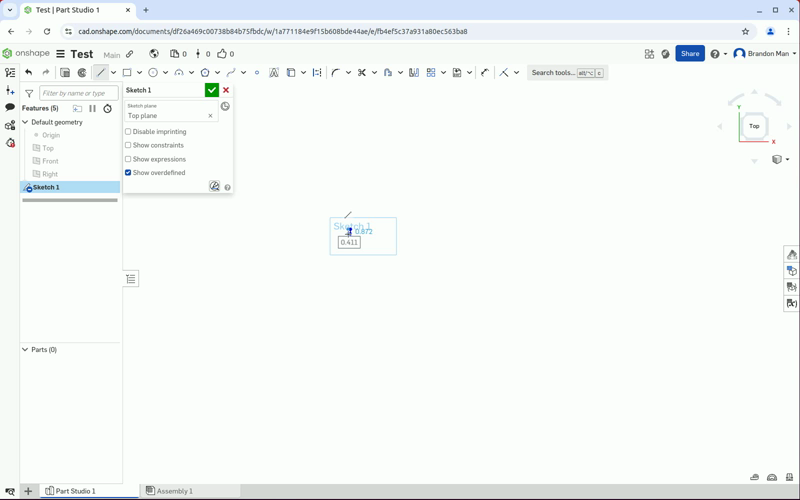
scroll(6)
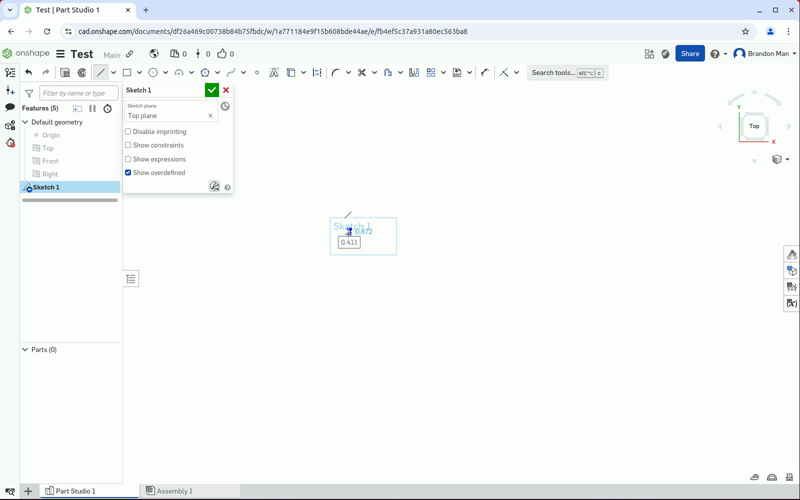
scroll(6)
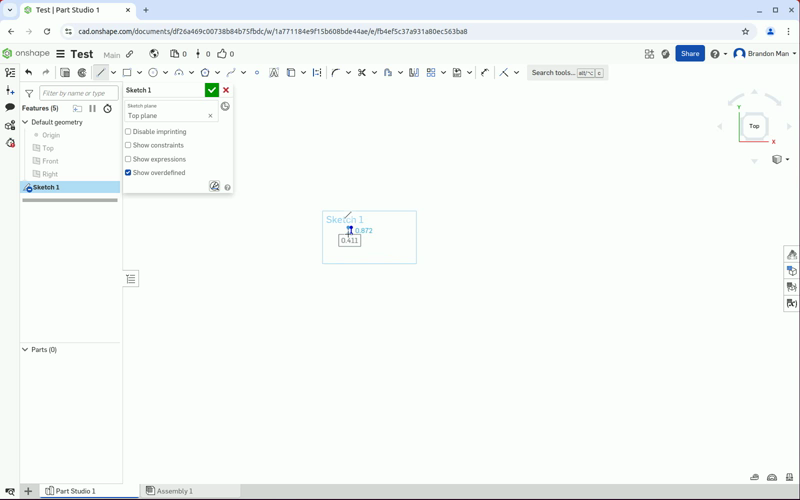
scroll(6)
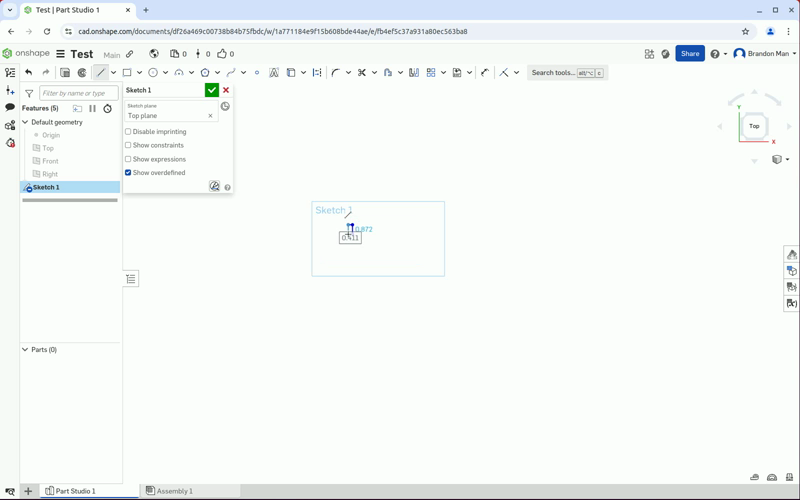
scroll(6)
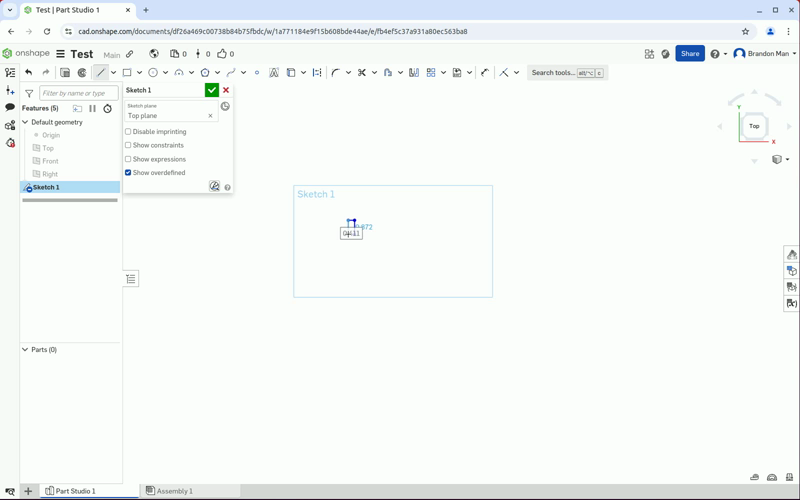
scroll(6)
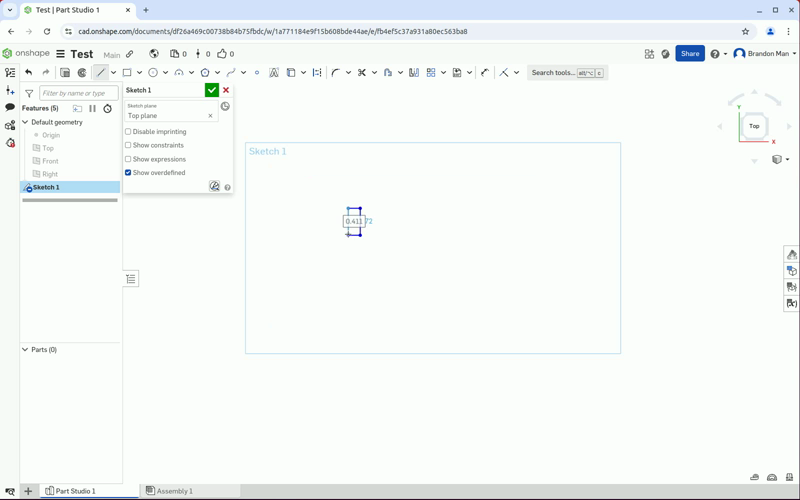
scroll(6)
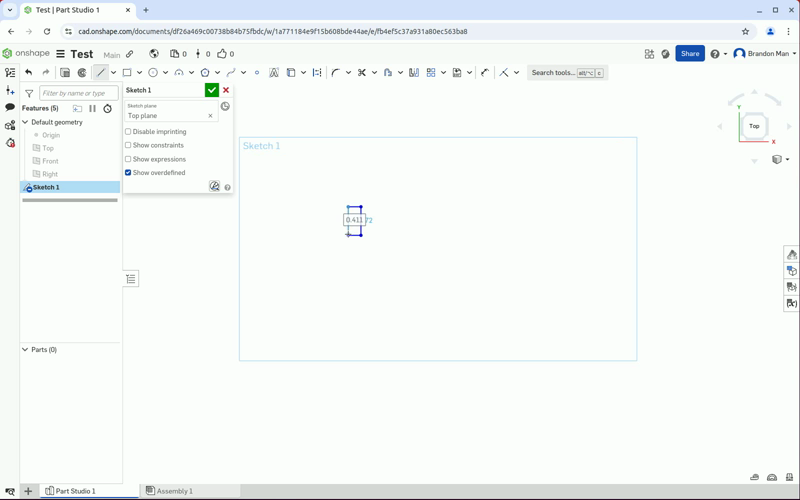
scroll(6)
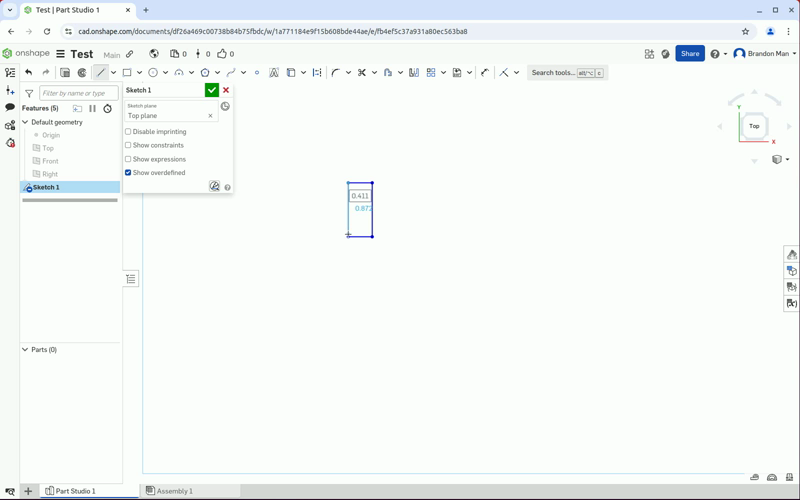
key_up(shift)
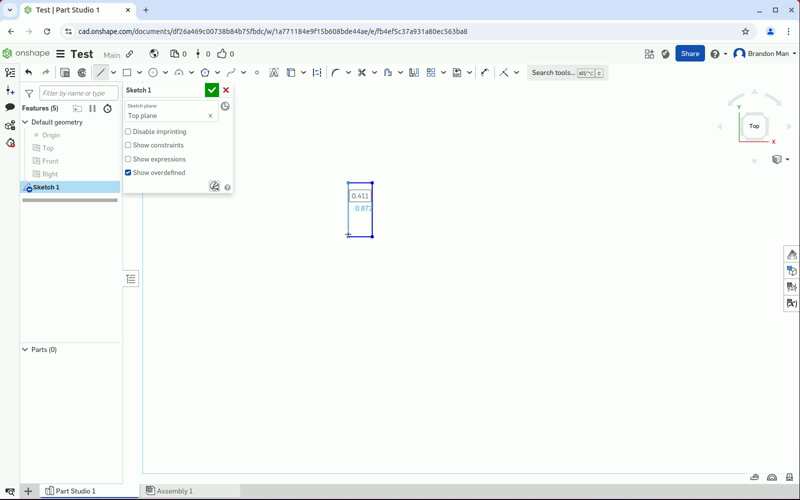
click(348, 233)
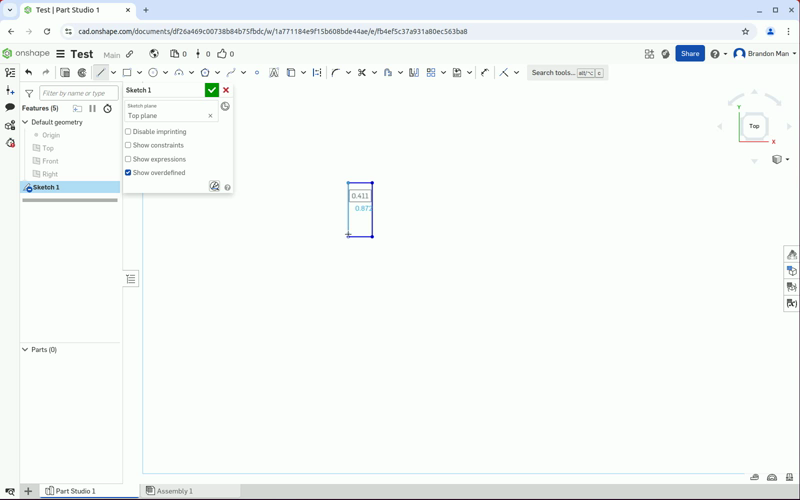
scroll(-6)
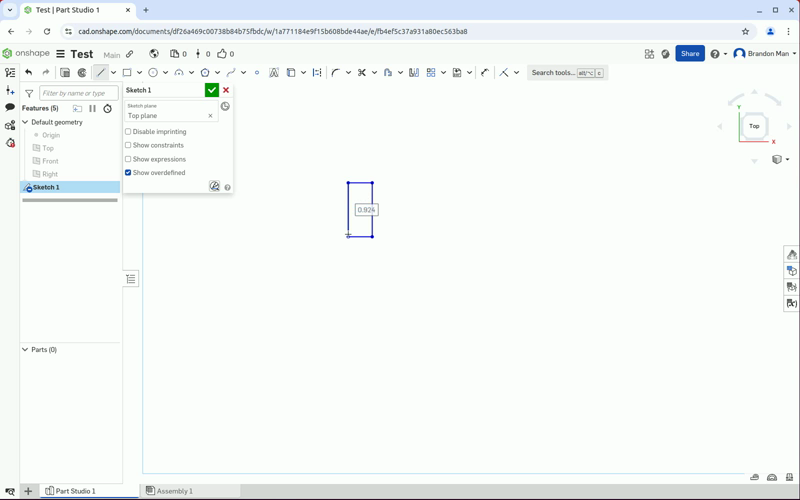
scroll(-6)
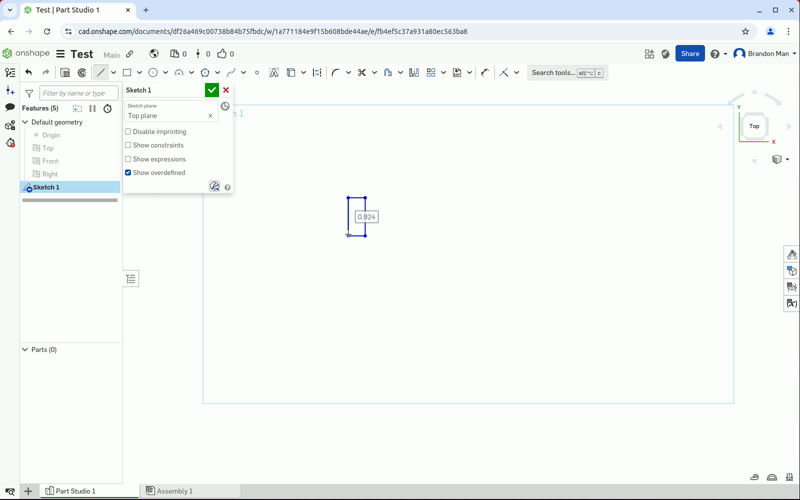
scroll(-6)
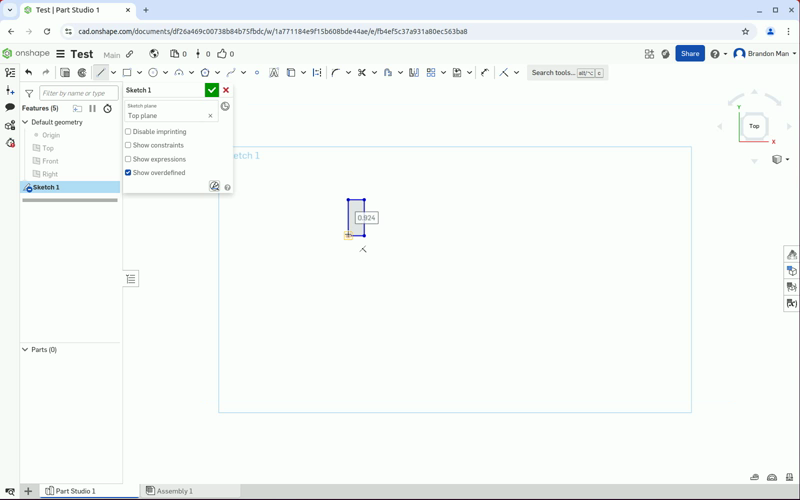
scroll(-6)
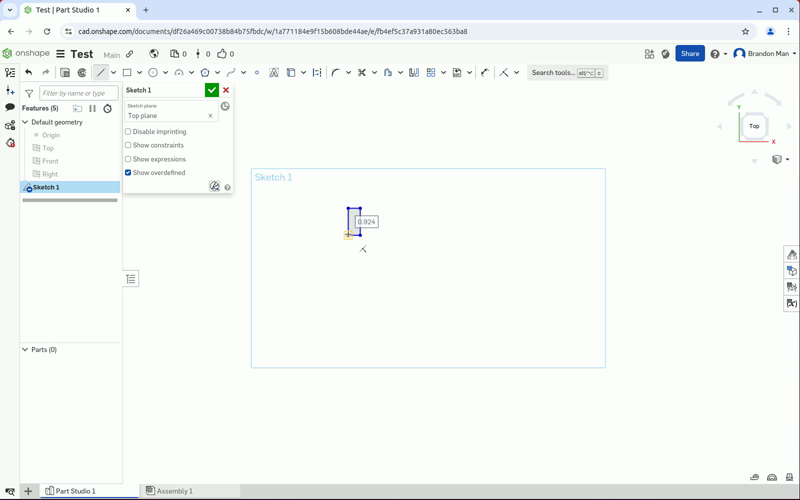
scroll(-6)
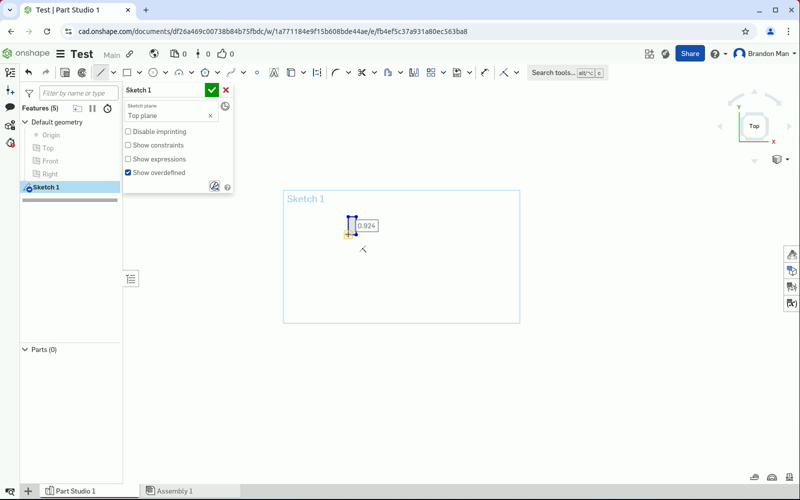
scroll(-6)
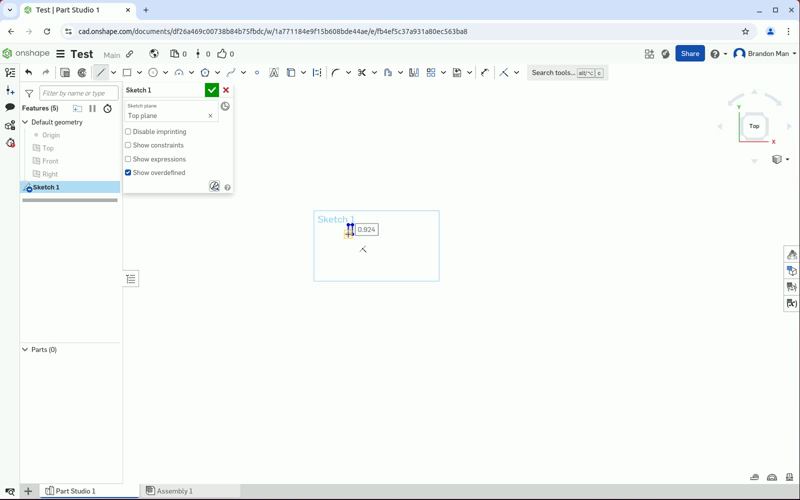
scroll(-6)
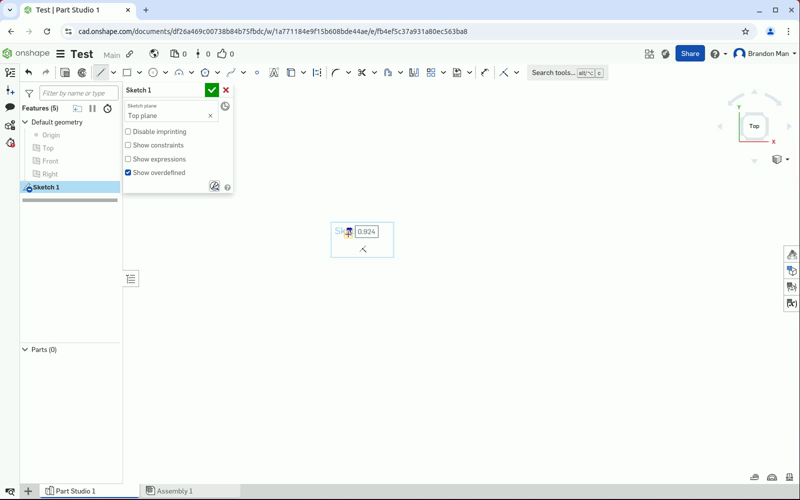
key(esc)
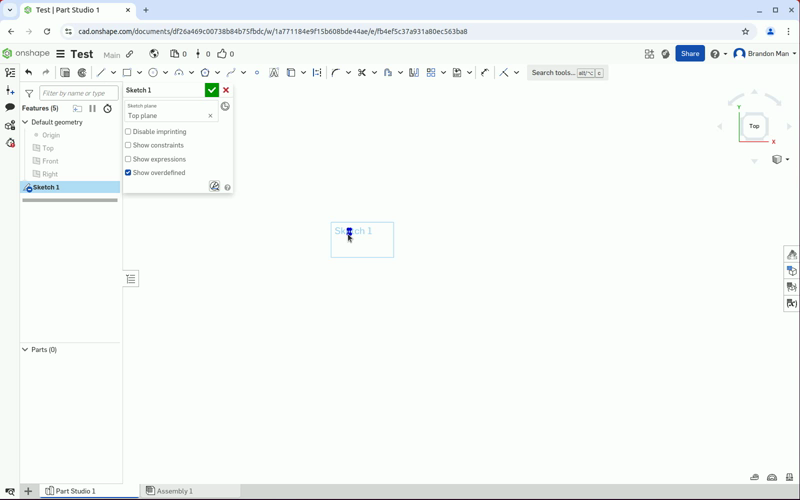
key(c)
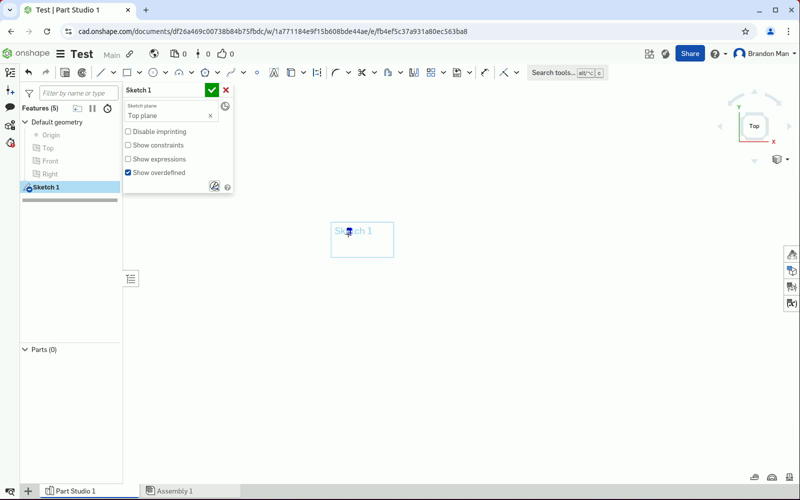
key_down(shift)
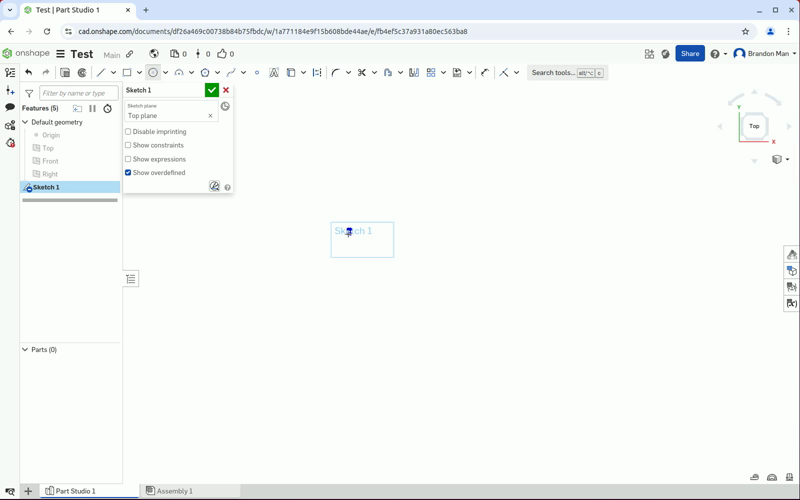
mouse_move(350, 231)
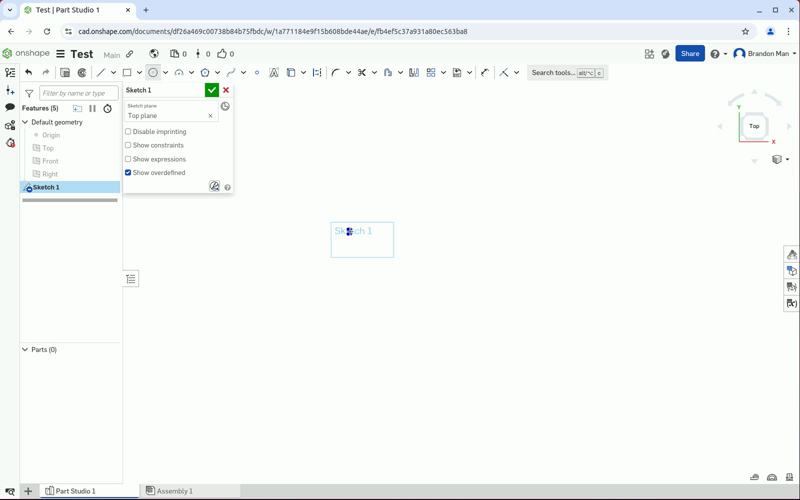
scroll(6)
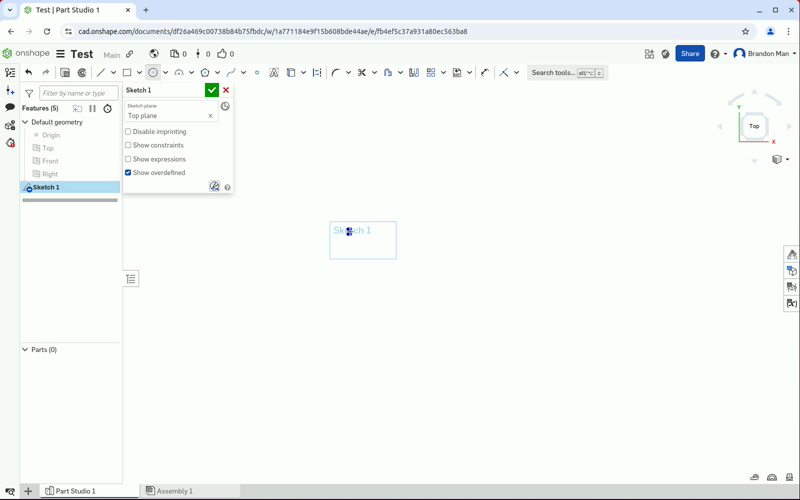
scroll(6)
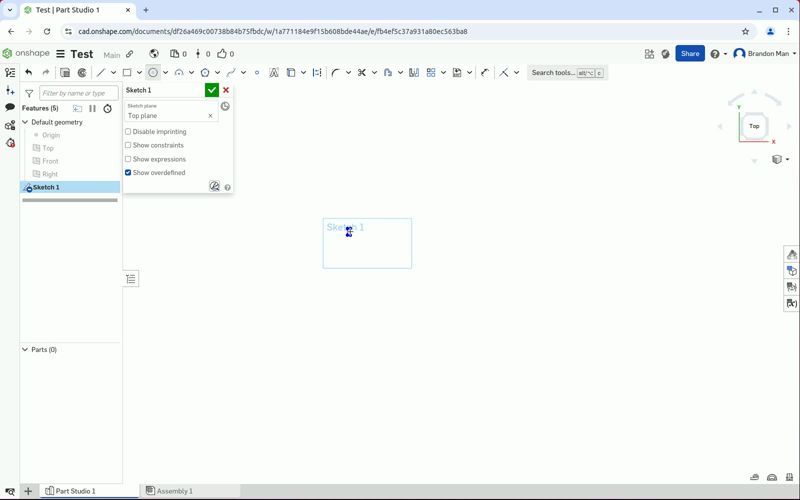
scroll(6)
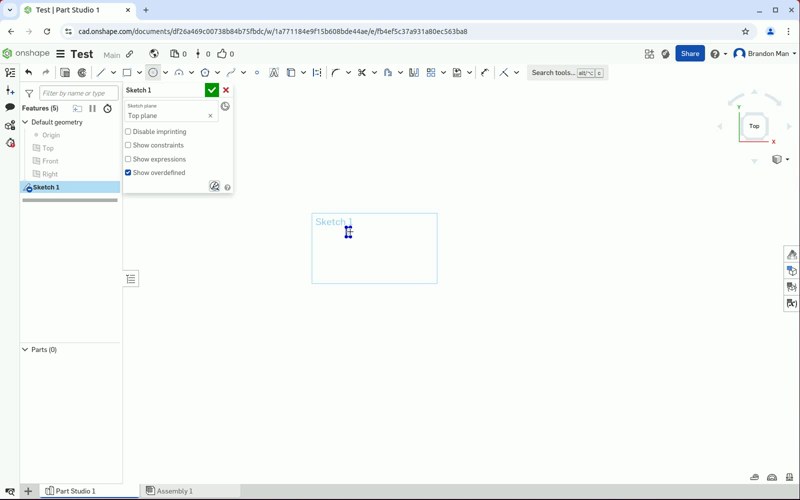
scroll(6)
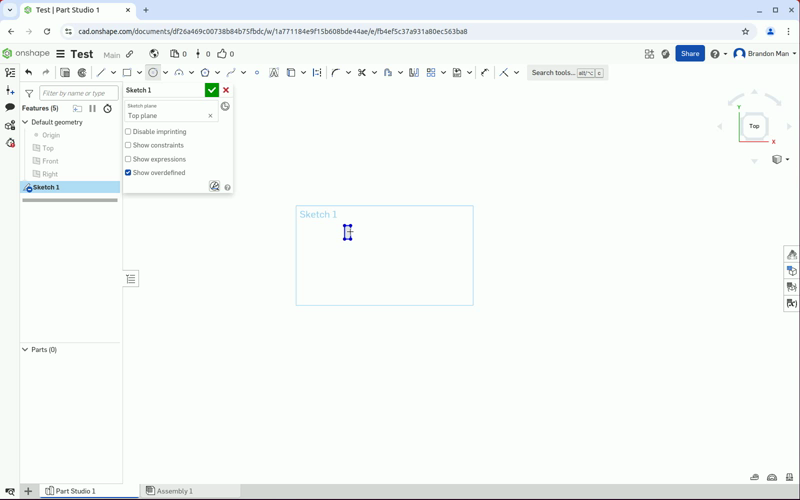
scroll(6)
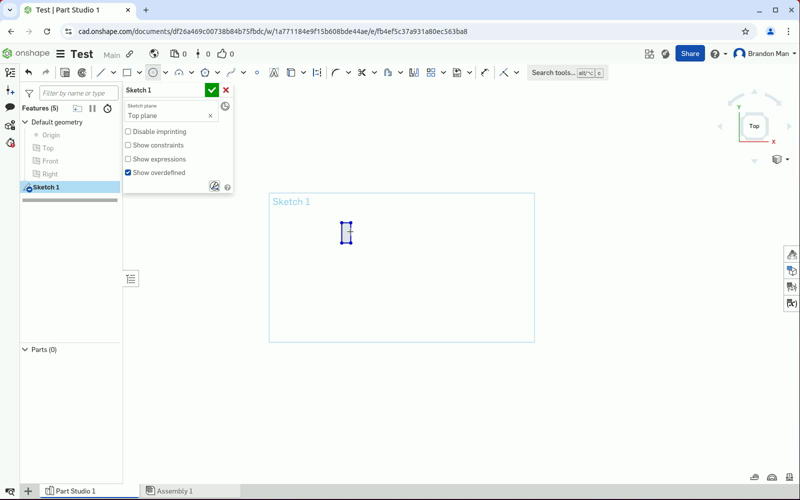
scroll(6)
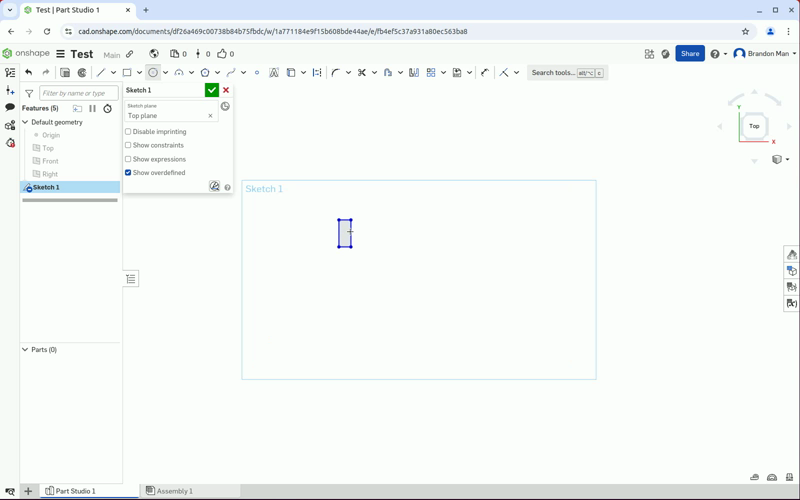
scroll(6)
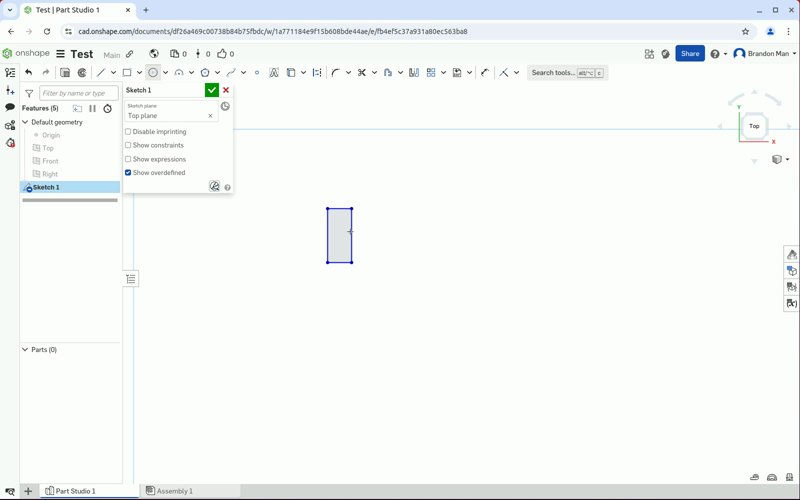
click(350, 231)
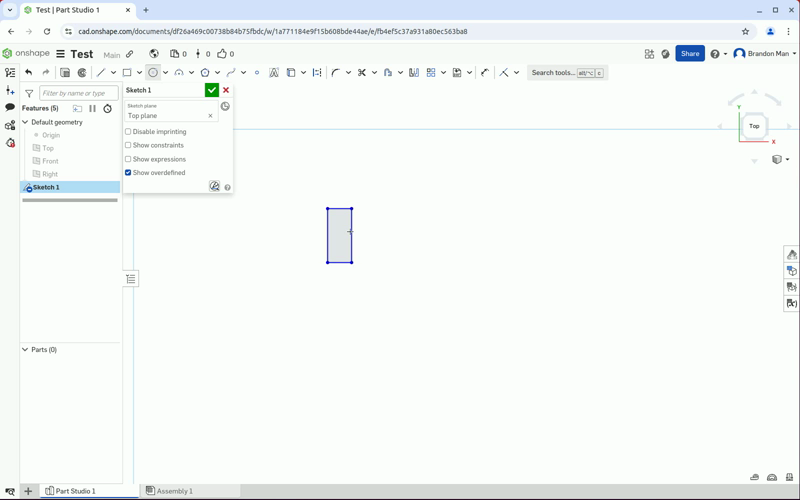
scroll(-6)
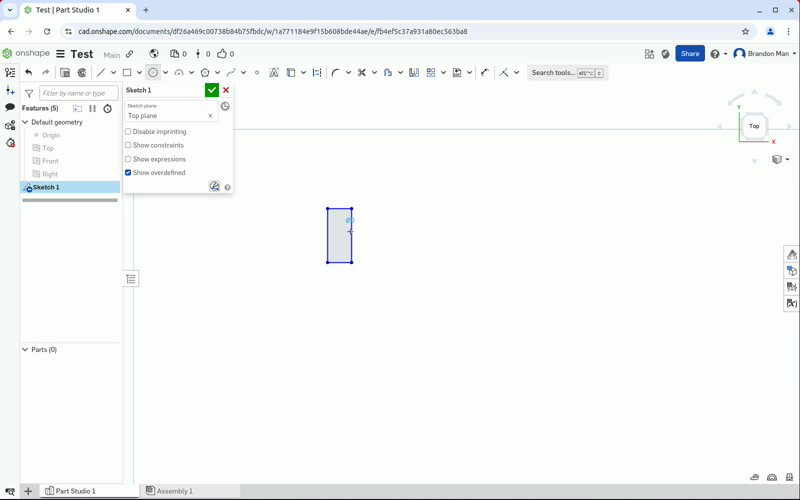
scroll(-6)
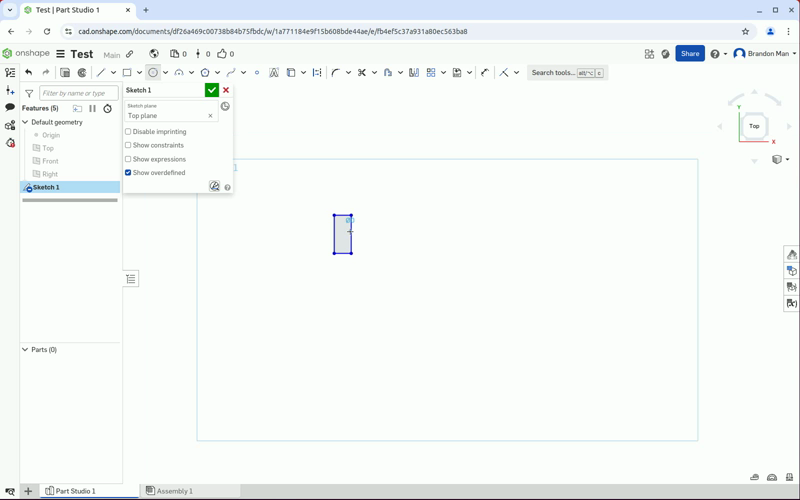
scroll(-6)
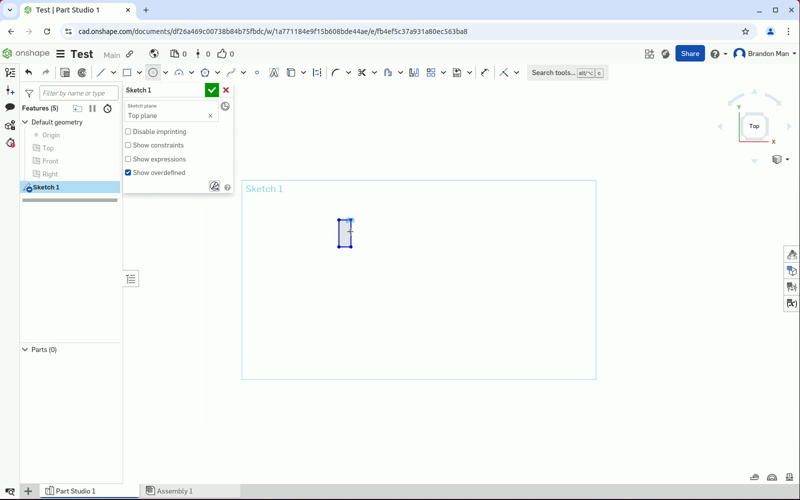
scroll(-6)
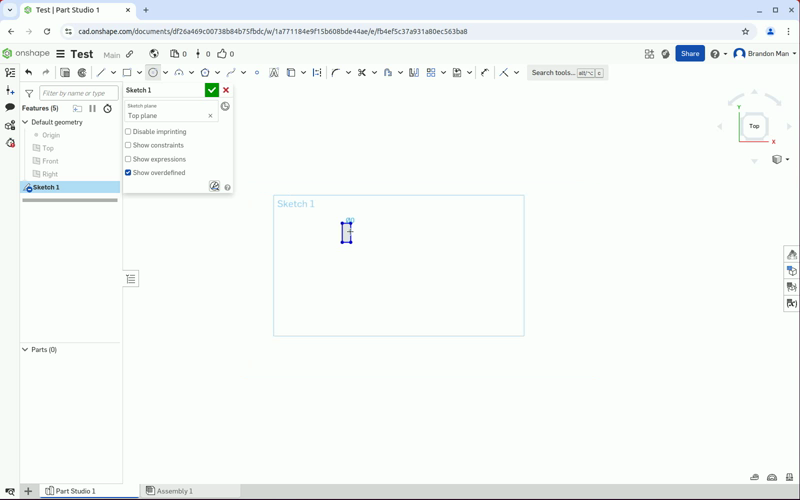
scroll(-6)
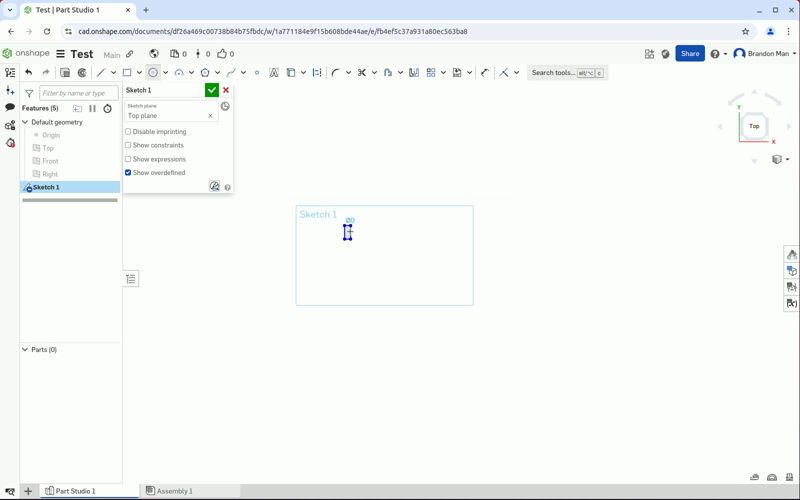
scroll(-6)
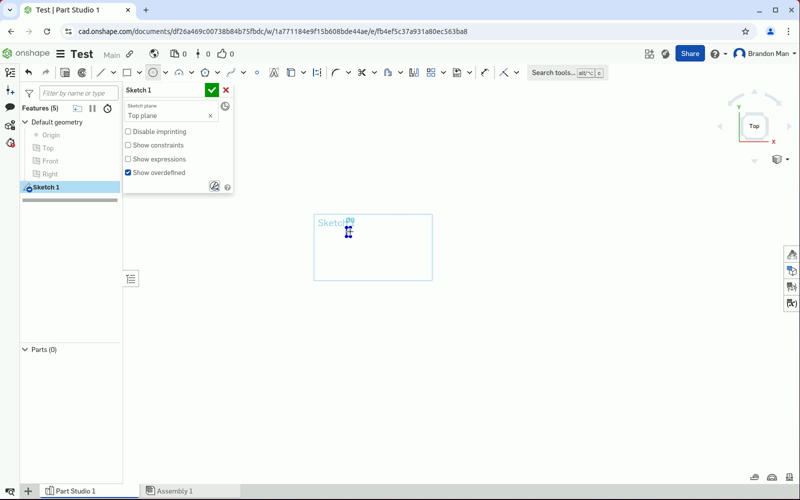
scroll(-6)
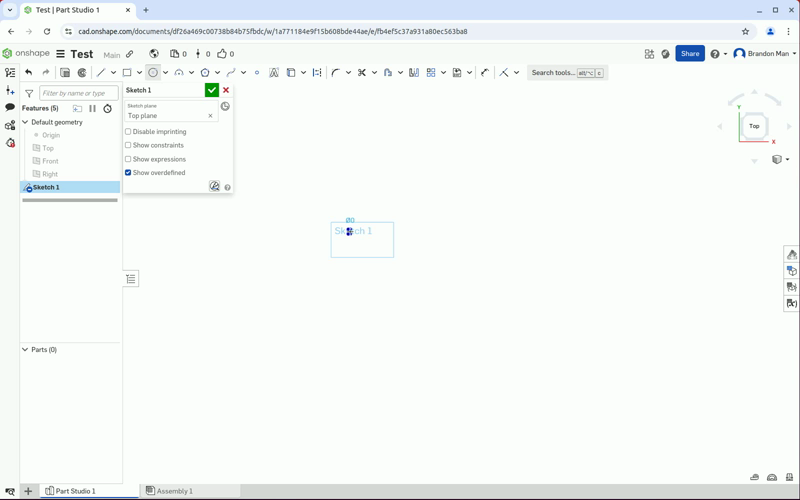
key_up(shift)
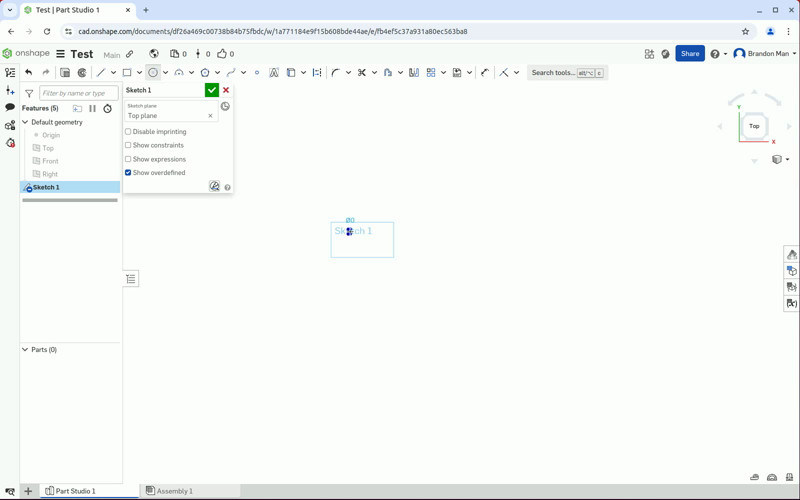
mouse_move(350, 231)
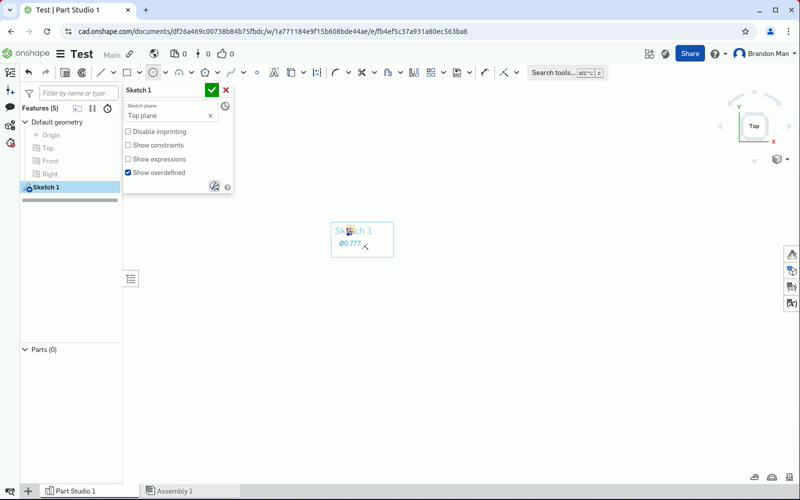
scroll(6)
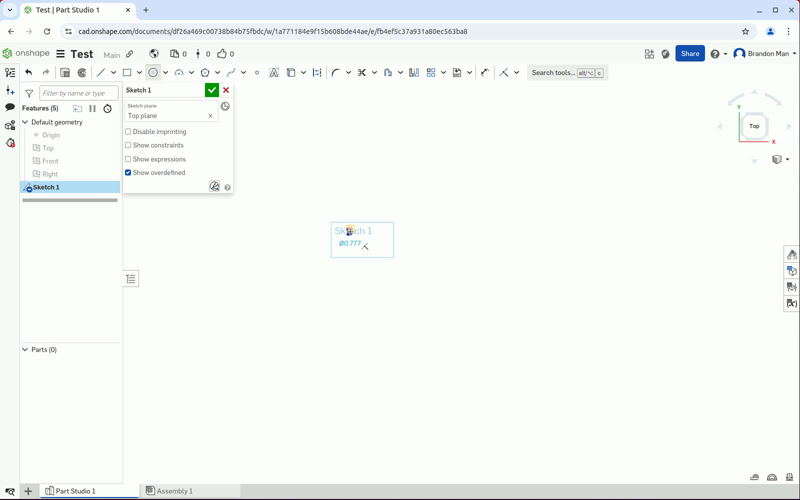
scroll(6)
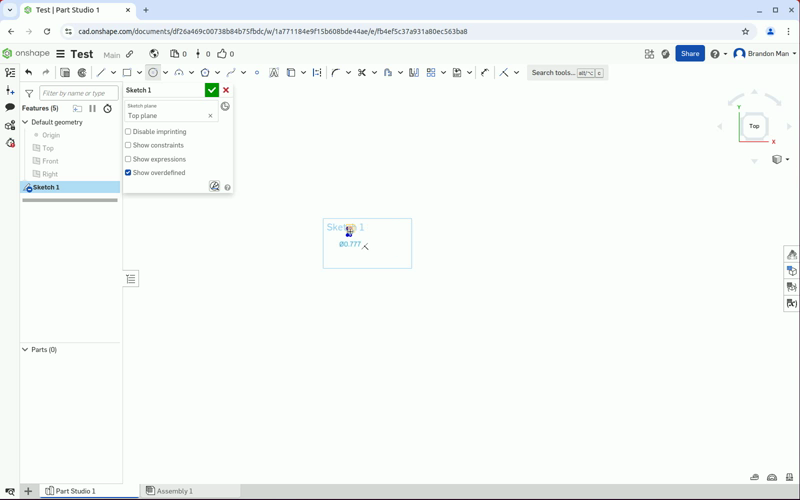
scroll(6)
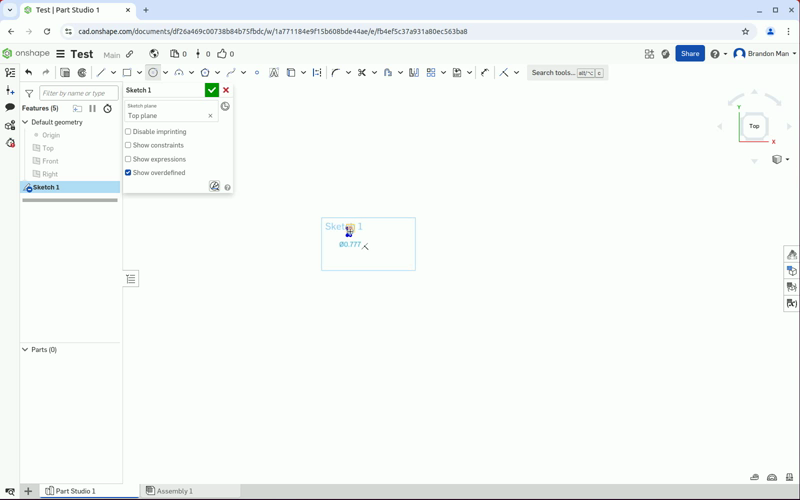
scroll(6)
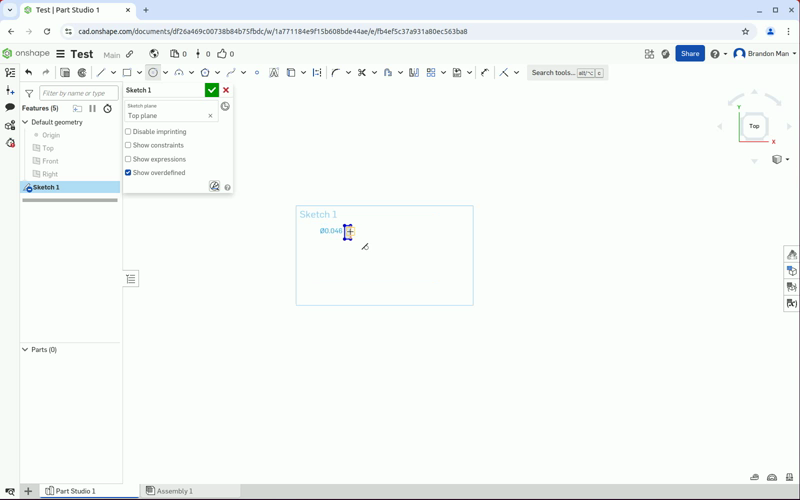
scroll(6)
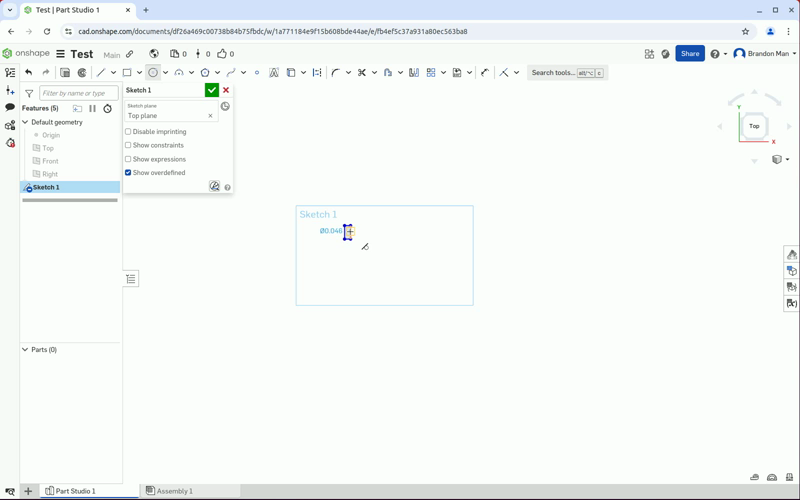
scroll(6)
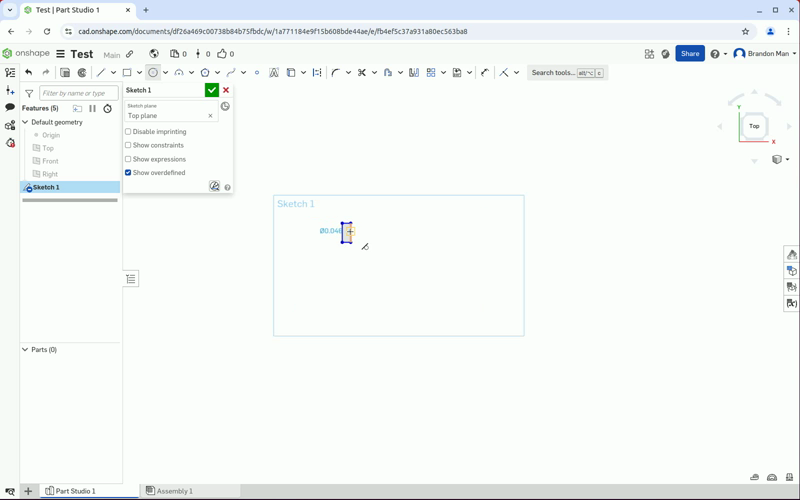
scroll(6)
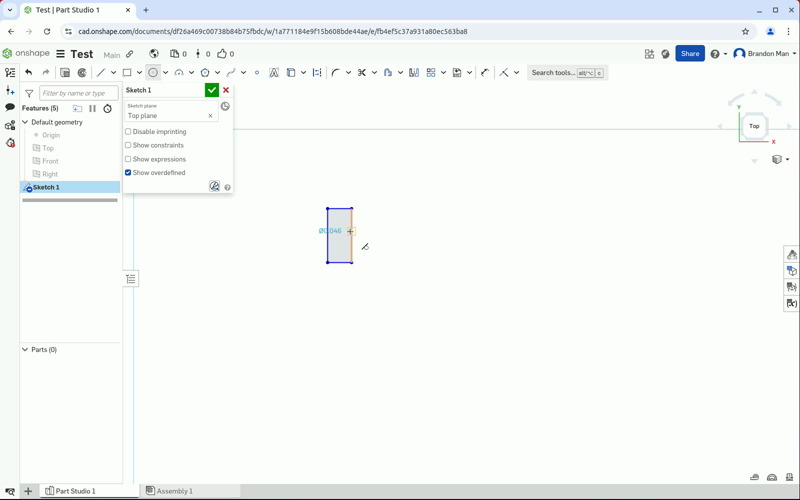
click(350, 231)
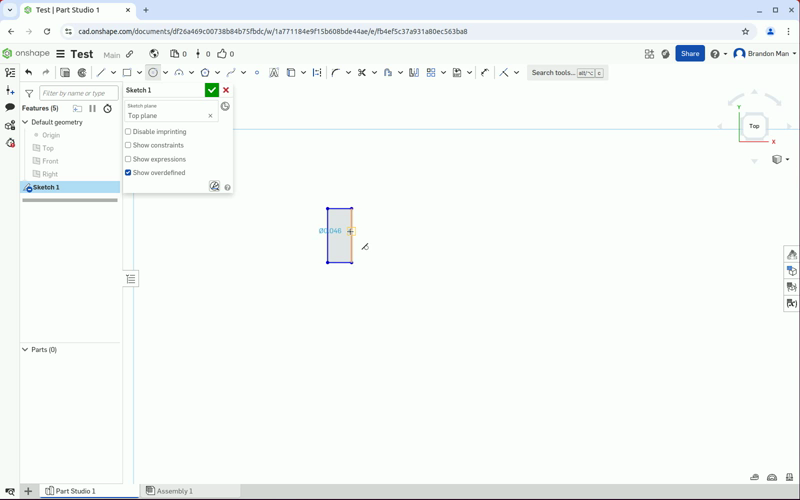
scroll(-6)
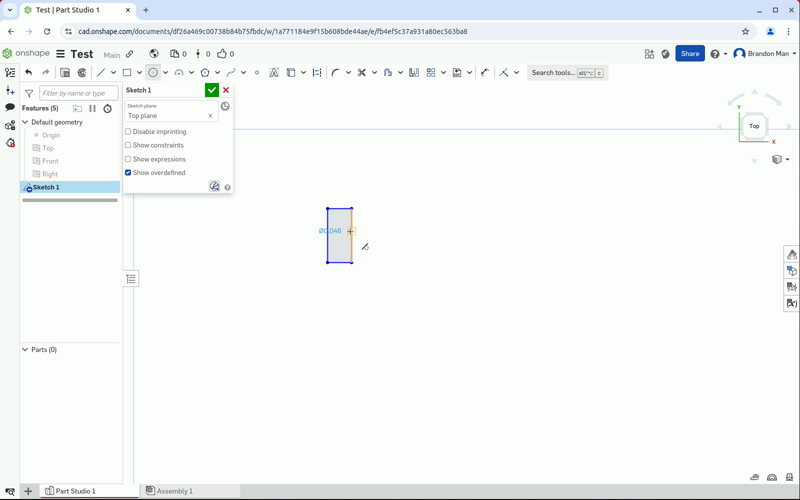
scroll(-6)
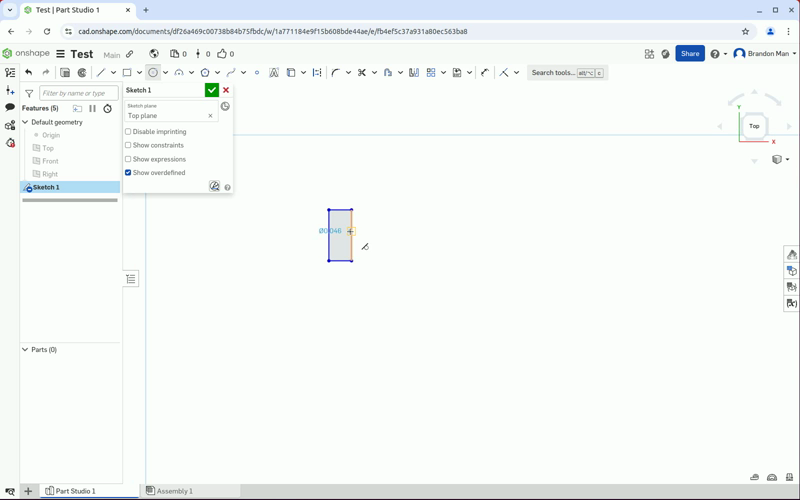
scroll(-6)
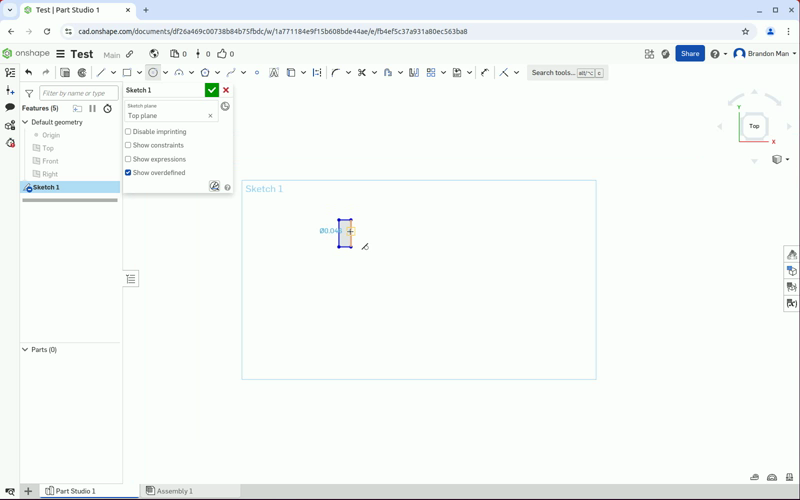
scroll(-6)
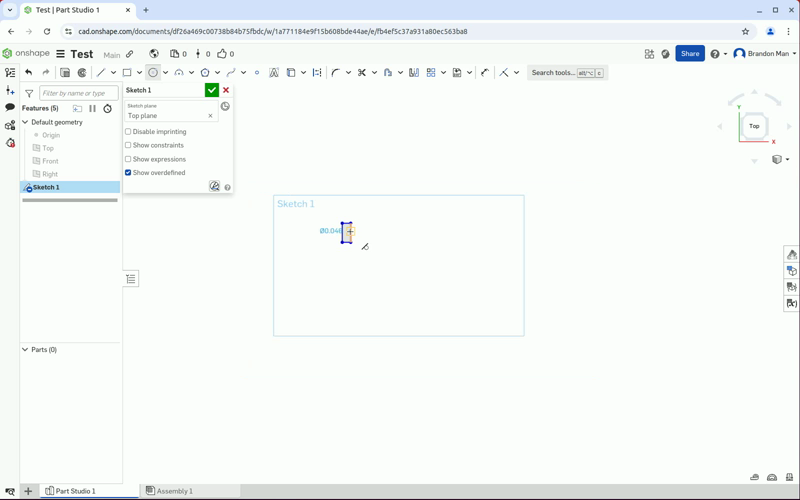
scroll(-6)
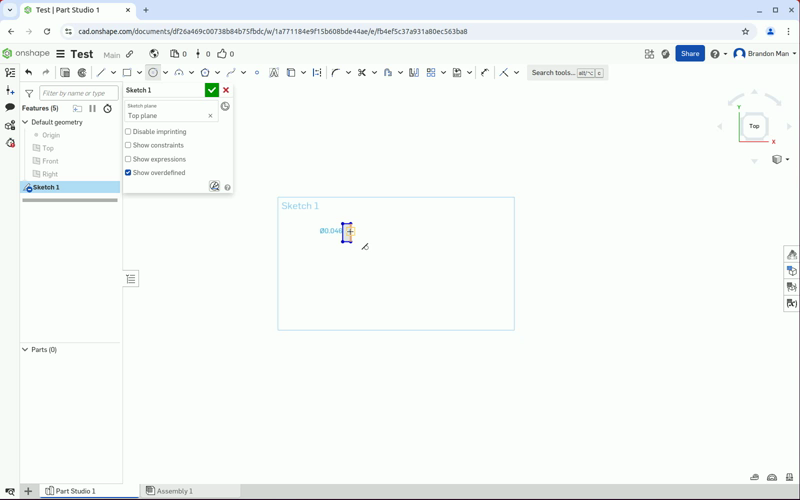
scroll(-6)
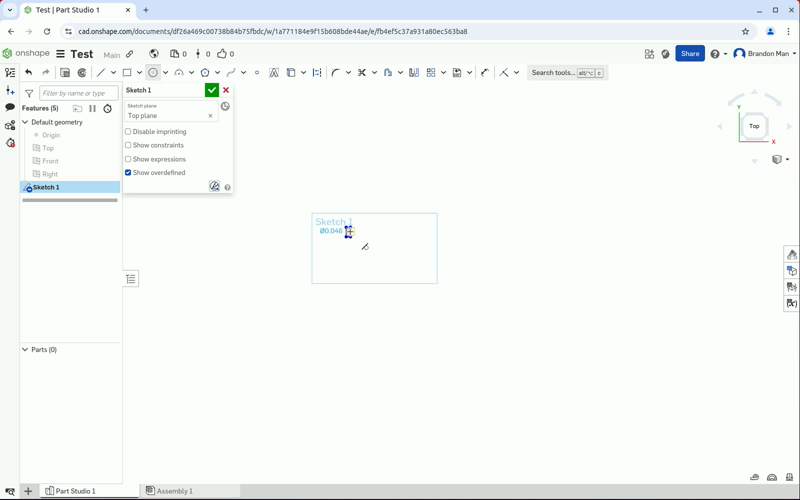
scroll(-6)
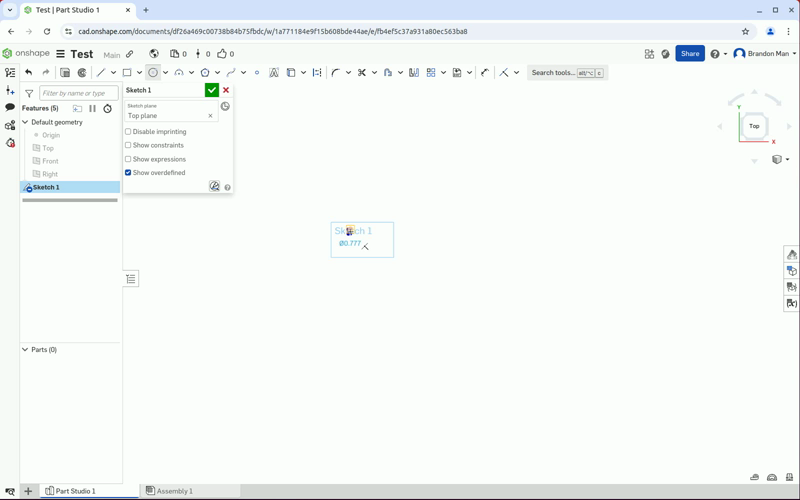
key(esc)
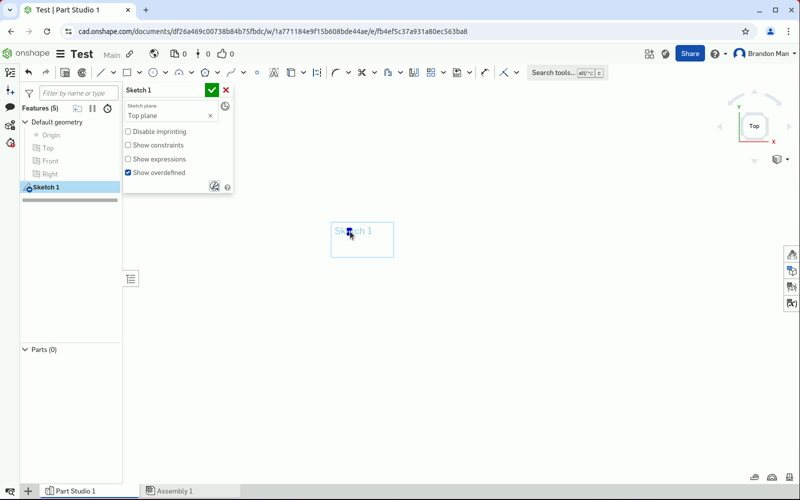
mouse_move(349, 233)
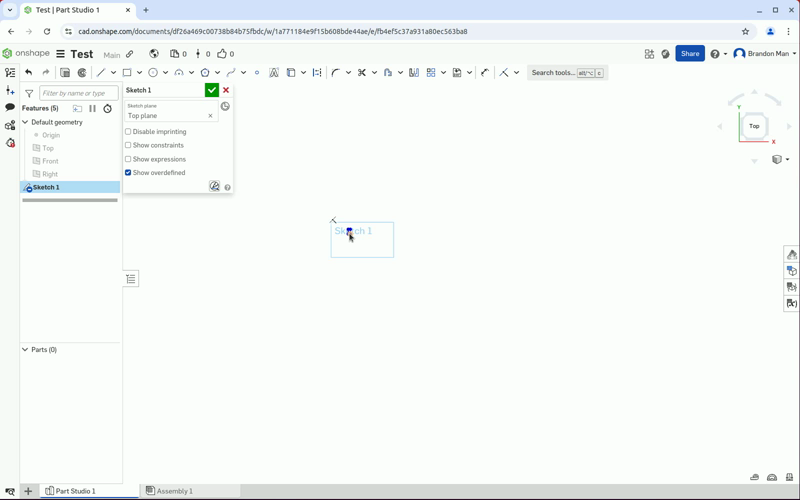
scroll(6)
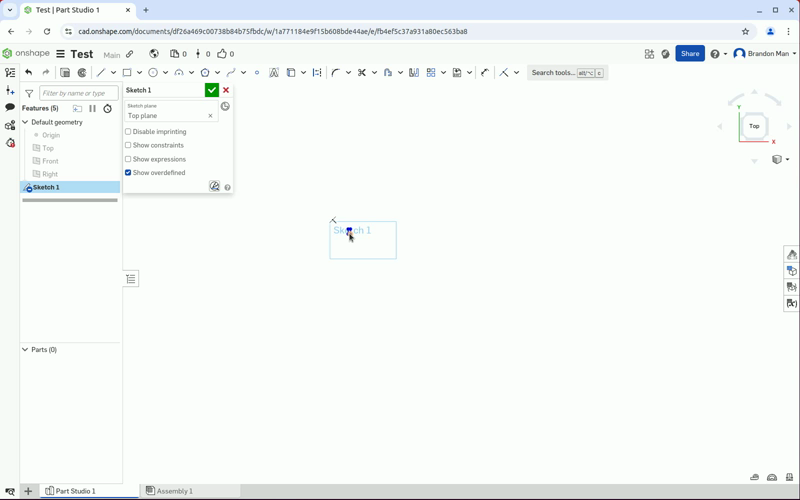
scroll(6)
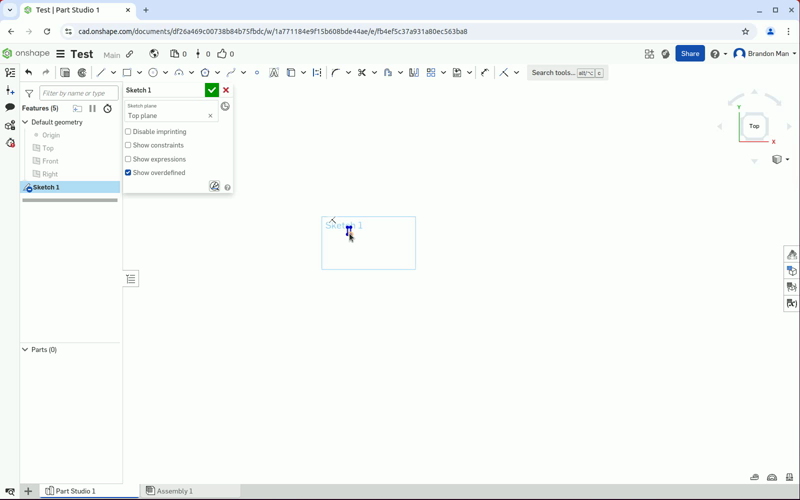
scroll(6)
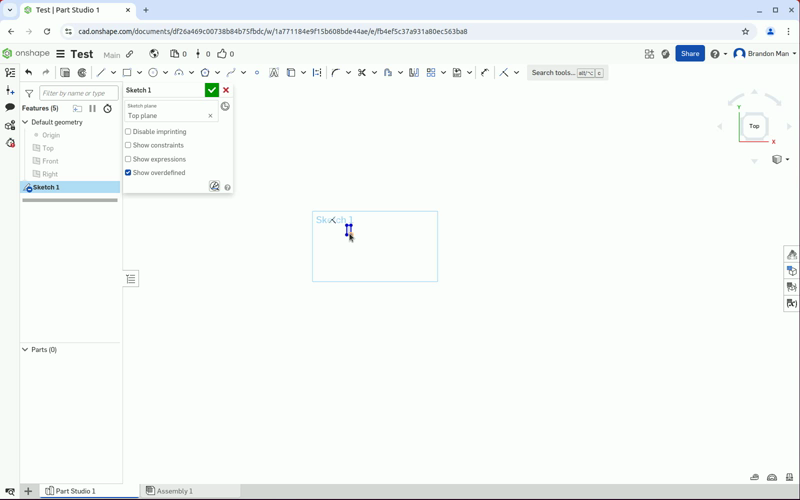
scroll(6)
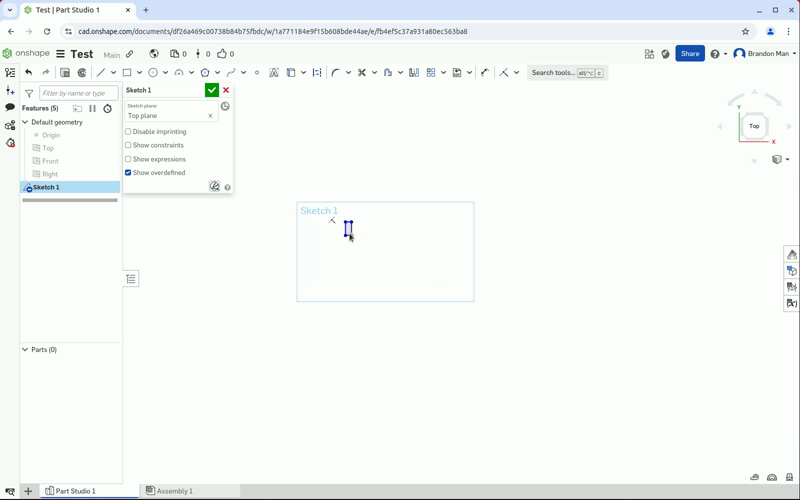
scroll(6)
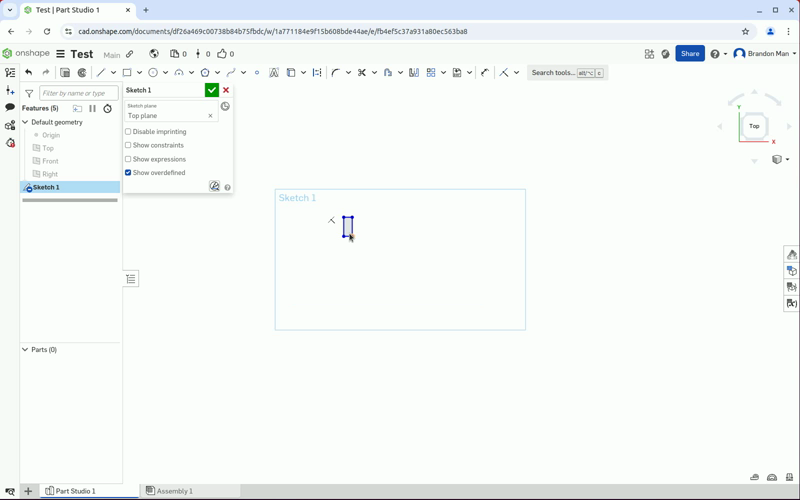
scroll(6)
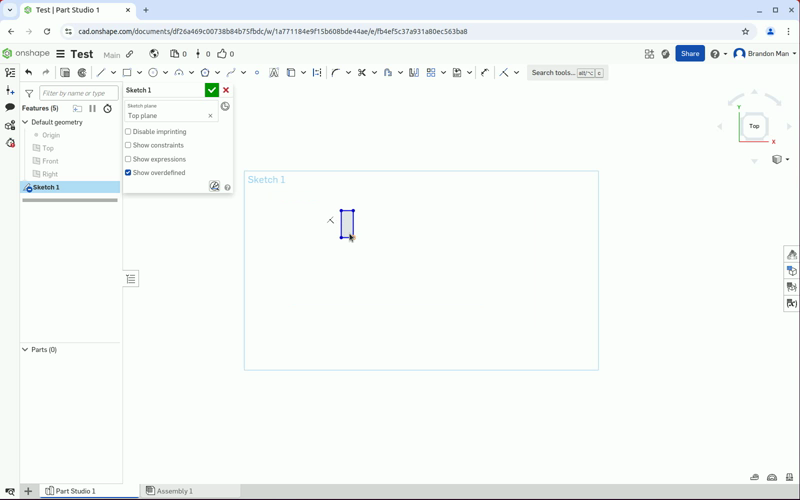
scroll(6)
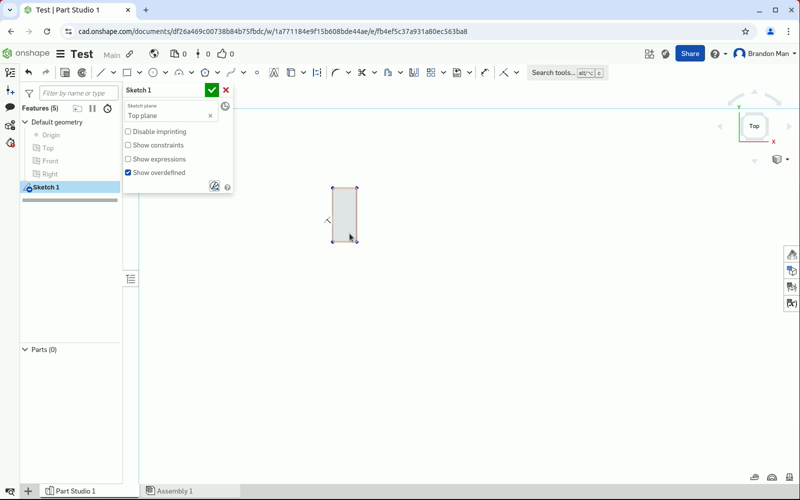
click(349, 233)
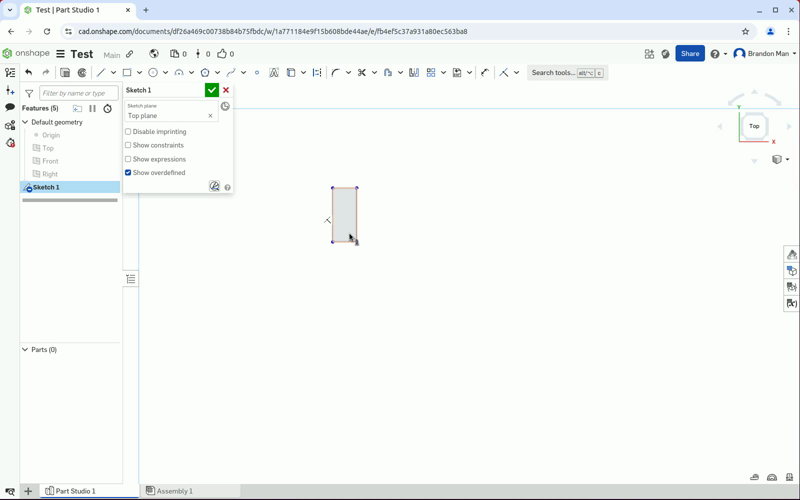
scroll(-6)
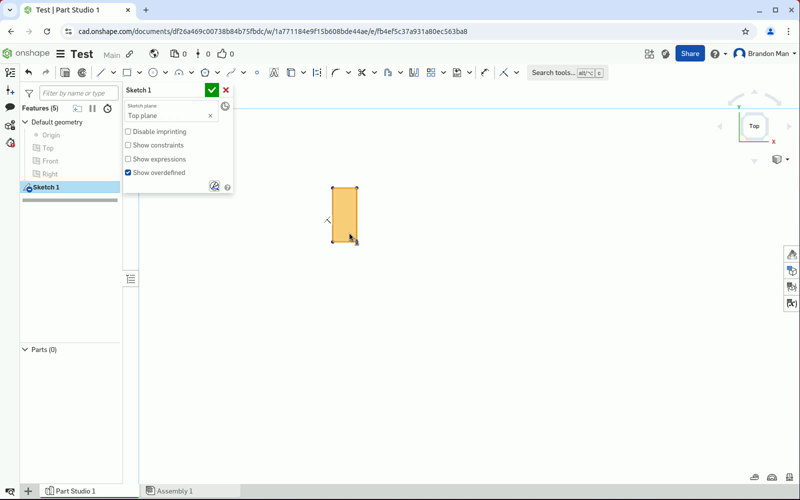
scroll(-6)
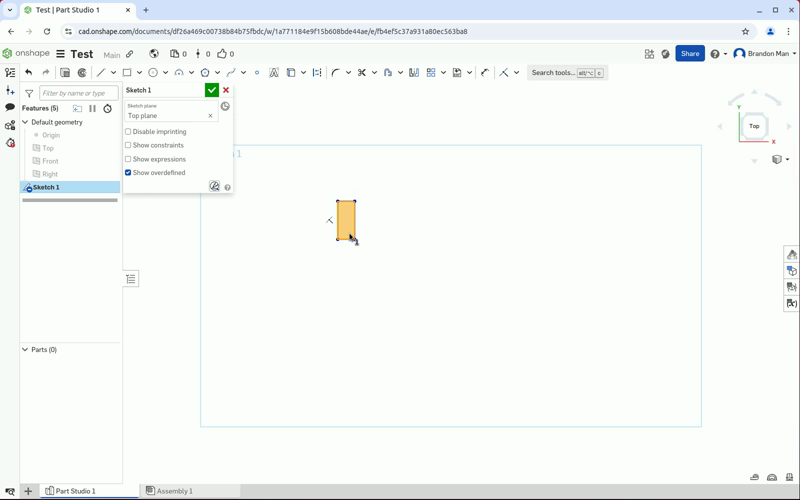
scroll(-6)
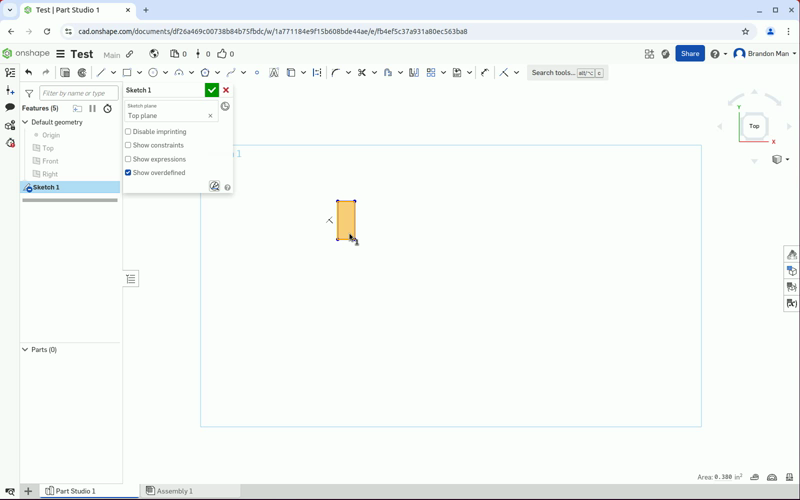
scroll(-6)
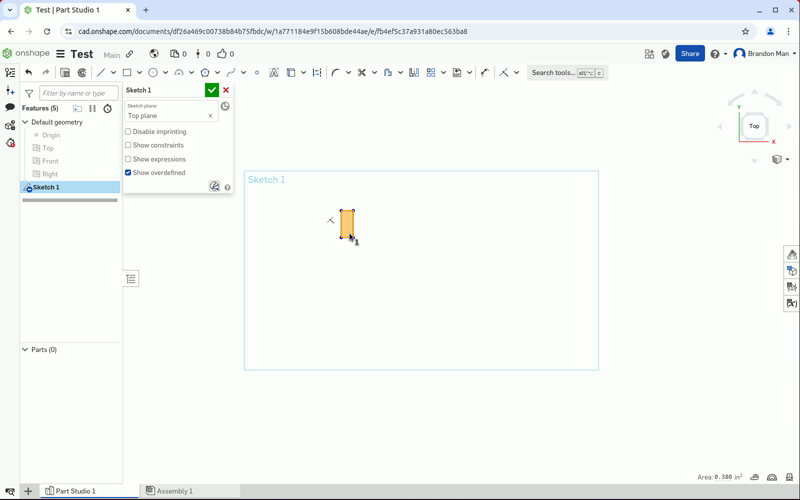
scroll(-6)
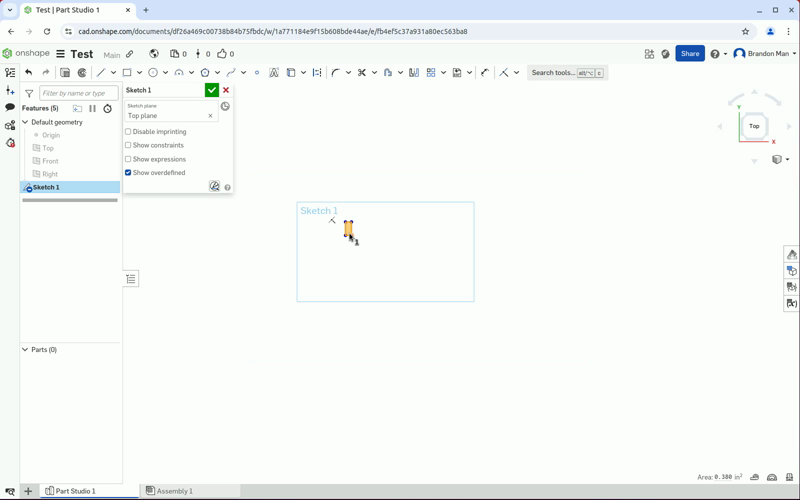
scroll(-6)
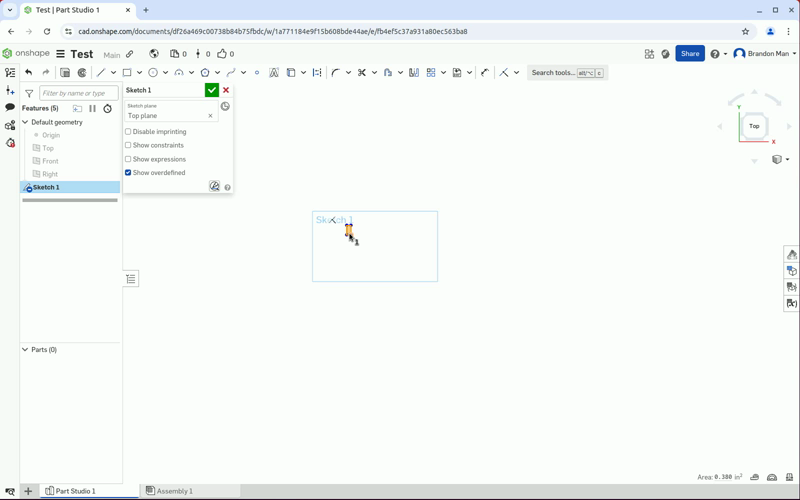
scroll(-6)
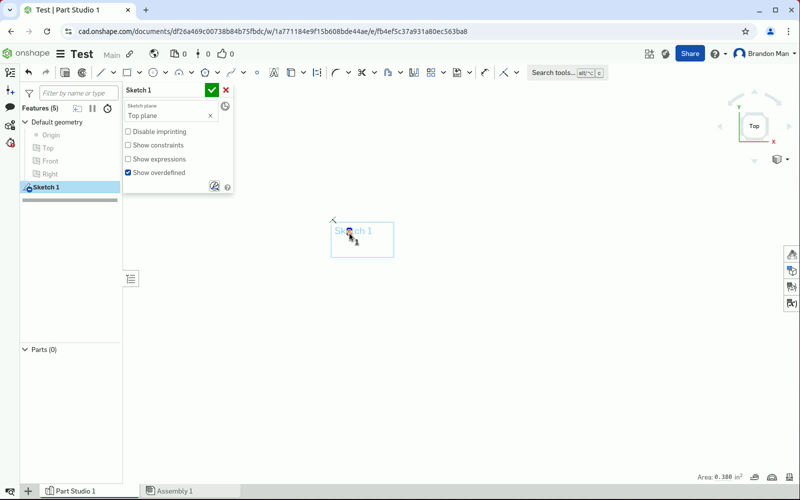
mouse_move(73, 352)
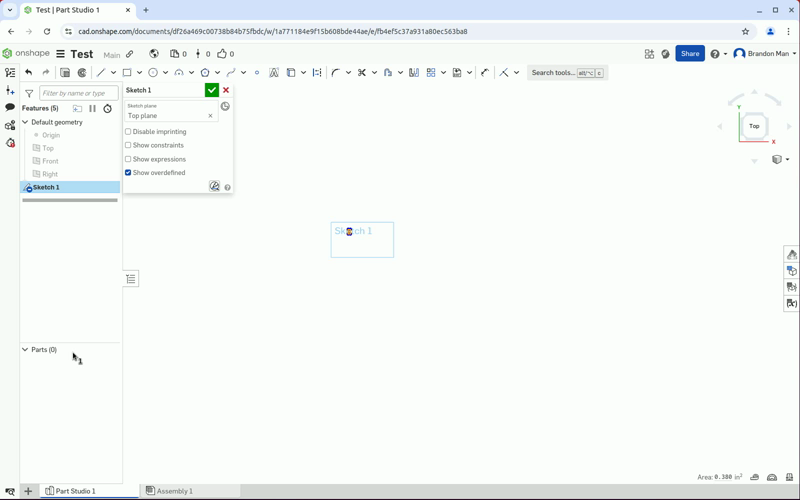
key(shift+y)
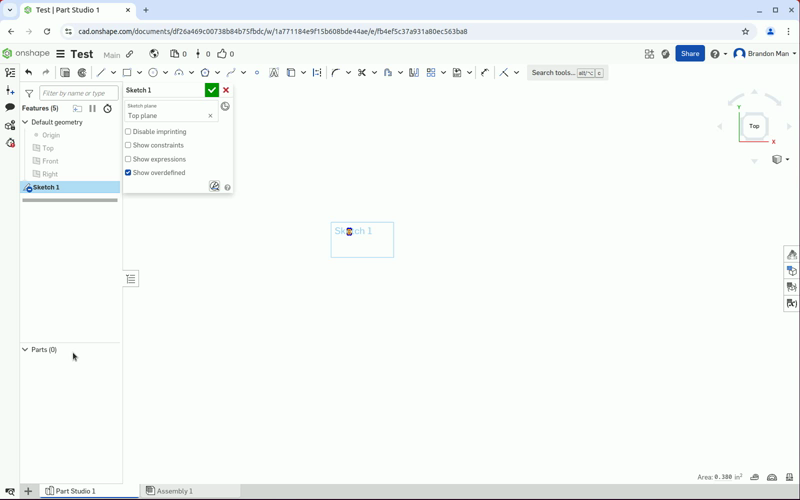
key(shift+e)
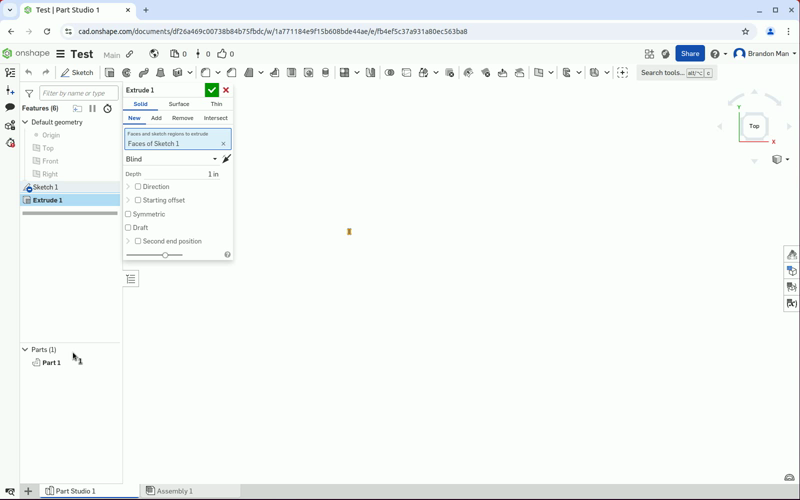
mouse_move(143, 106)
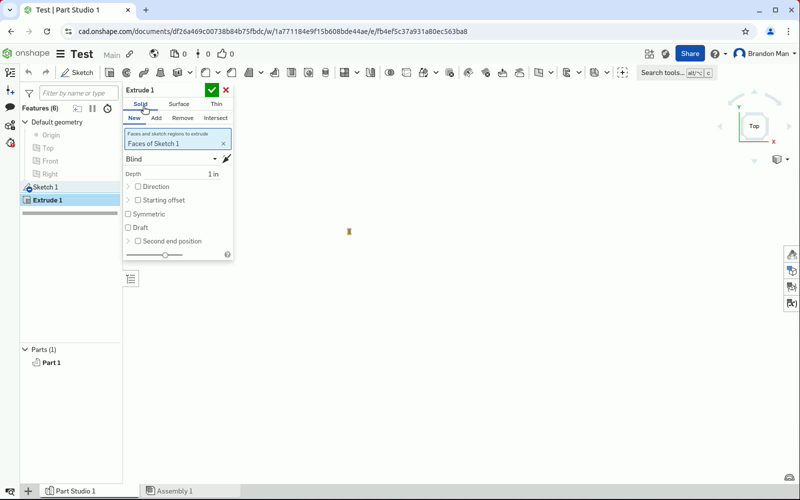
click(143, 106)
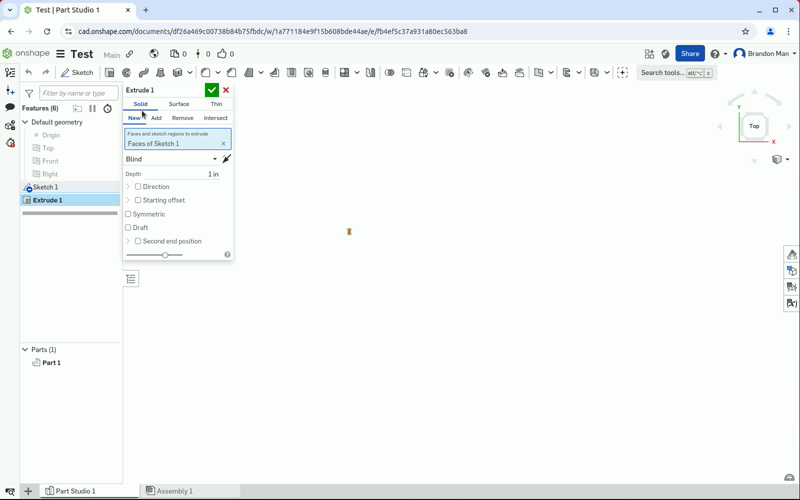
mouse_move(137, 120)
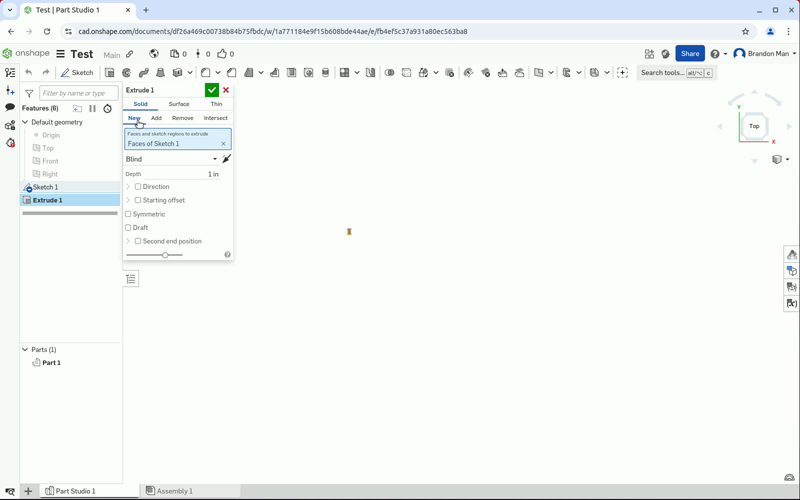
click(137, 120)
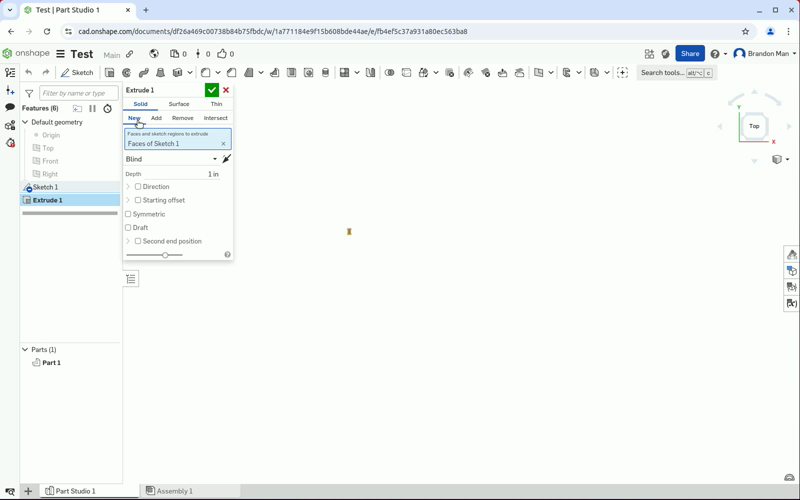
key(tab, 4)
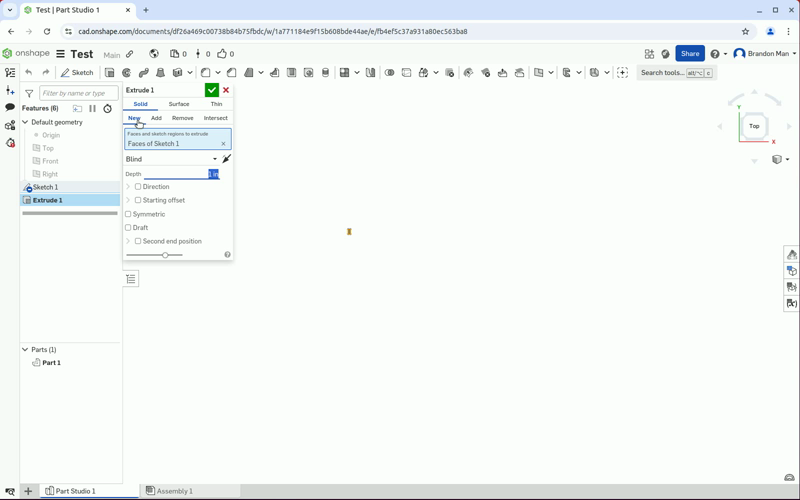
text(-0.241)
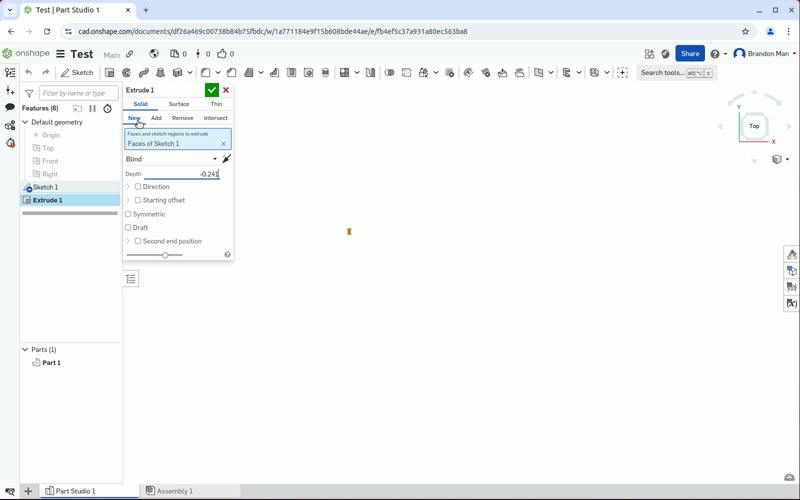
key(enter)
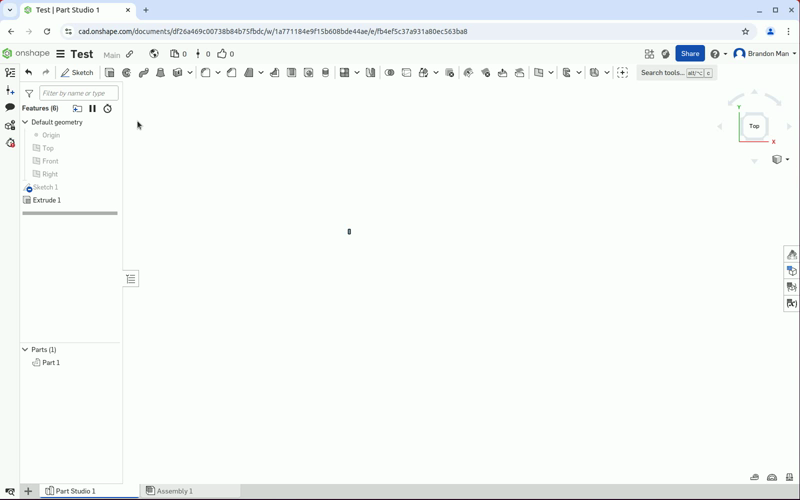
key(shift+h)
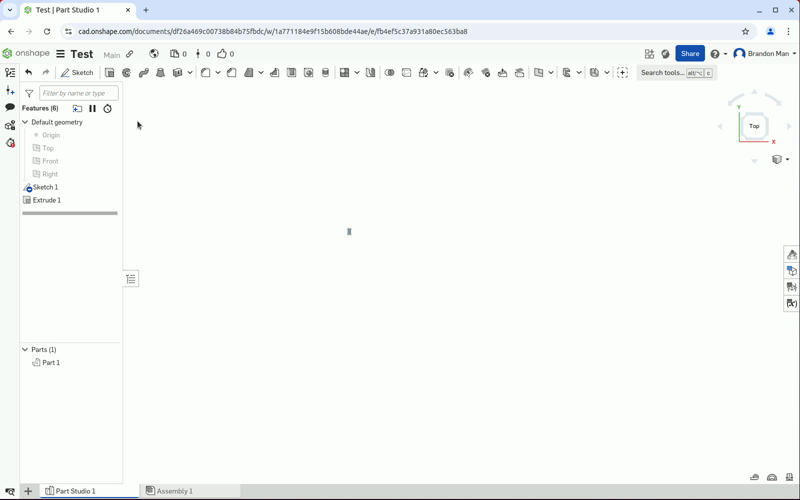
key(shift+h)
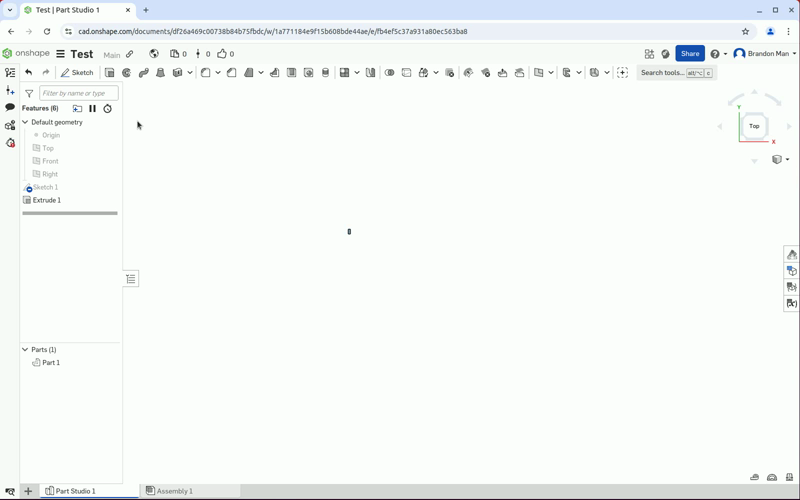
mouse_move(73, 189)
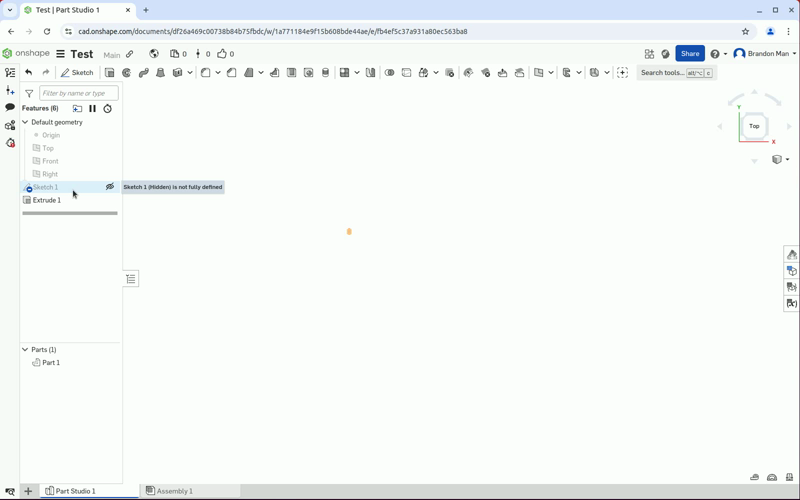
click(73, 189)
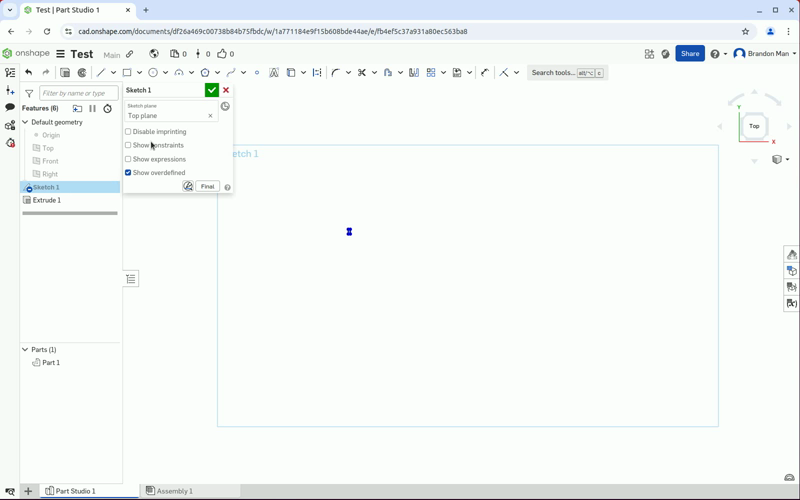
mouse_move(229, 92)
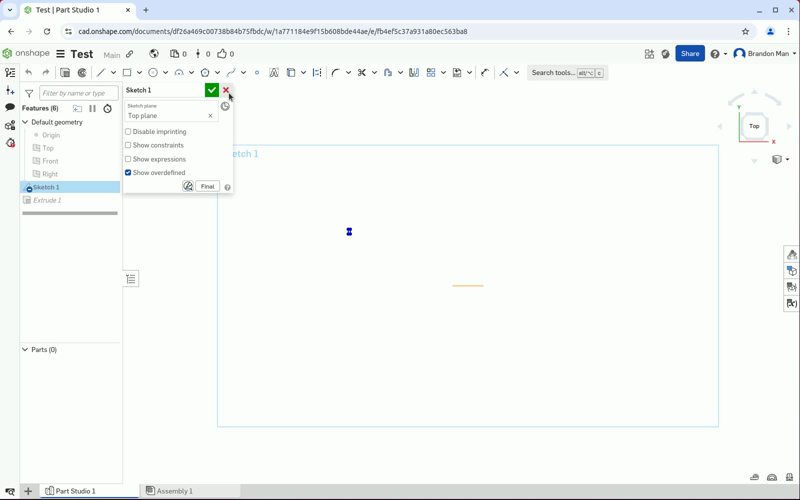
click(229, 92)
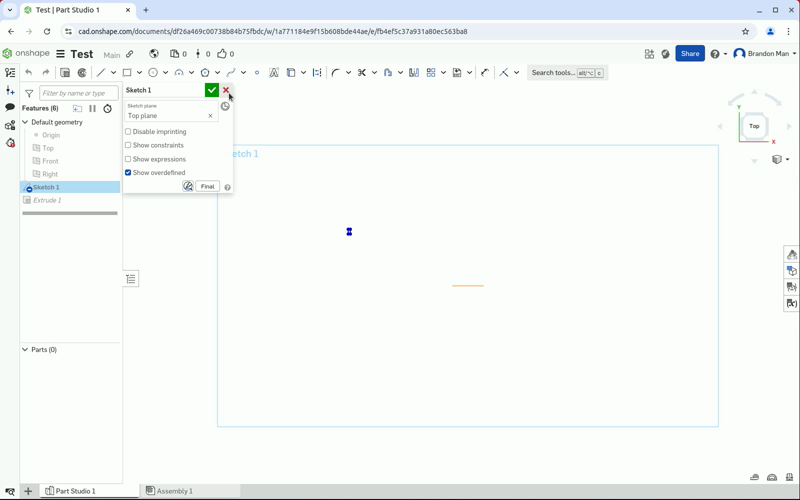
key(shift+s)
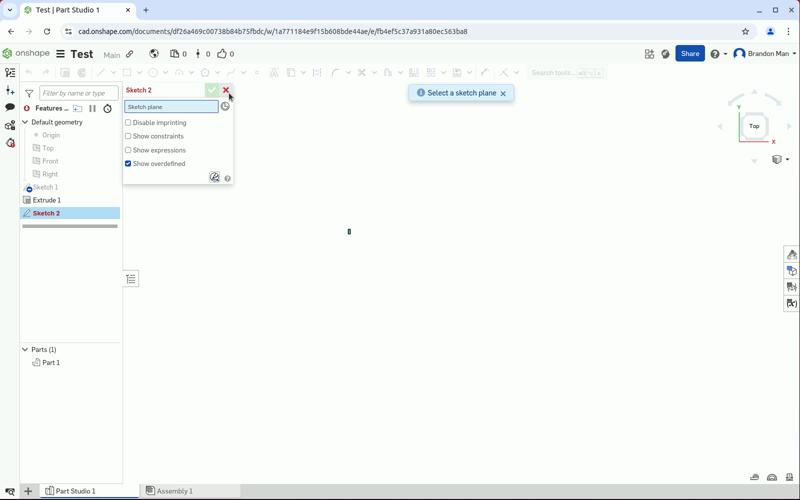
mouse_move(73, 150)
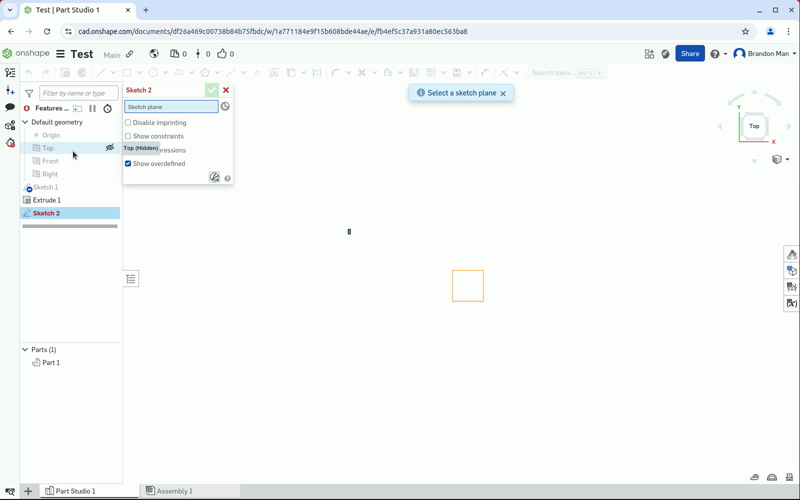
click(73, 150)
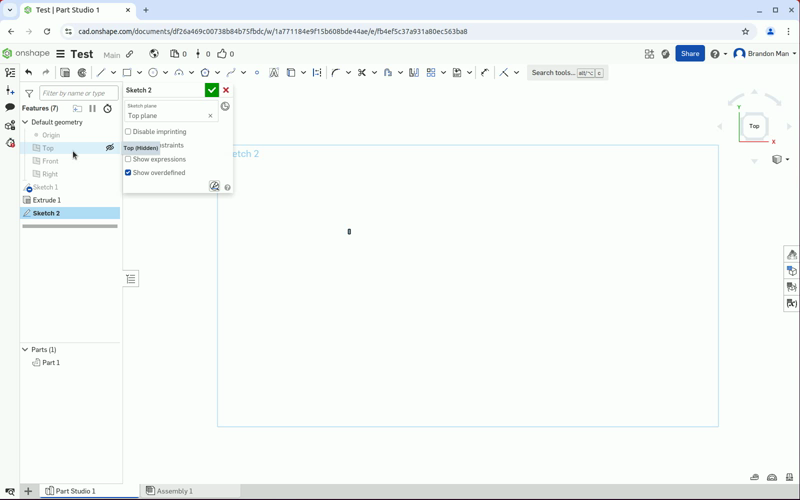
mouse_move(73, 352)
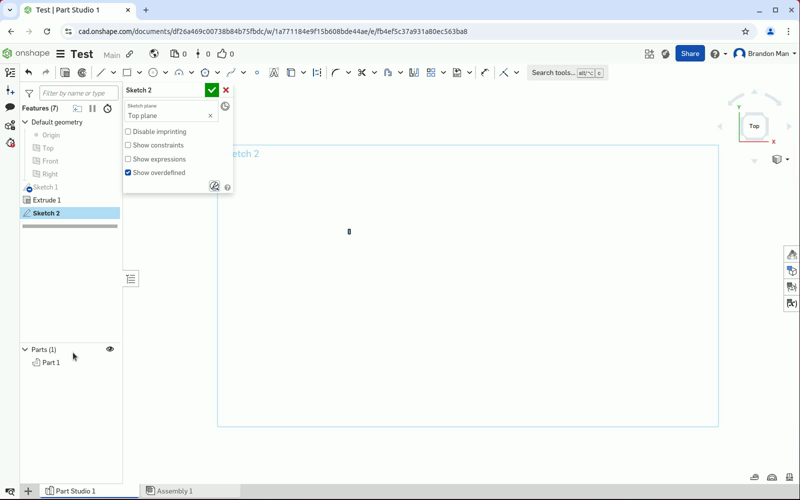
key(y)
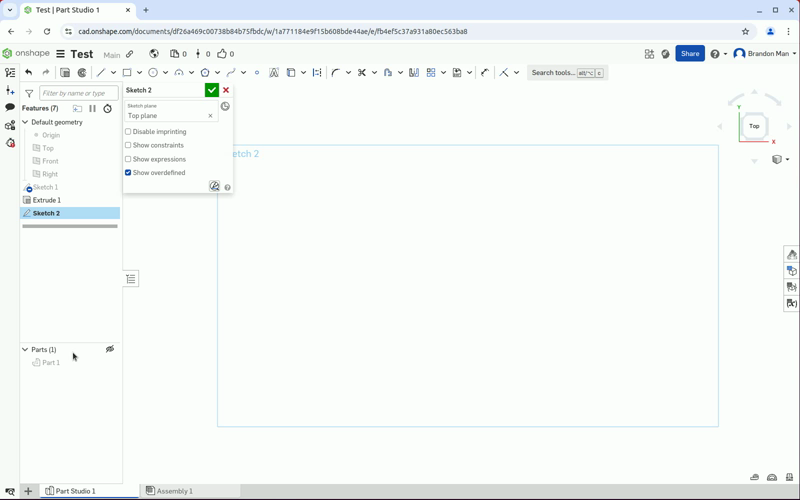
key(l)
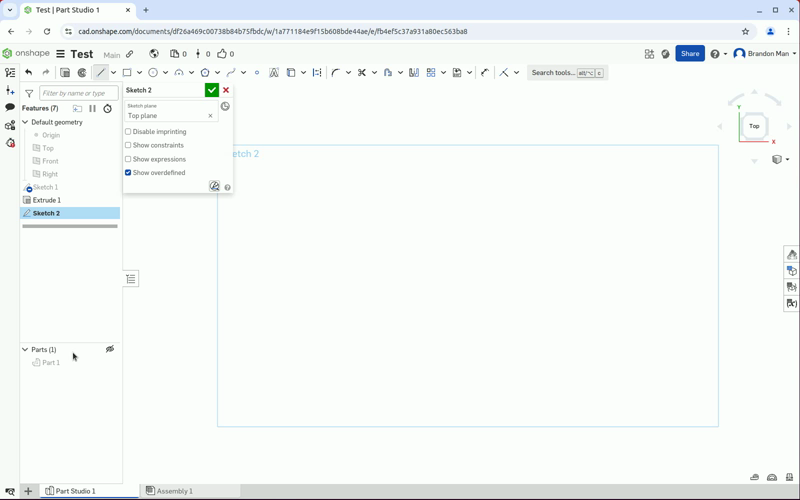
key_down(shift)
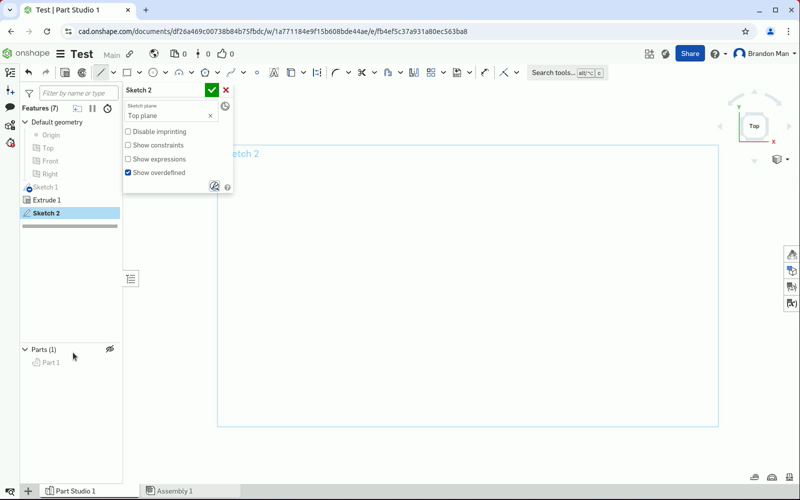
mouse_move(348, 236)
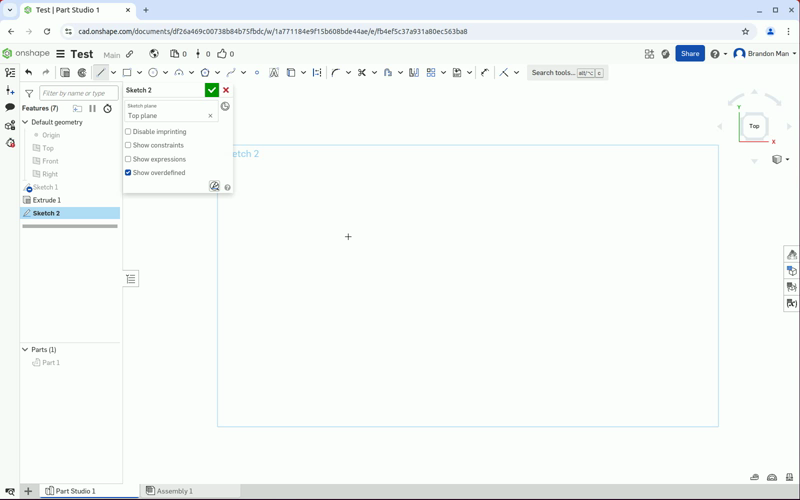
click(348, 236)
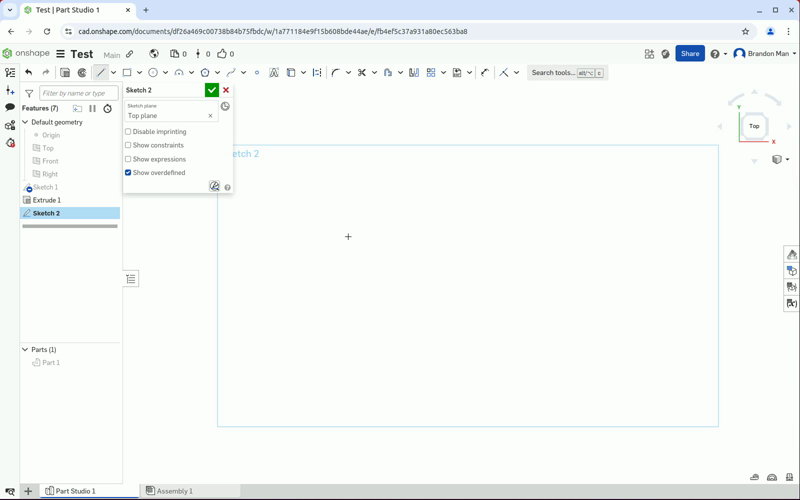
key_up(shift)
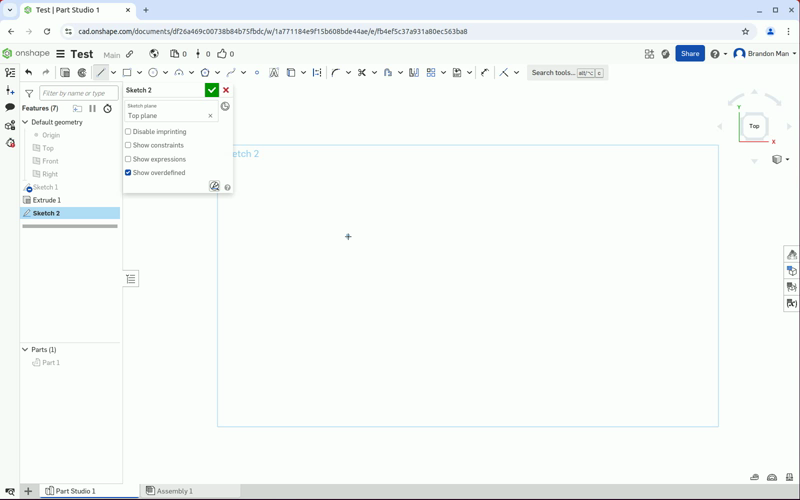
key_down(shift)
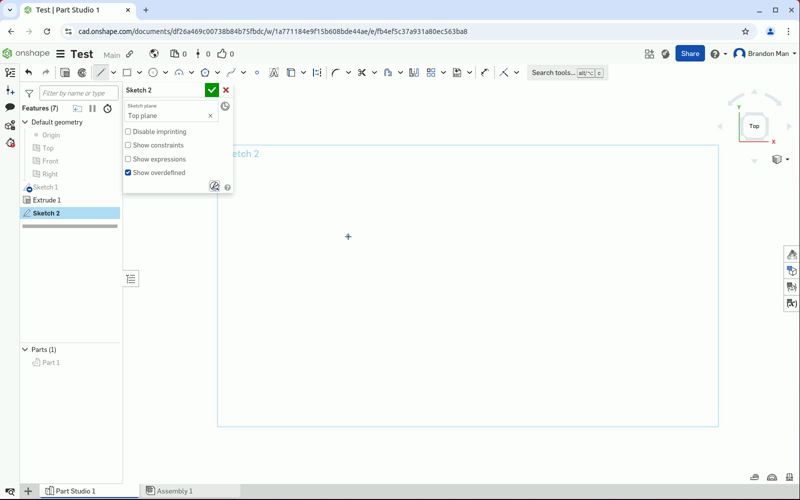
mouse_move(378, 236)
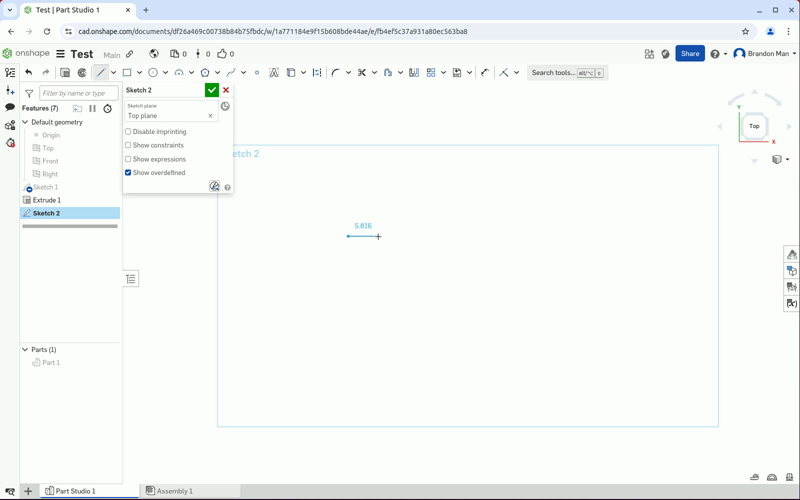
mouse_move(356, 236)
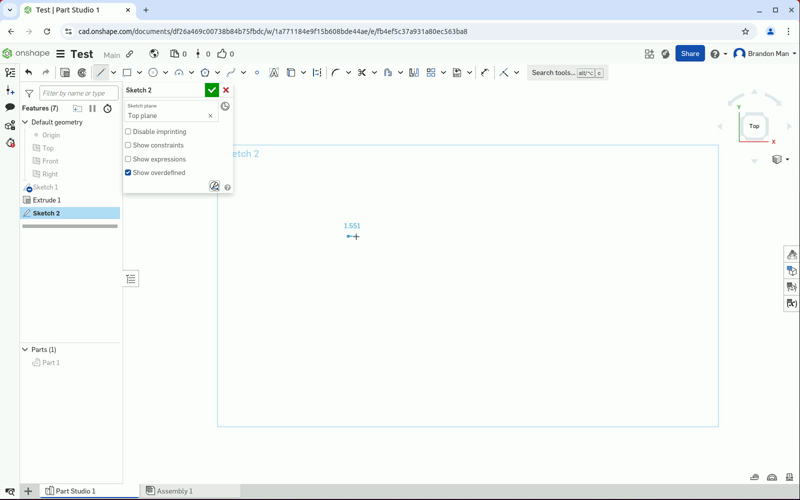
click(356, 236)
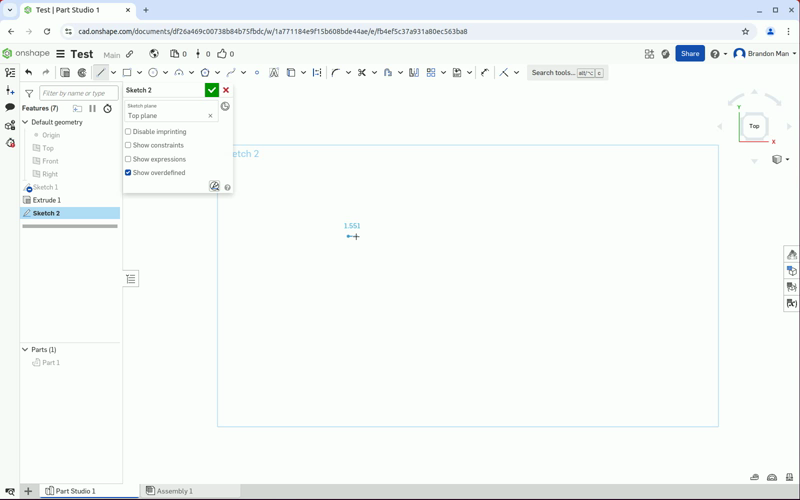
key_up(shift)
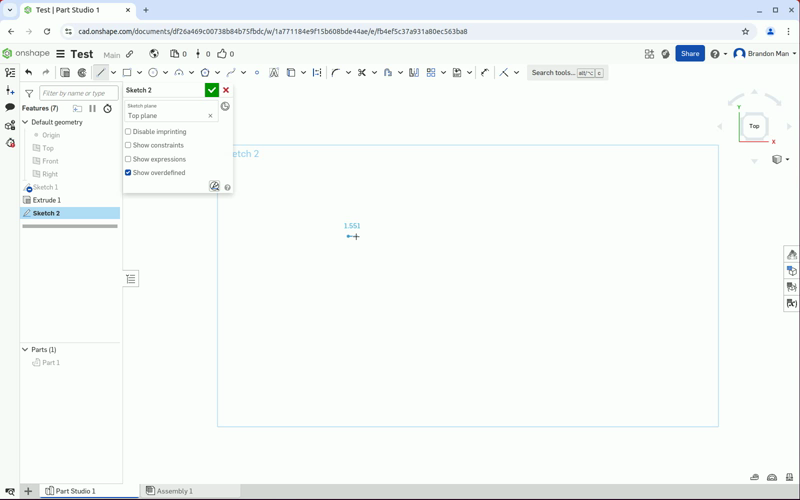
key_down(shift)
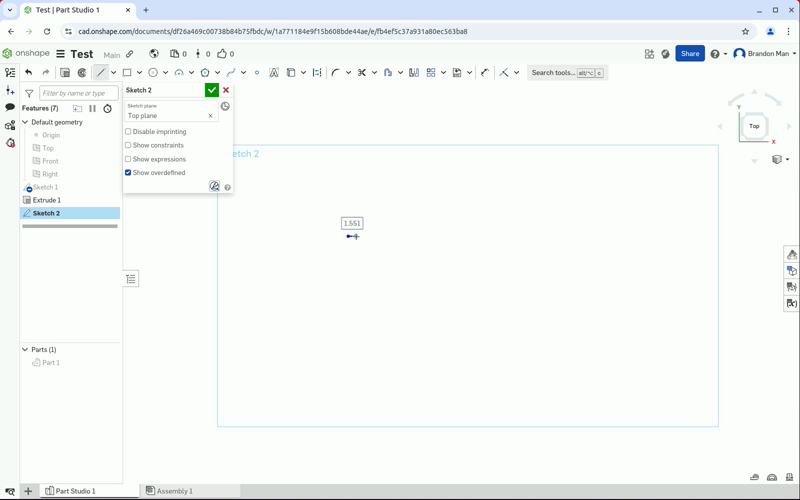
mouse_move(386, 236)
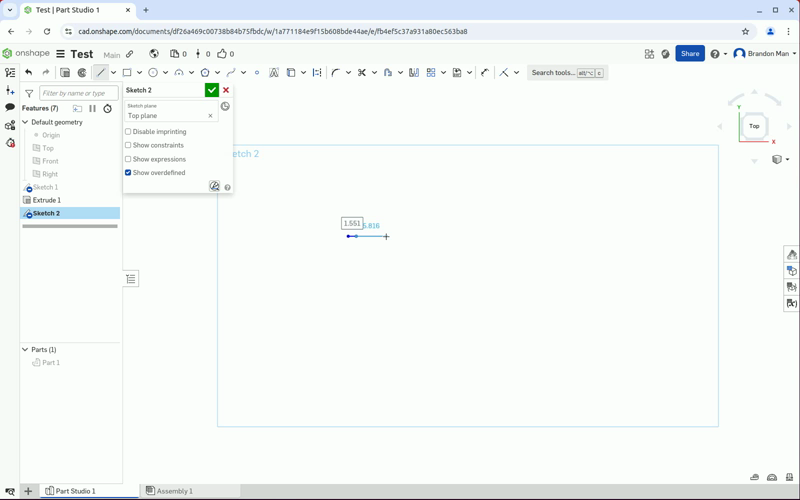
mouse_move(356, 234)
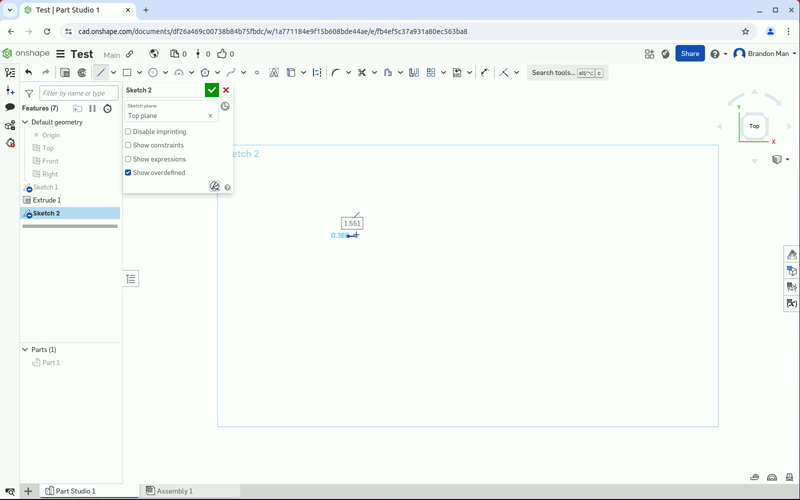
scroll(6)
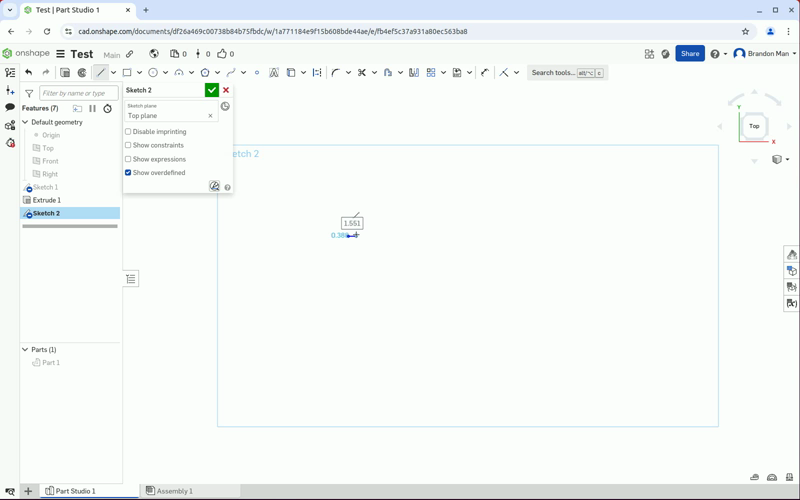
scroll(6)
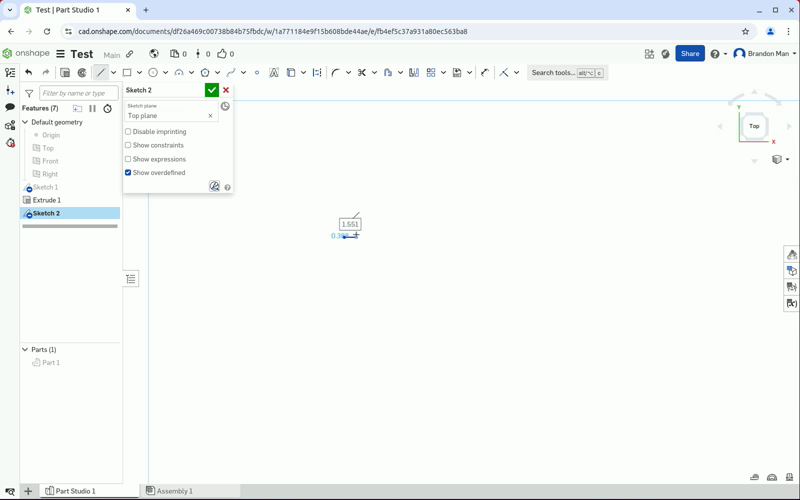
scroll(6)
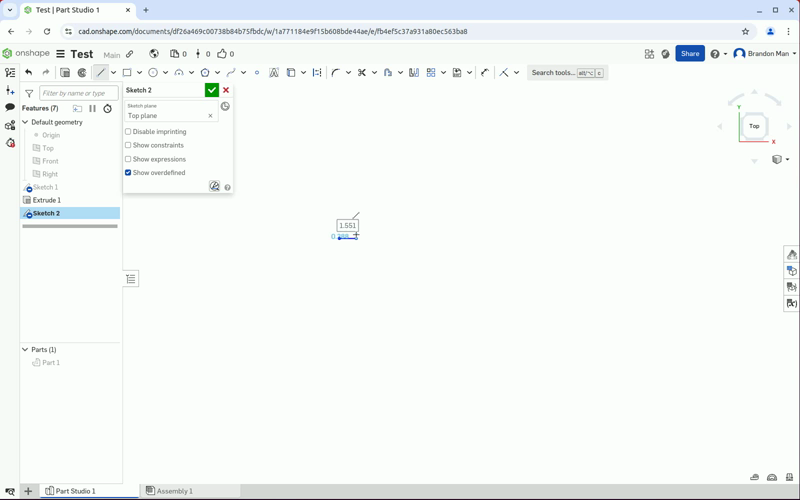
scroll(6)
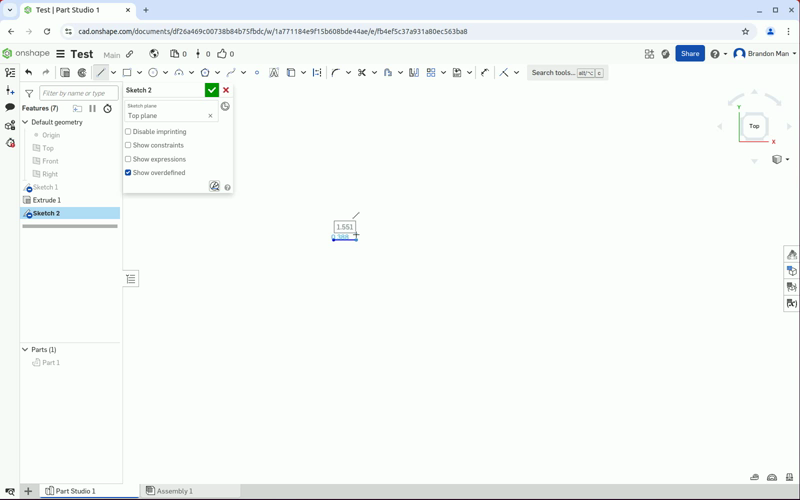
scroll(6)
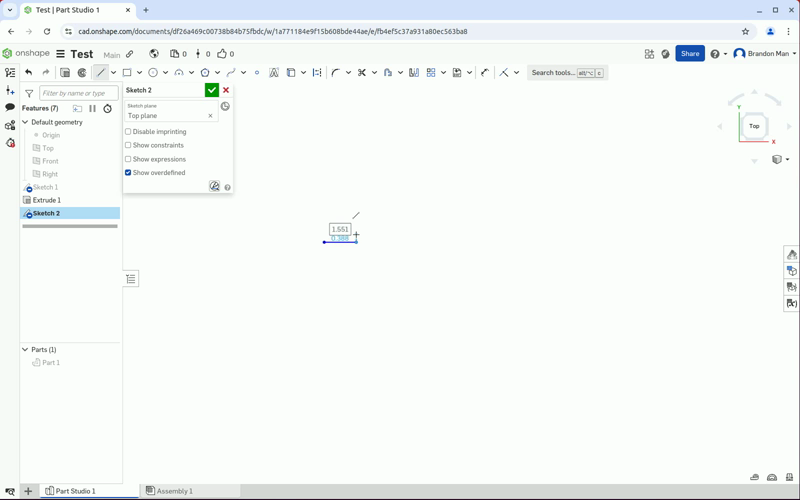
scroll(6)
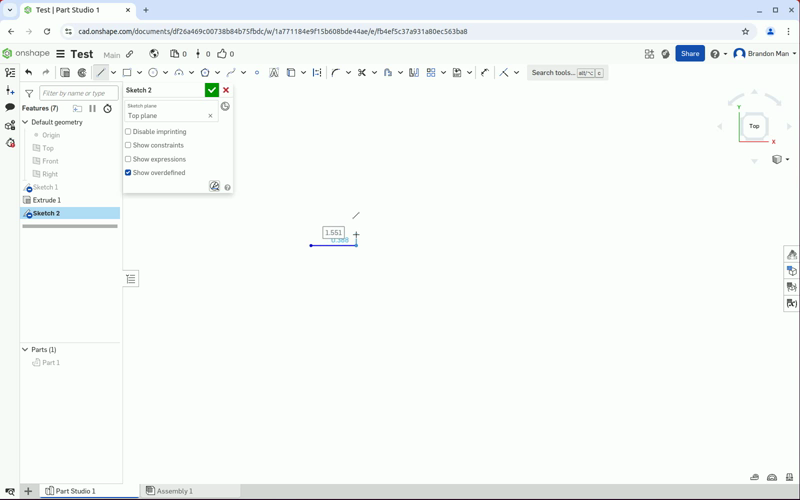
scroll(6)
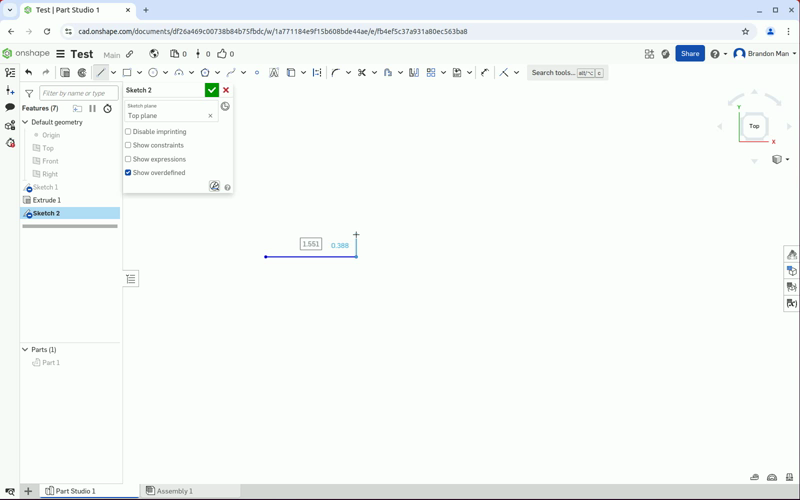
click(356, 234)
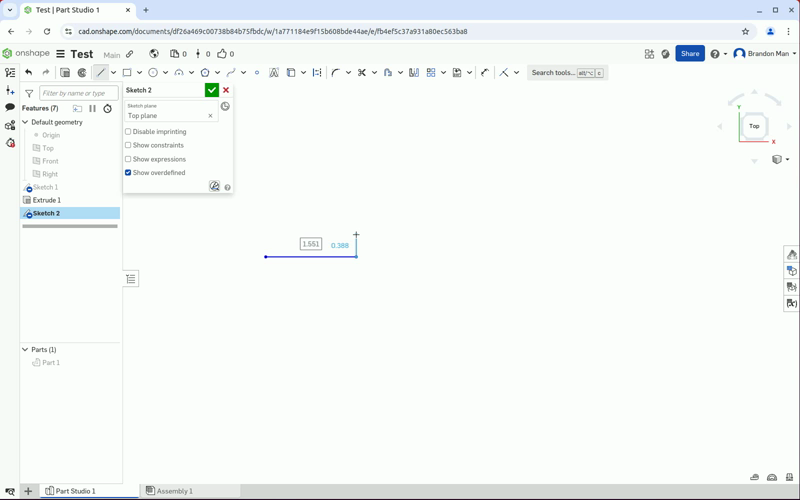
scroll(-6)
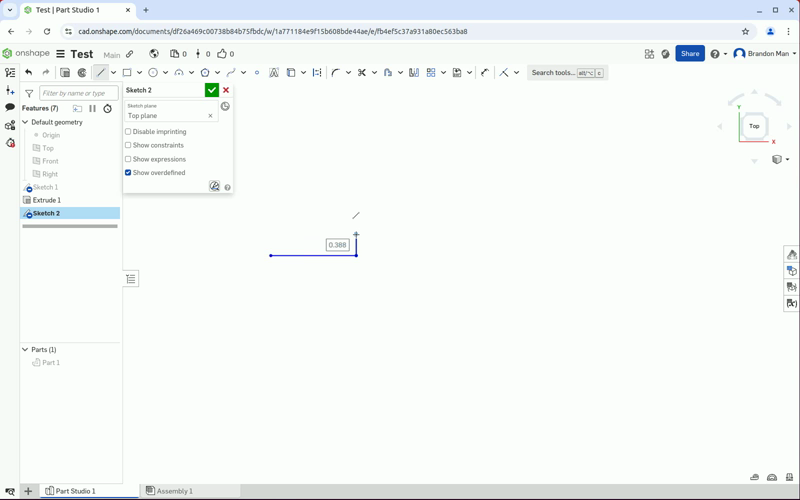
scroll(-6)
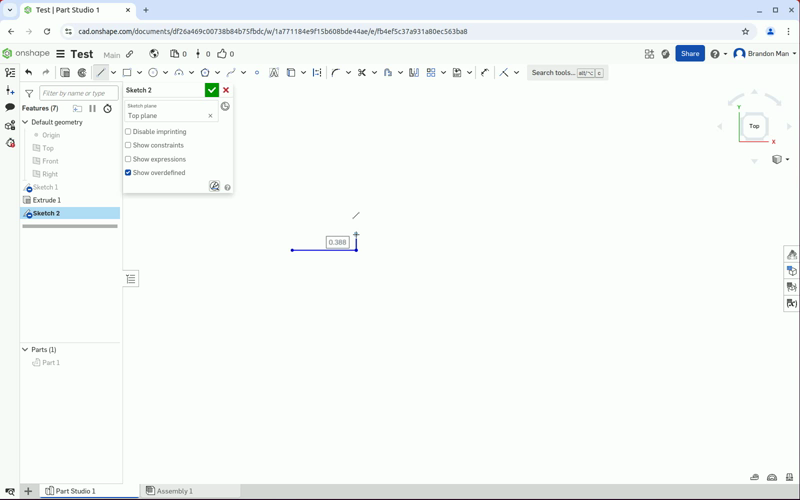
scroll(-6)
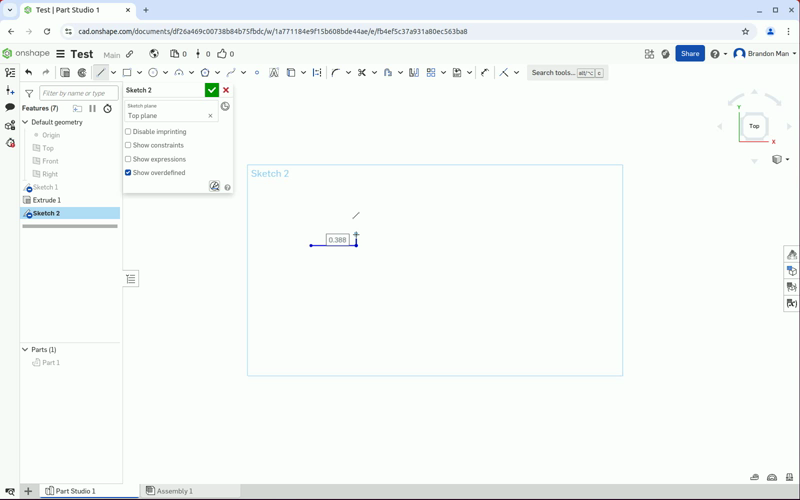
scroll(-6)
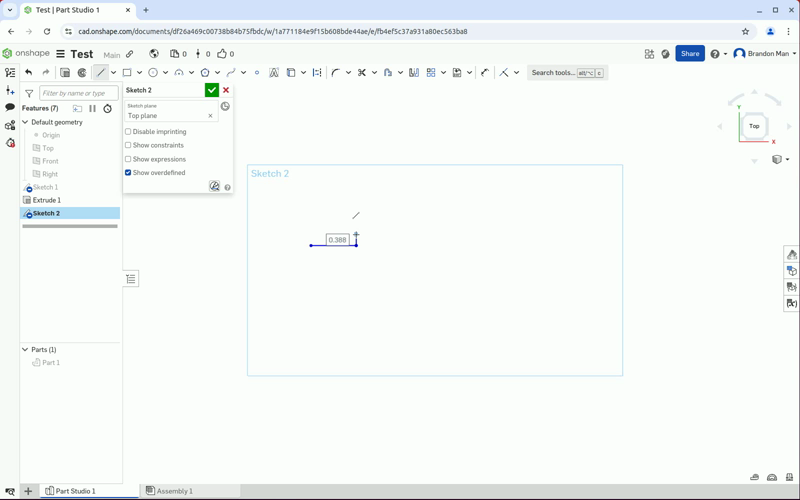
scroll(-6)
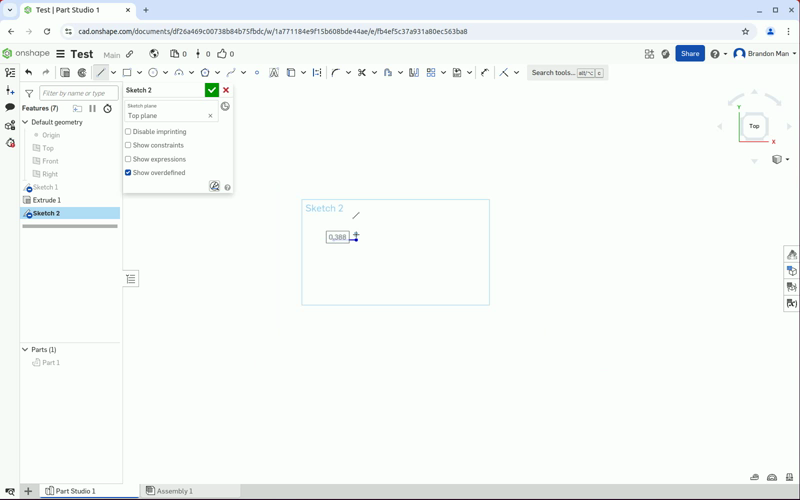
scroll(-6)
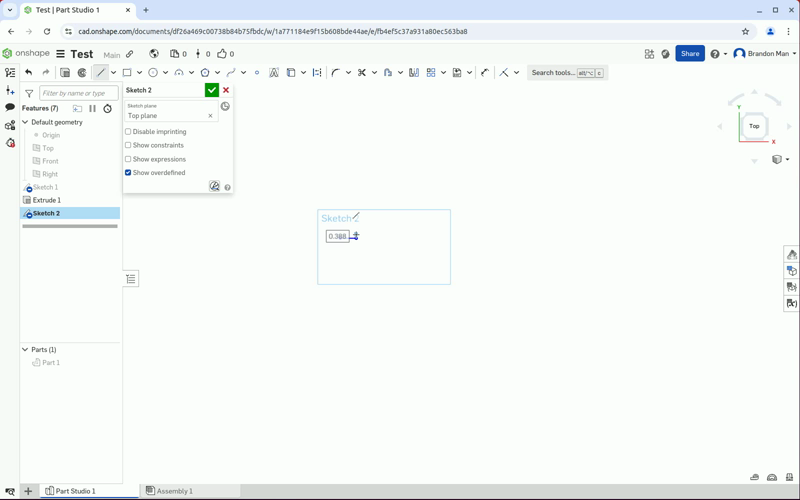
scroll(-6)
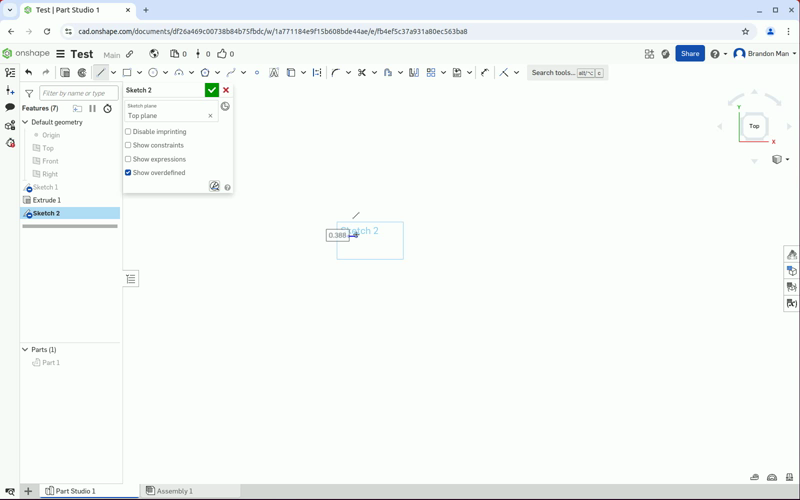
key_up(shift)
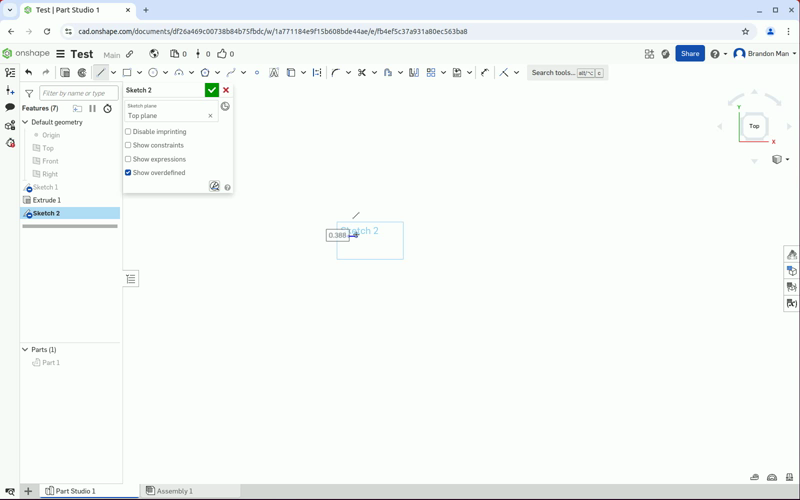
key_down(shift)
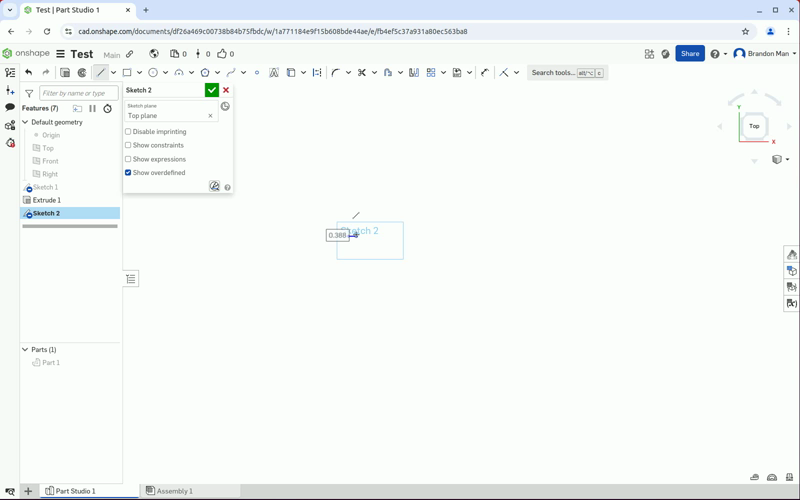
mouse_move(386, 234)
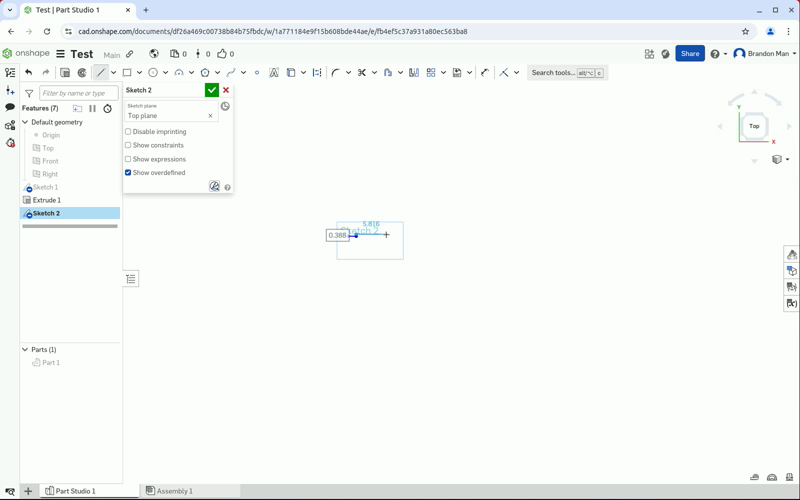
mouse_move(355, 234)
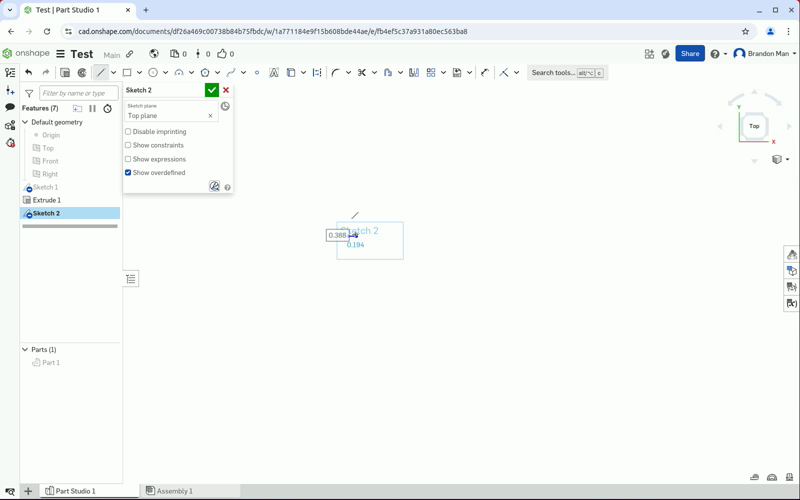
scroll(6)
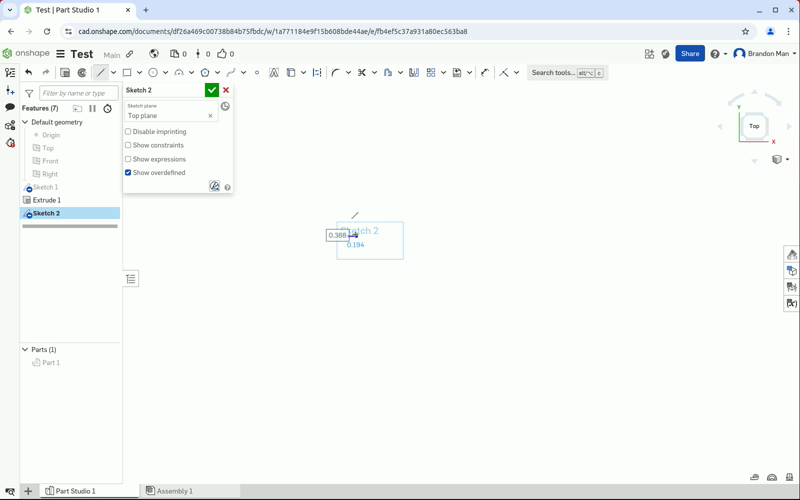
scroll(6)
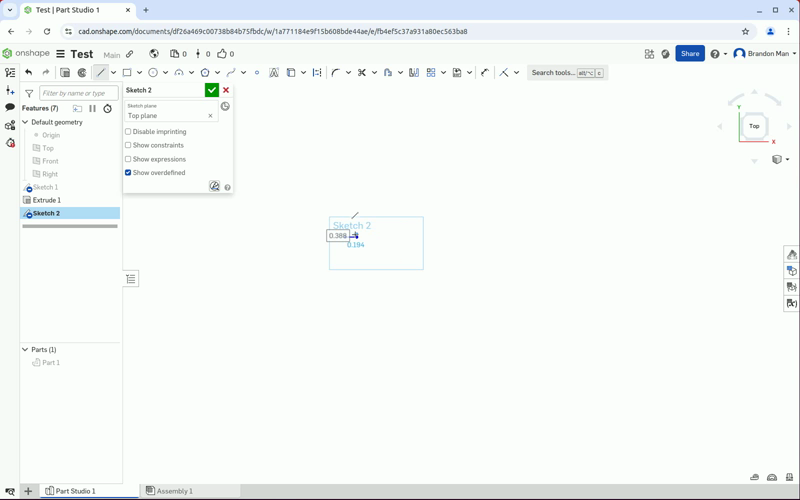
scroll(6)
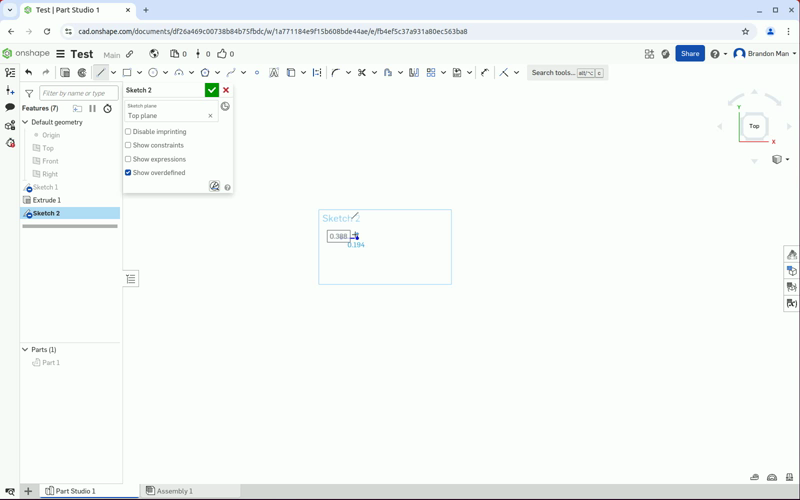
scroll(6)
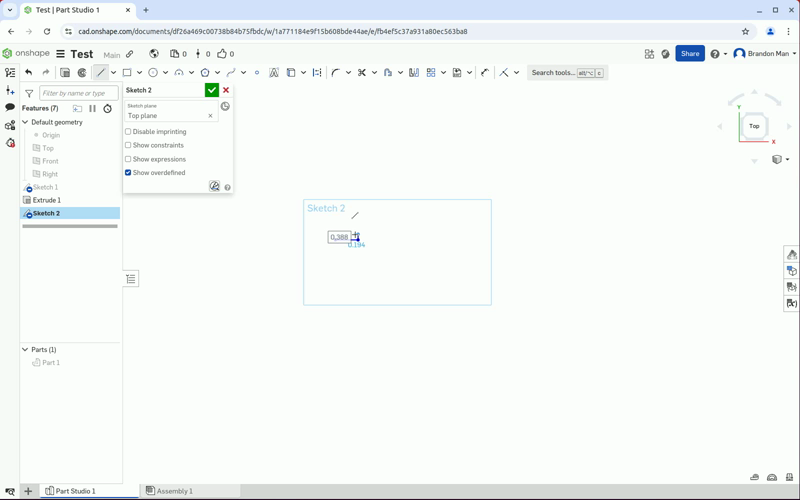
scroll(6)
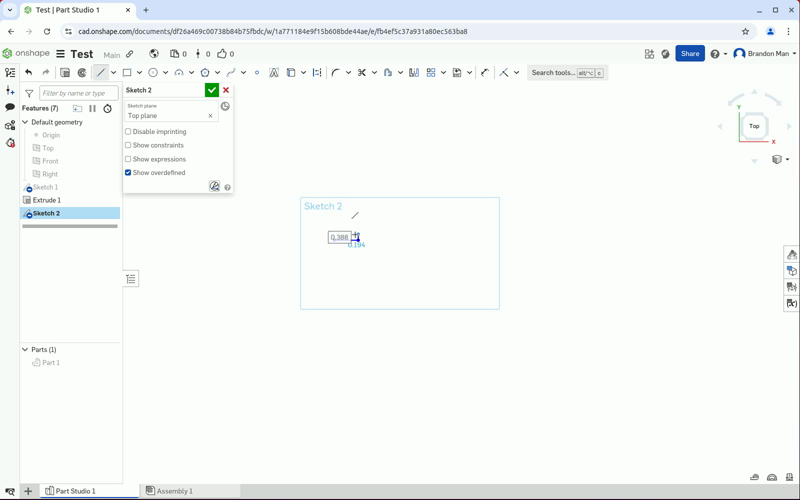
scroll(6)
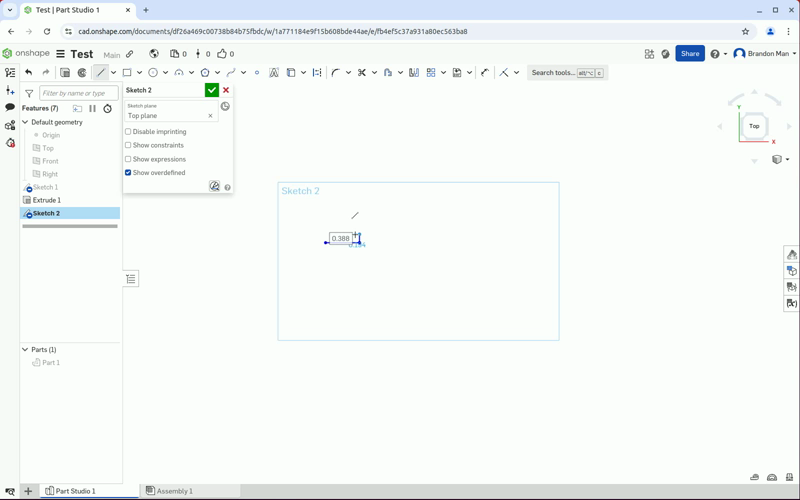
scroll(6)
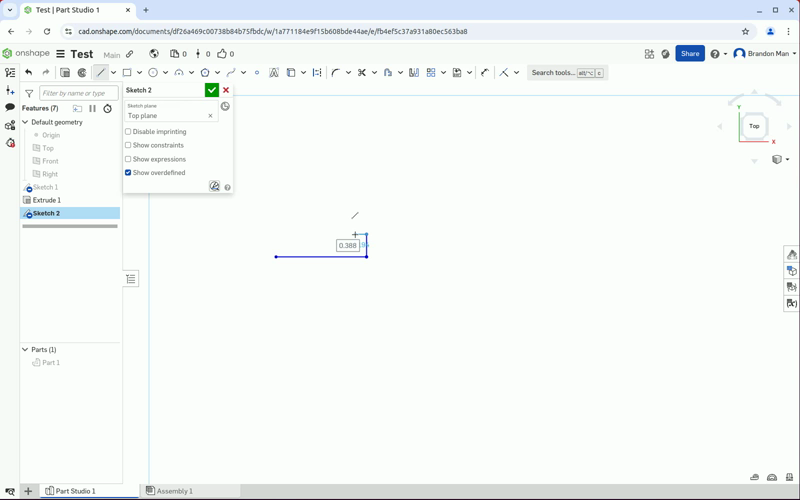
click(355, 234)
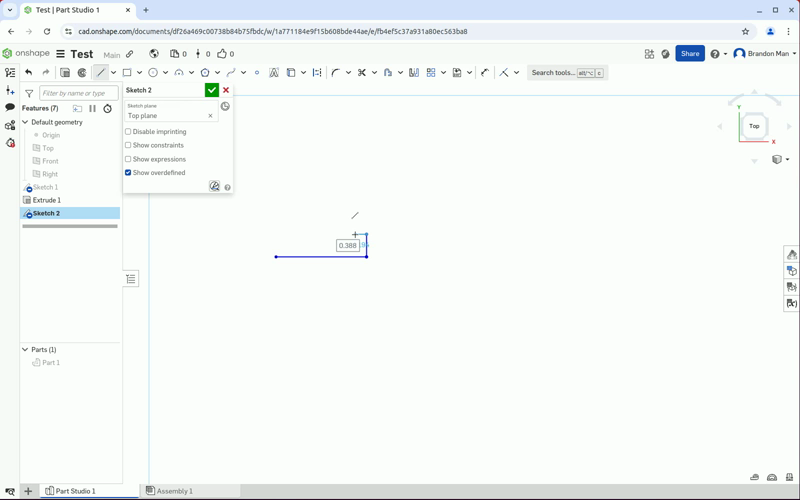
scroll(-6)
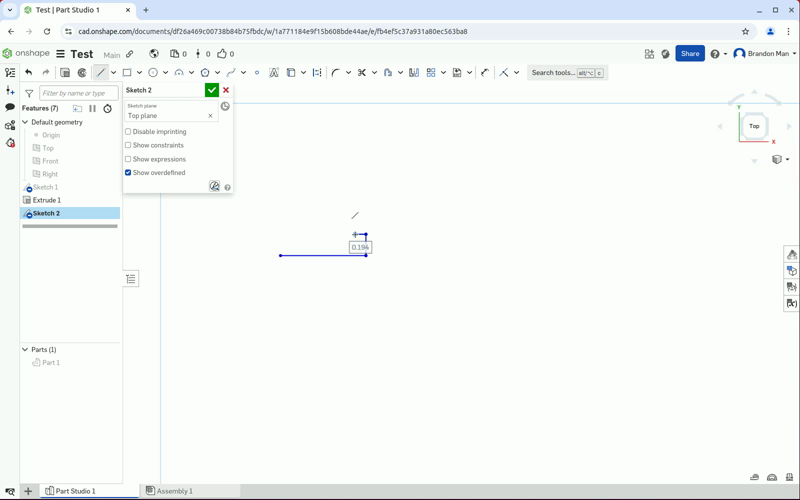
scroll(-6)
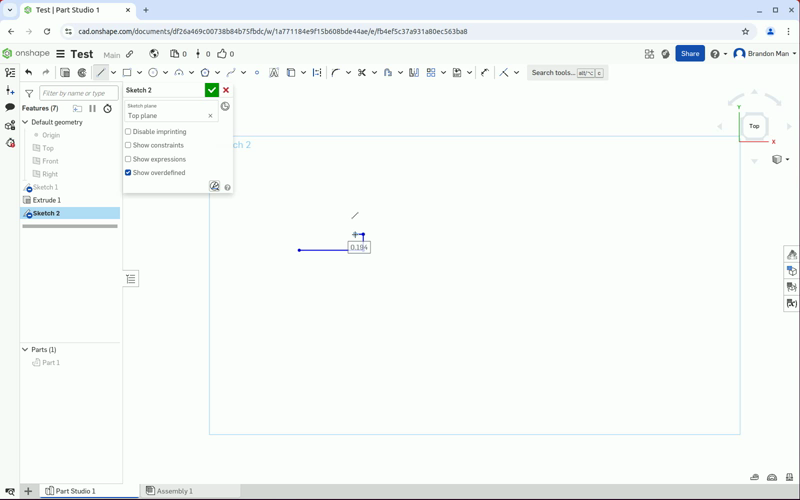
scroll(-6)
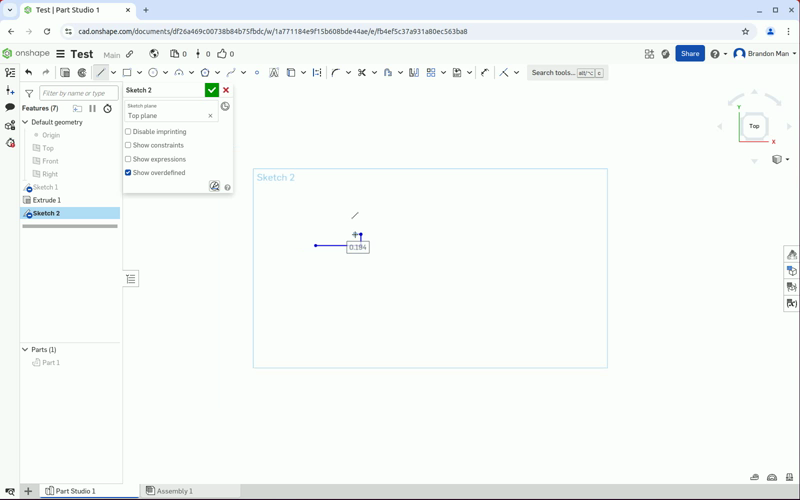
scroll(-6)
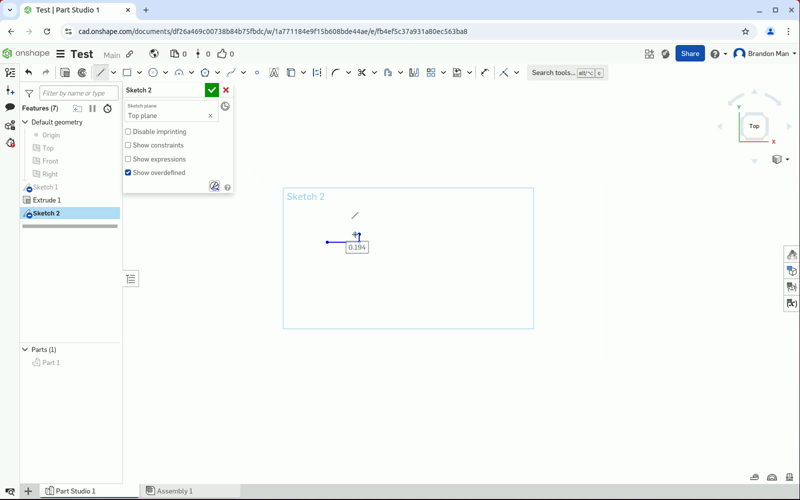
scroll(-6)
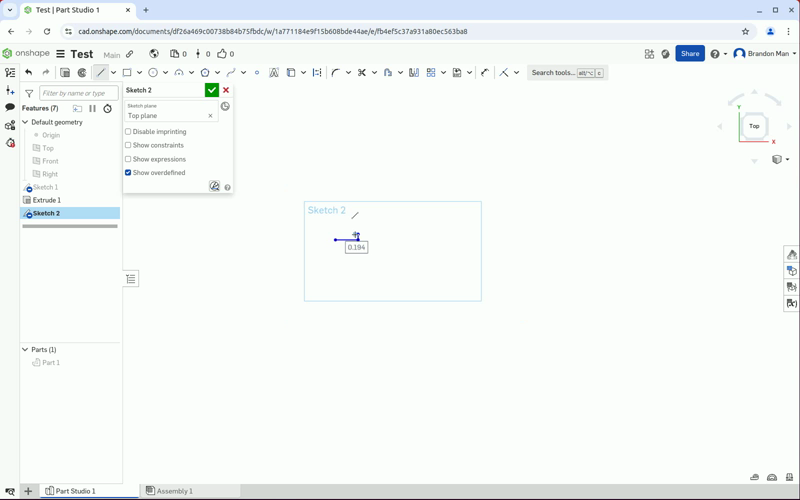
scroll(-6)
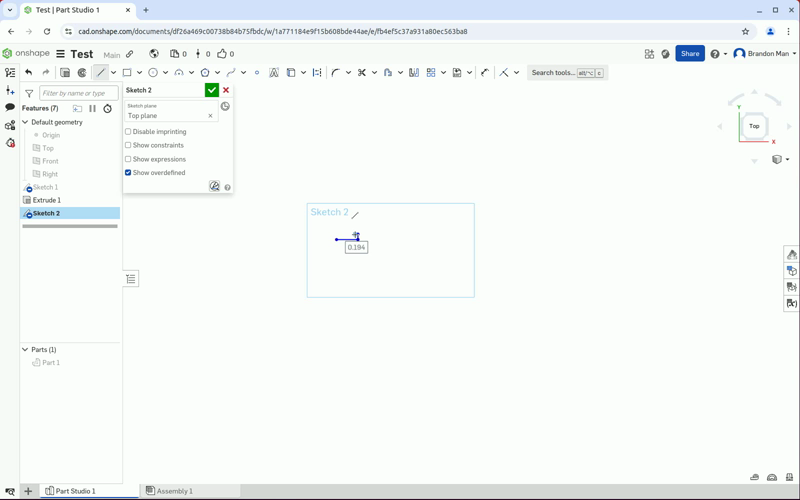
scroll(-6)
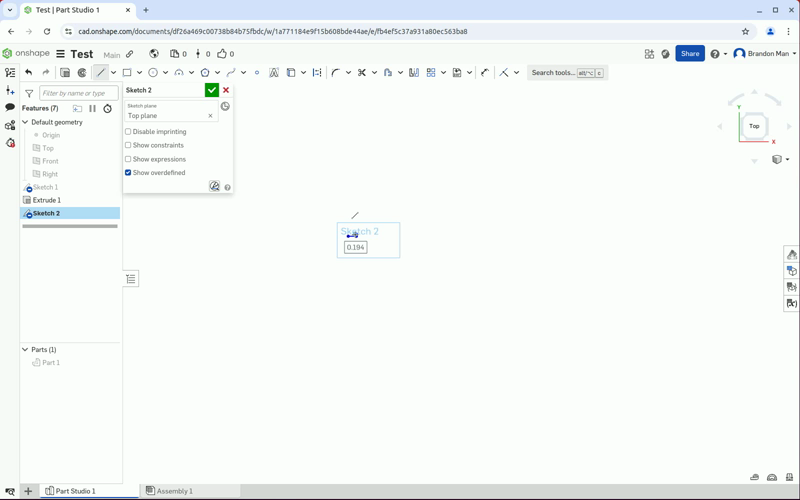
key_up(shift)
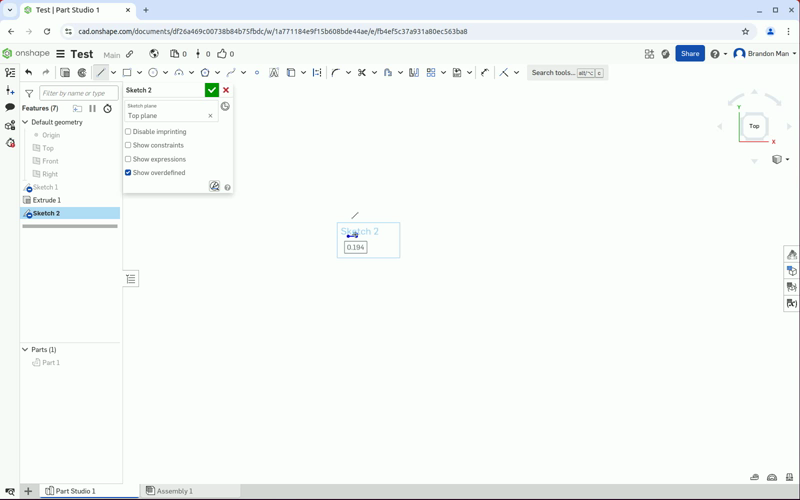
key_down(shift)
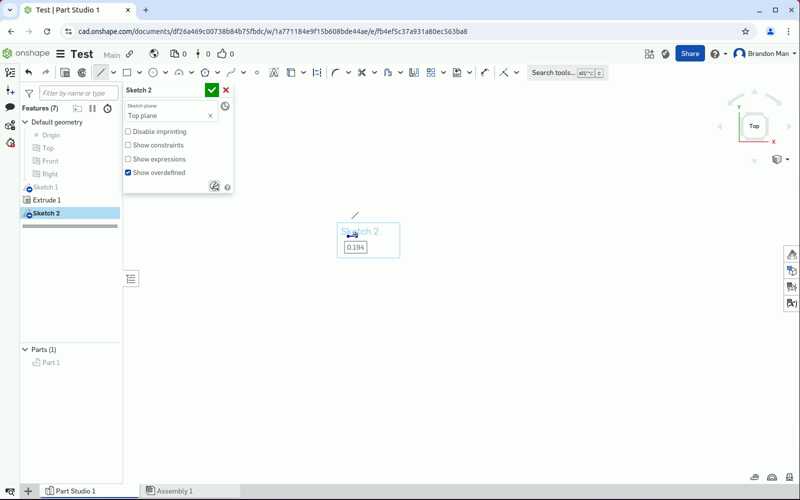
mouse_move(385, 234)
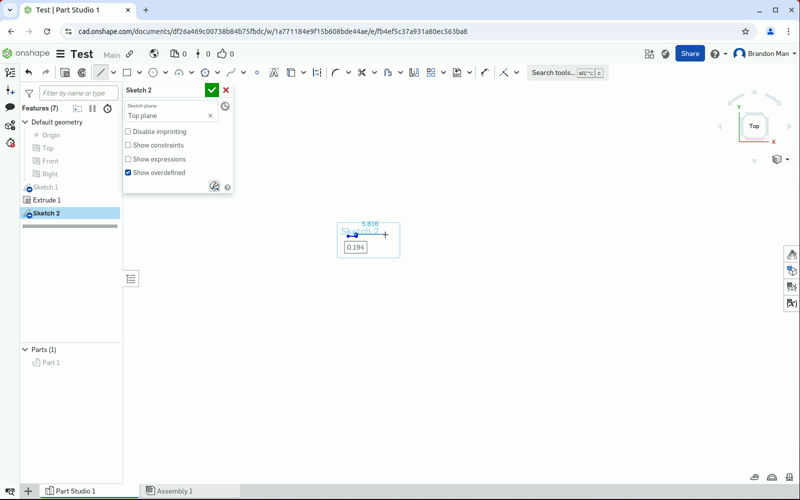
mouse_move(350, 234)
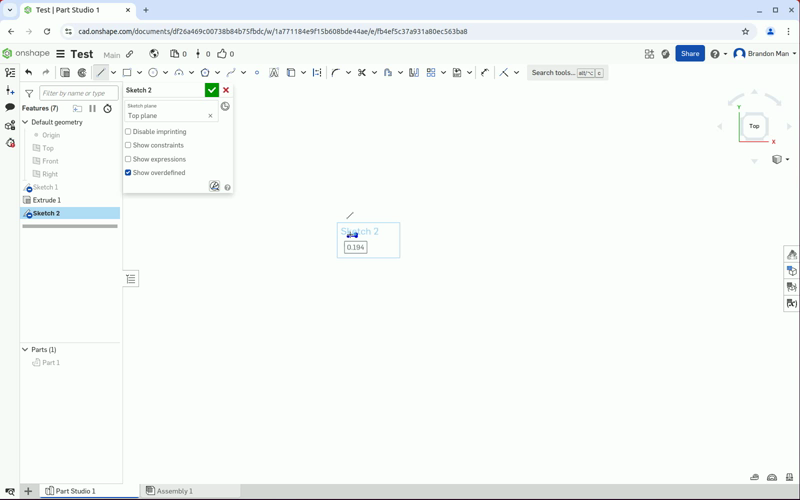
scroll(6)
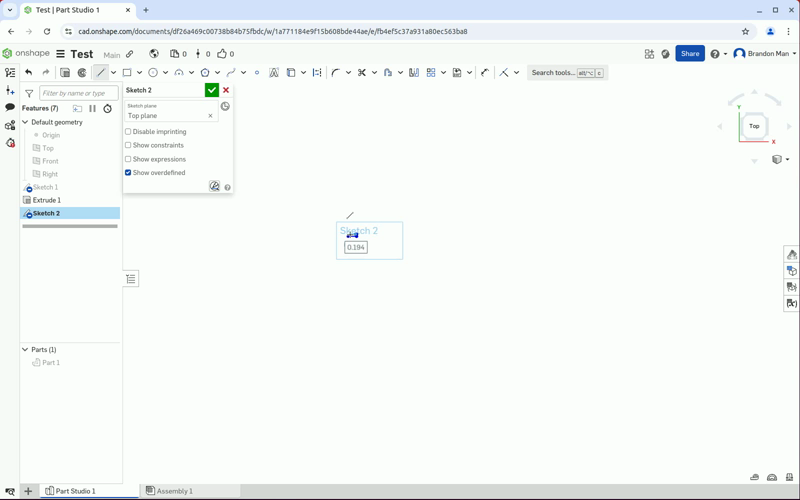
scroll(6)
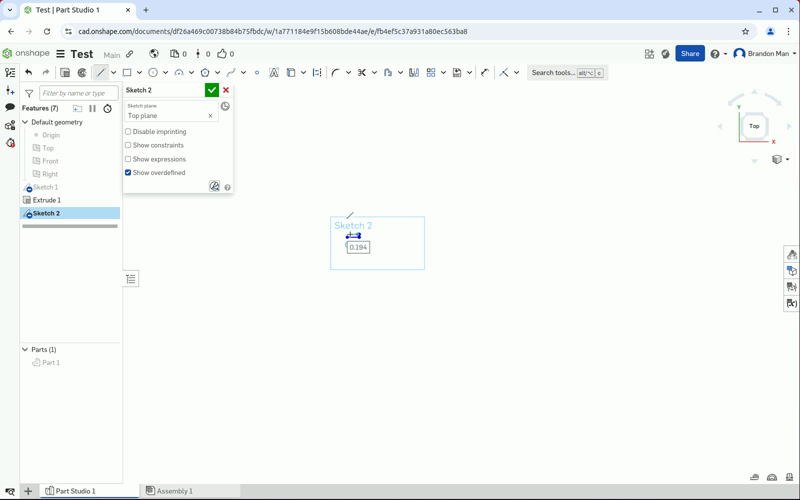
scroll(6)
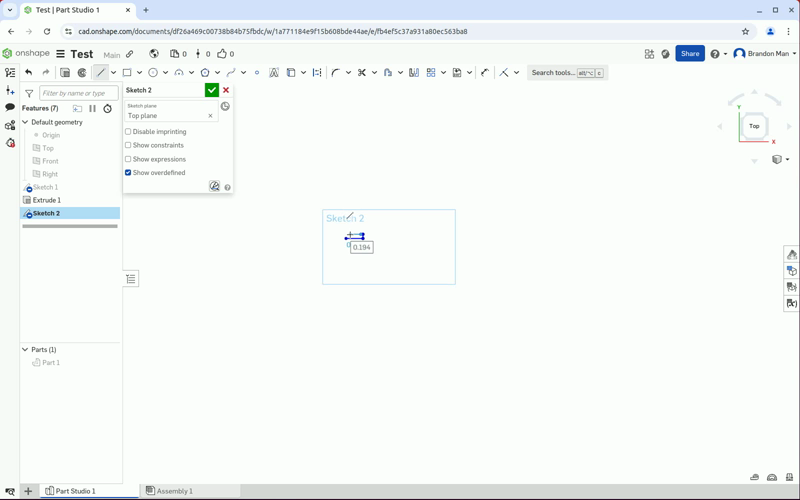
scroll(6)
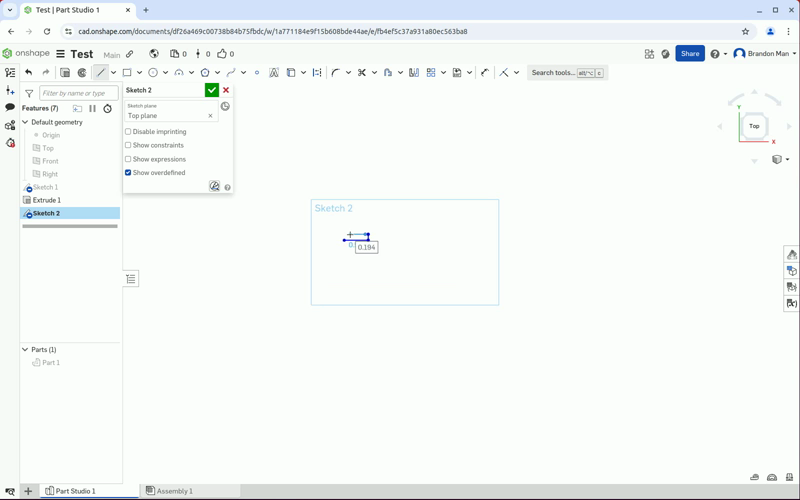
scroll(6)
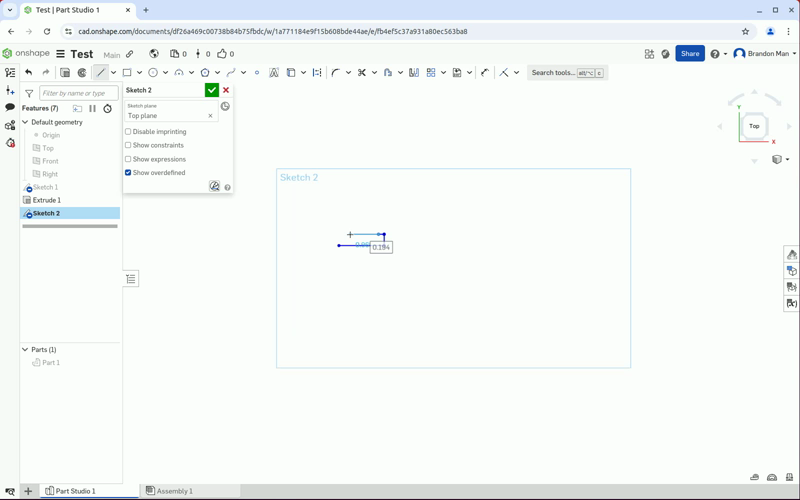
scroll(6)
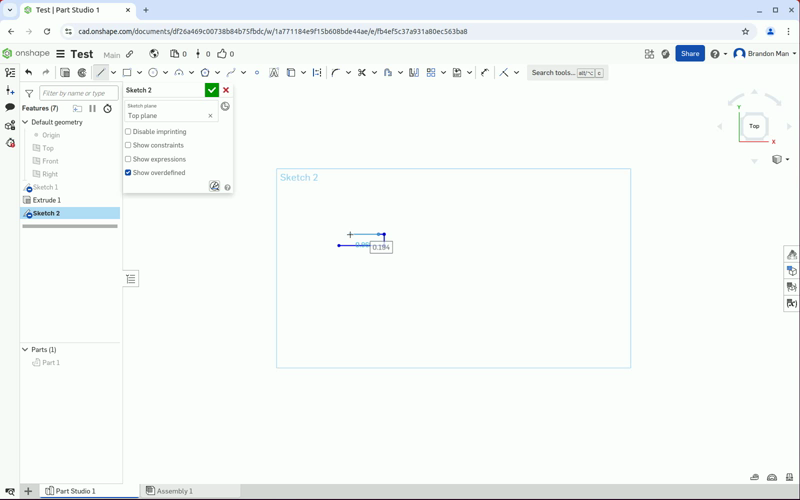
scroll(6)
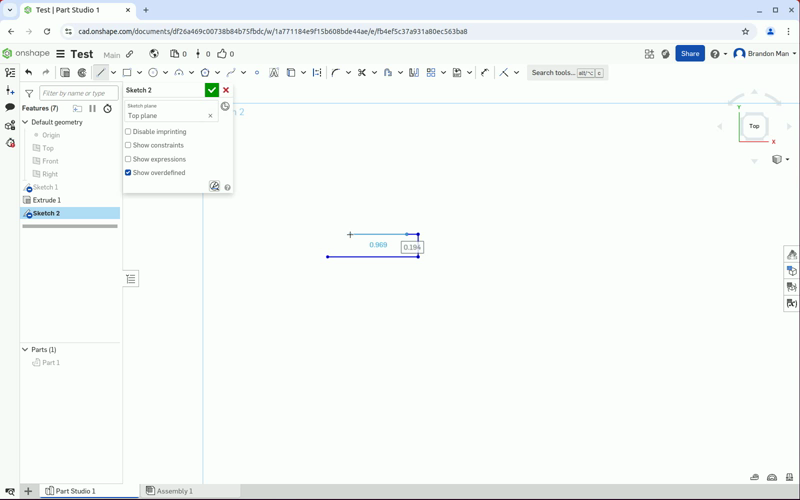
click(350, 234)
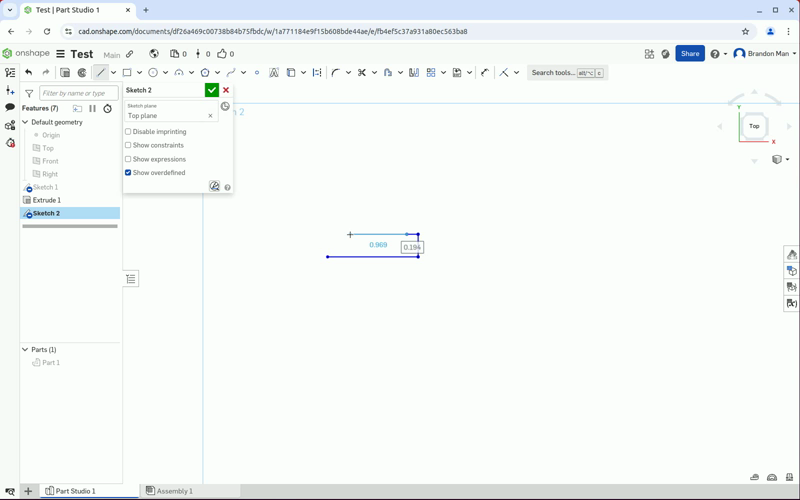
scroll(-6)
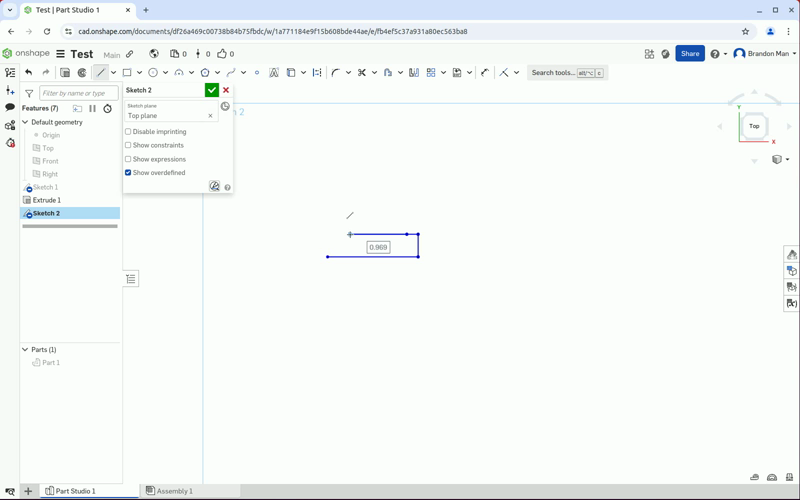
scroll(-6)
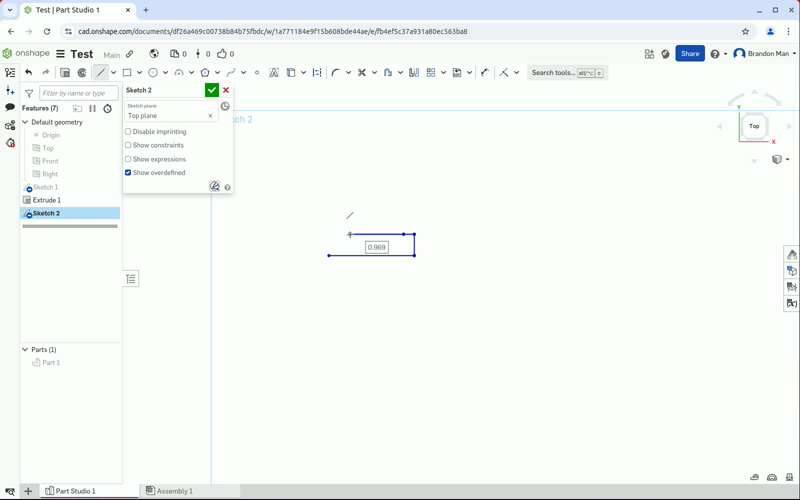
scroll(-6)
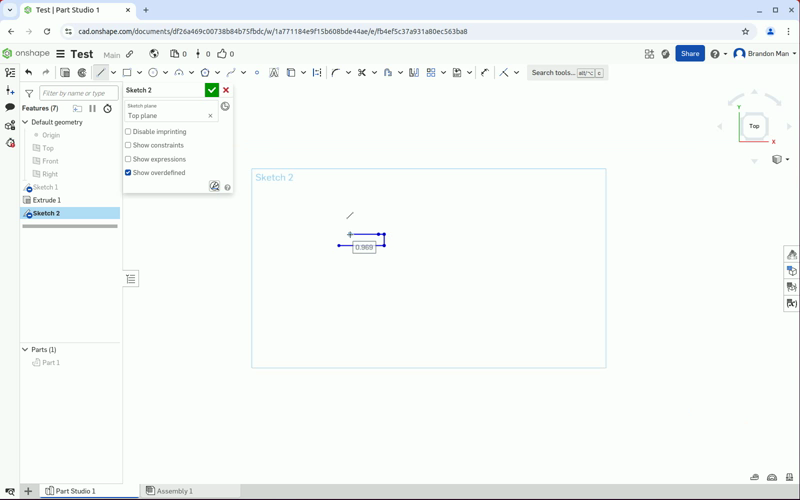
scroll(-6)
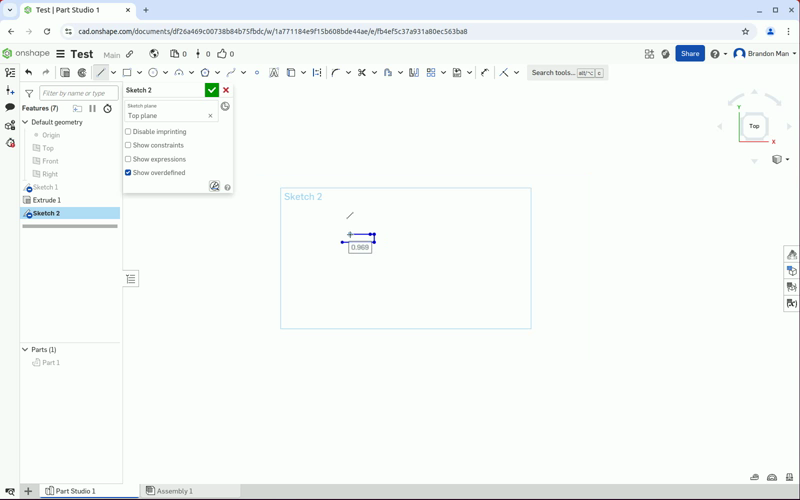
scroll(-6)
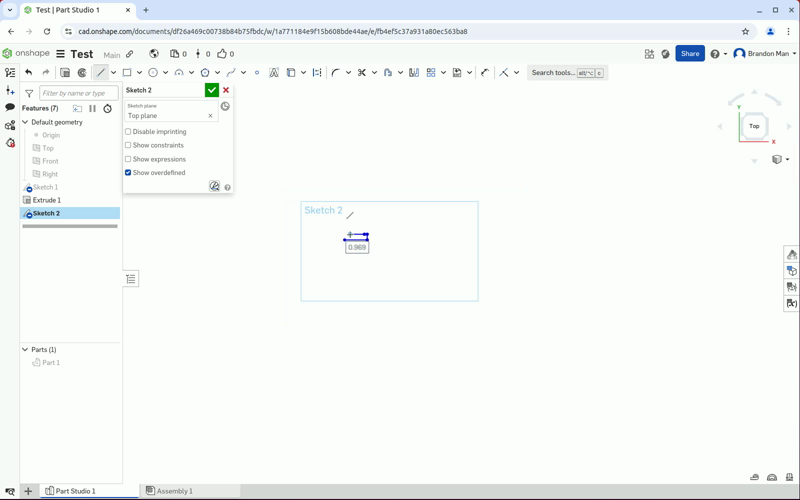
scroll(-6)
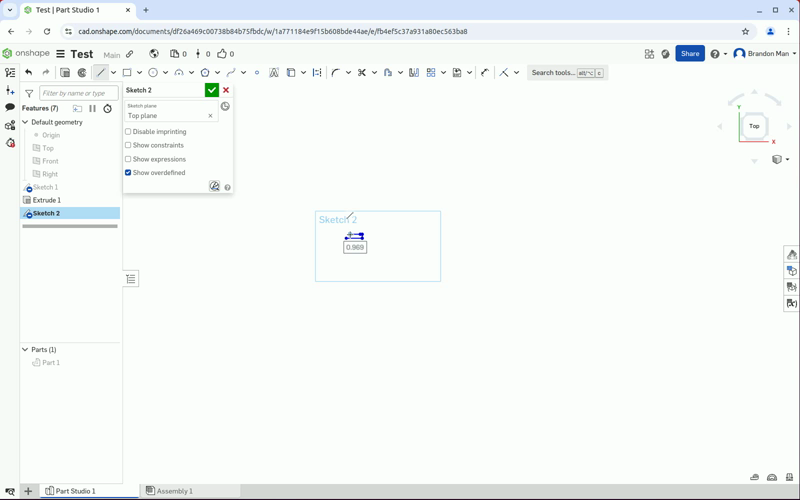
scroll(-6)
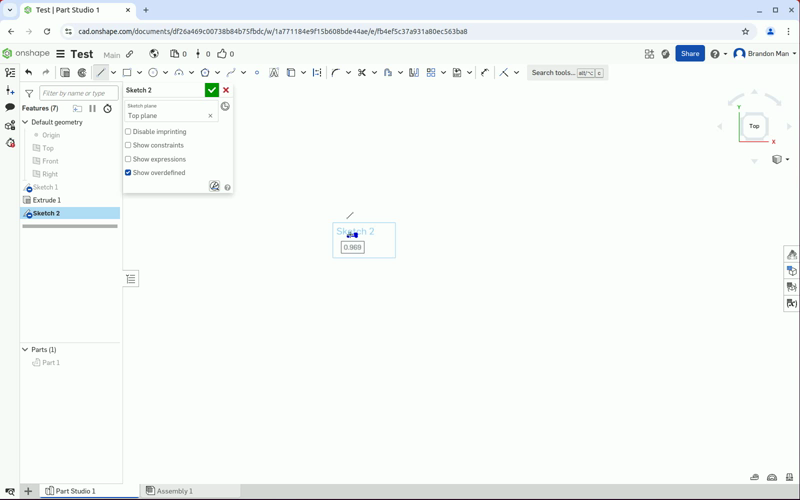
key_up(shift)
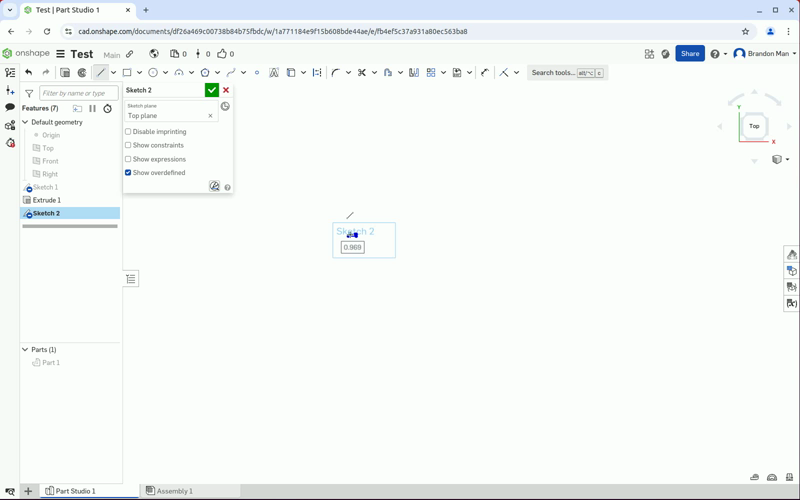
key_down(shift)
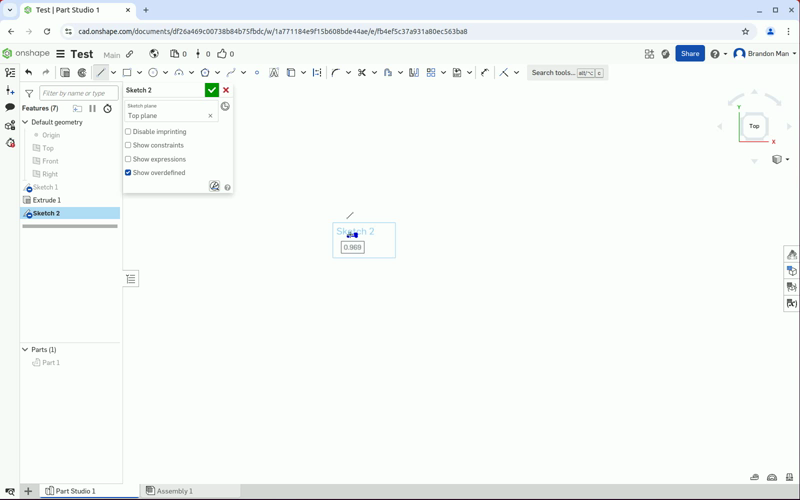
mouse_move(380, 234)
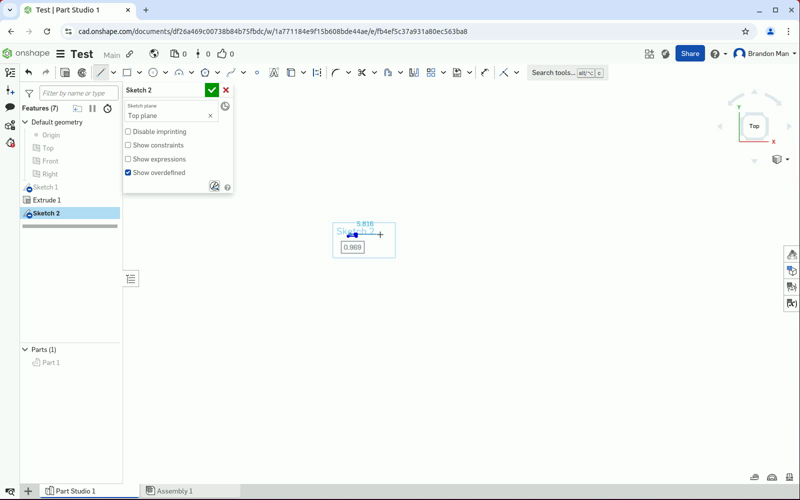
mouse_move(348, 234)
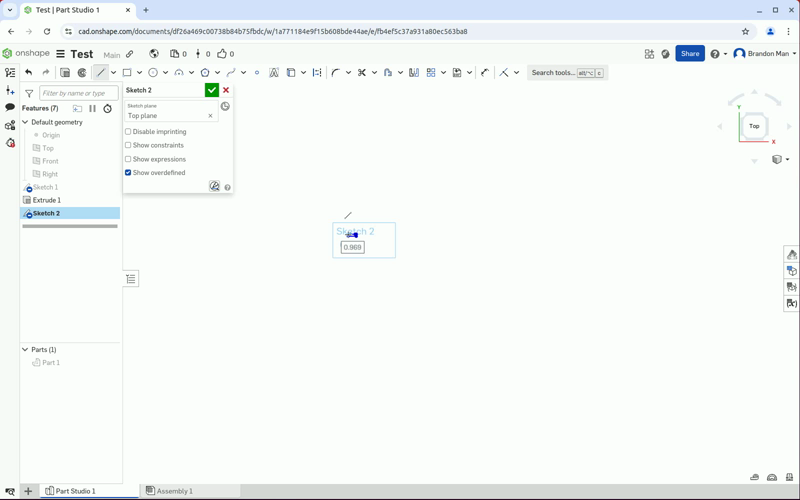
scroll(6)
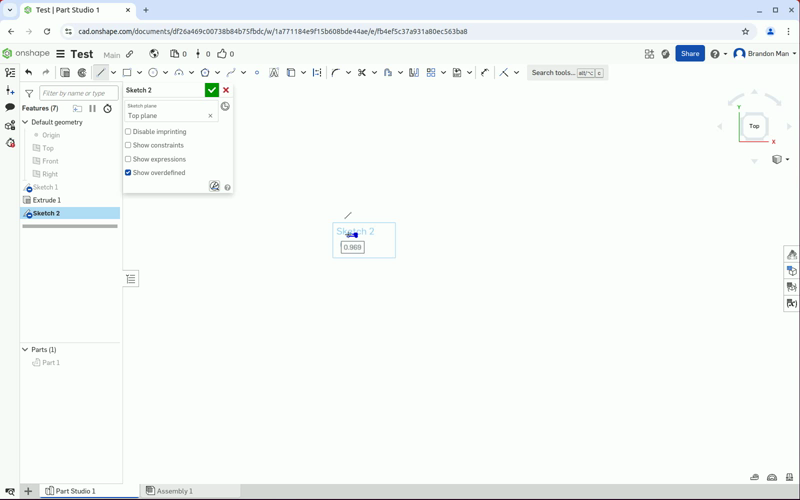
scroll(6)
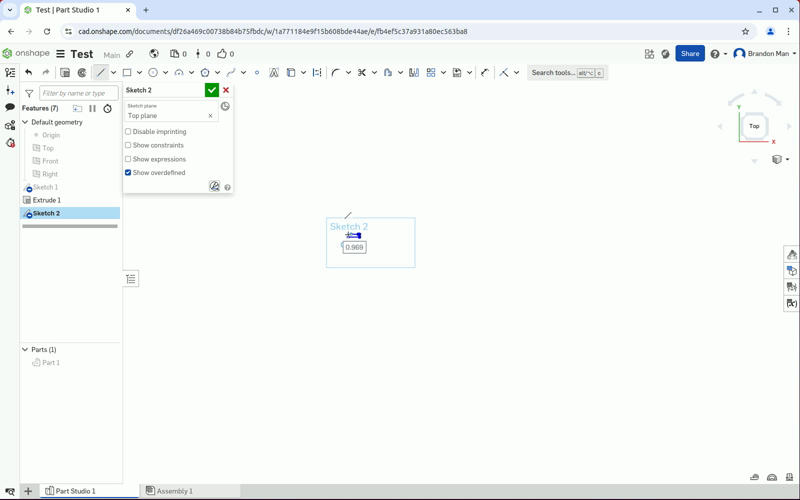
scroll(6)
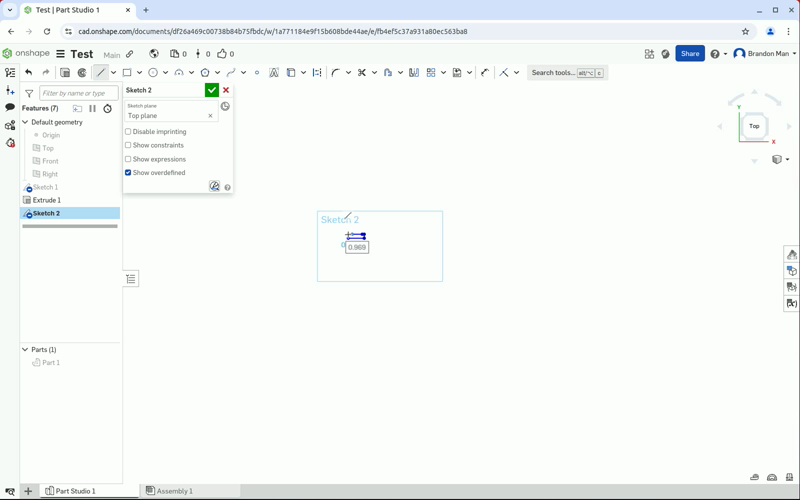
scroll(6)
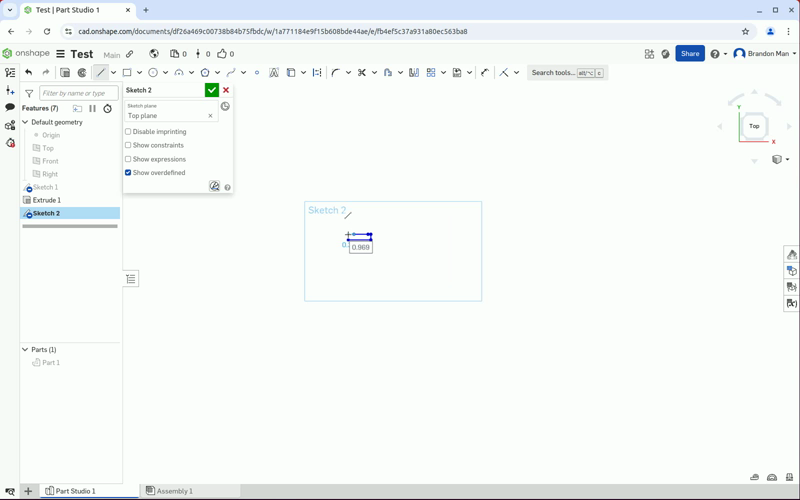
scroll(6)
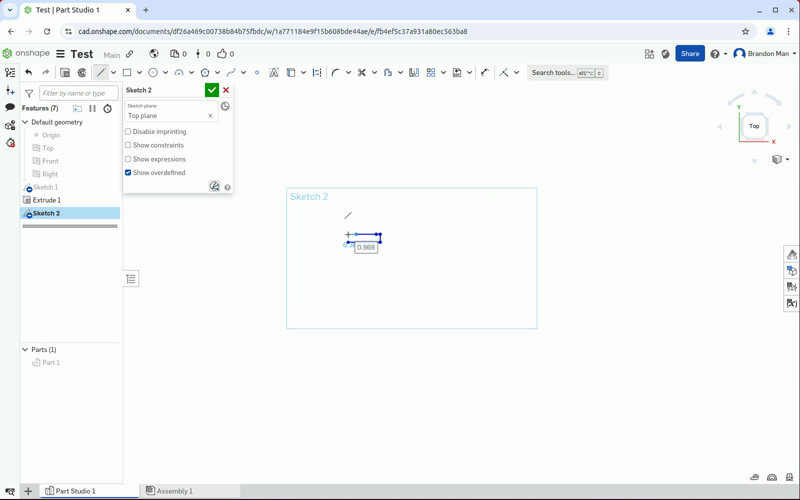
scroll(6)
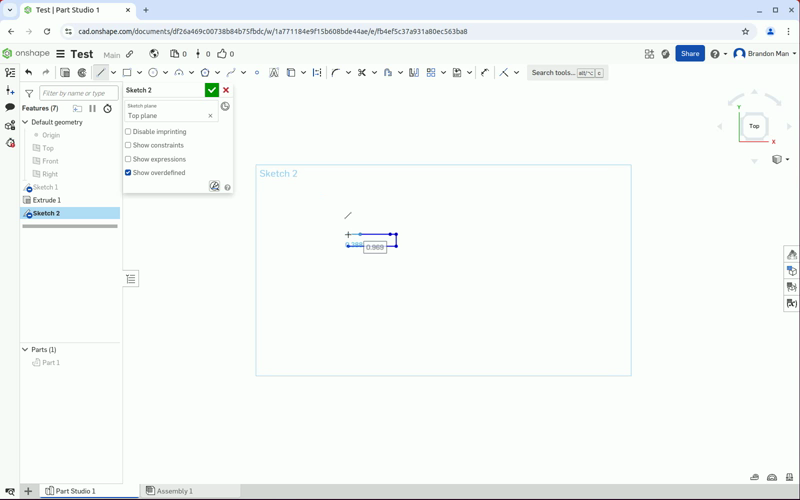
scroll(6)
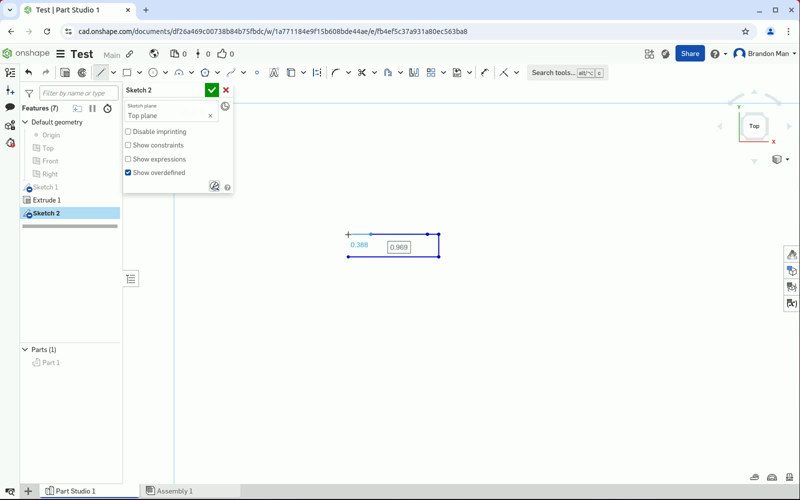
click(348, 234)
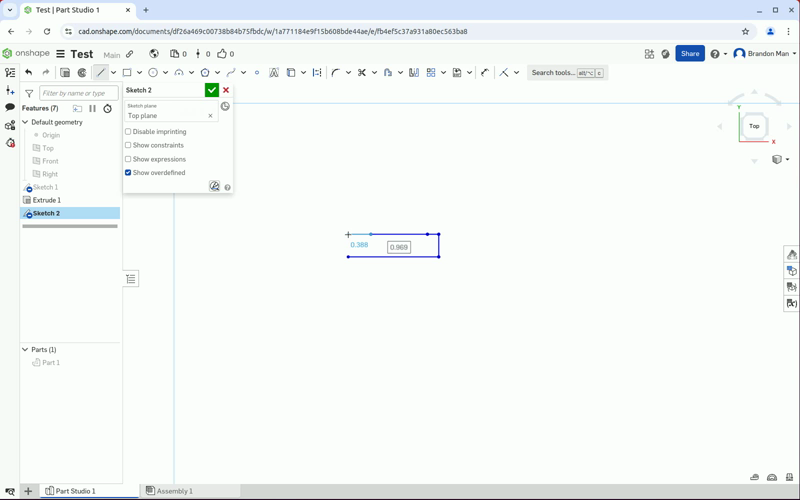
scroll(-6)
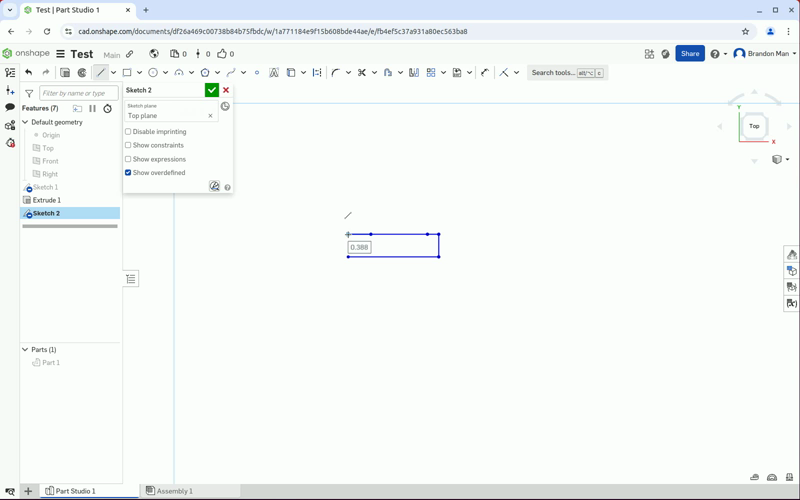
scroll(-6)
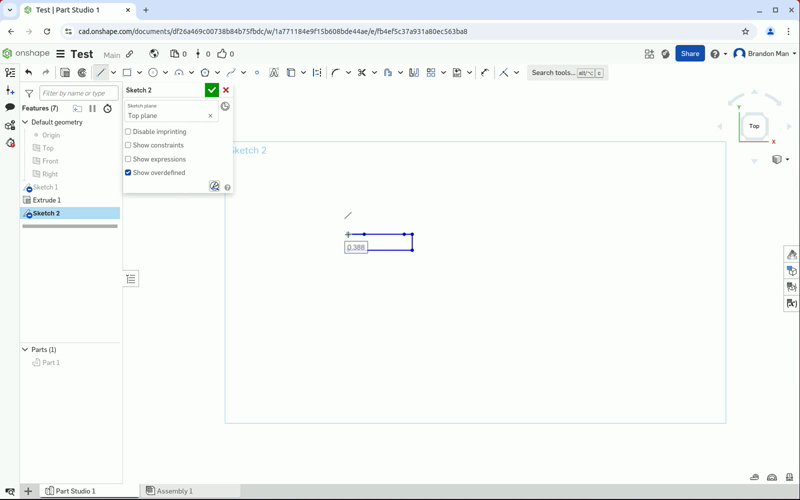
scroll(-6)
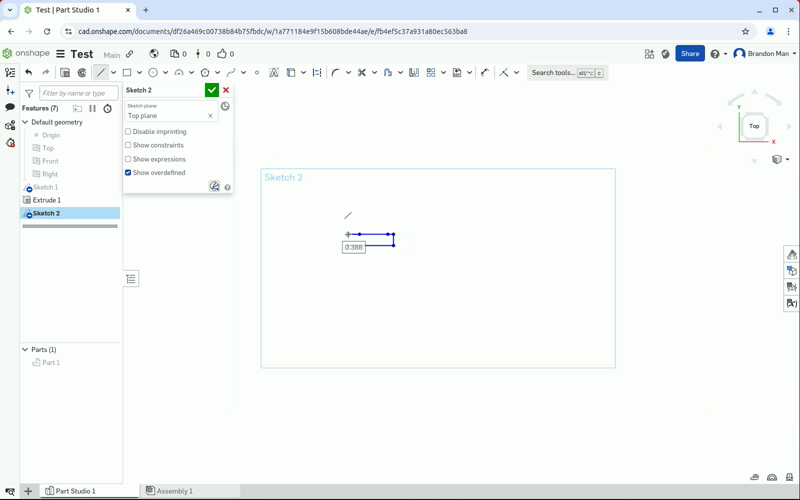
scroll(-6)
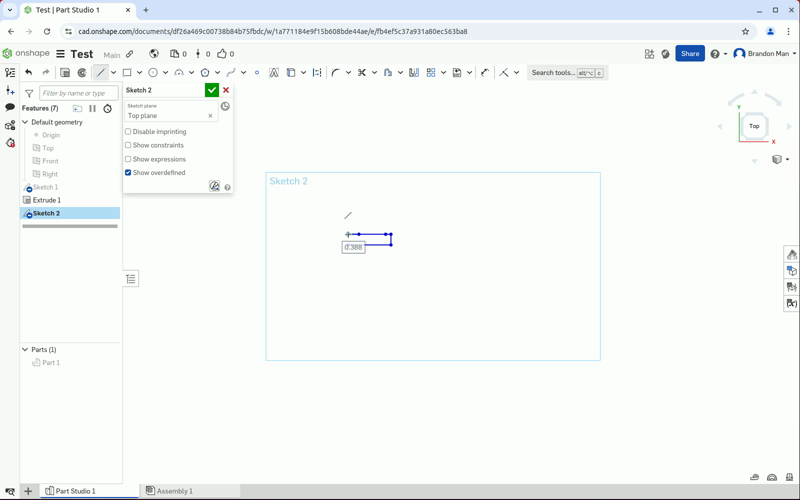
scroll(-6)
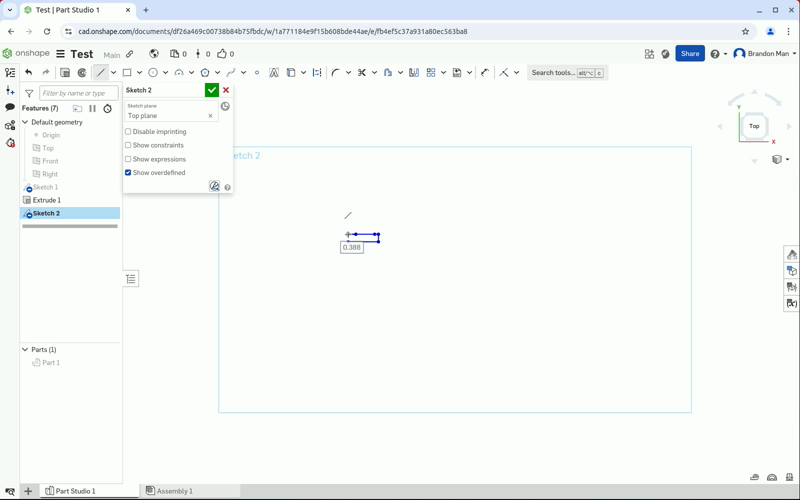
scroll(-6)
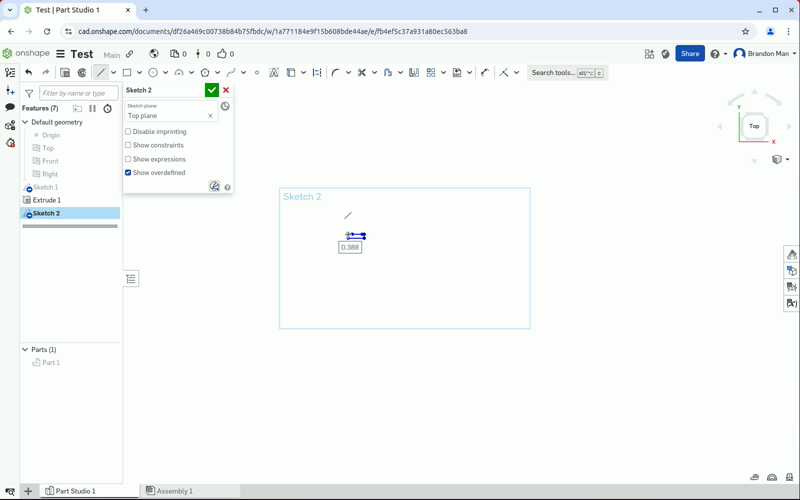
scroll(-6)
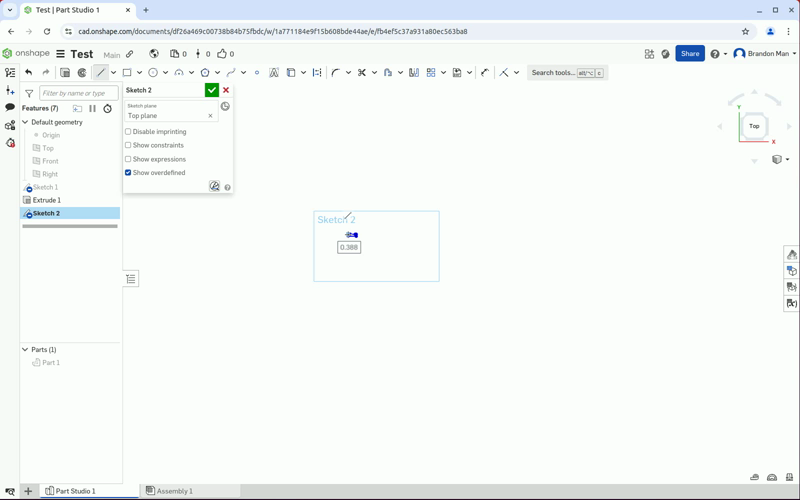
key_up(shift)
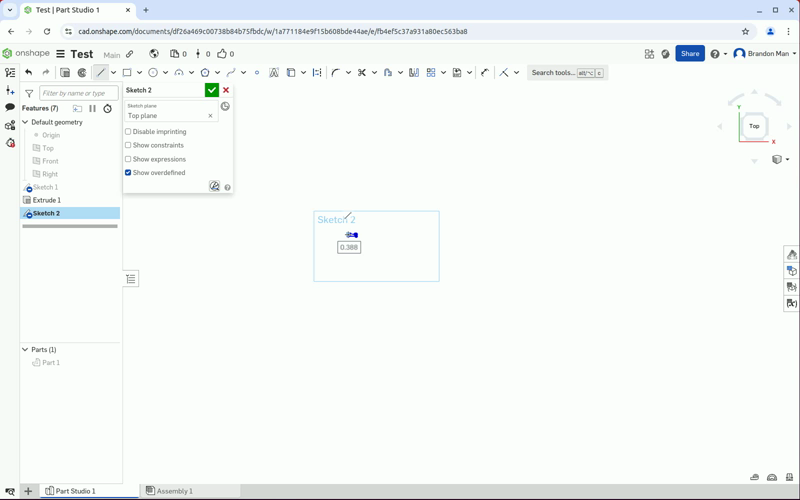
mouse_move(378, 234)
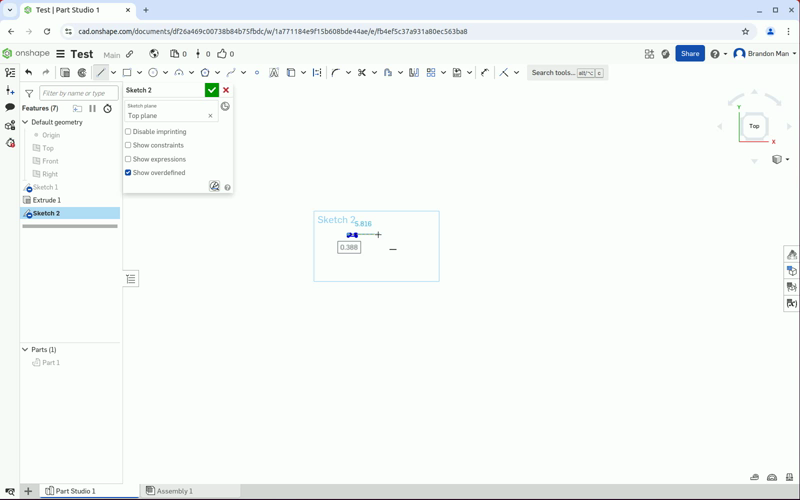
key_down(shift)
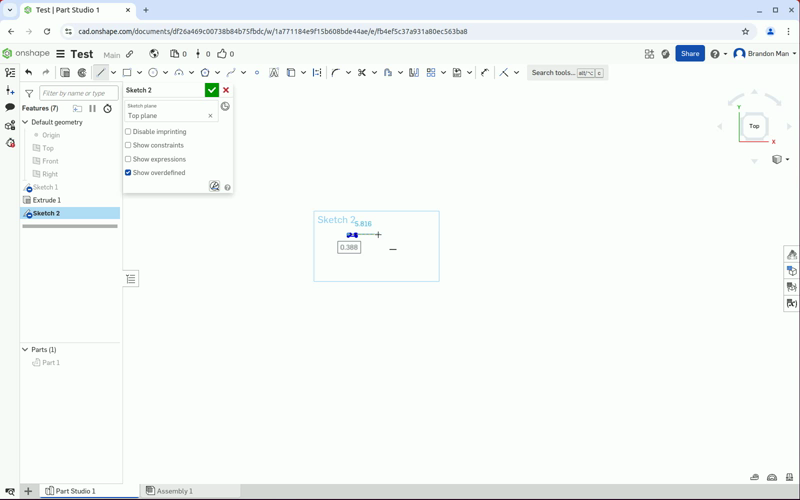
mouse_move(348, 236)
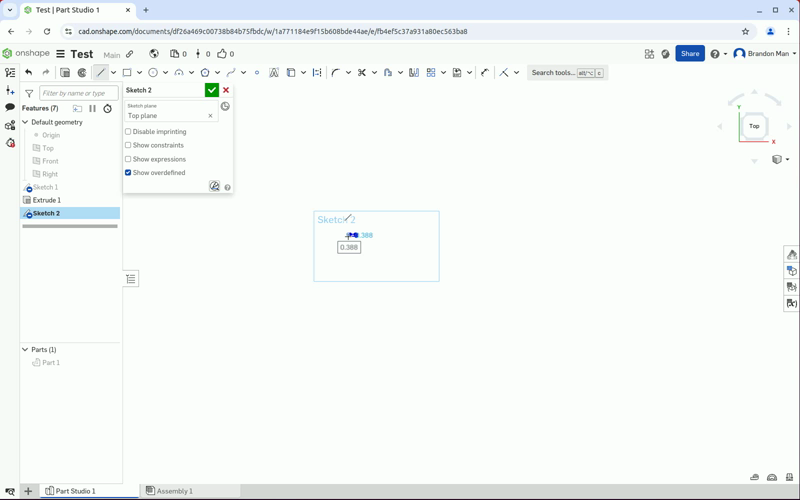
scroll(6)
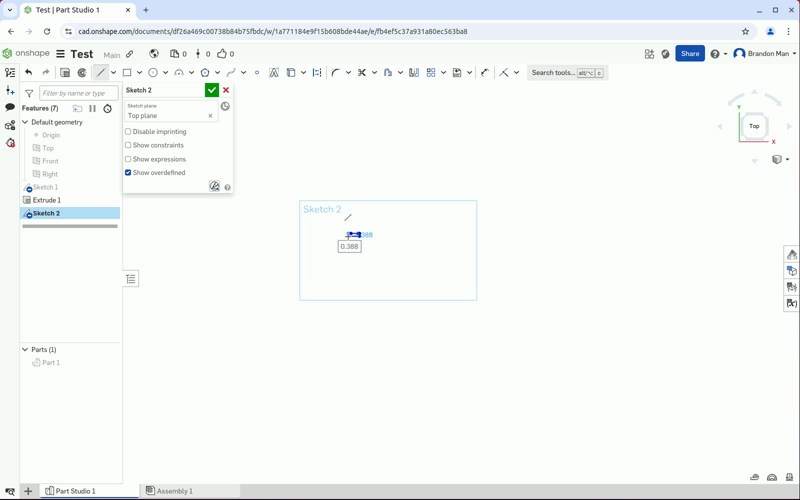
scroll(6)
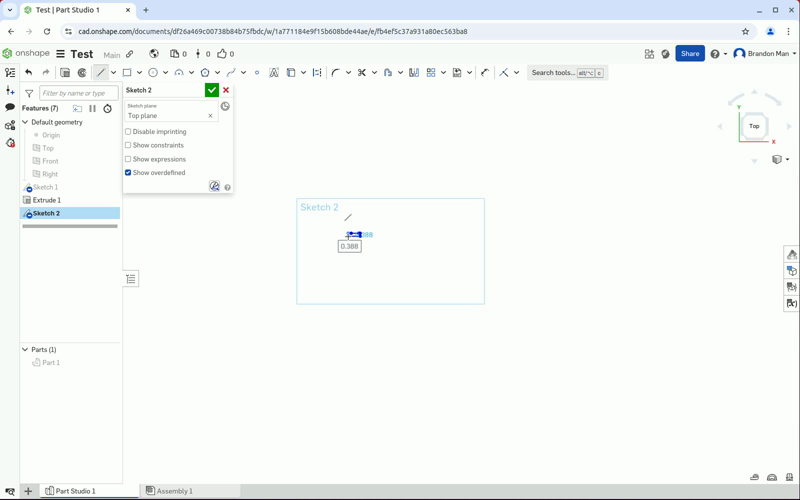
scroll(6)
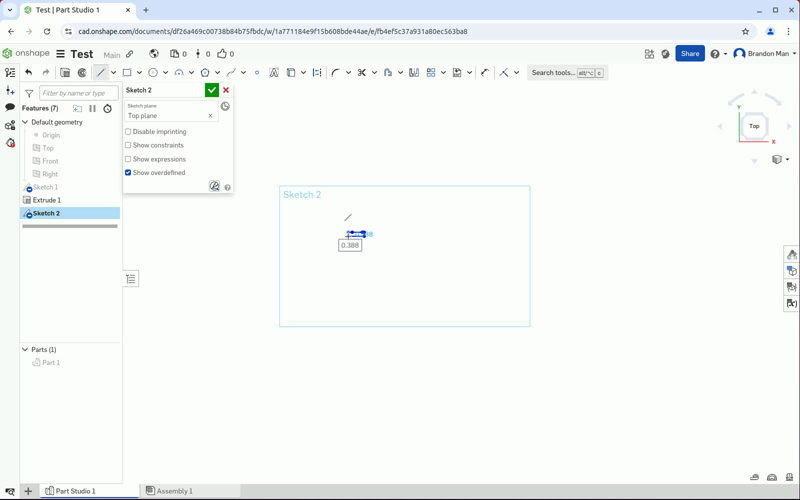
scroll(6)
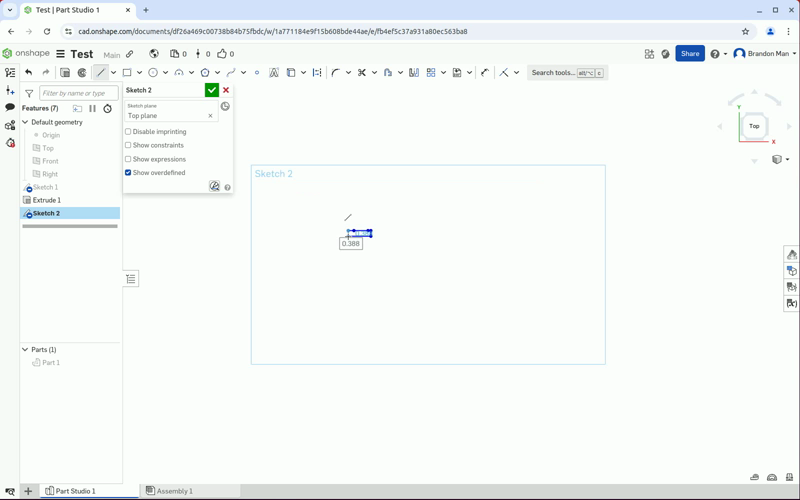
scroll(6)
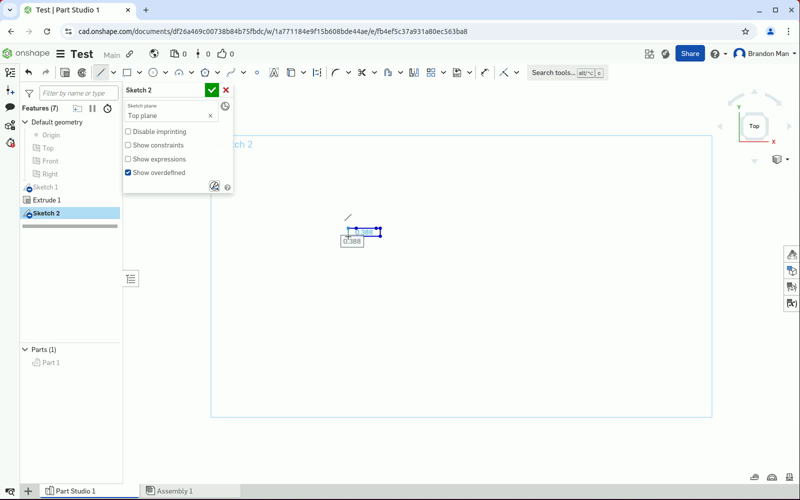
scroll(6)
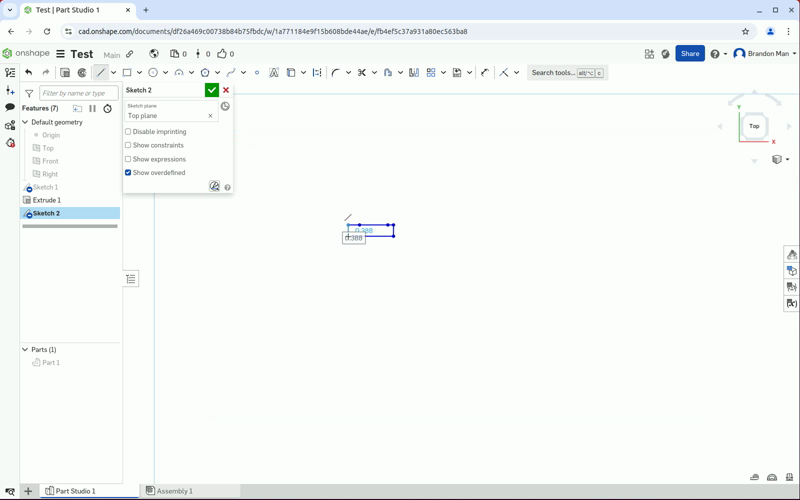
scroll(6)
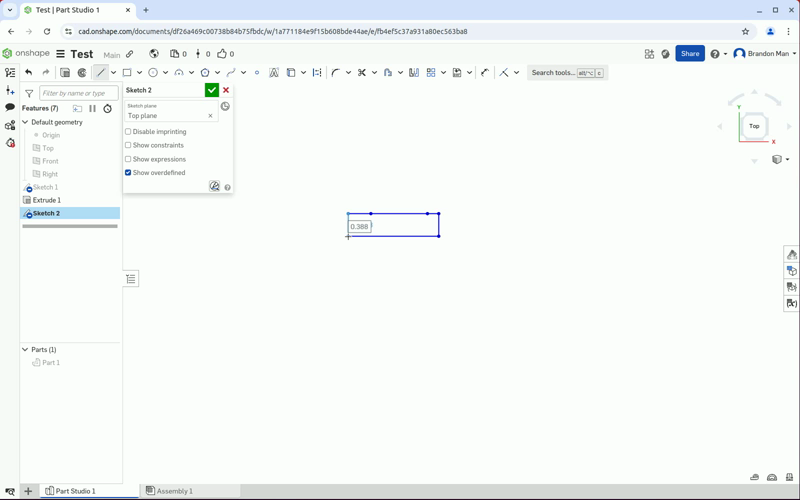
key_up(shift)
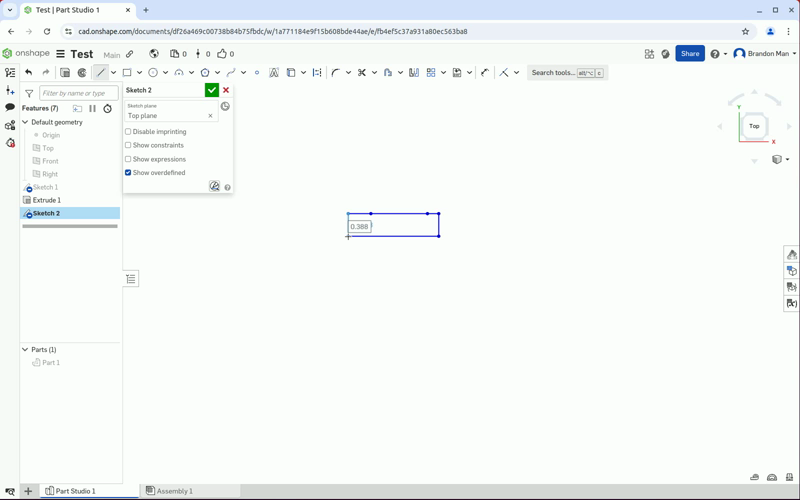
click(348, 236)
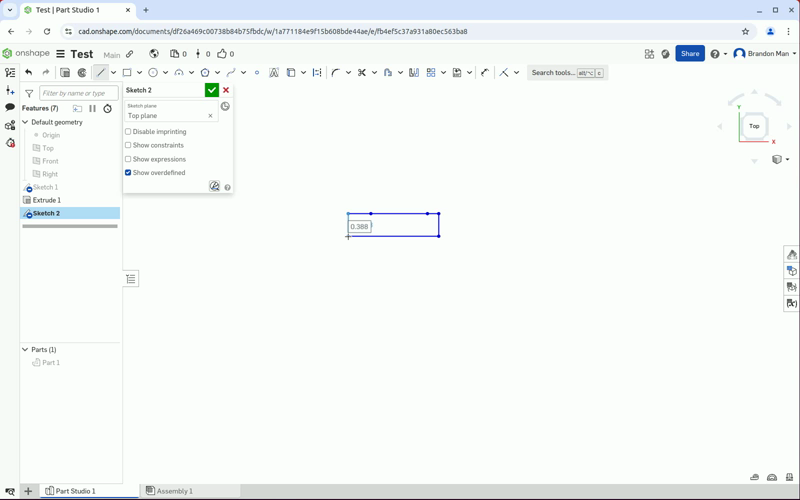
scroll(-6)
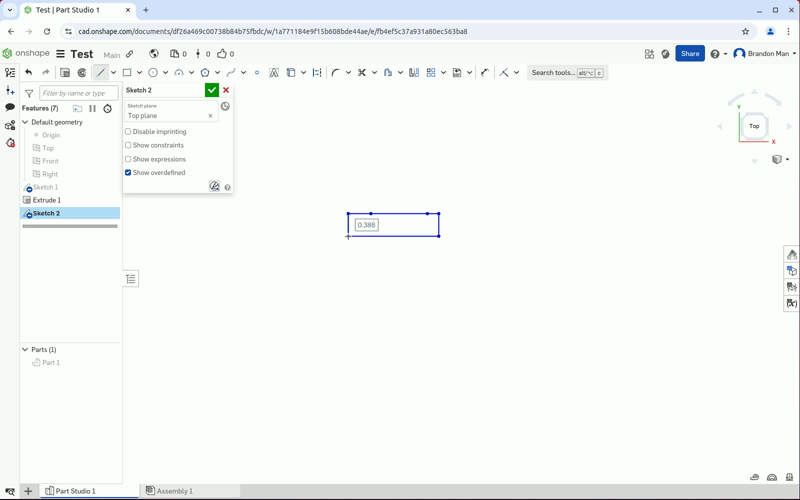
scroll(-6)
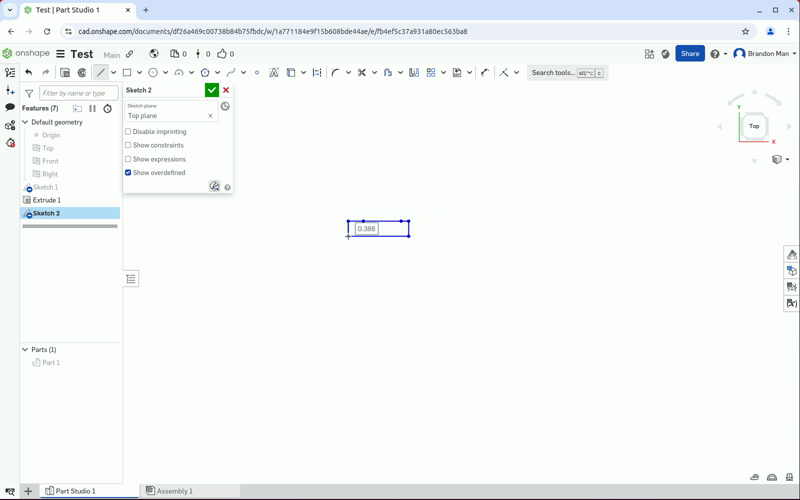
scroll(-6)
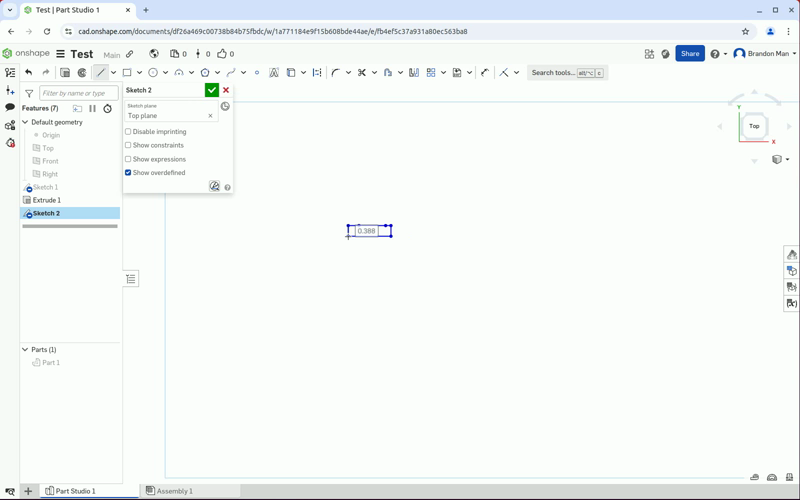
scroll(-6)
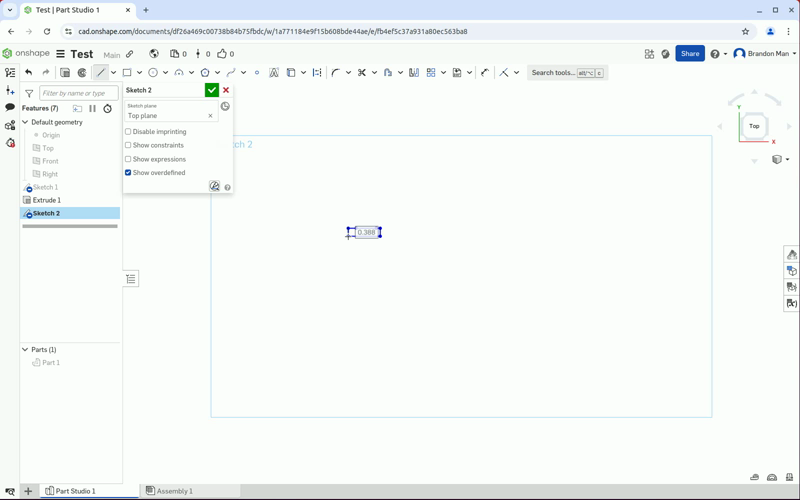
scroll(-6)
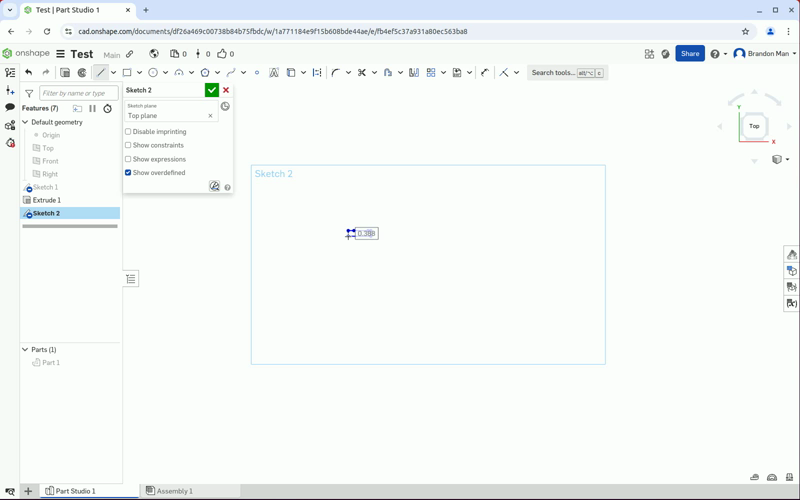
scroll(-6)
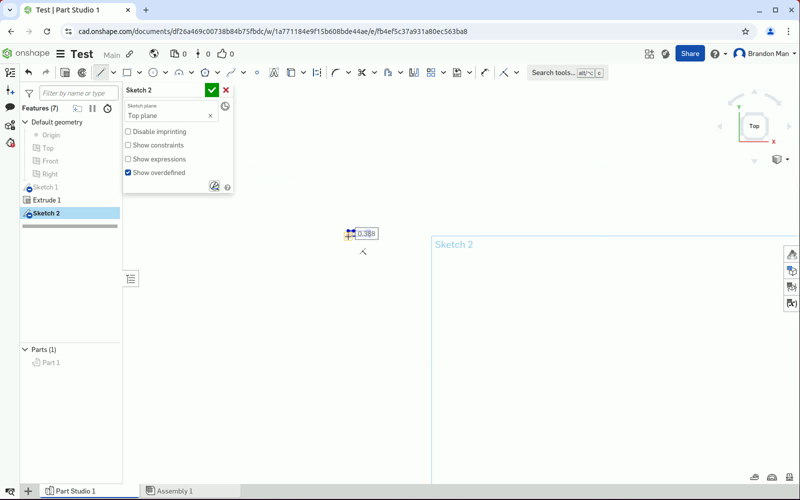
scroll(-6)
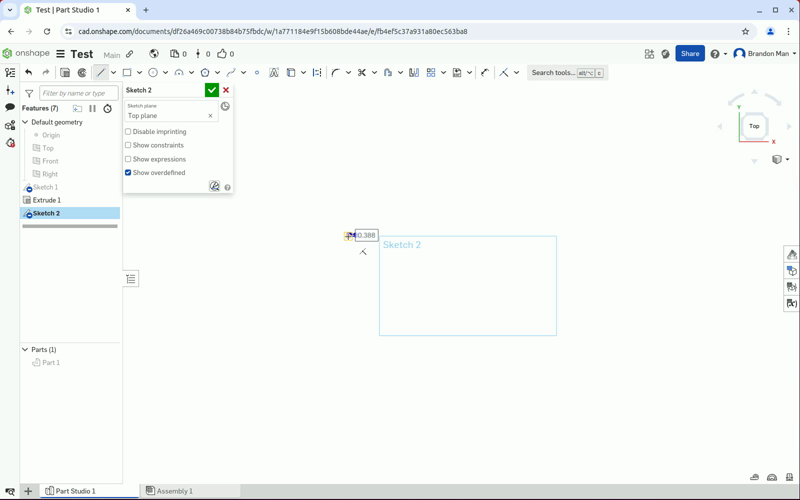
key(esc)
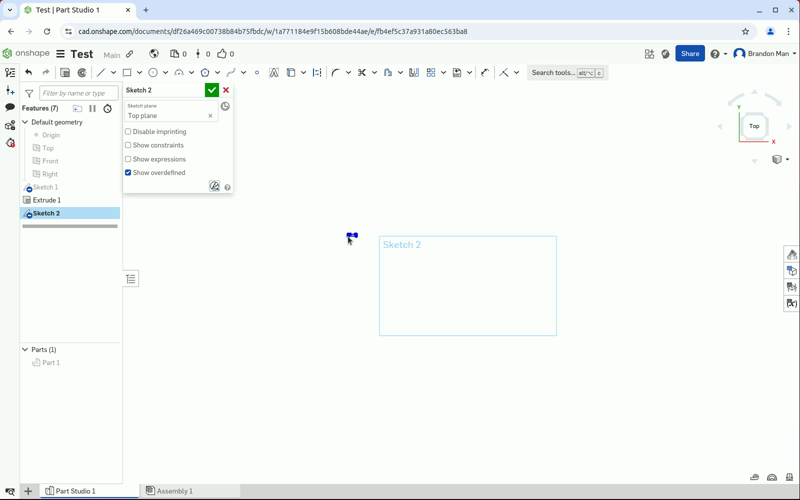
mouse_move(349, 234)
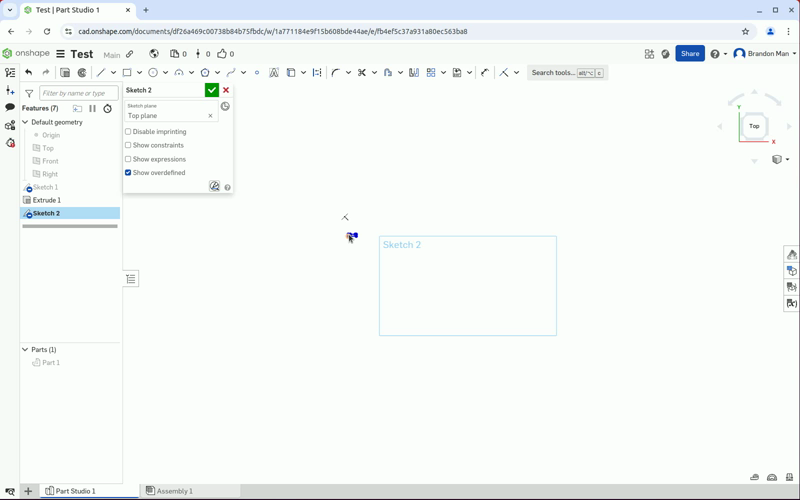
scroll(6)
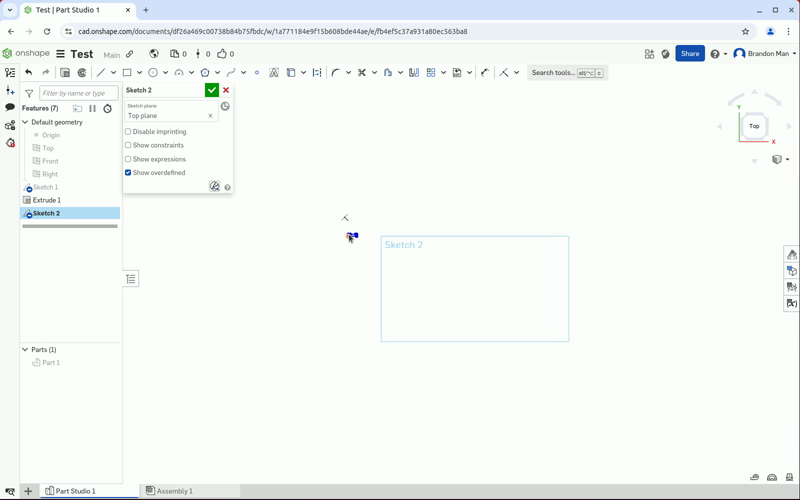
scroll(6)
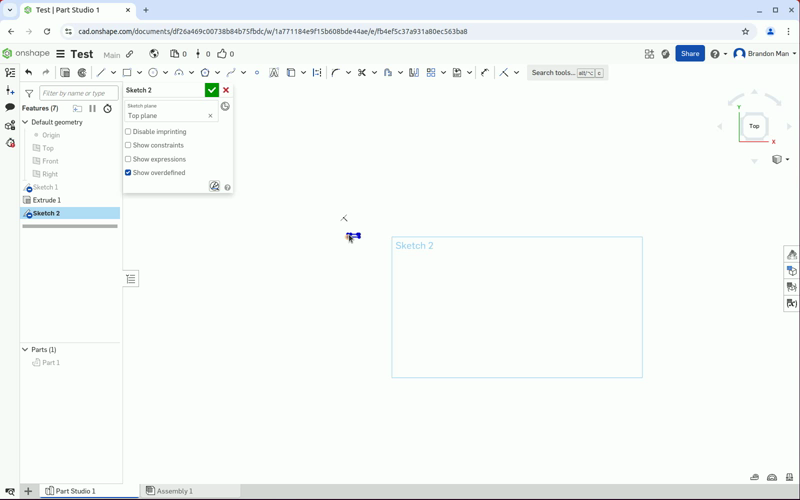
scroll(6)
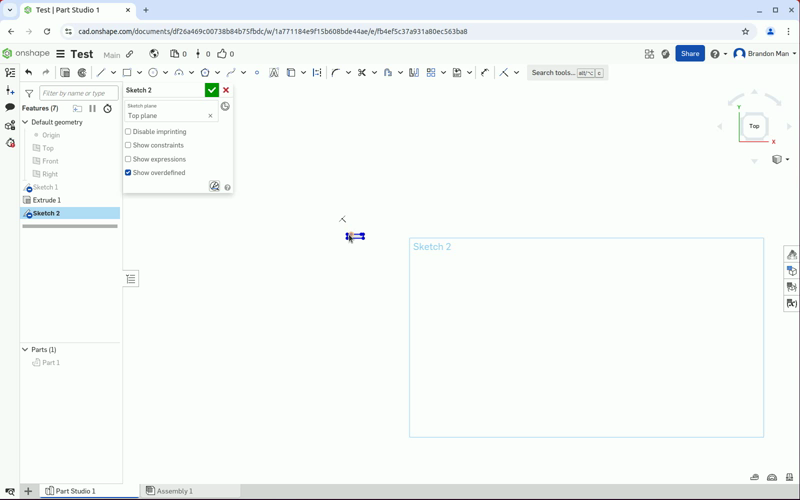
scroll(6)
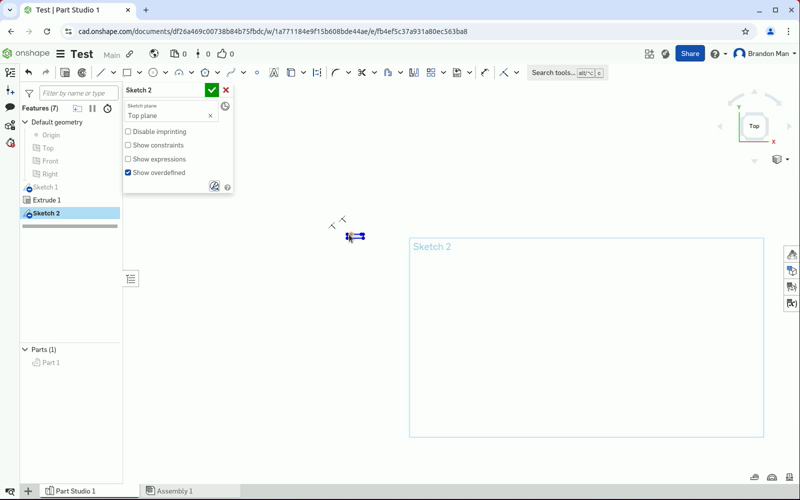
scroll(6)
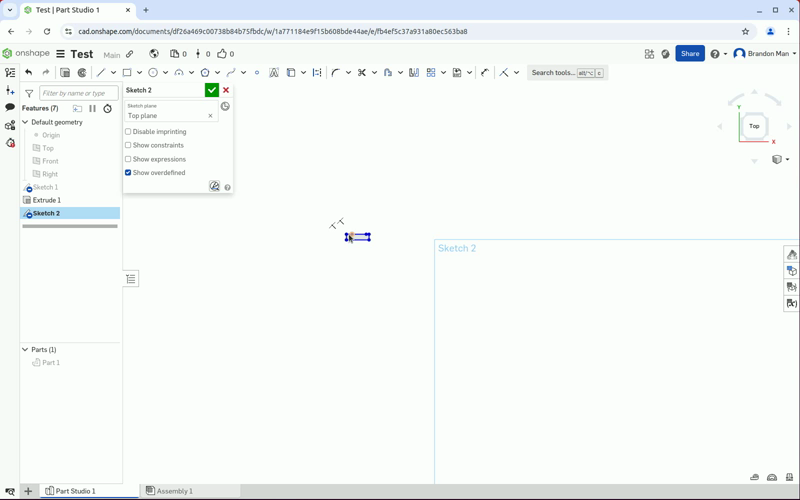
scroll(6)
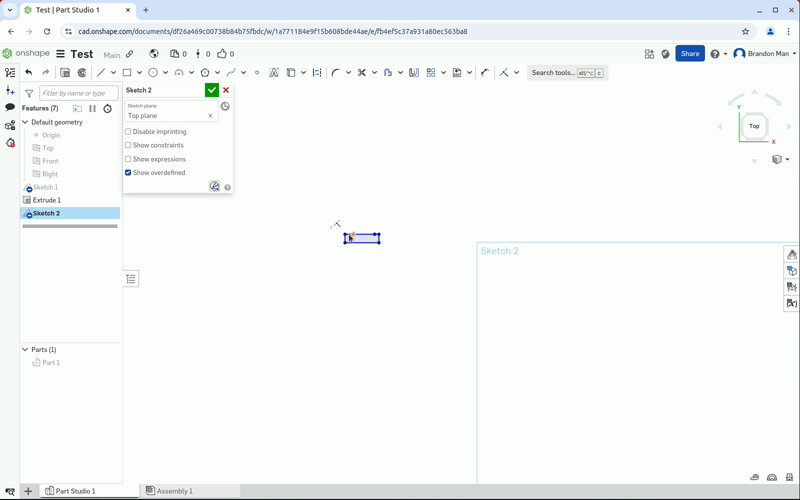
scroll(6)
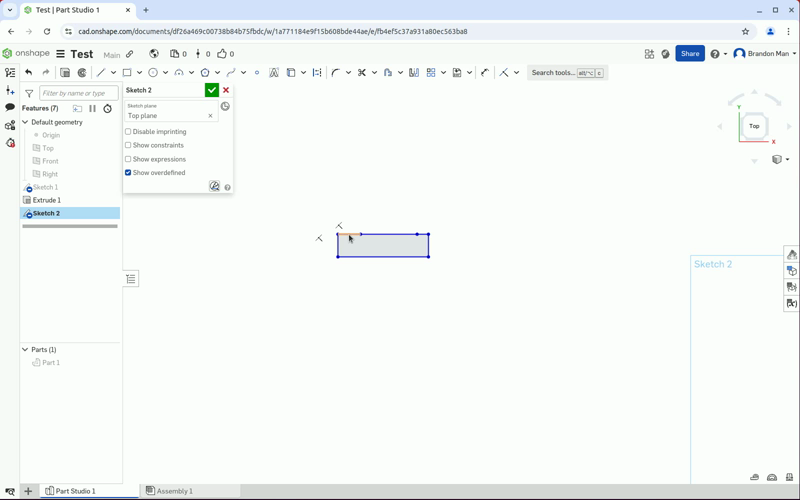
click(349, 234)
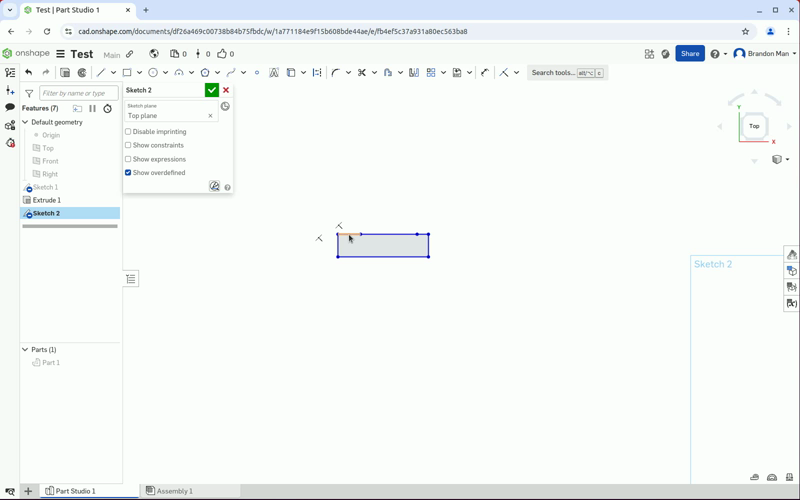
scroll(-6)
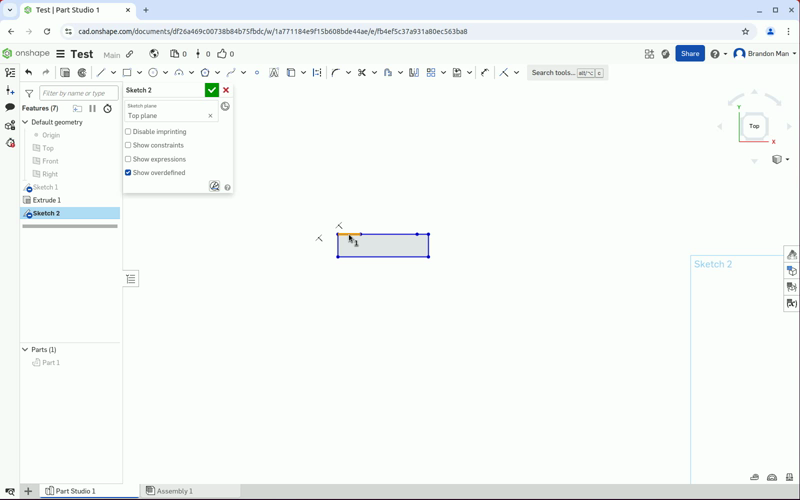
scroll(-6)
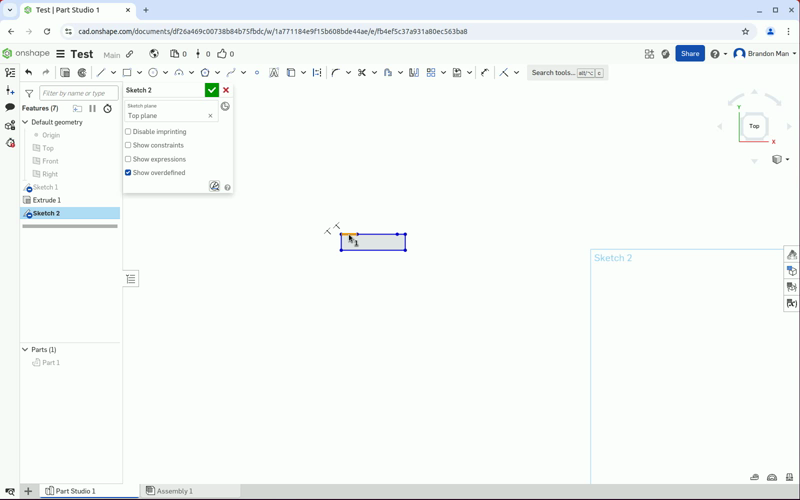
scroll(-6)
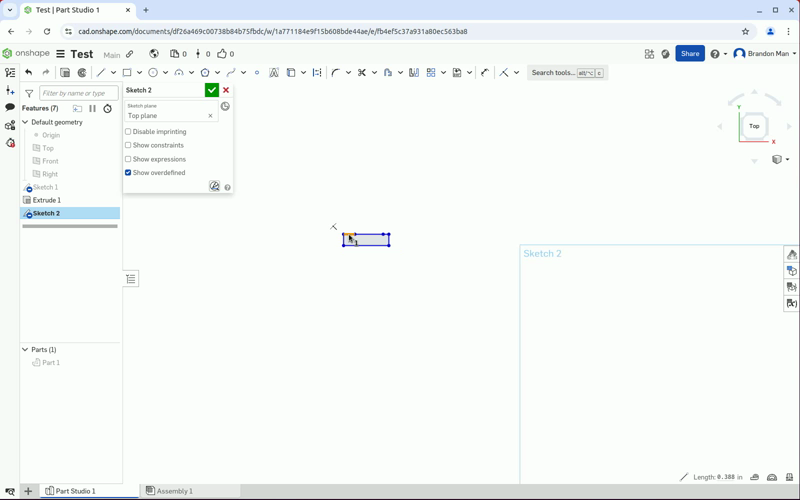
scroll(-6)
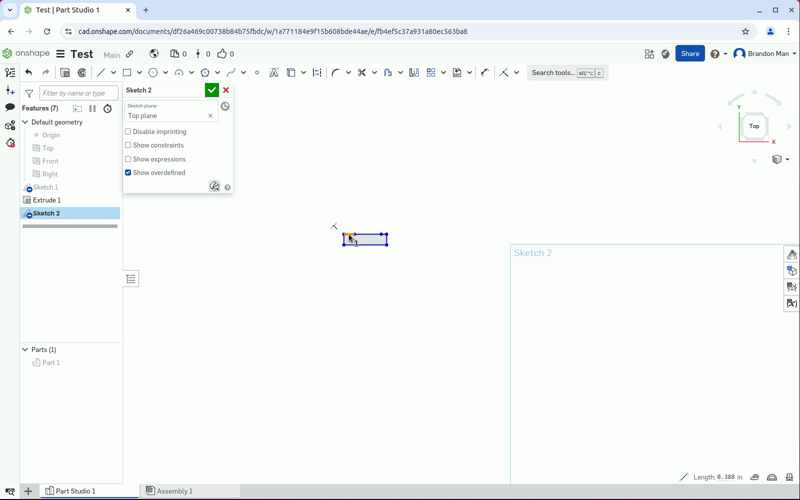
scroll(-6)
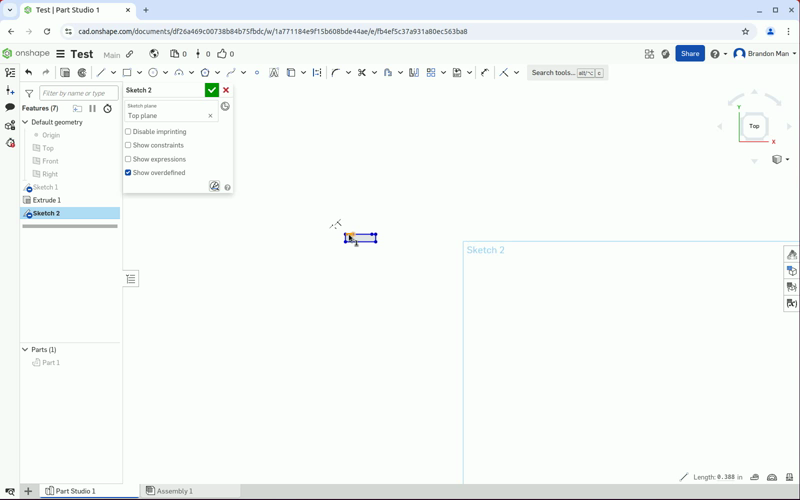
scroll(-6)
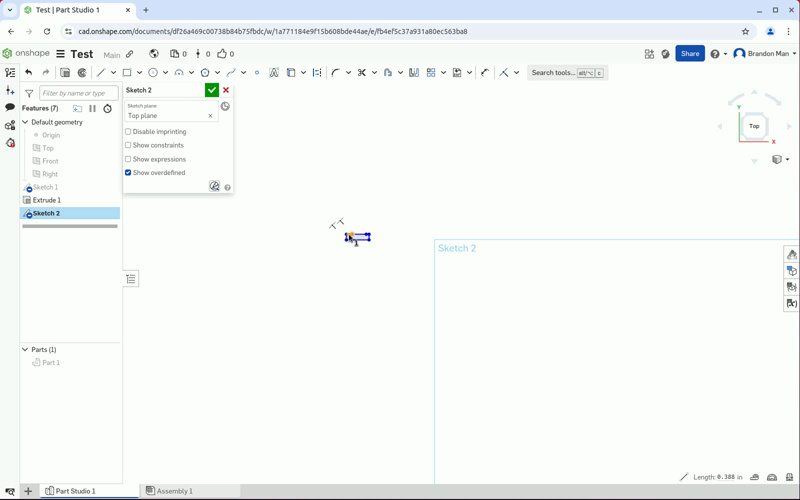
scroll(-6)
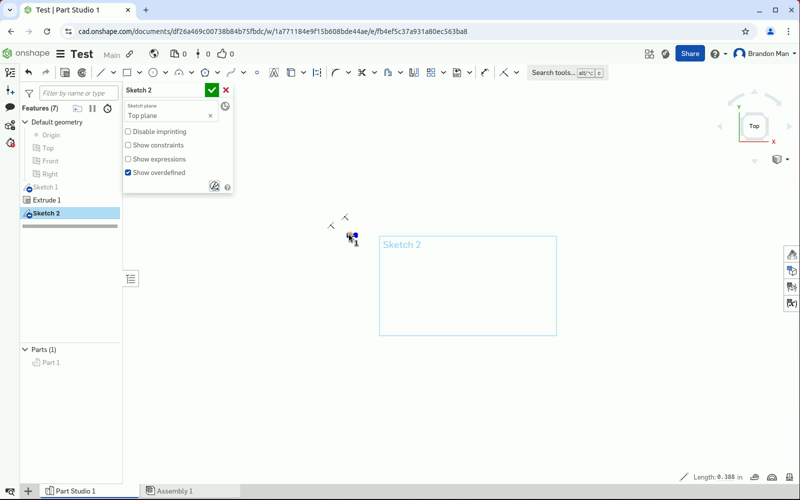
mouse_move(73, 352)
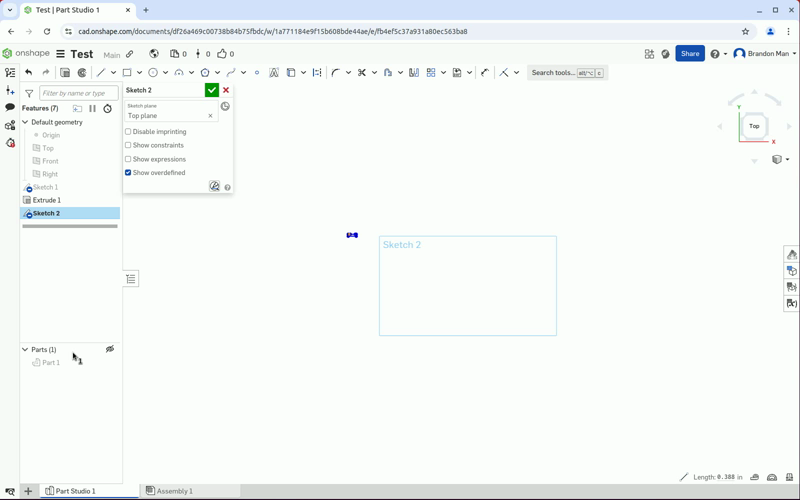
key(shift+y)
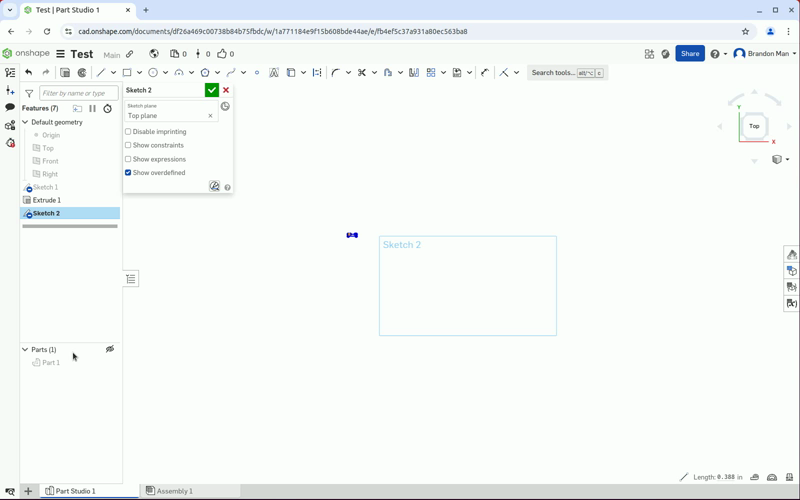
key(shift+e)
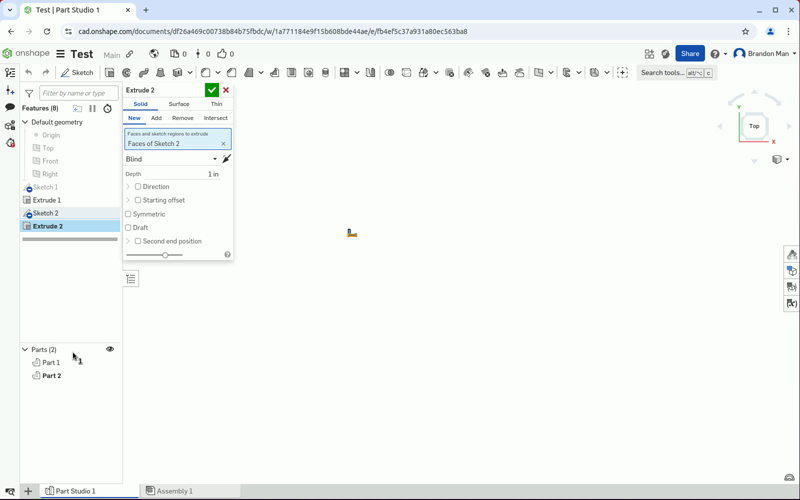
mouse_move(143, 106)
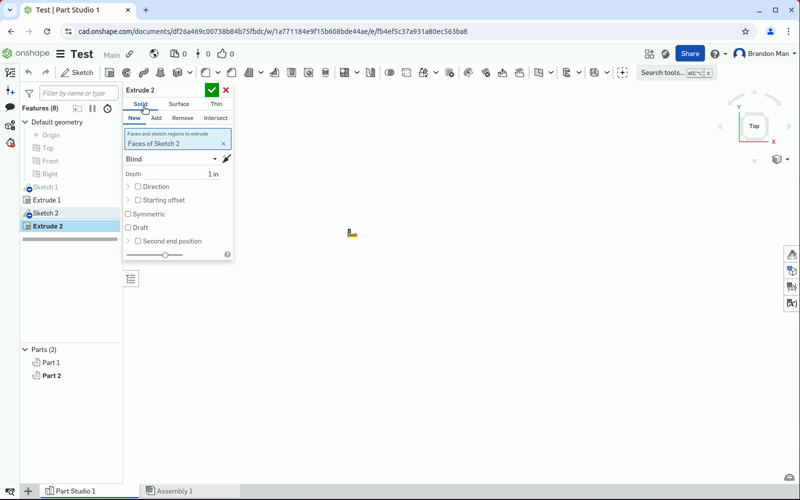
click(143, 106)
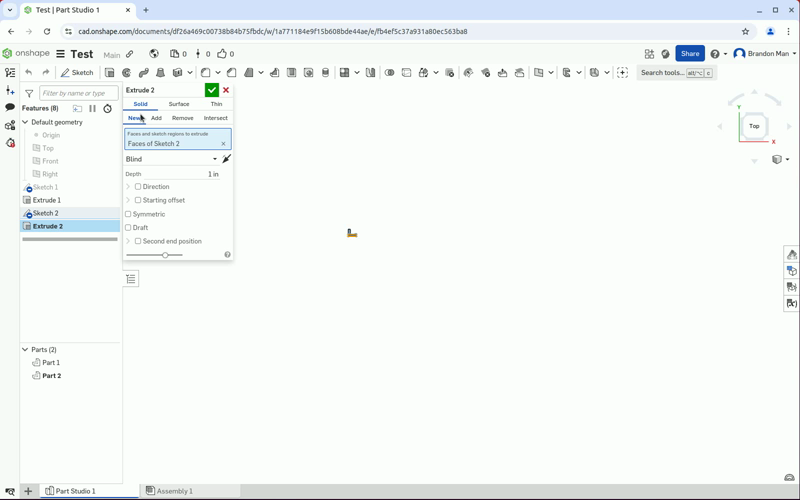
mouse_move(137, 120)
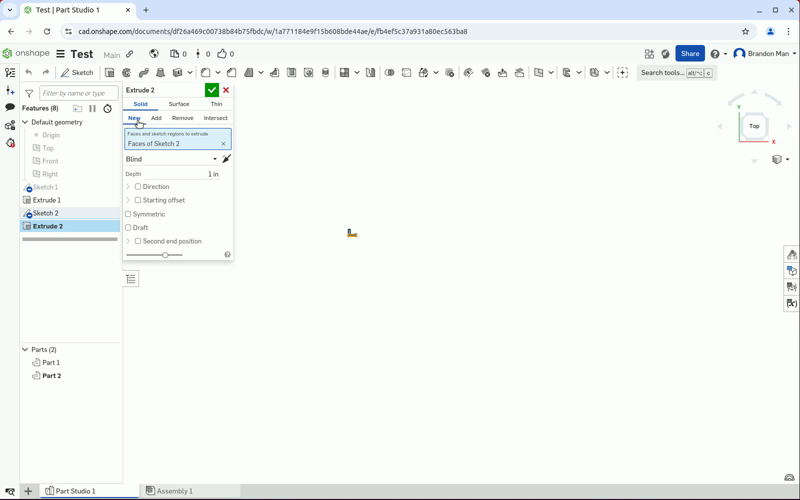
click(137, 120)
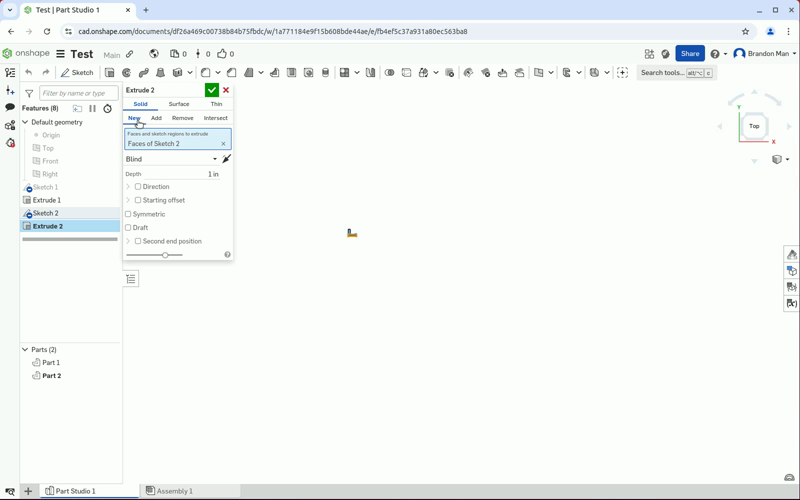
key(tab, 4)
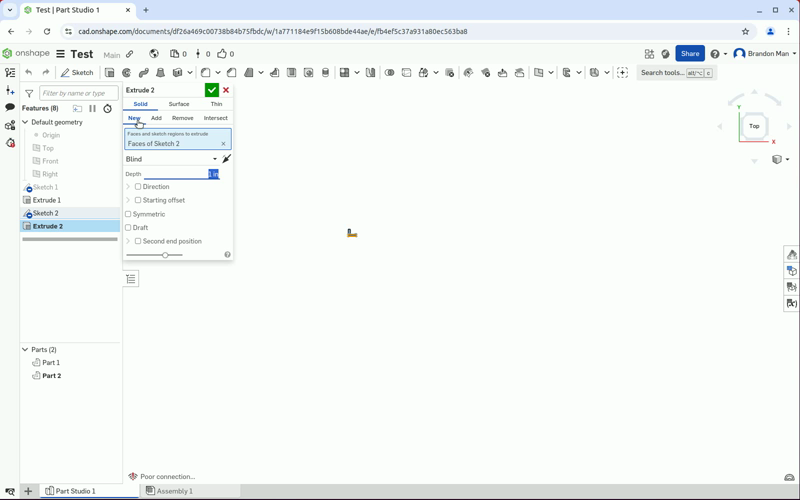
text(-0.241)
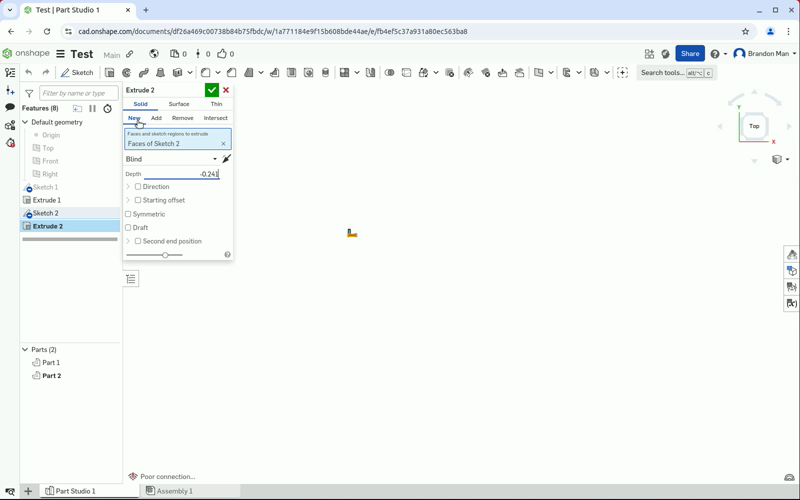
key(enter)
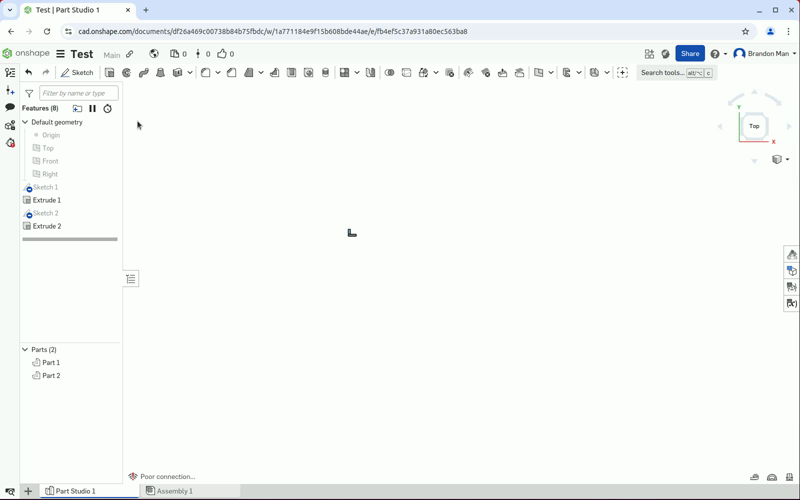
key(shift+h)
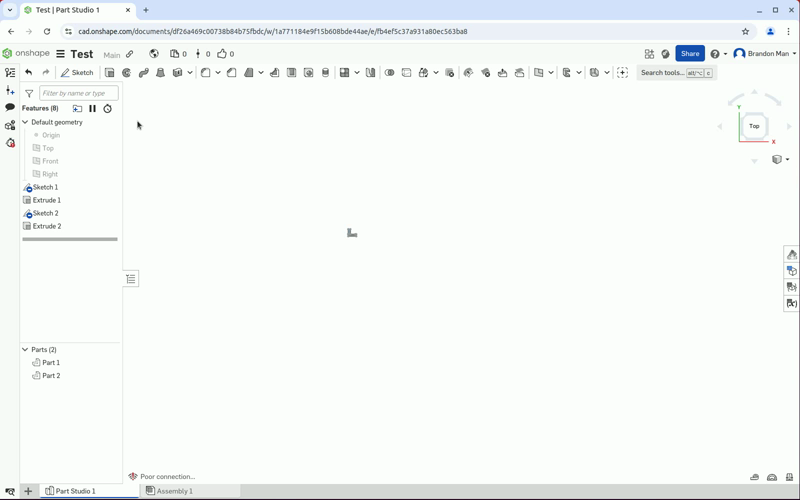
key(shift+h)
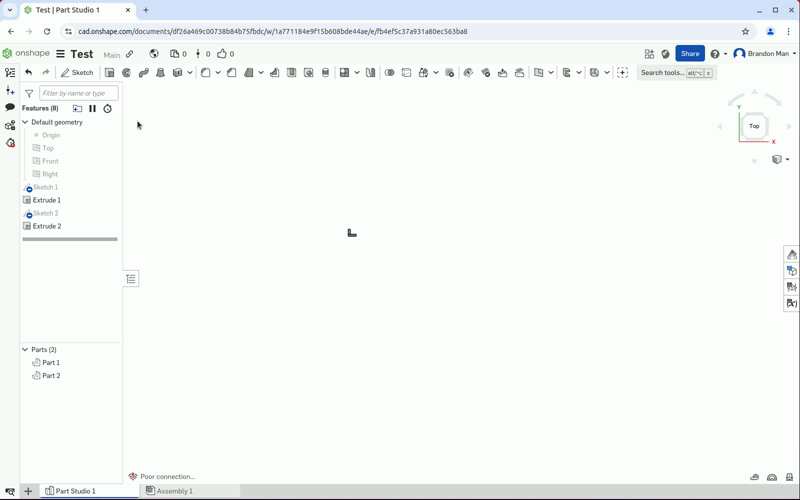
mouse_move(73, 189)
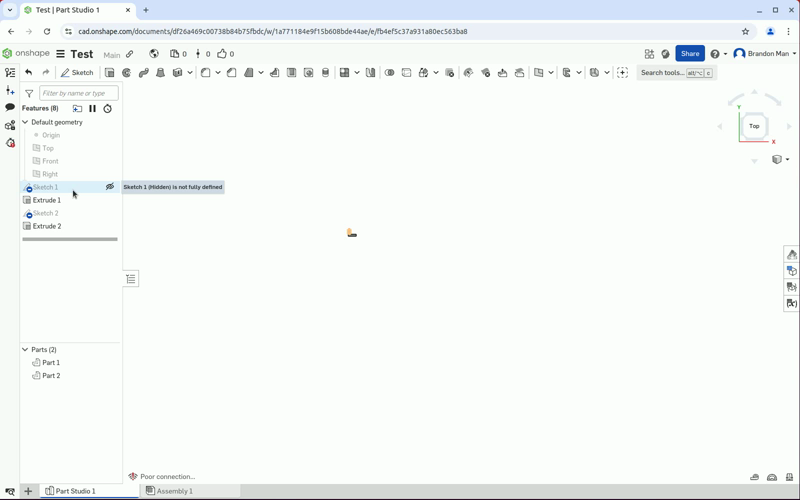
click(73, 189)
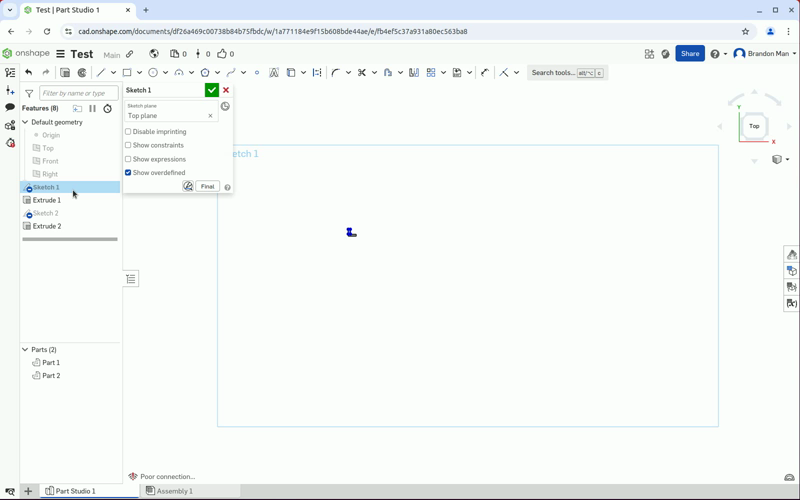
mouse_move(229, 92)
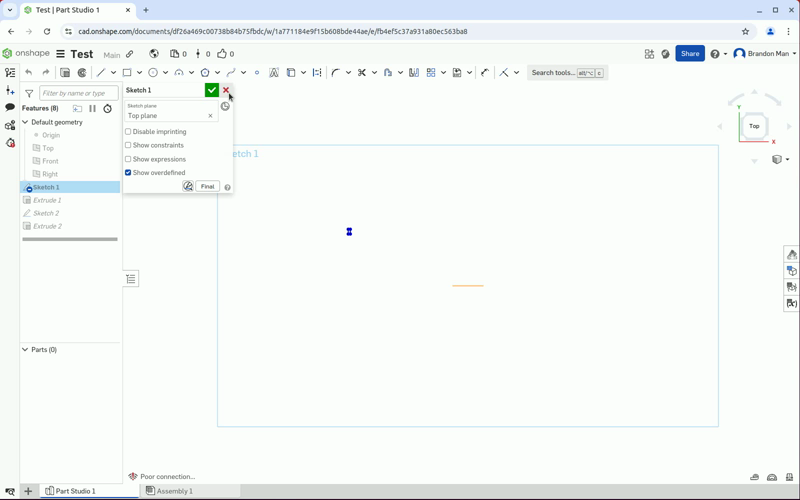
click(229, 92)
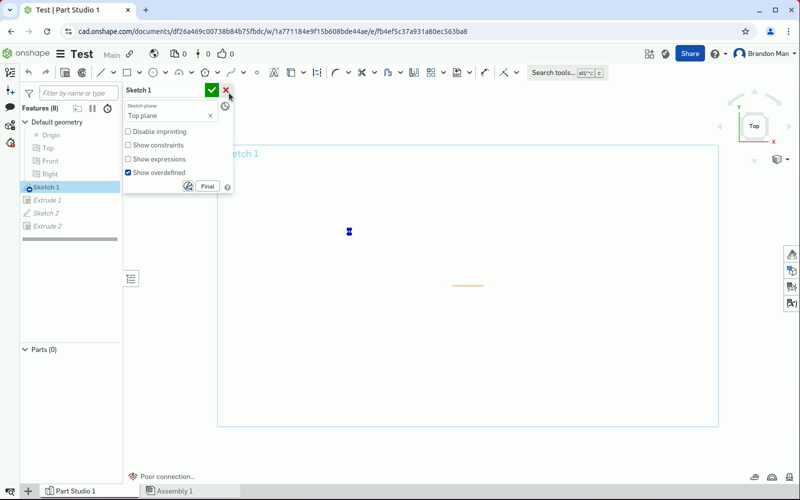
key(shift+s)
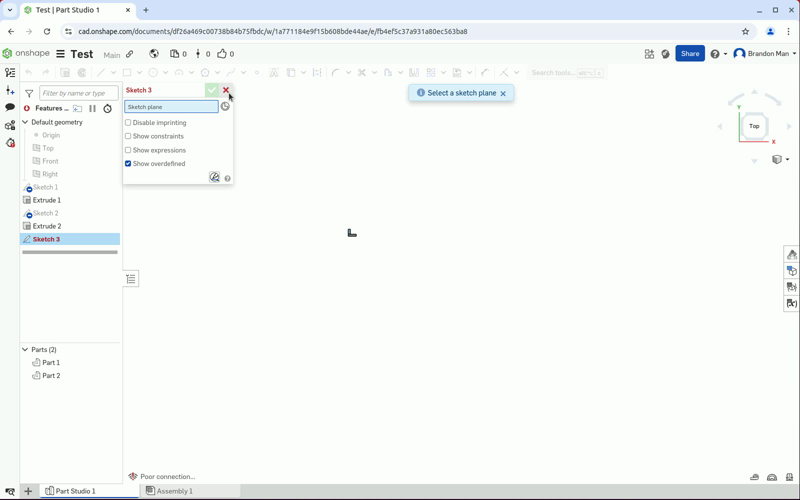
mouse_move(73, 150)
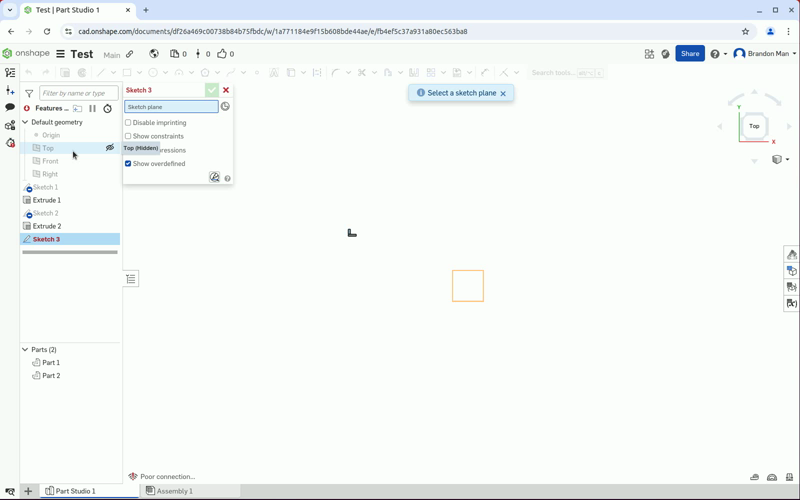
click(73, 150)
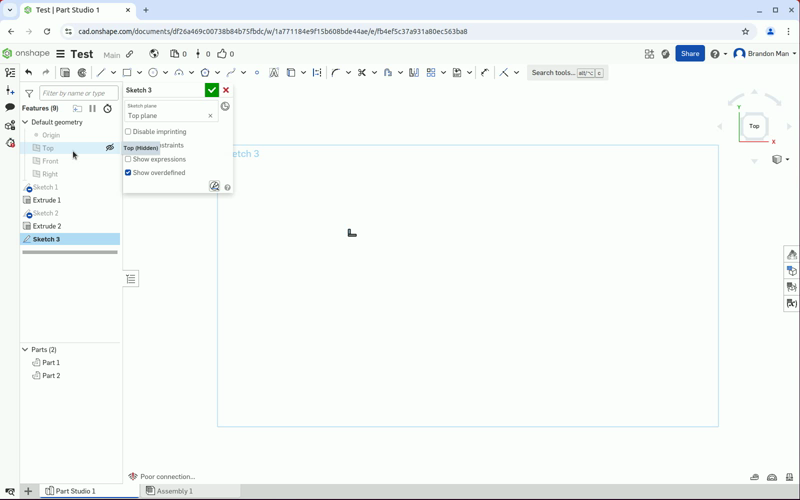
mouse_move(73, 352)
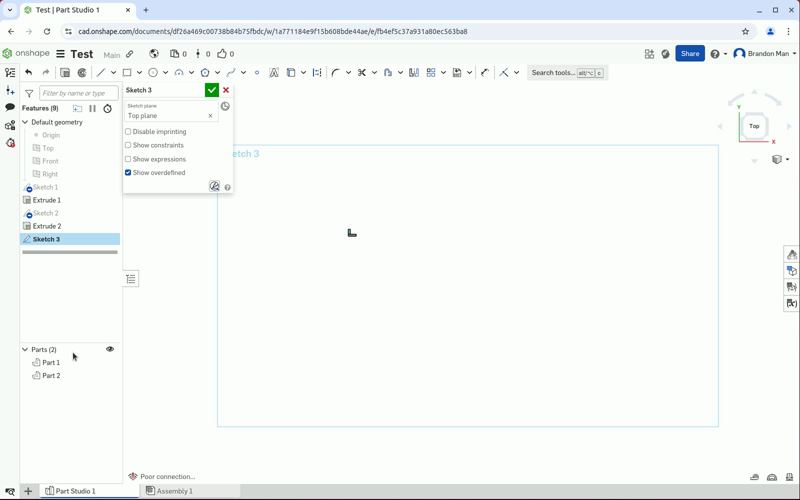
key(y)
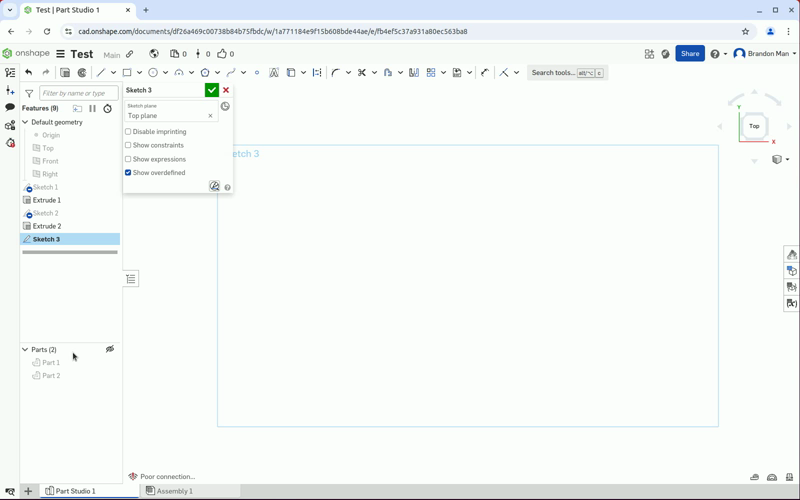
key(l)
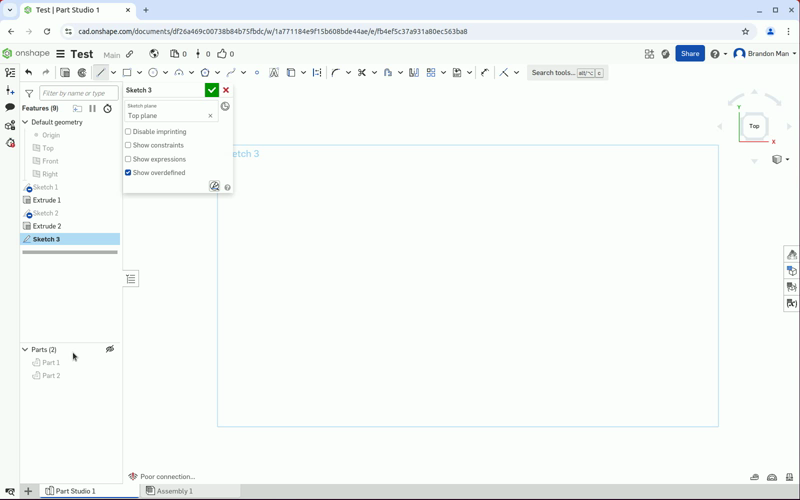
key_down(shift)
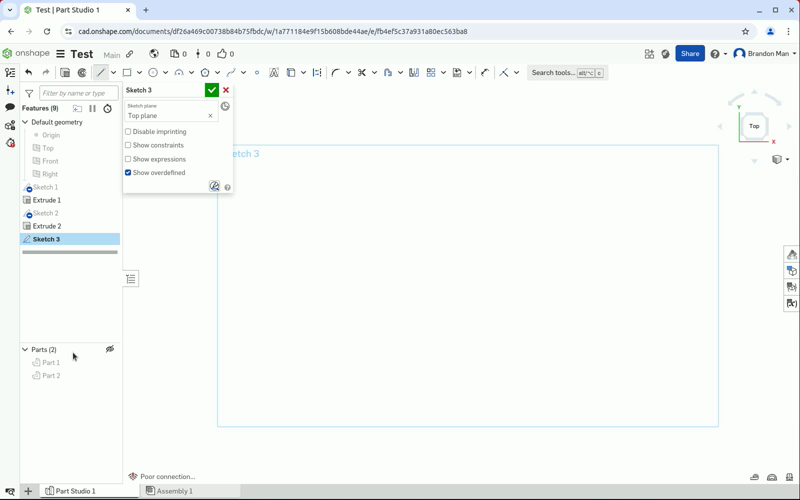
mouse_move(353, 233)
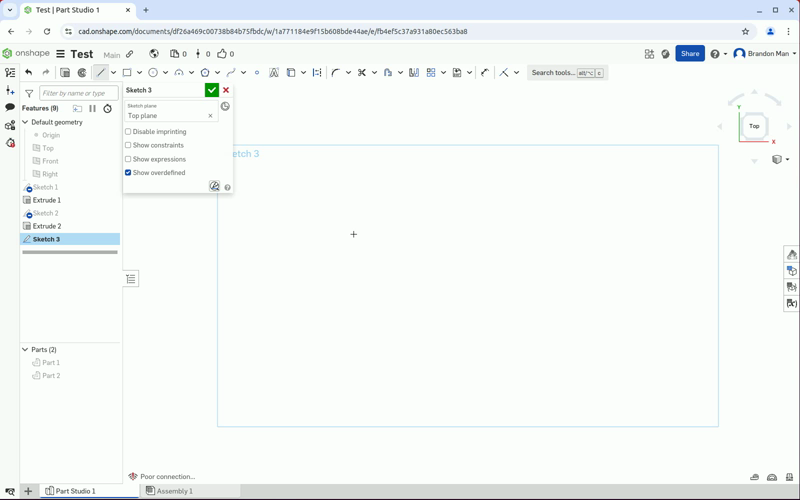
click(353, 233)
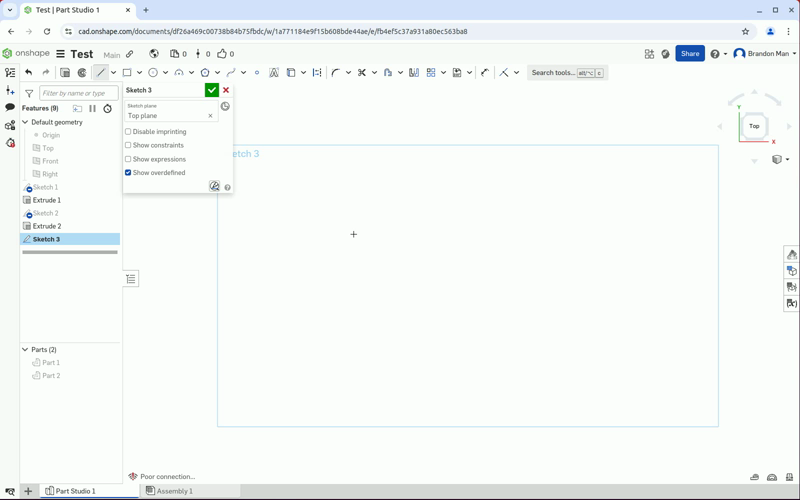
key_up(shift)
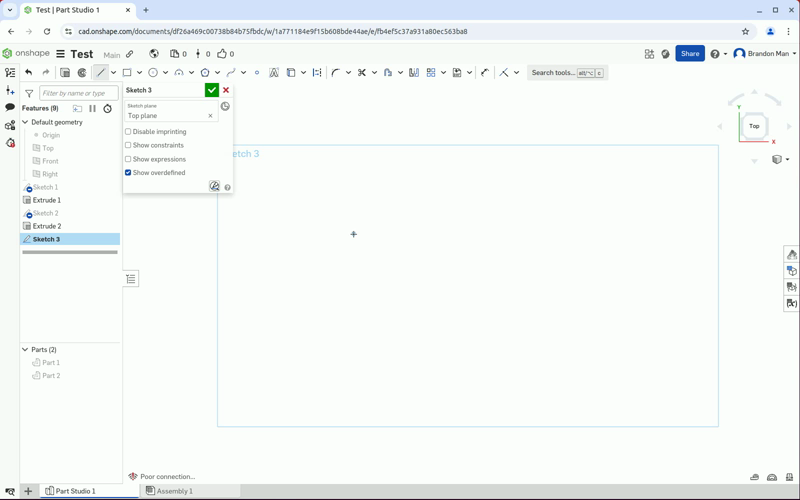
key_down(shift)
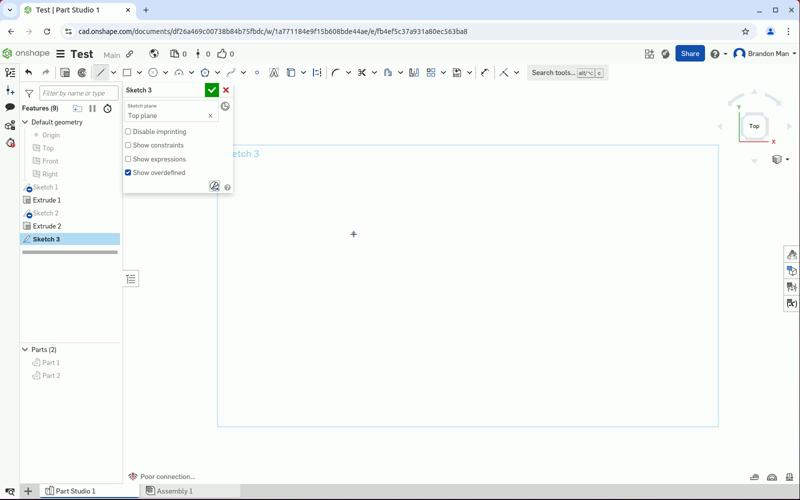
mouse_move(383, 233)
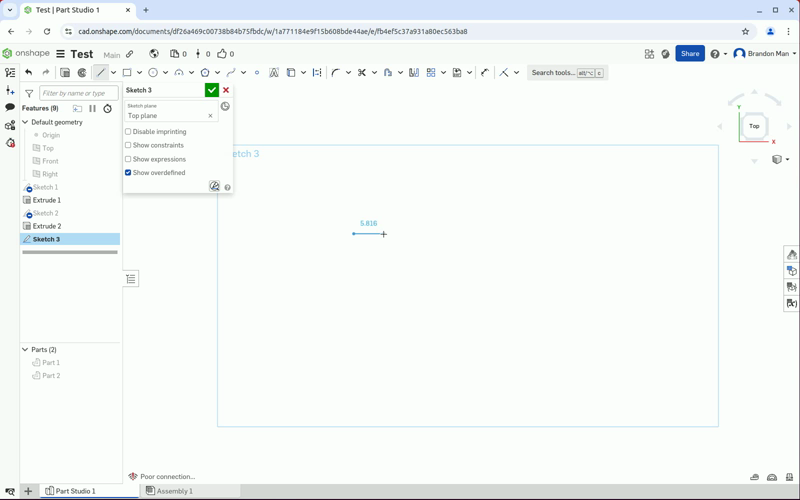
mouse_move(355, 233)
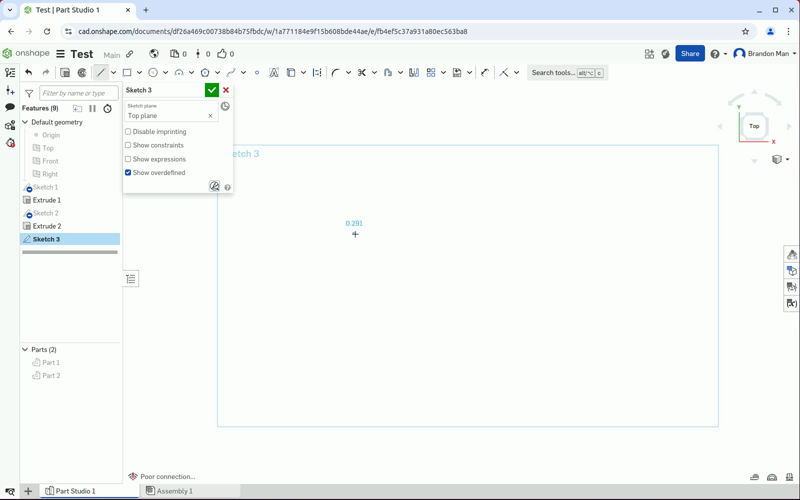
scroll(6)
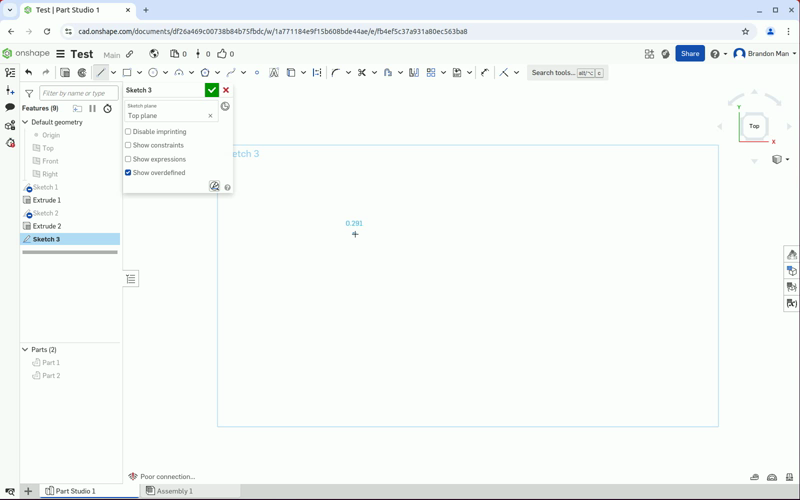
scroll(6)
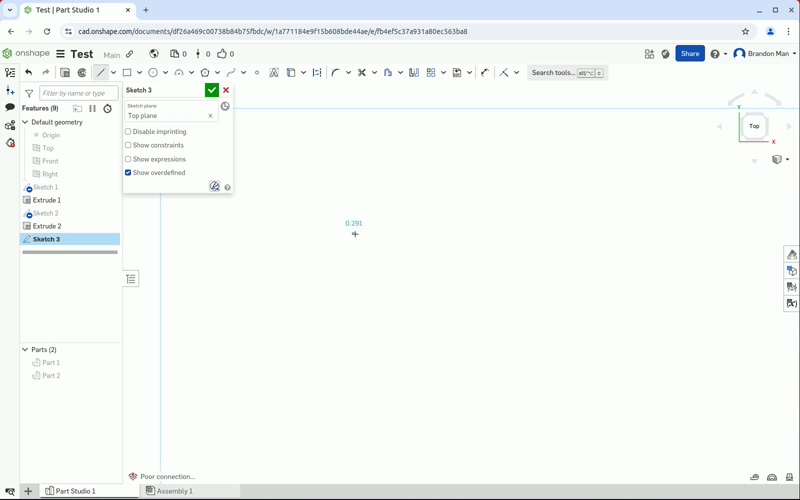
scroll(6)
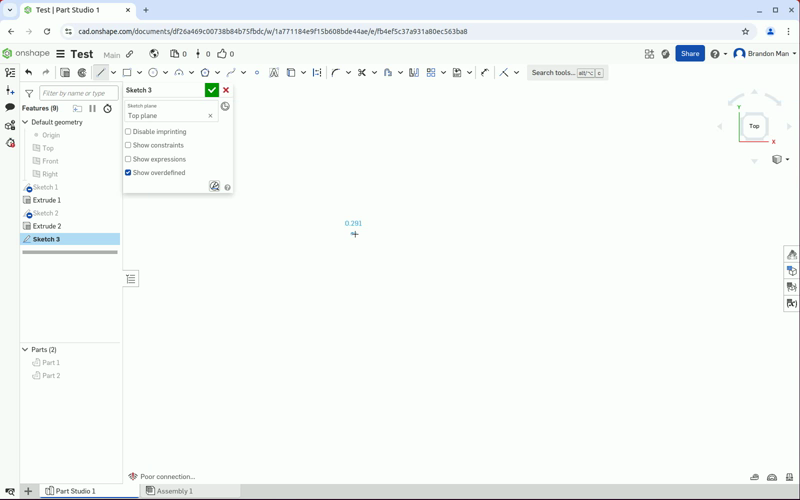
scroll(6)
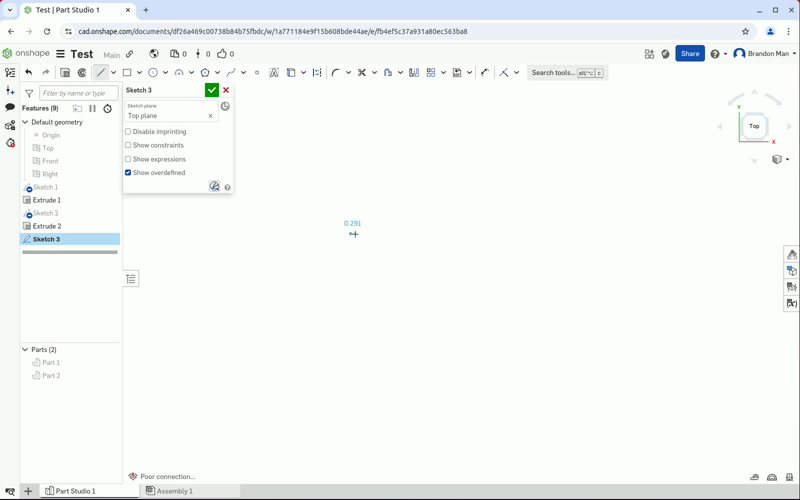
scroll(6)
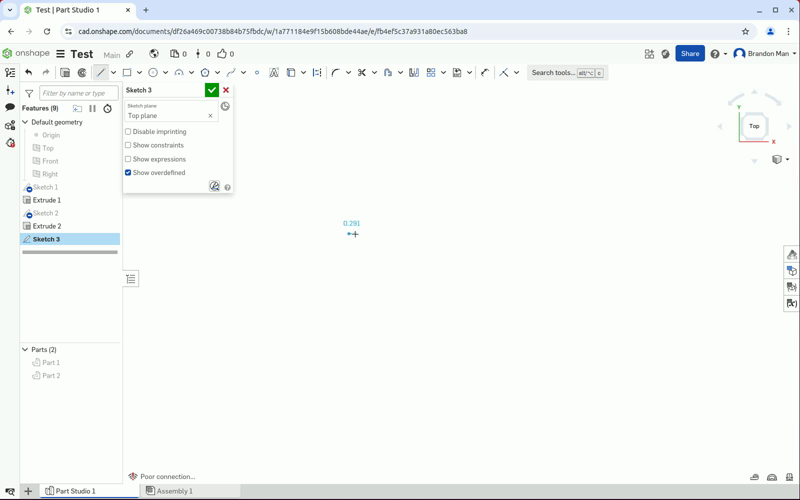
scroll(6)
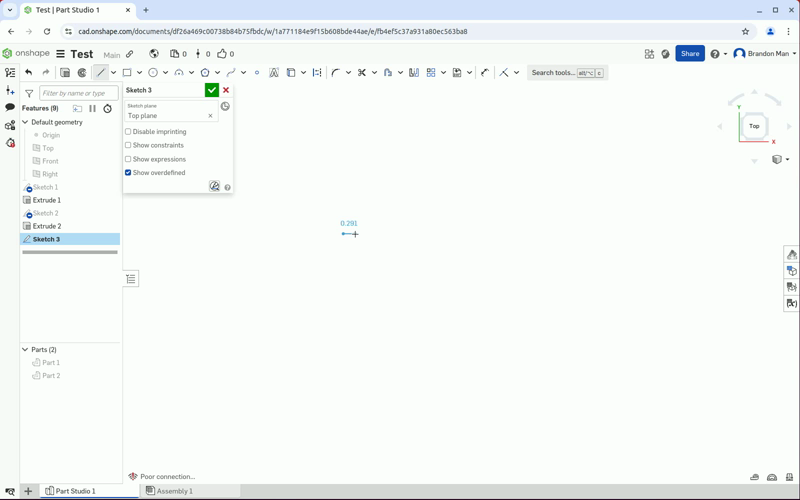
scroll(6)
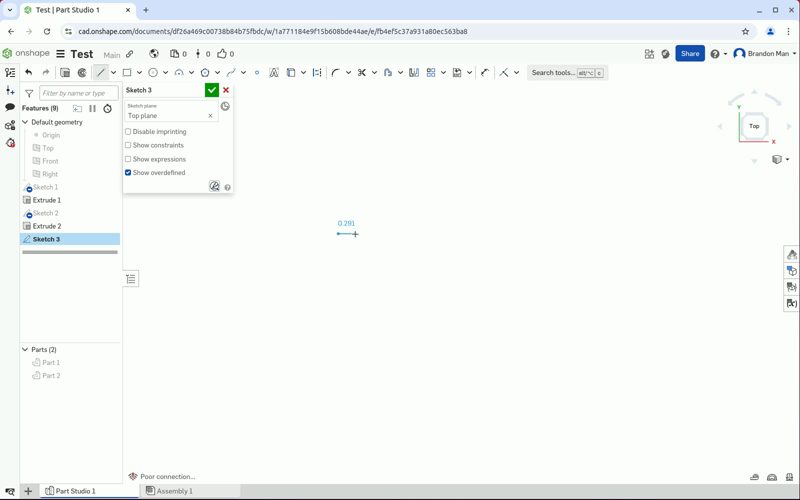
click(355, 233)
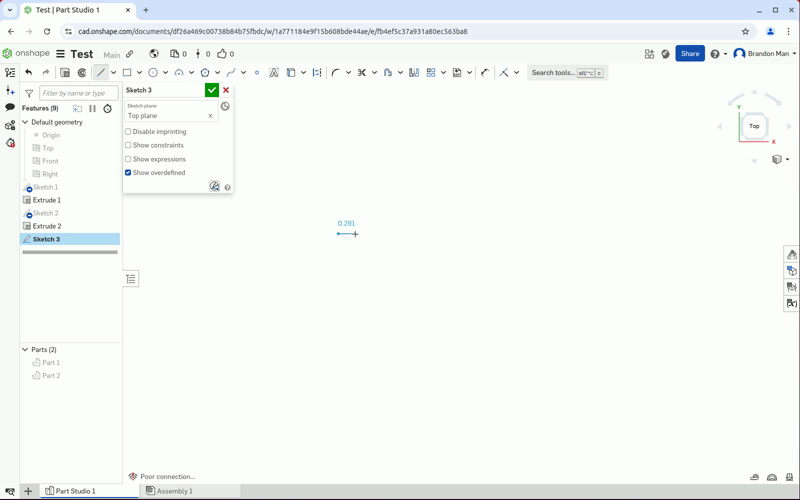
scroll(-6)
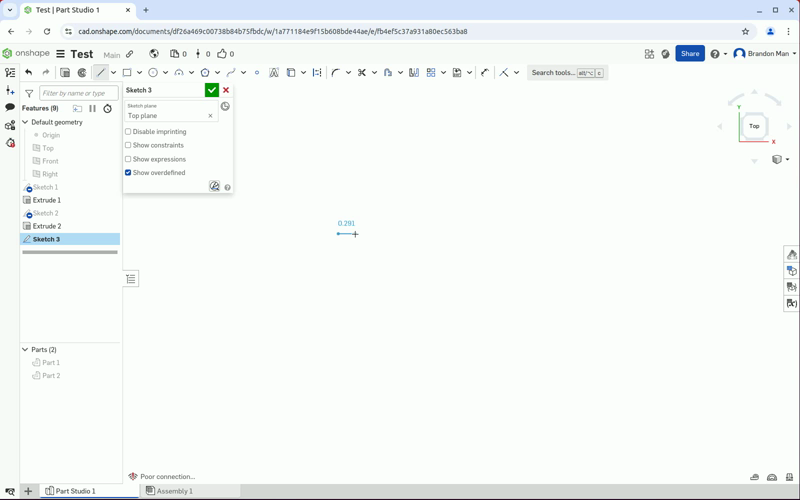
scroll(-6)
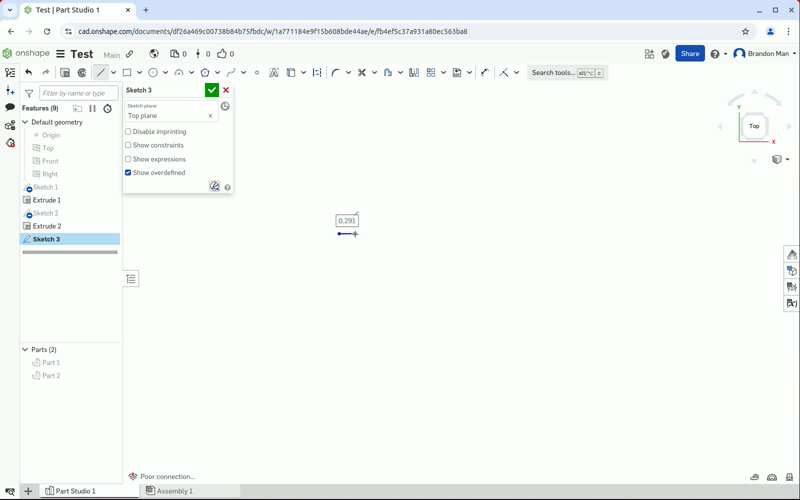
scroll(-6)
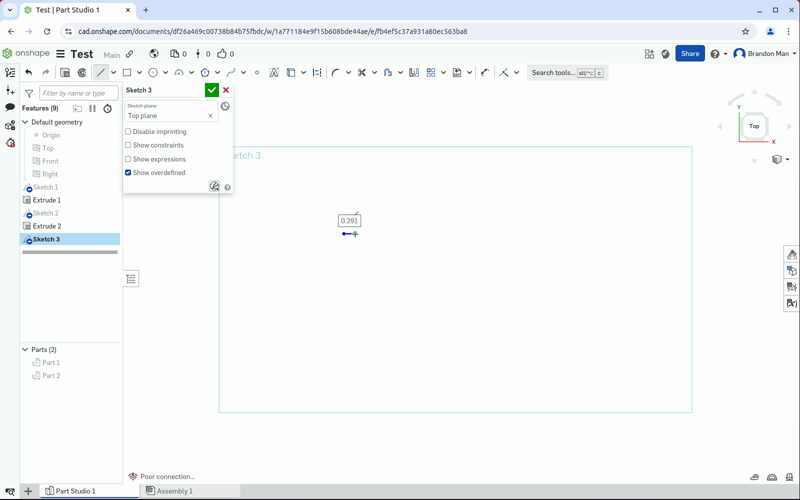
scroll(-6)
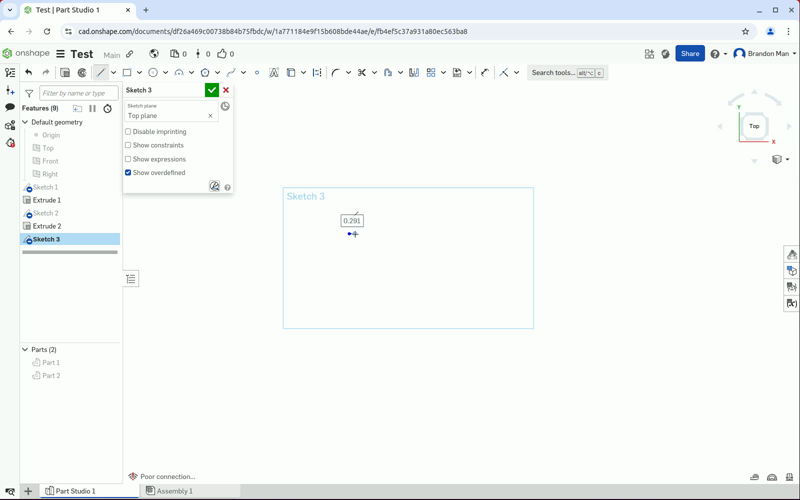
scroll(-6)
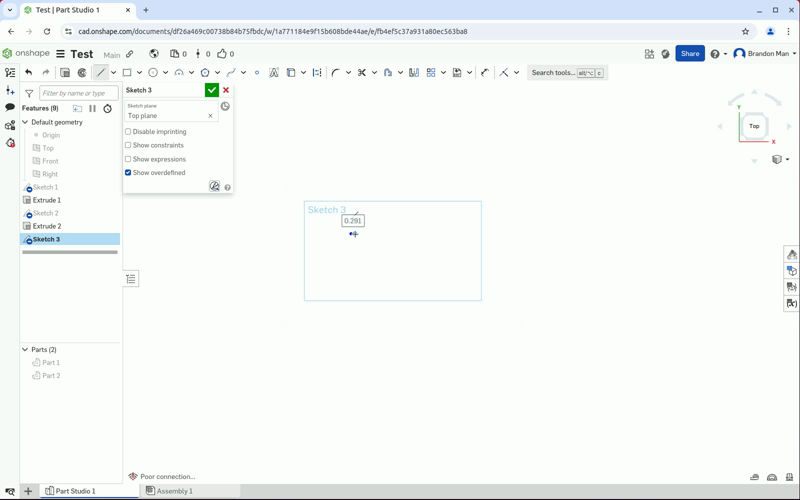
scroll(-6)
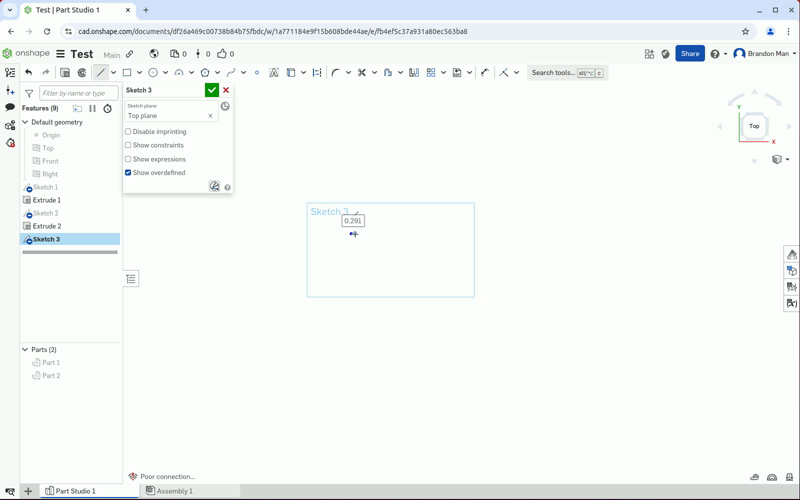
scroll(-6)
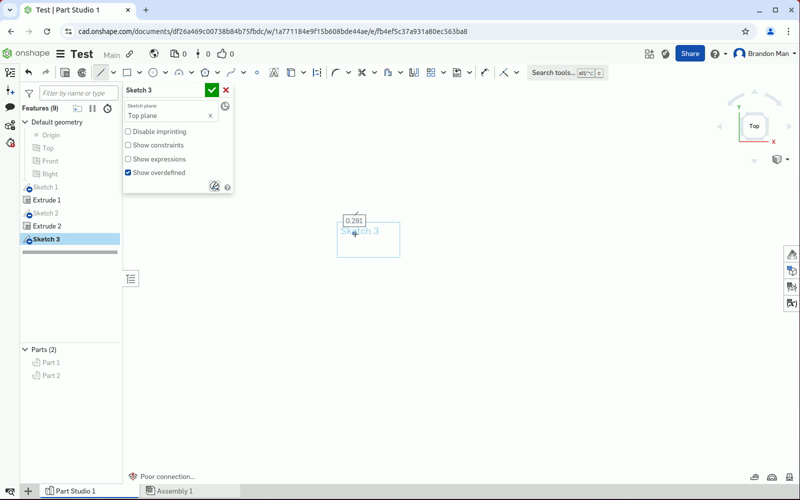
key_up(shift)
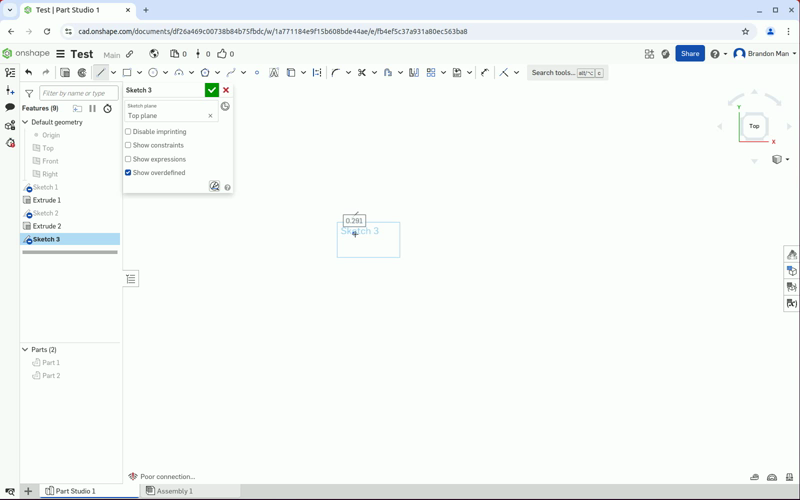
key_down(shift)
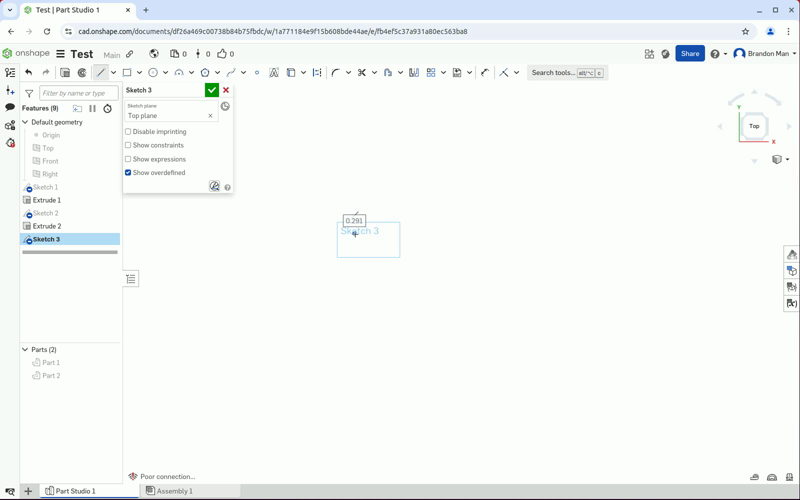
mouse_move(385, 233)
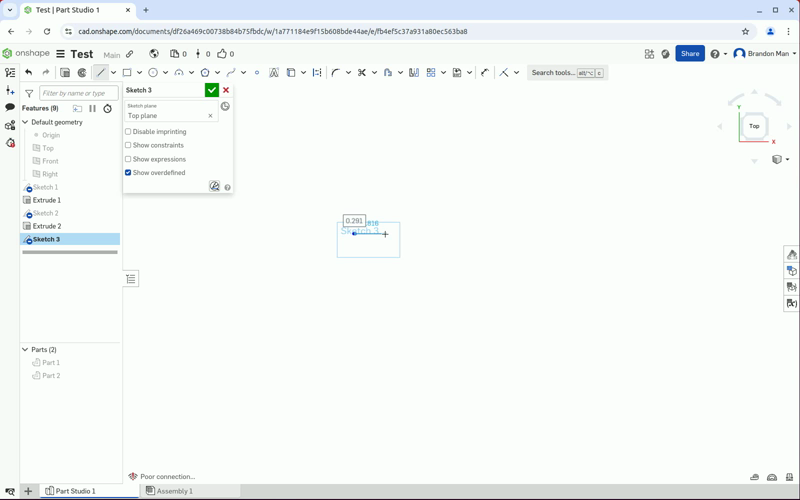
mouse_move(355, 229)
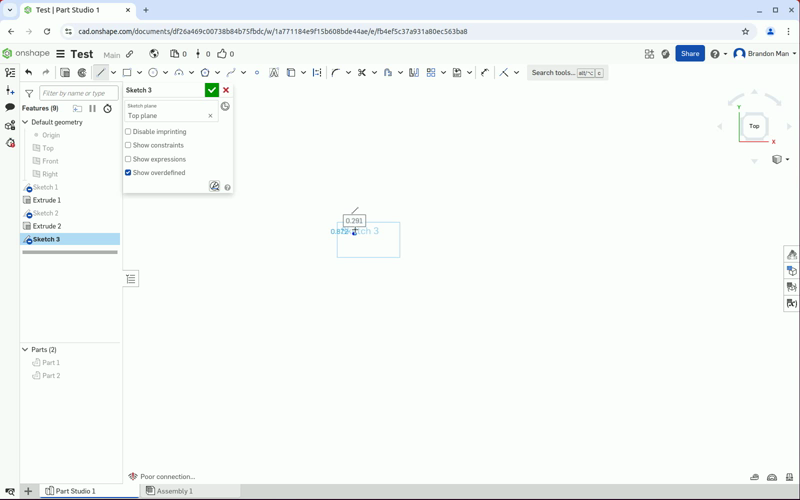
scroll(6)
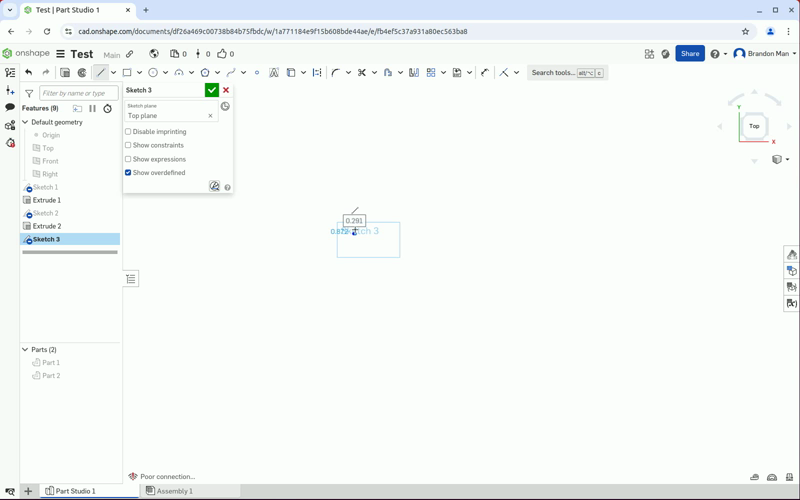
scroll(6)
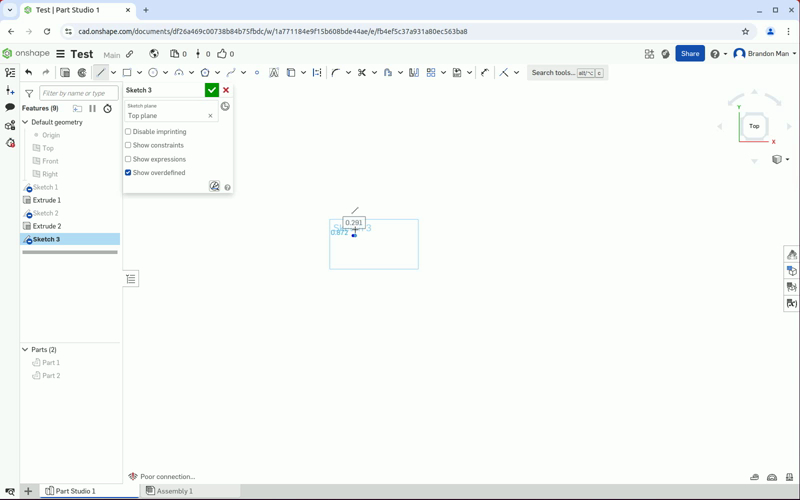
scroll(6)
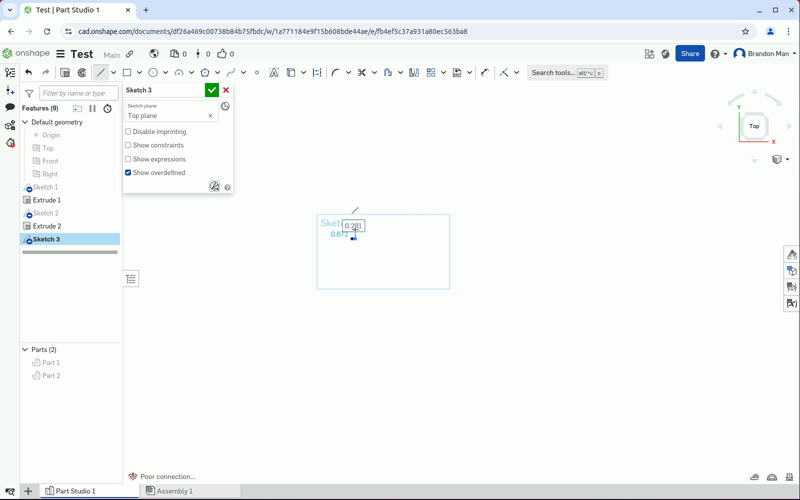
scroll(6)
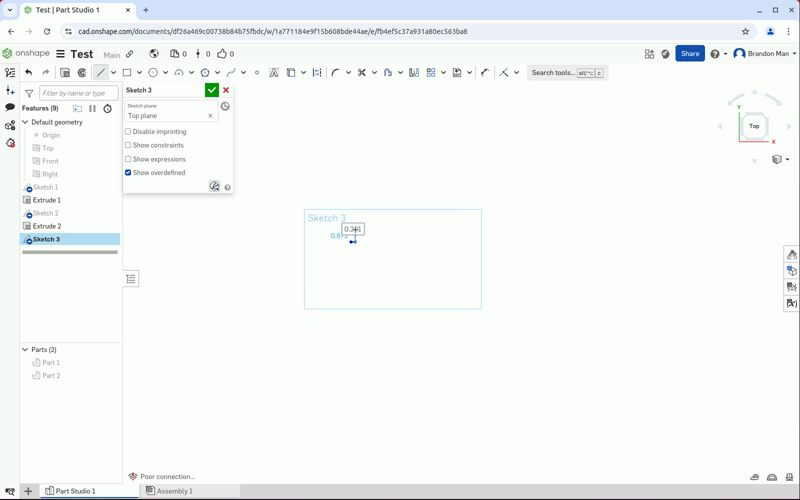
scroll(6)
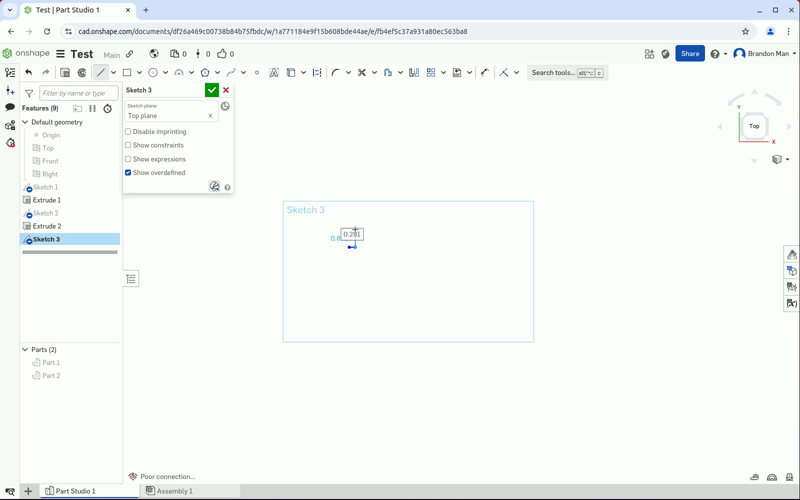
scroll(6)
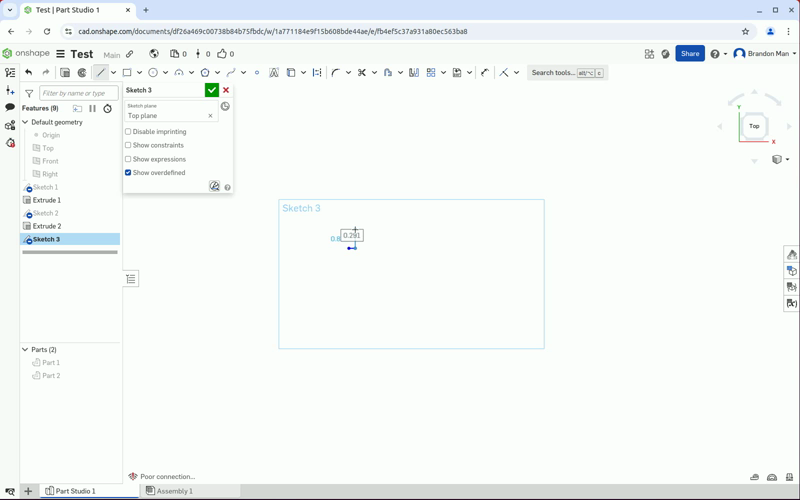
scroll(6)
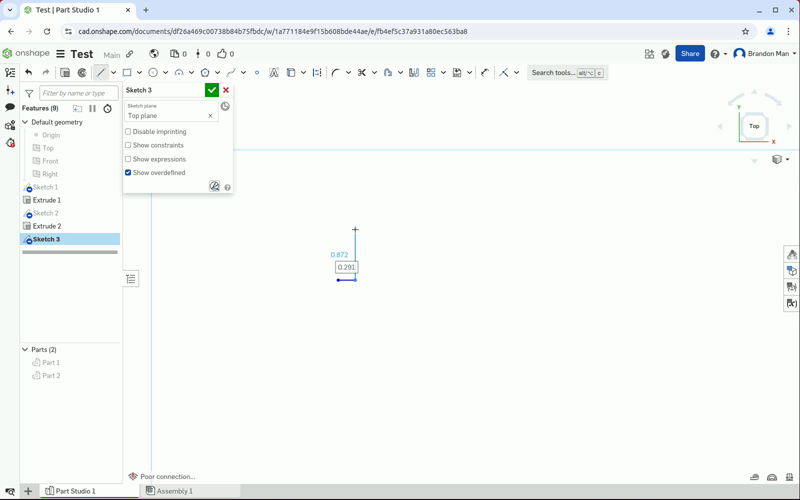
click(355, 229)
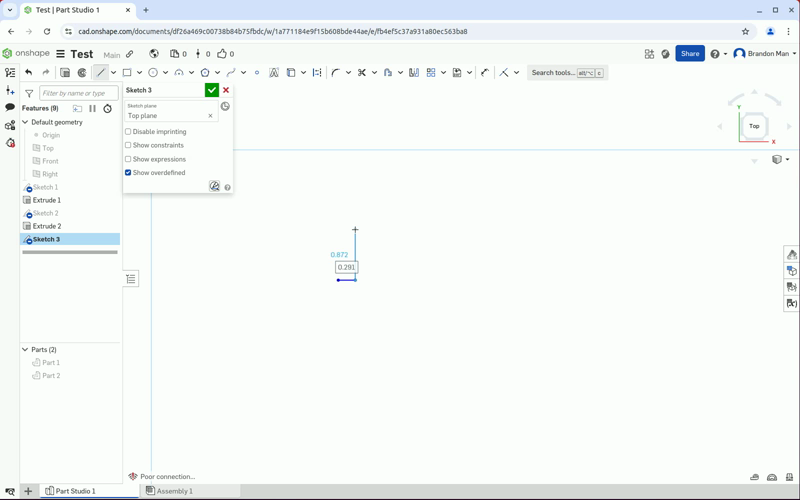
scroll(-6)
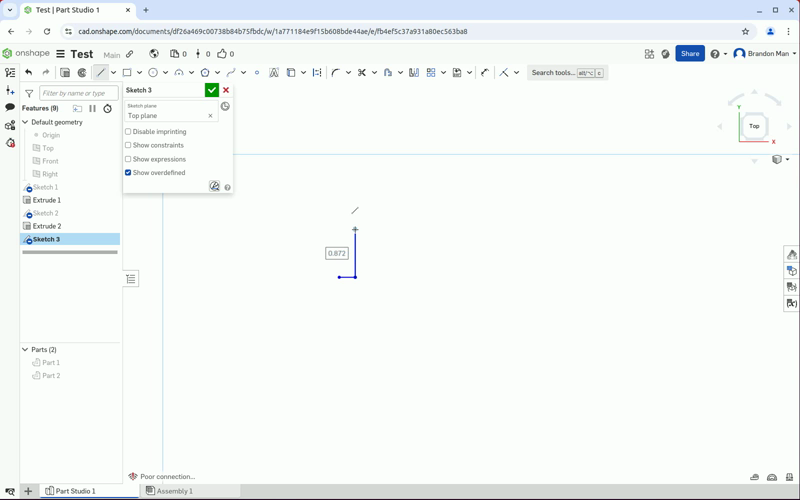
scroll(-6)
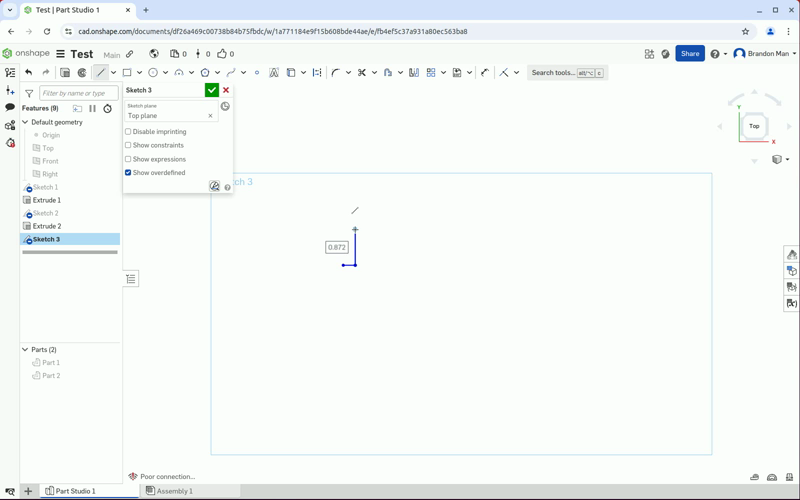
scroll(-6)
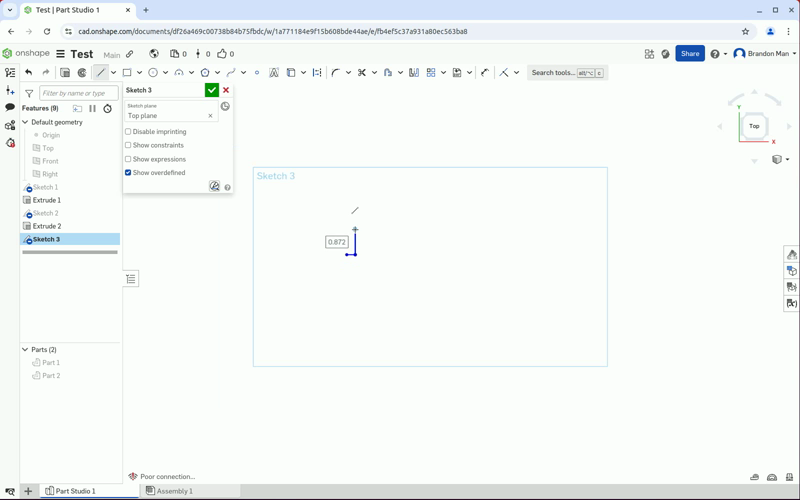
scroll(-6)
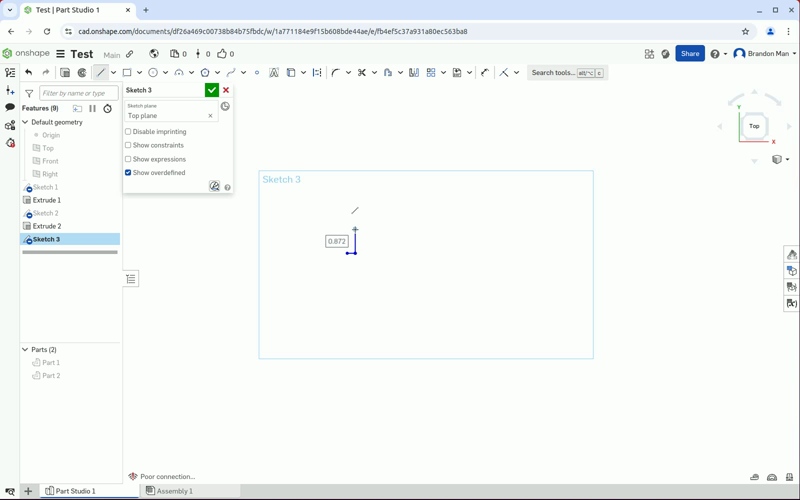
scroll(-6)
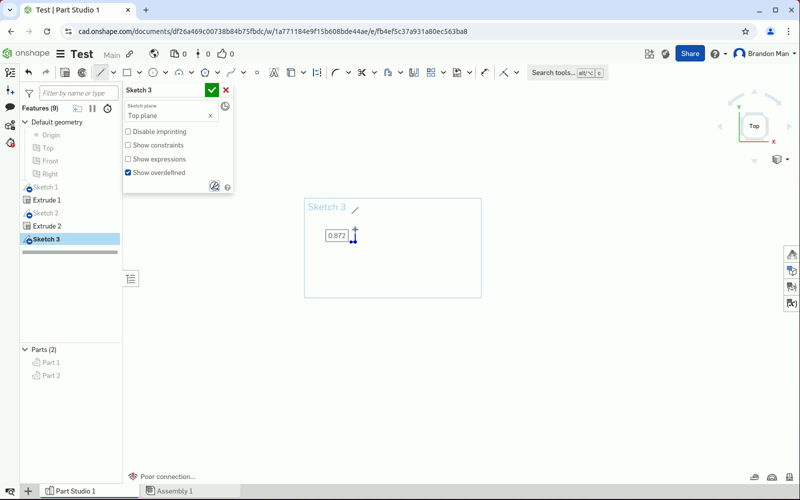
scroll(-6)
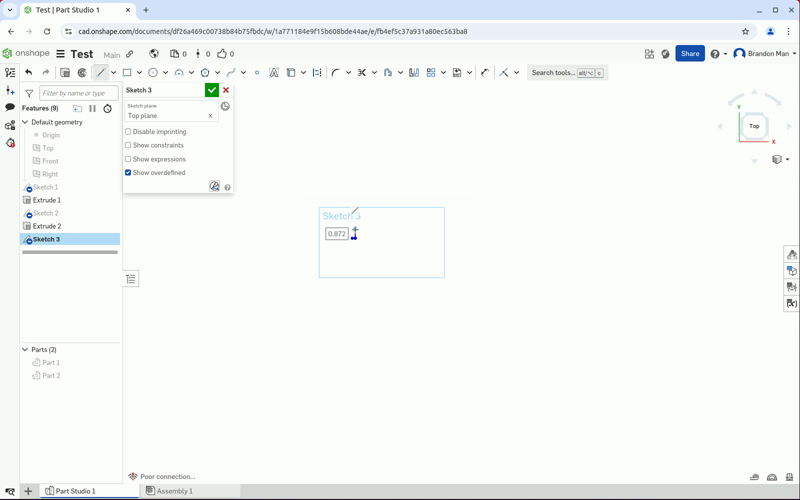
scroll(-6)
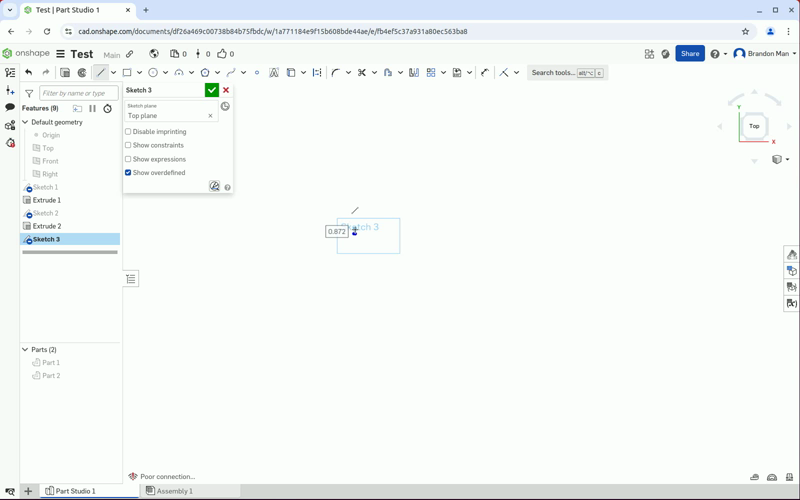
key_up(shift)
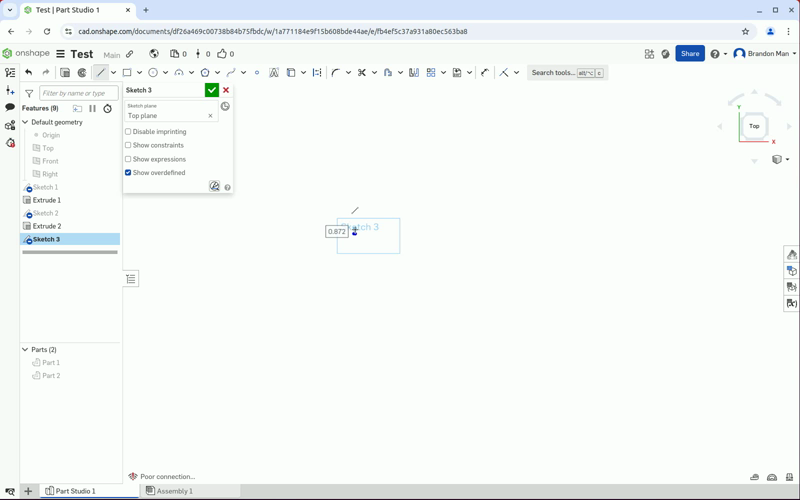
key_down(shift)
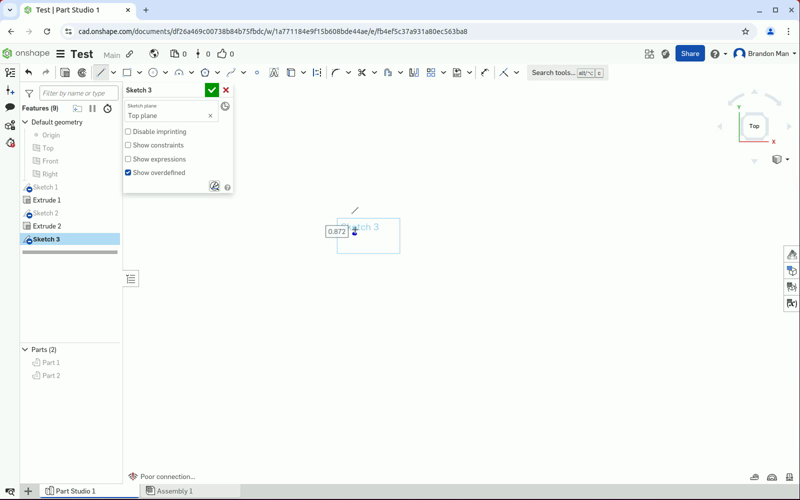
mouse_move(385, 229)
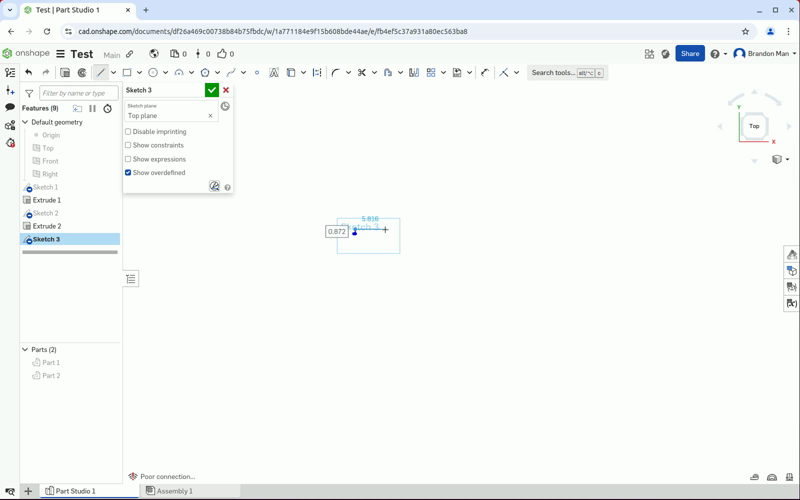
mouse_move(353, 229)
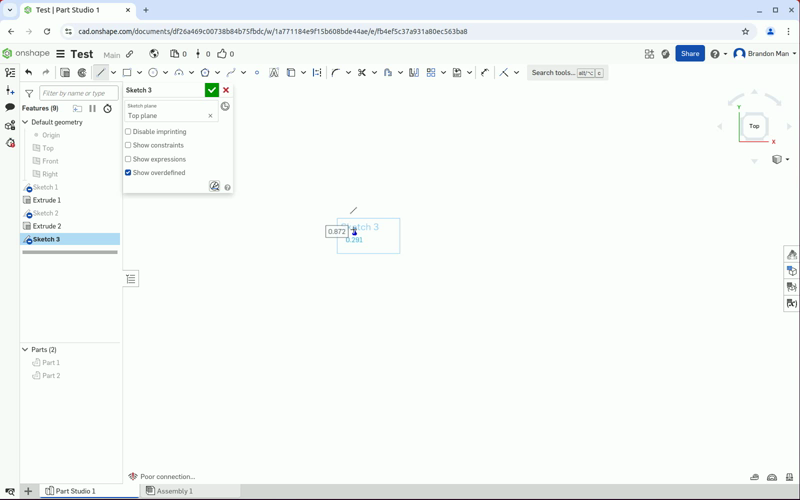
scroll(6)
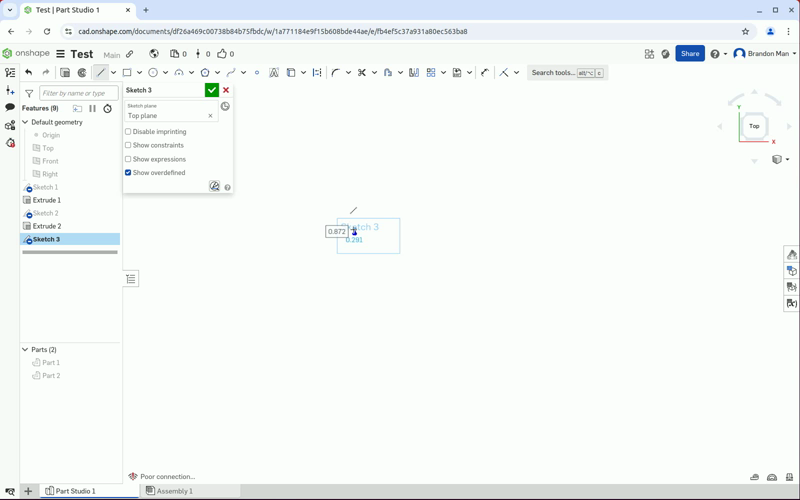
scroll(6)
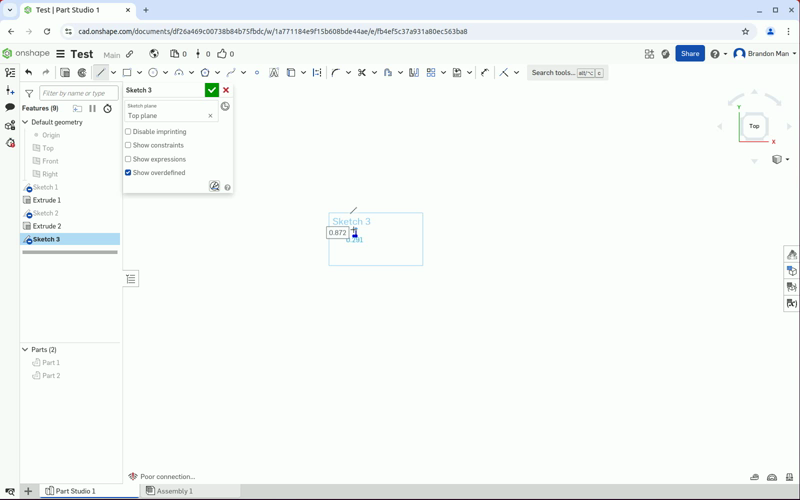
scroll(6)
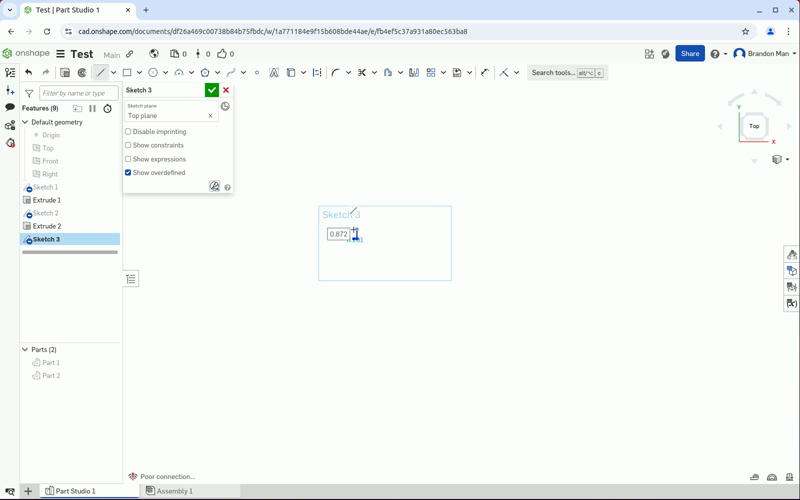
scroll(6)
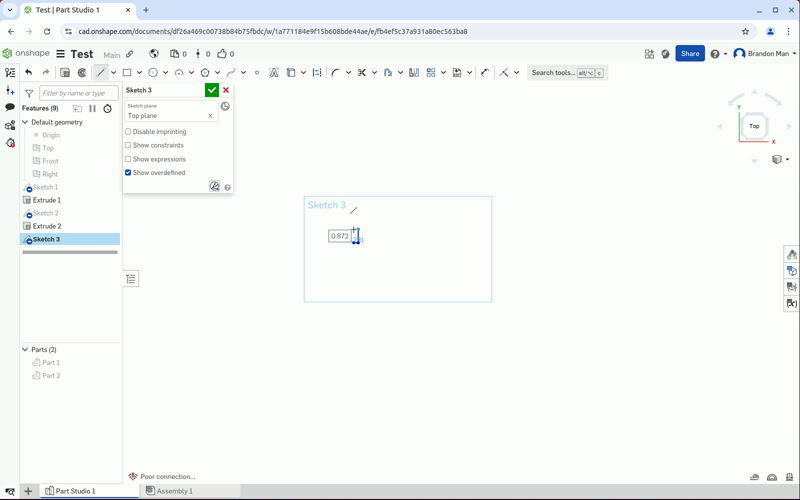
scroll(6)
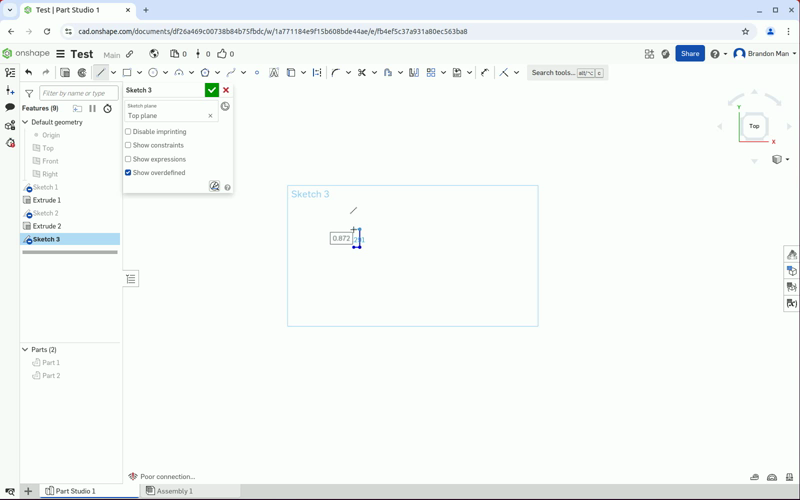
scroll(6)
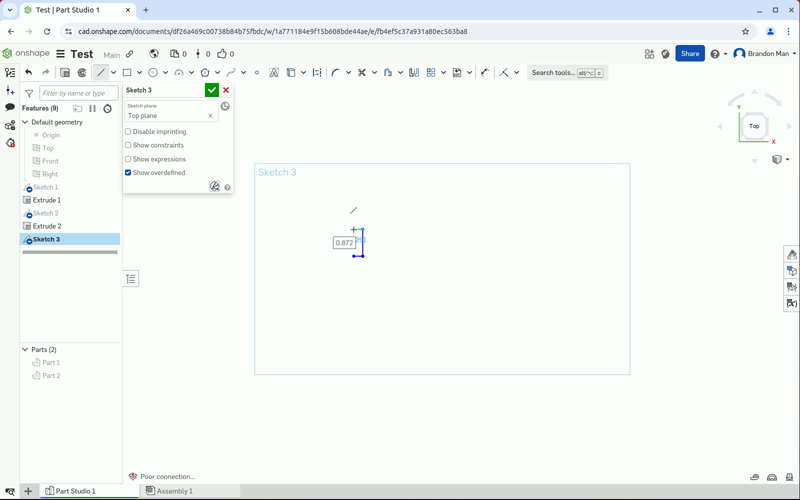
scroll(6)
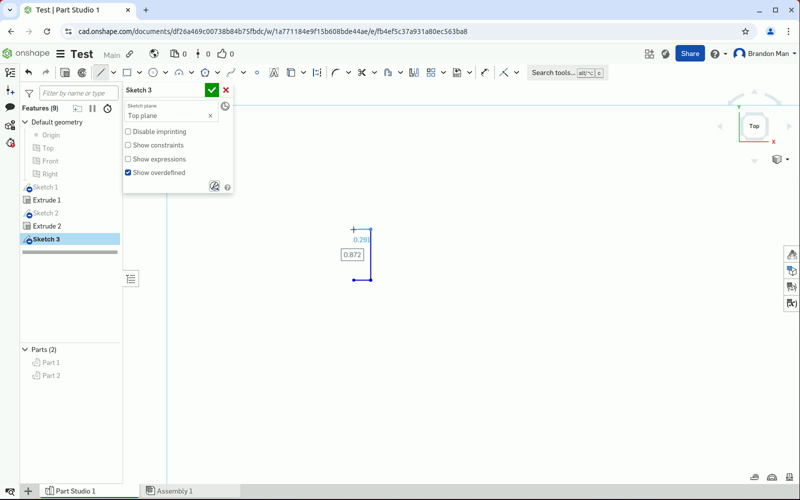
click(353, 229)
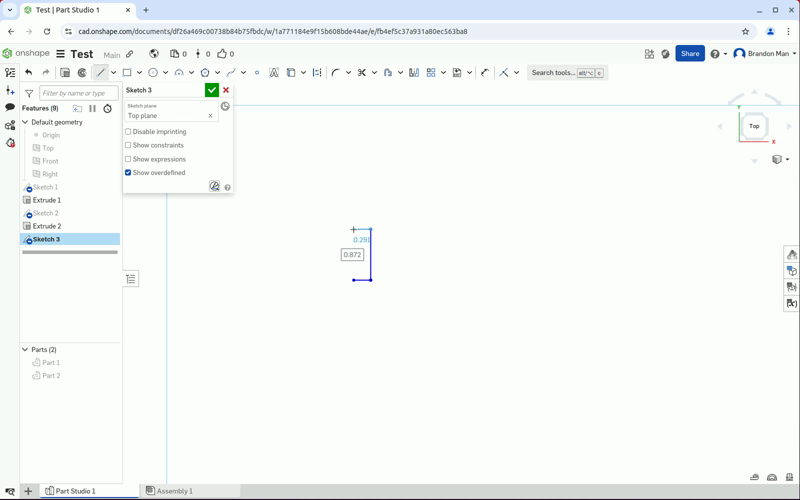
scroll(-6)
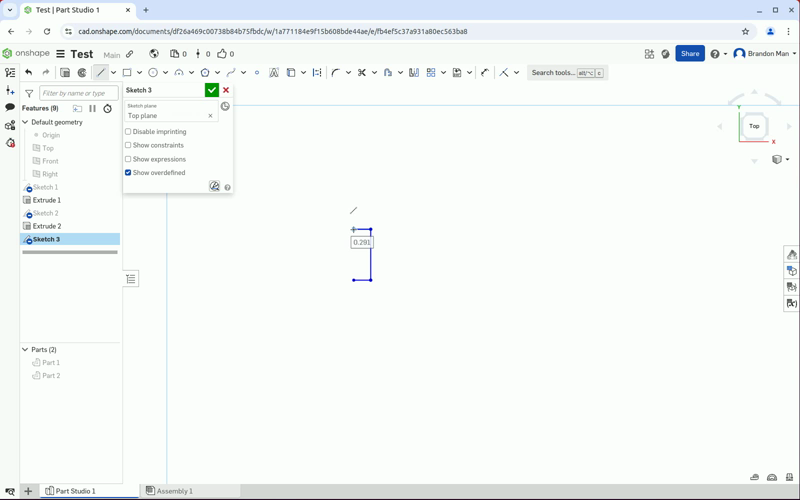
scroll(-6)
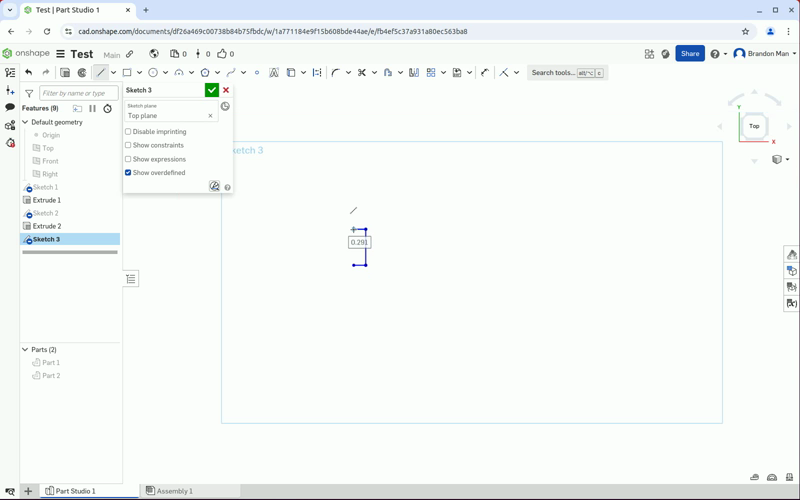
scroll(-6)
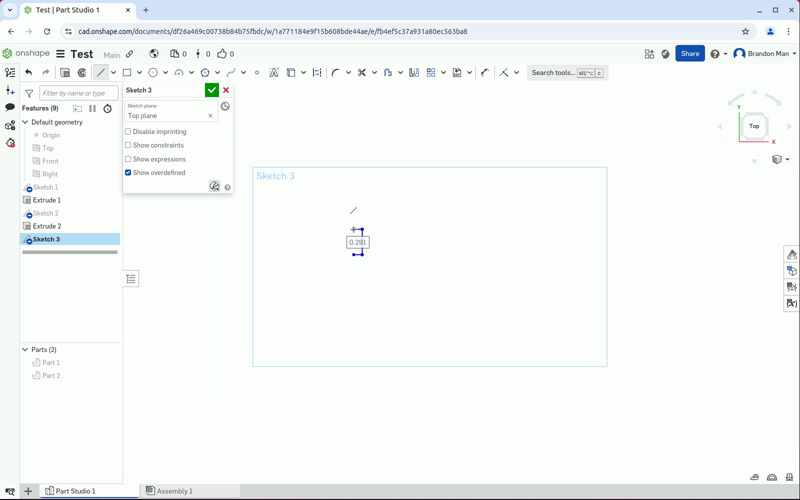
scroll(-6)
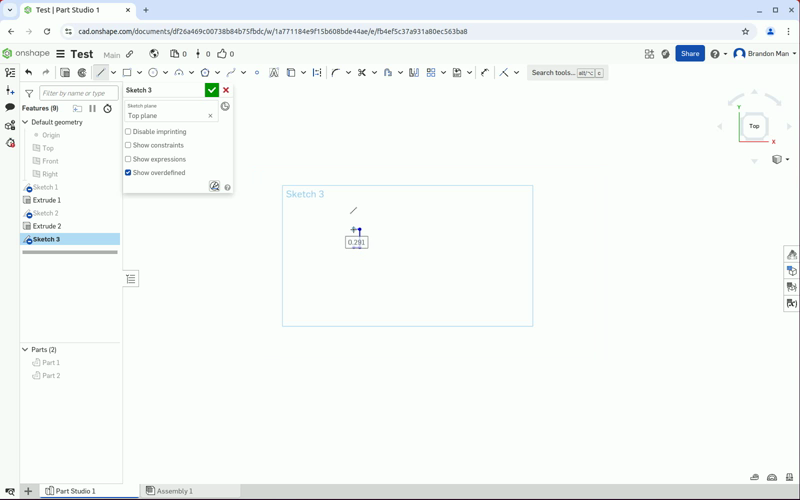
scroll(-6)
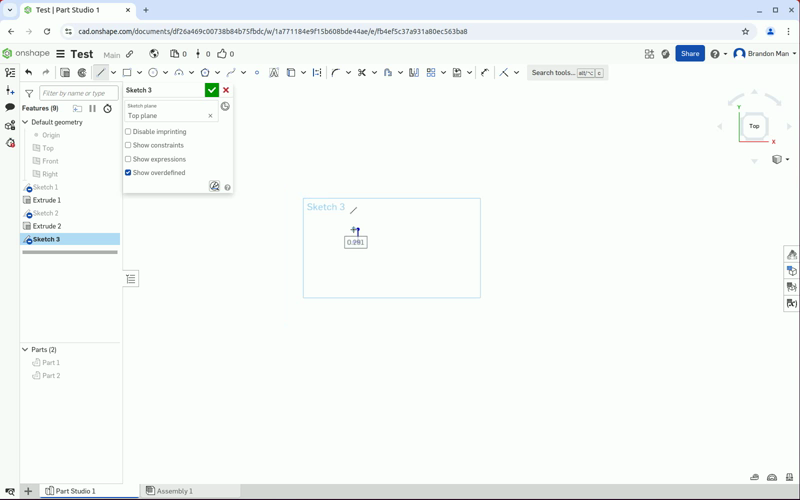
scroll(-6)
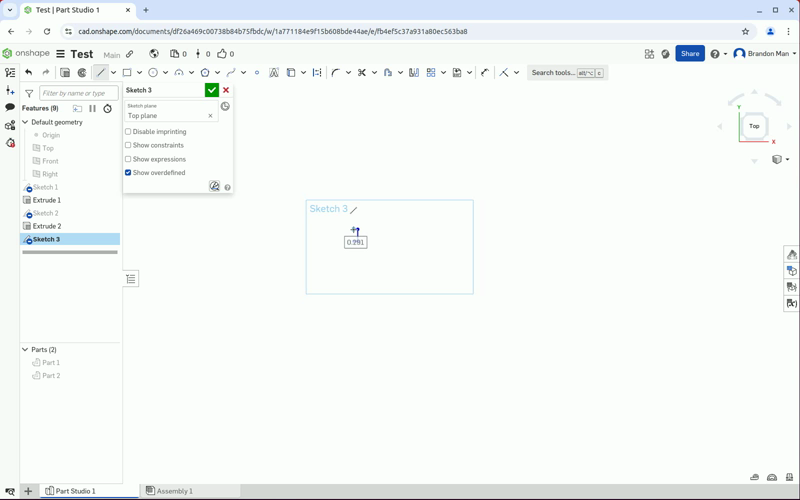
scroll(-6)
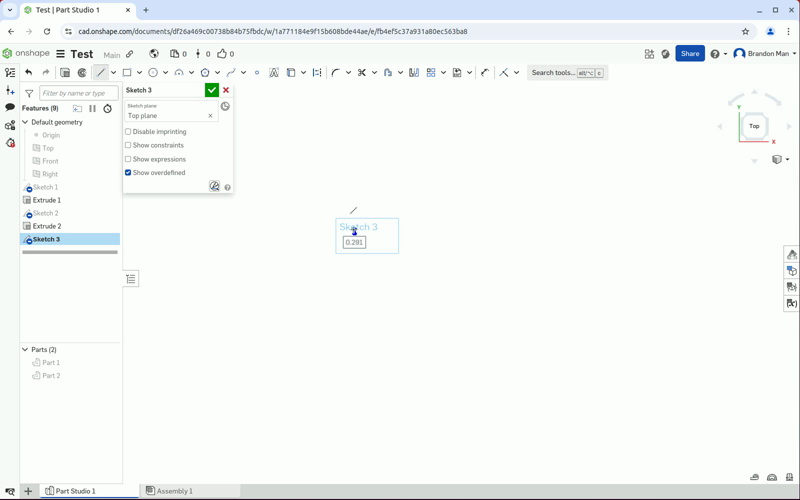
key_up(shift)
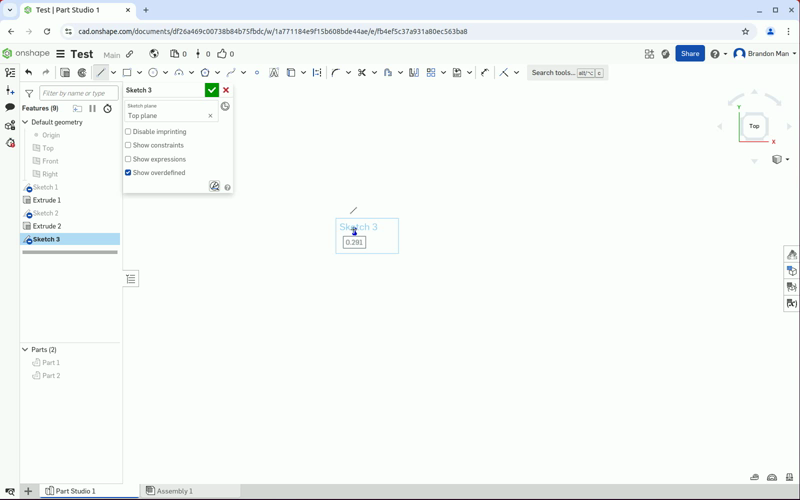
mouse_move(383, 229)
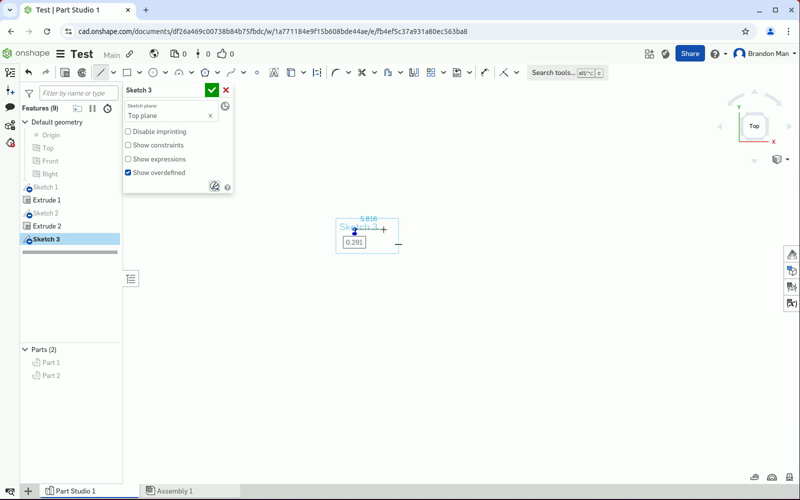
key_down(shift)
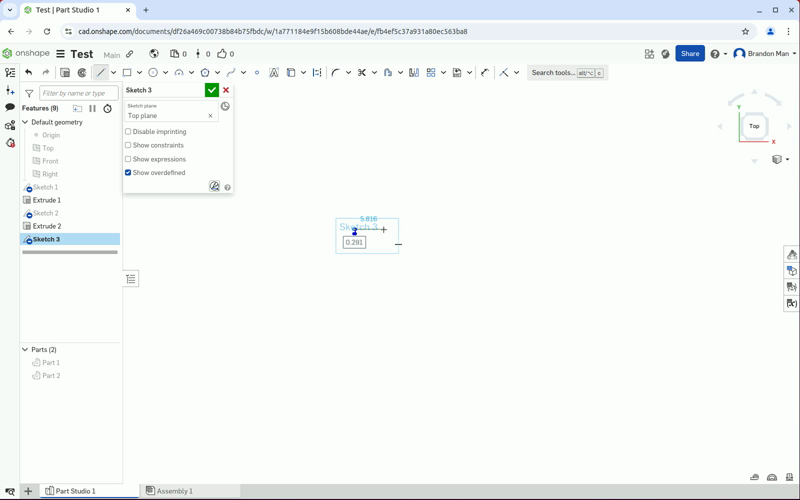
mouse_move(353, 233)
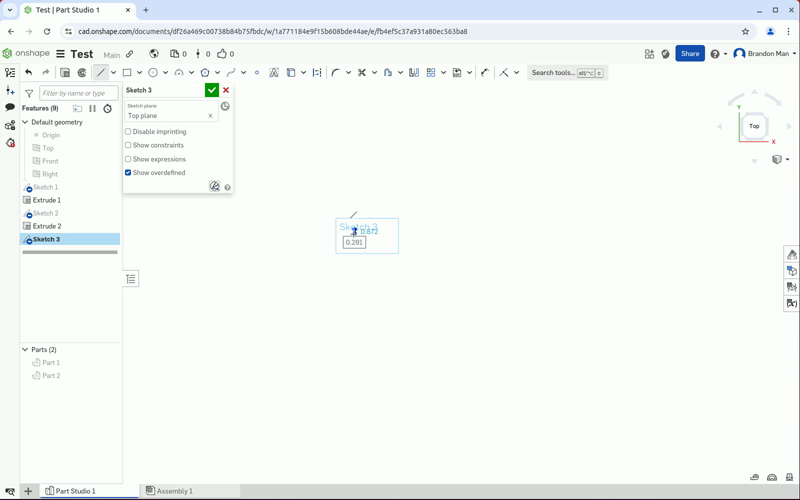
scroll(6)
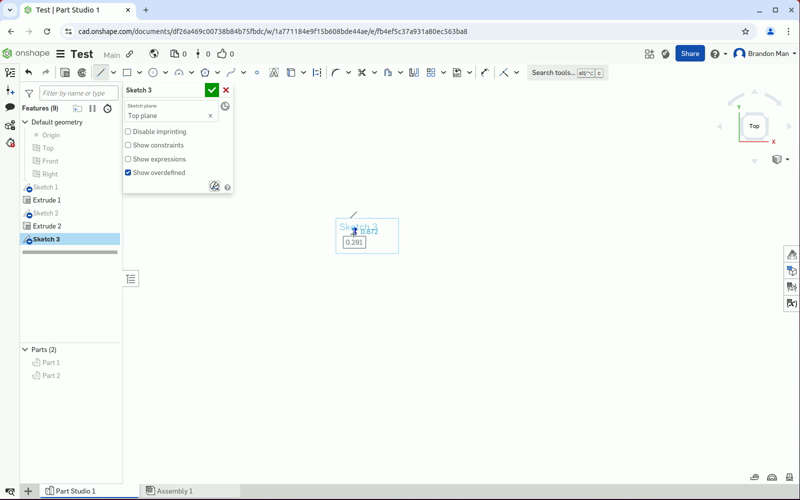
scroll(6)
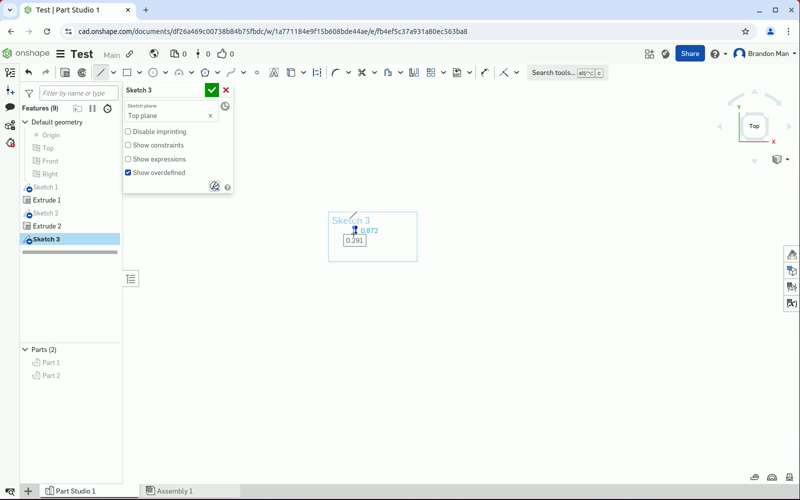
scroll(6)
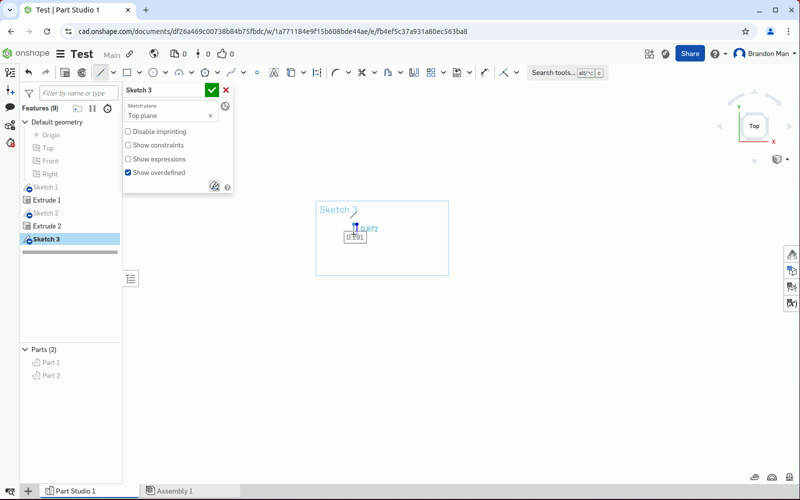
scroll(6)
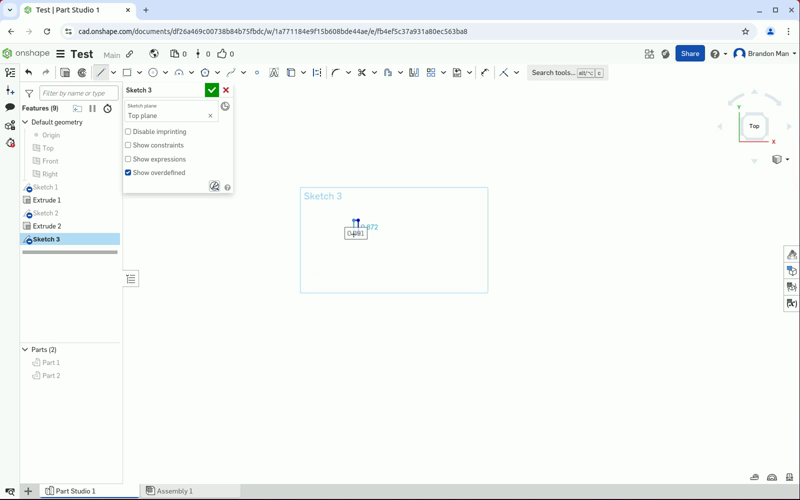
scroll(6)
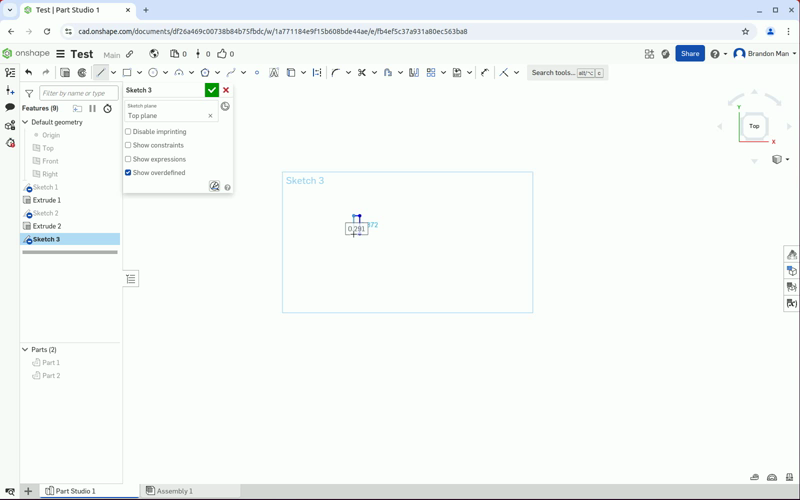
scroll(6)
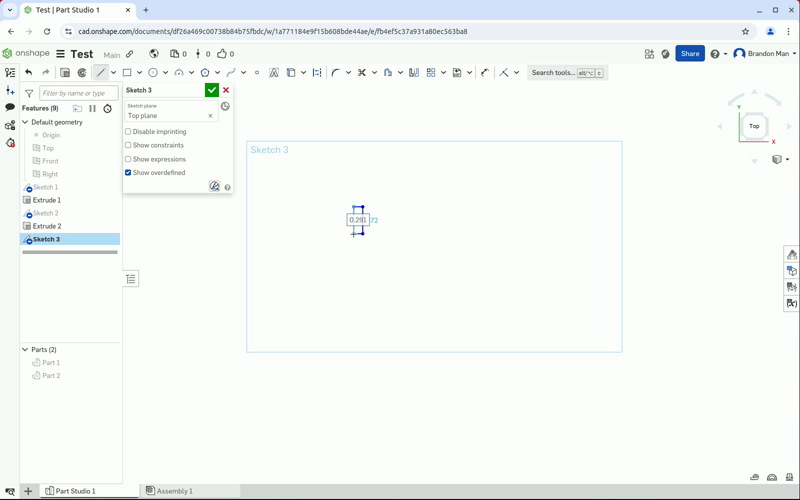
scroll(6)
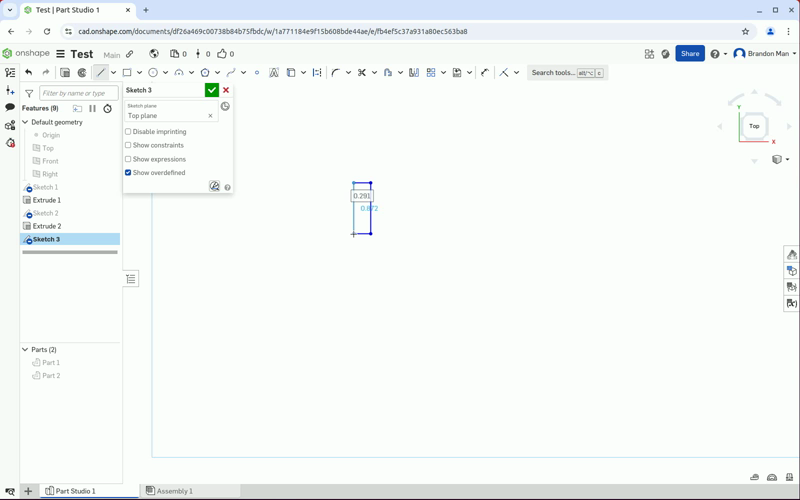
key_up(shift)
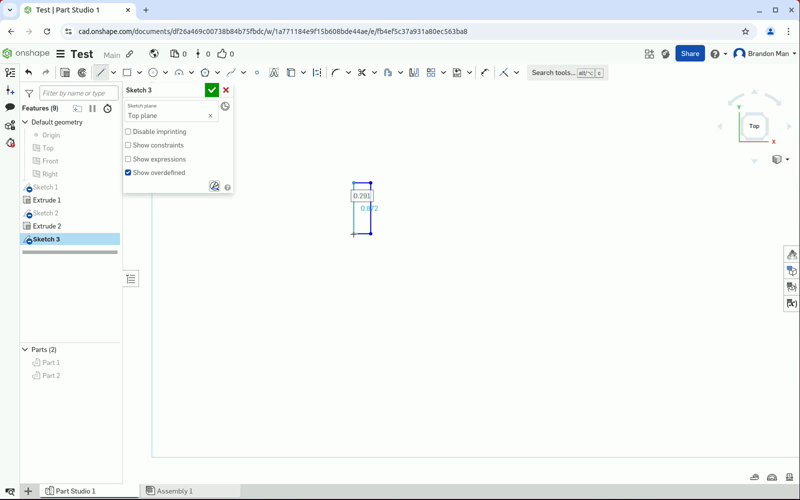
click(353, 233)
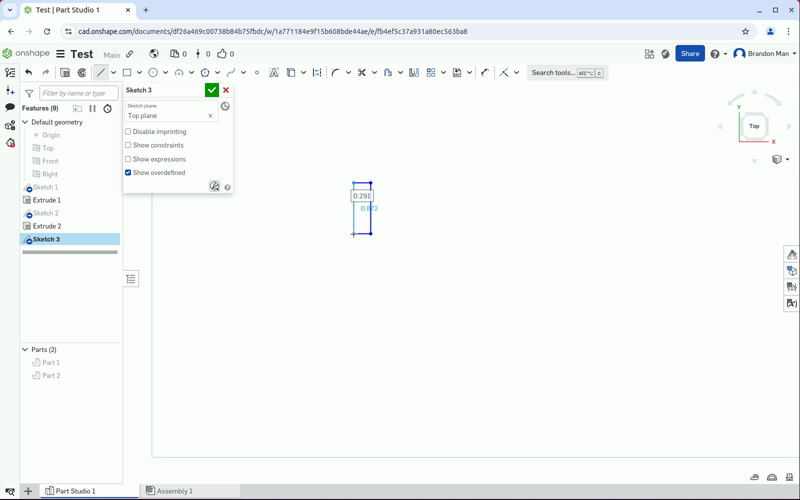
scroll(-6)
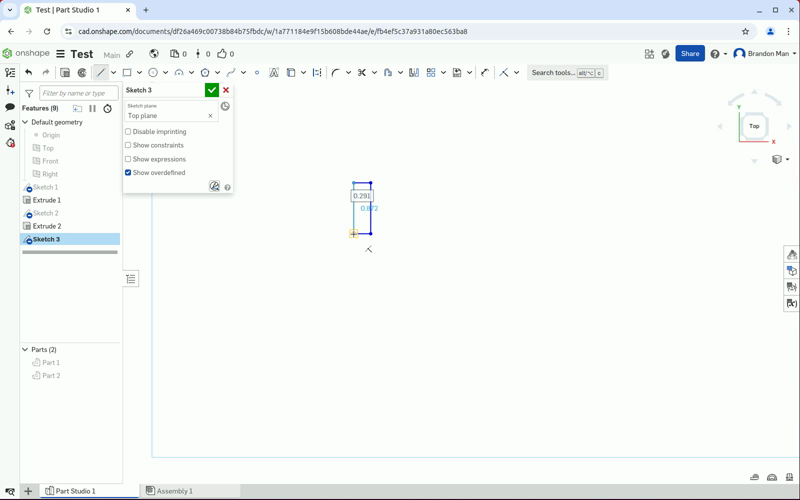
scroll(-6)
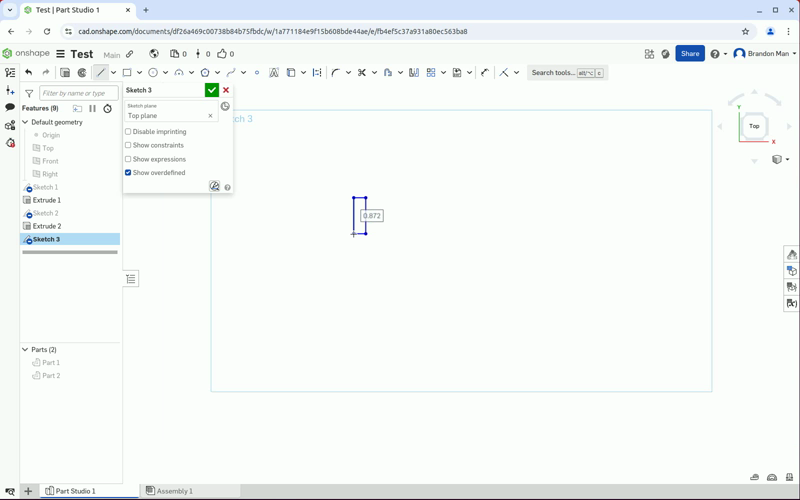
scroll(-6)
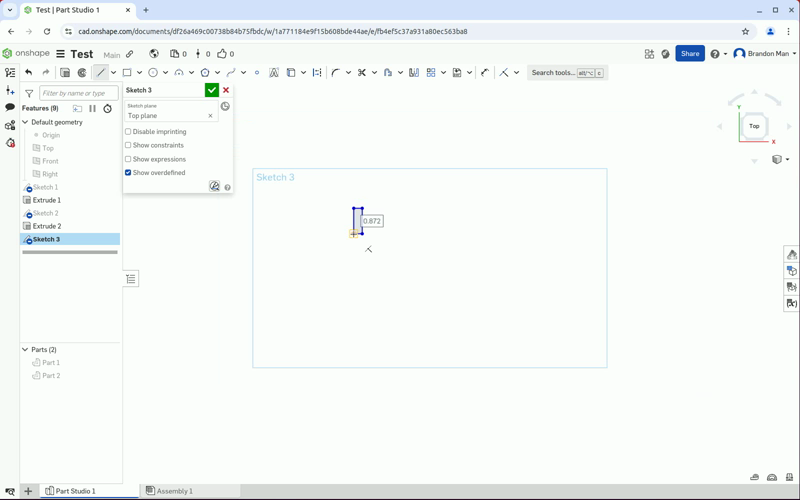
scroll(-6)
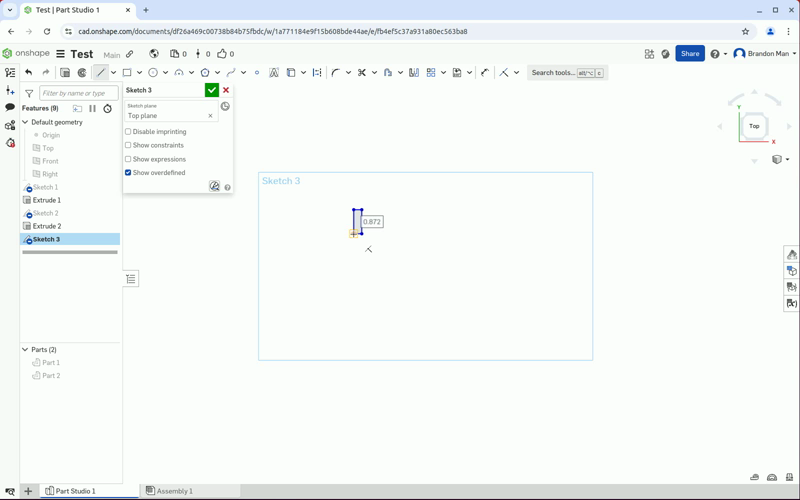
scroll(-6)
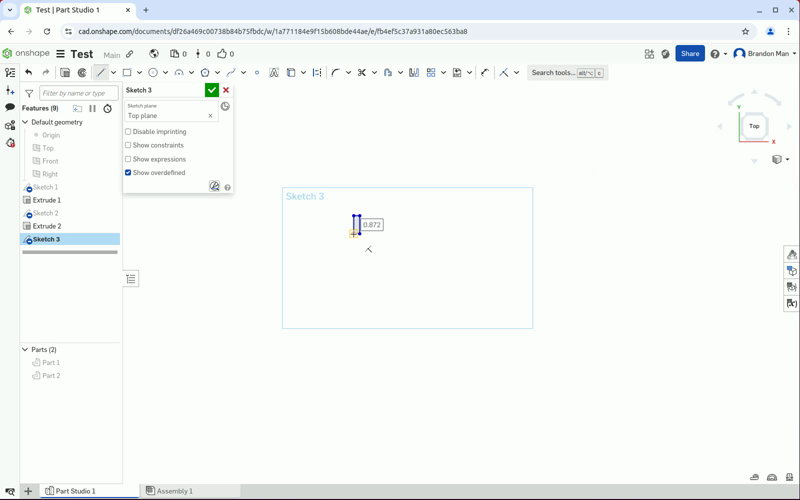
scroll(-6)
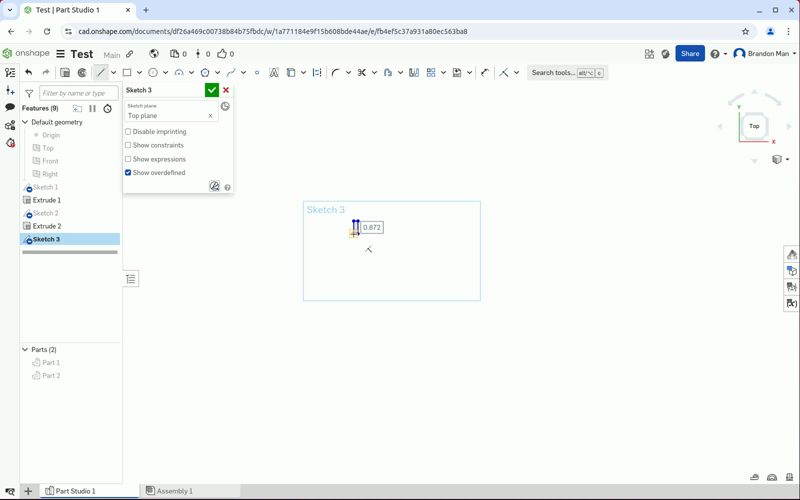
scroll(-6)
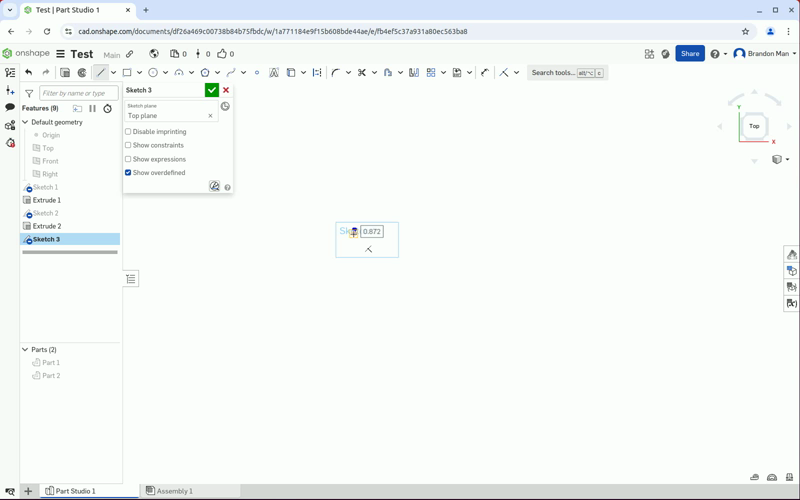
key(esc)
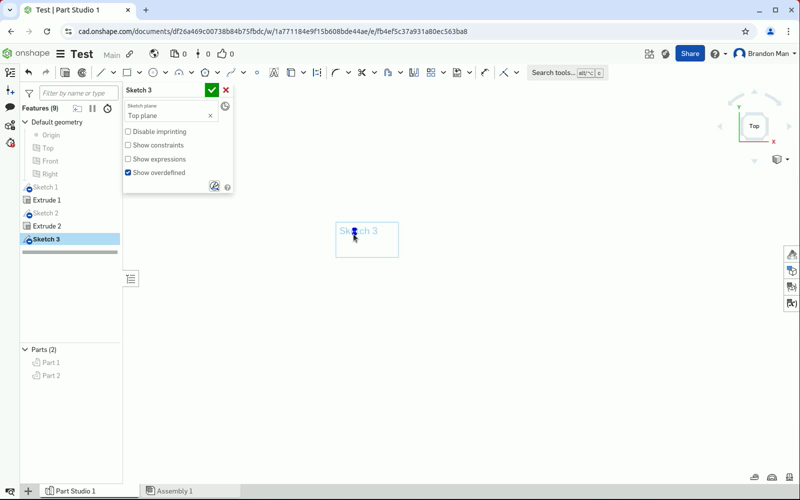
key(c)
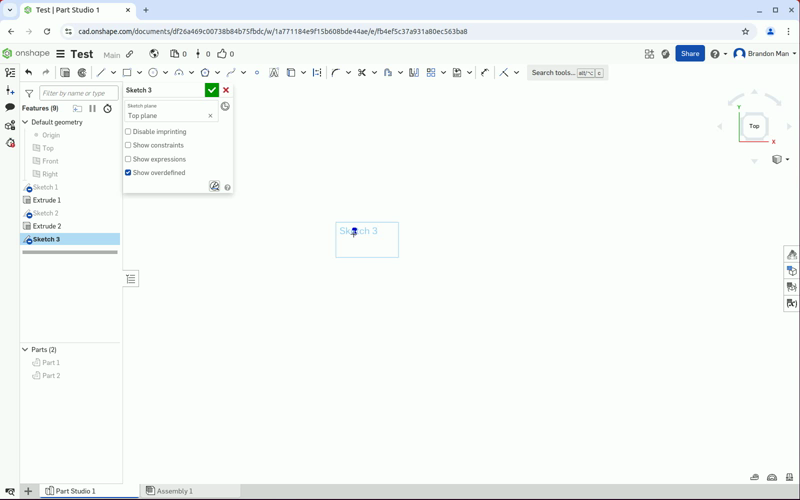
key_down(shift)
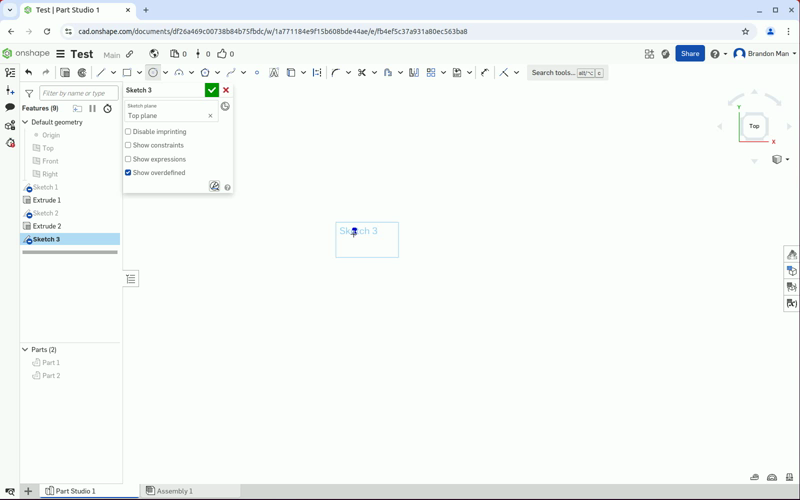
mouse_move(354, 231)
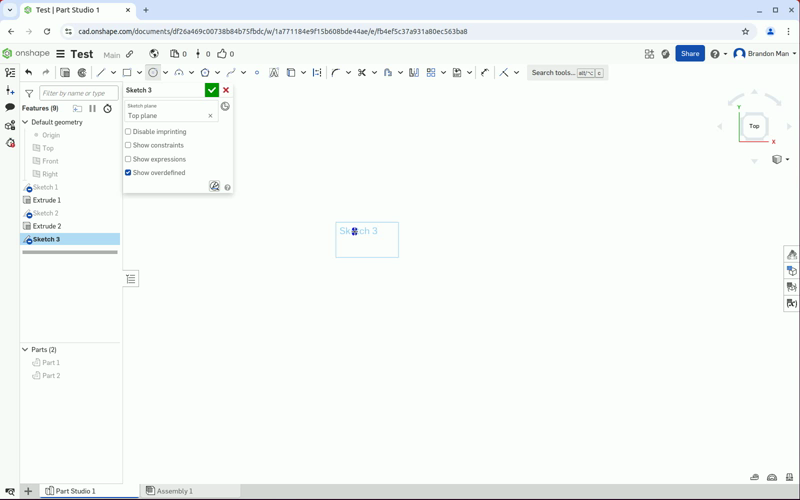
scroll(6)
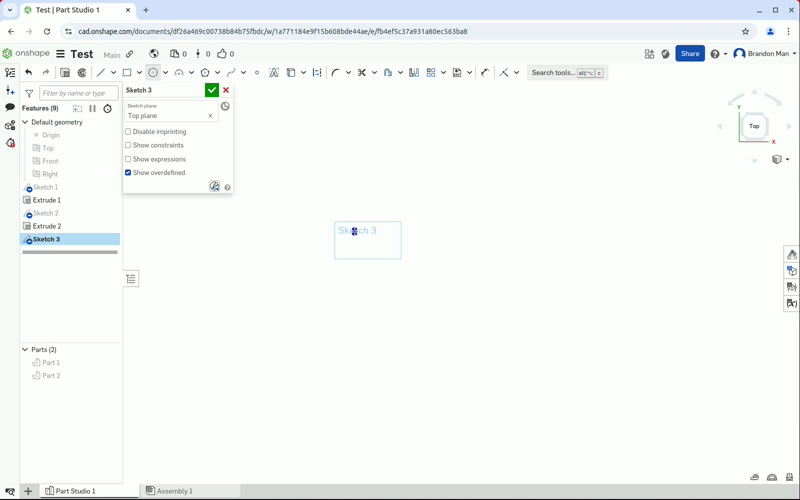
scroll(6)
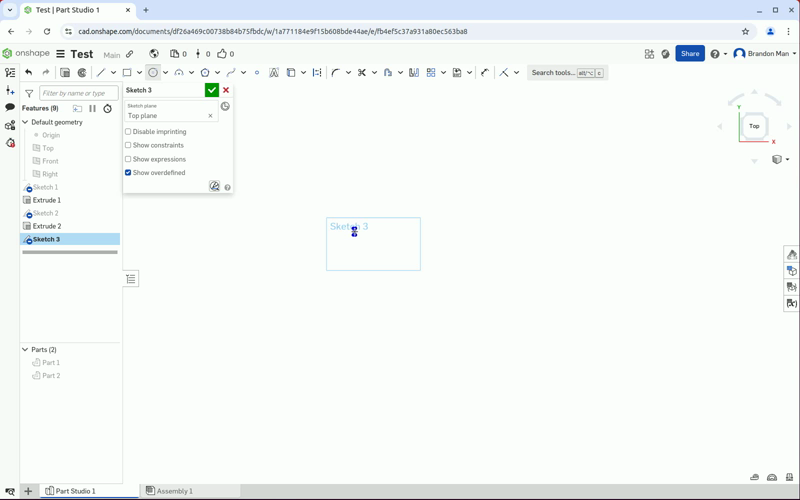
scroll(6)
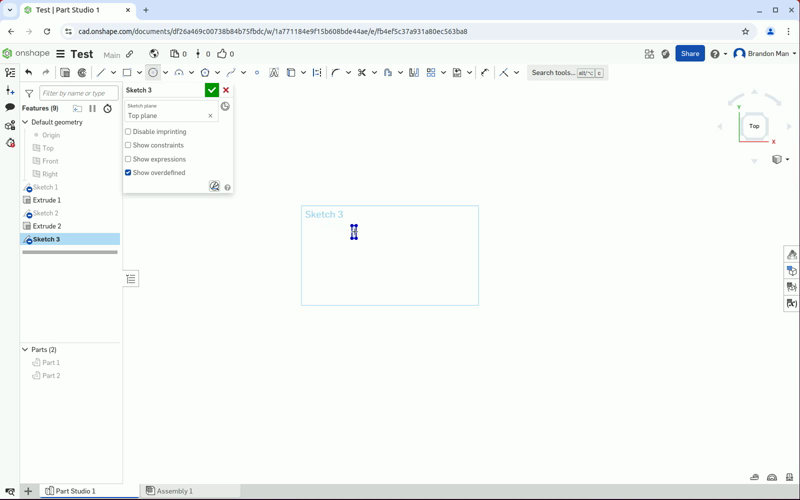
scroll(6)
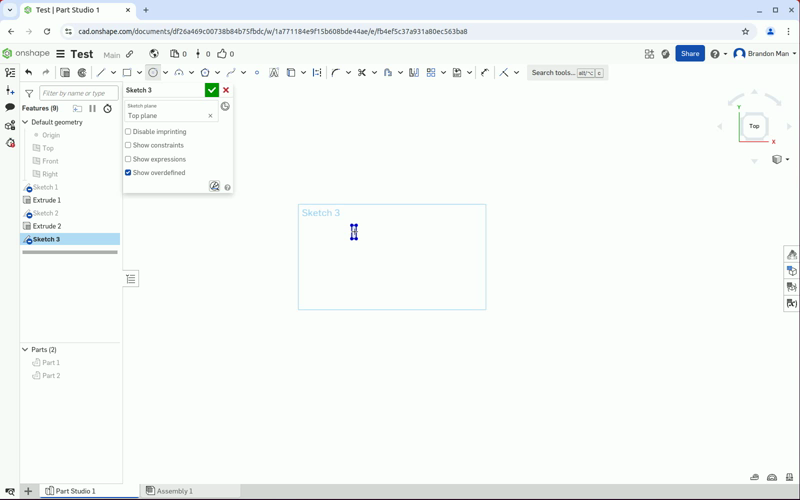
scroll(6)
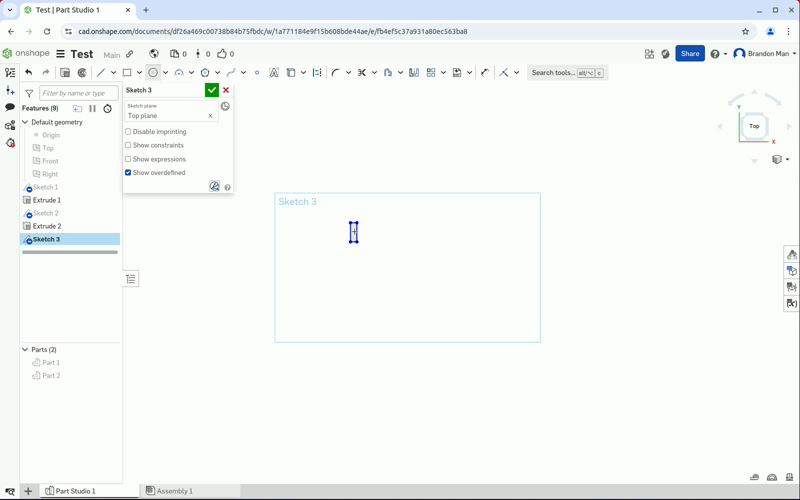
scroll(6)
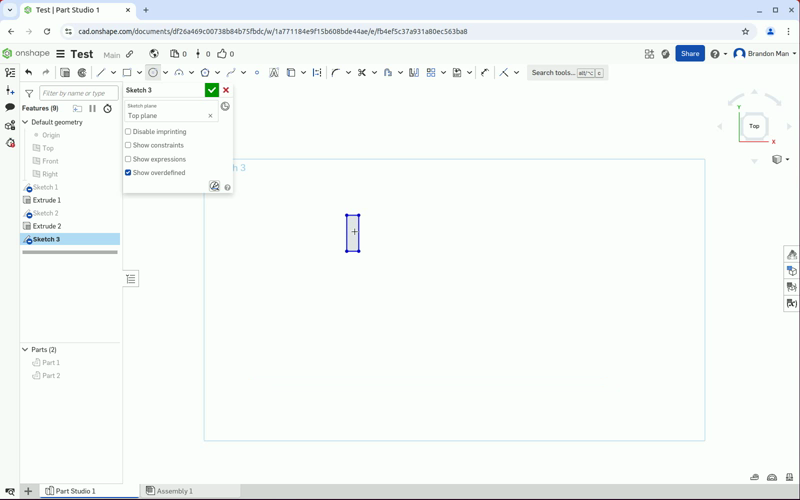
scroll(6)
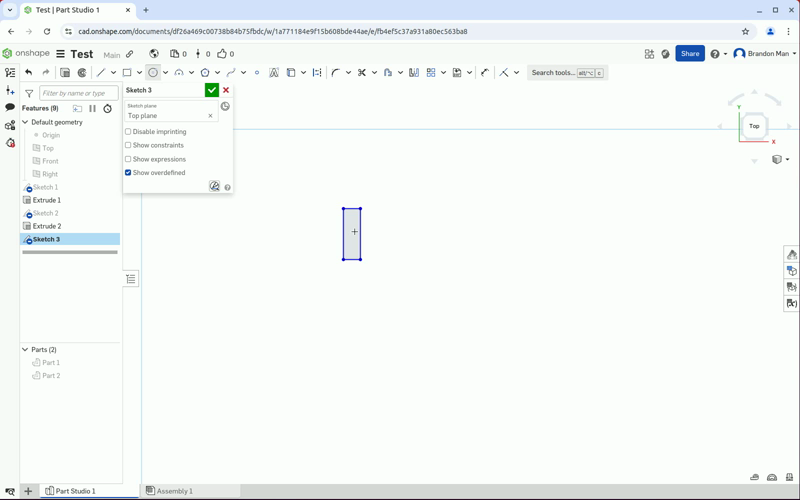
click(354, 231)
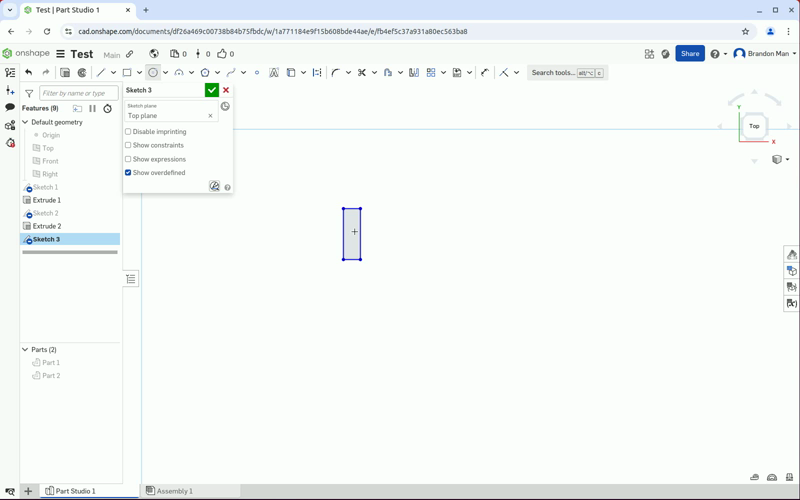
scroll(-6)
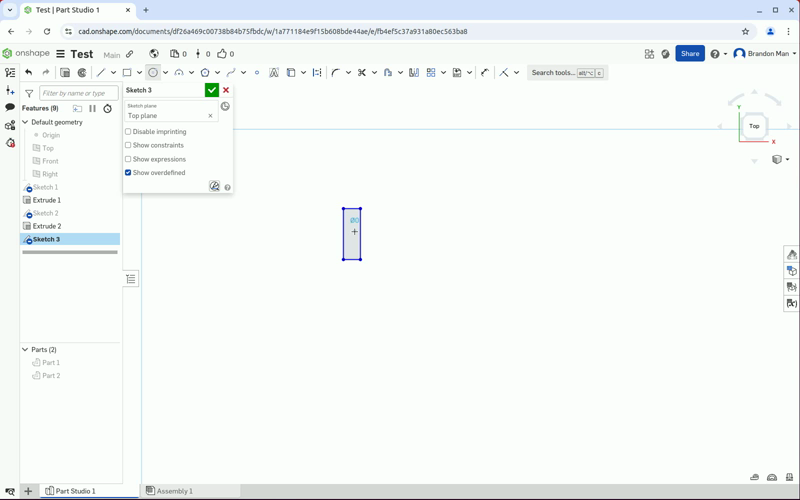
scroll(-6)
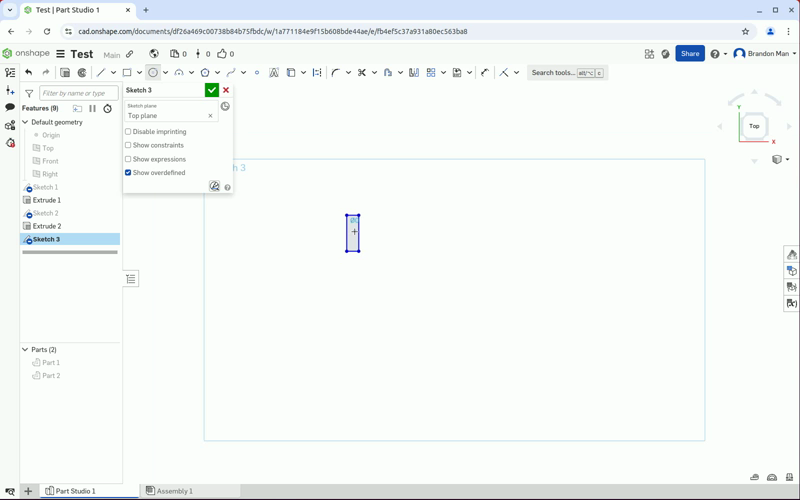
scroll(-6)
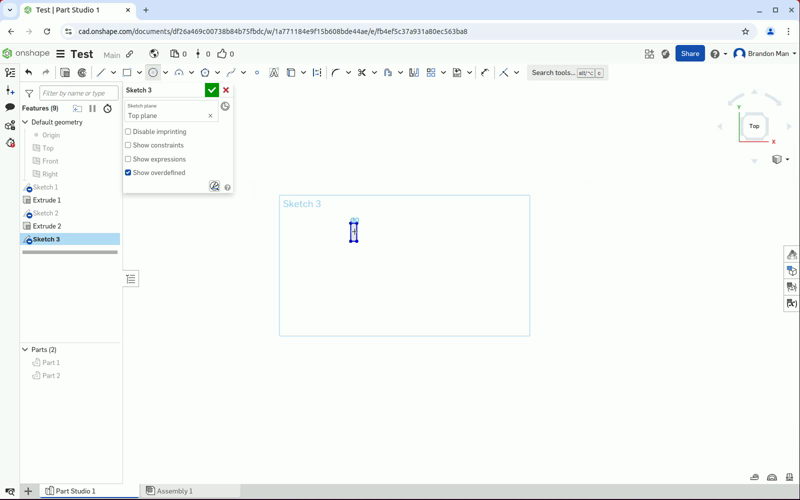
scroll(-6)
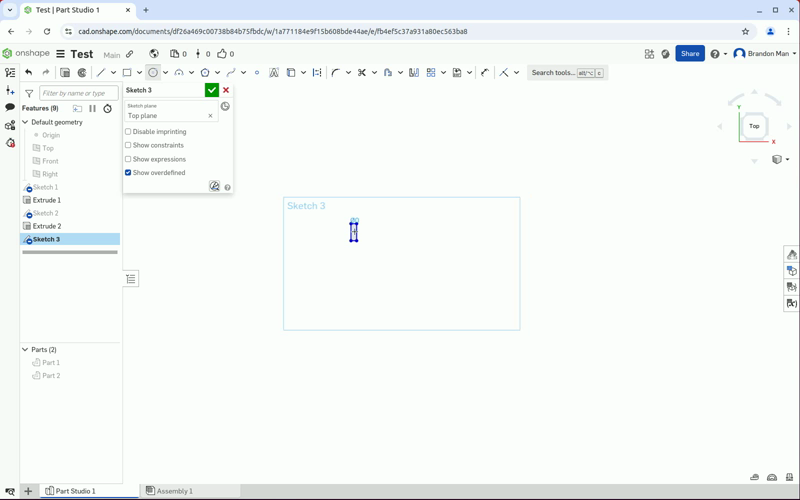
scroll(-6)
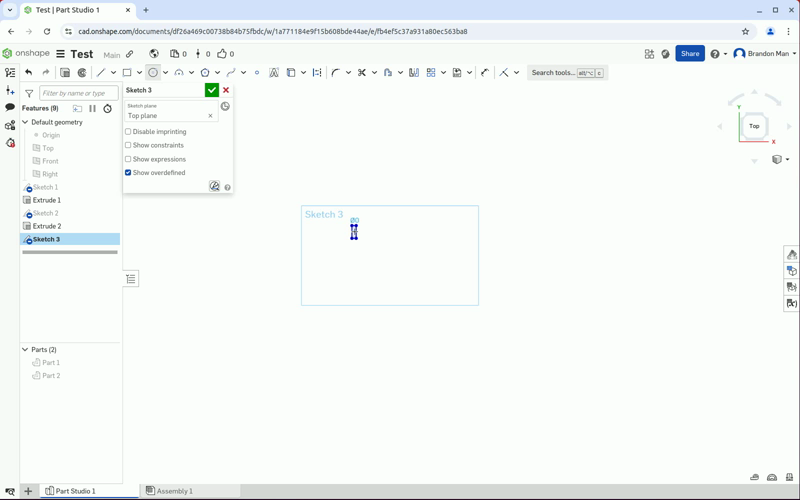
scroll(-6)
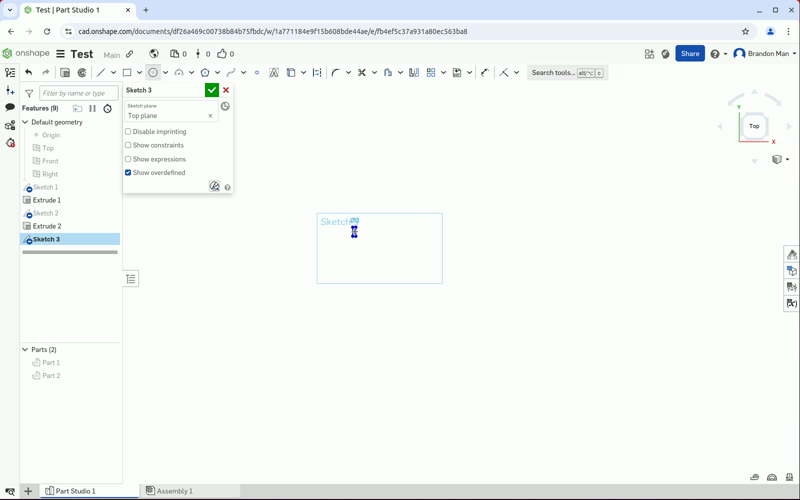
scroll(-6)
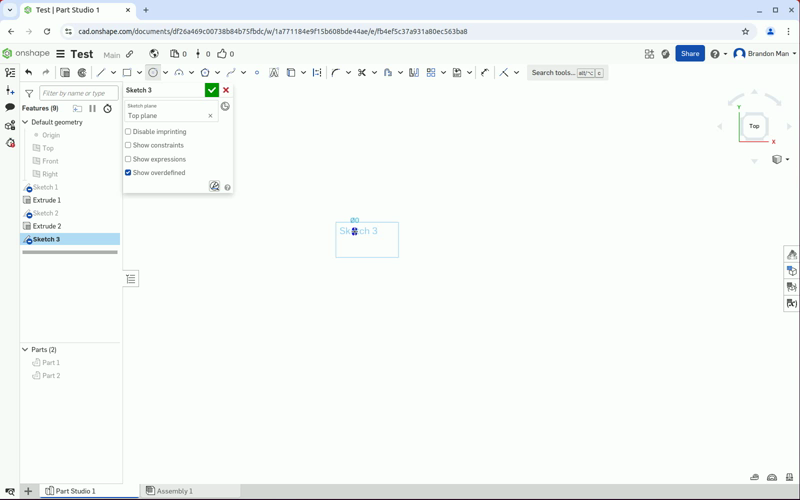
key_up(shift)
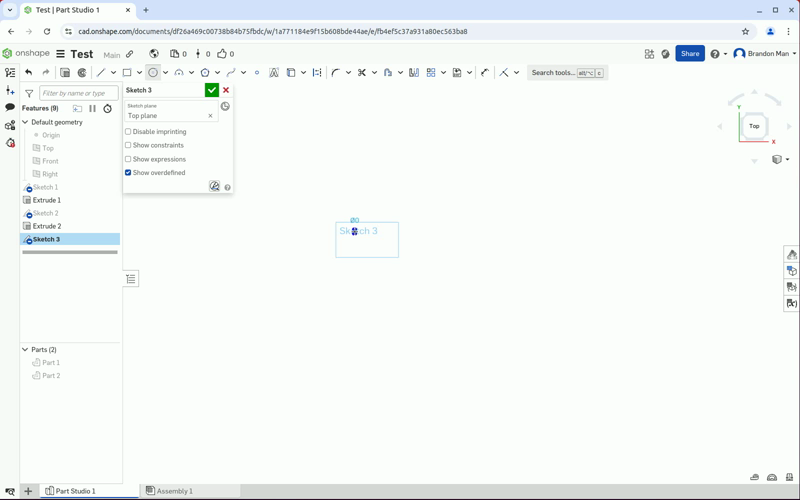
mouse_move(354, 231)
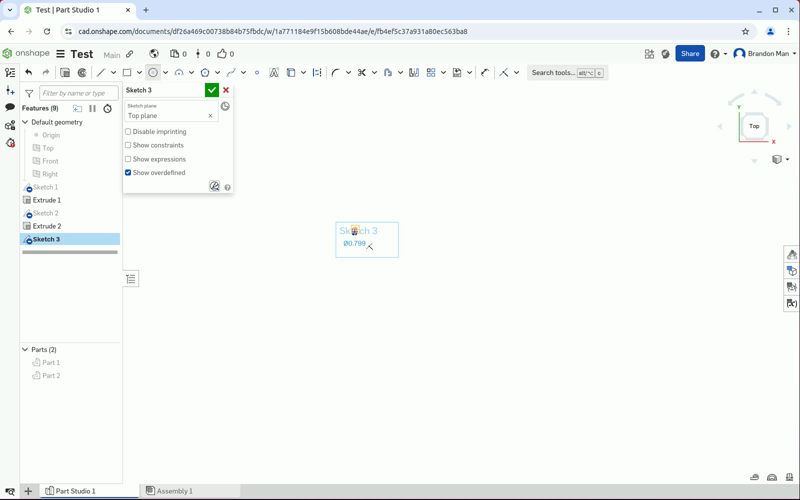
scroll(6)
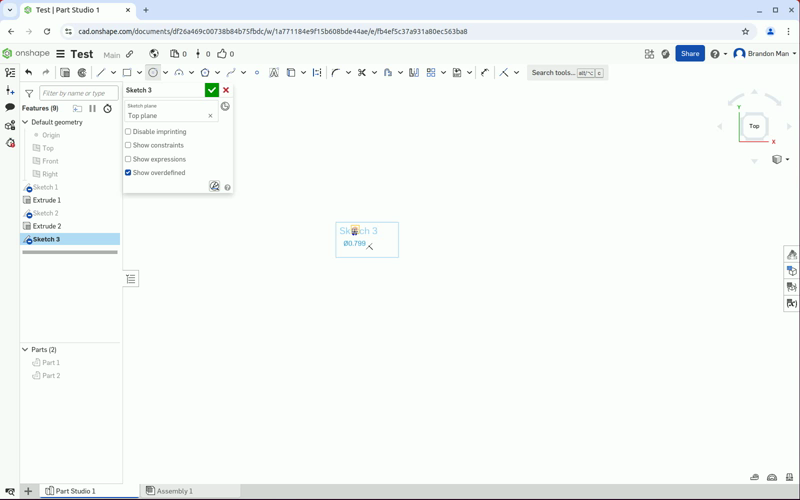
scroll(6)
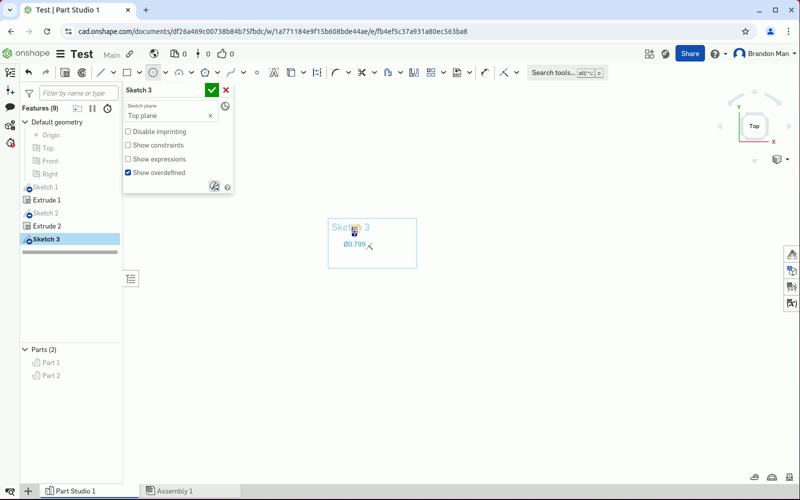
scroll(6)
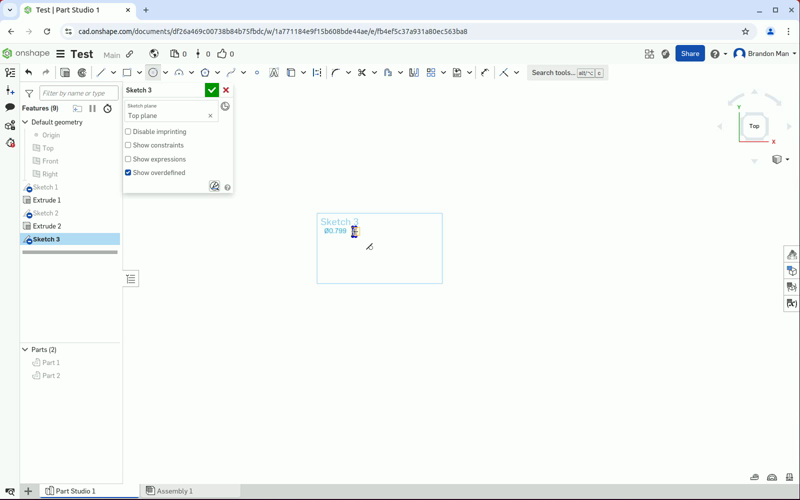
scroll(6)
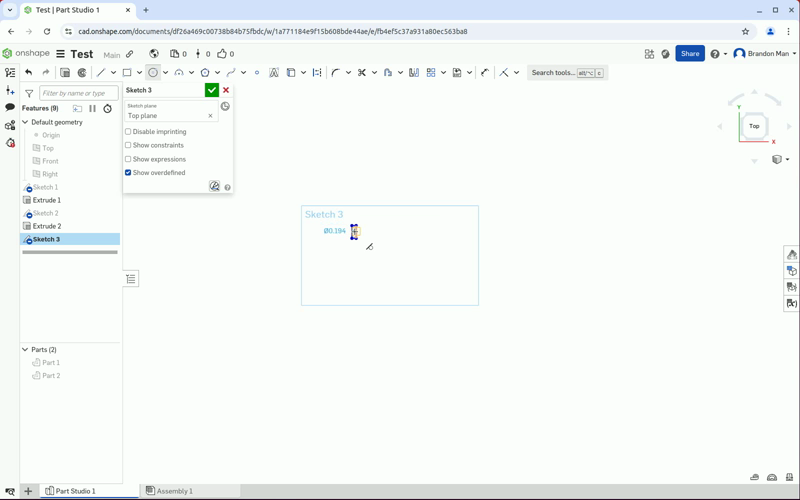
scroll(6)
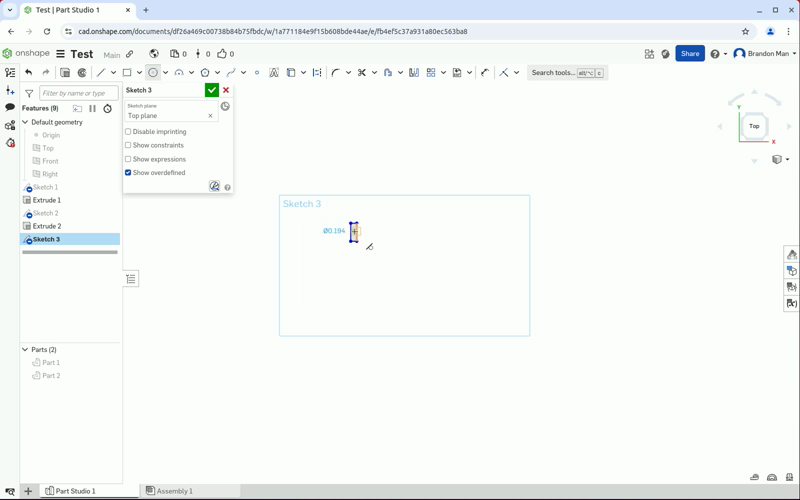
scroll(6)
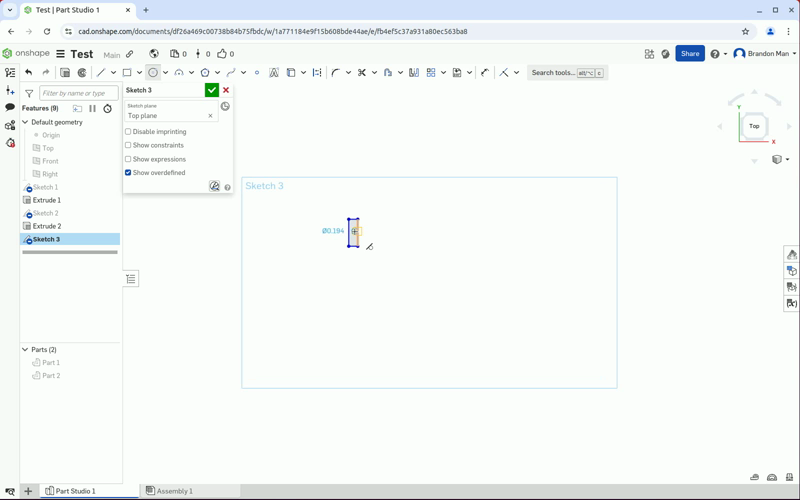
scroll(6)
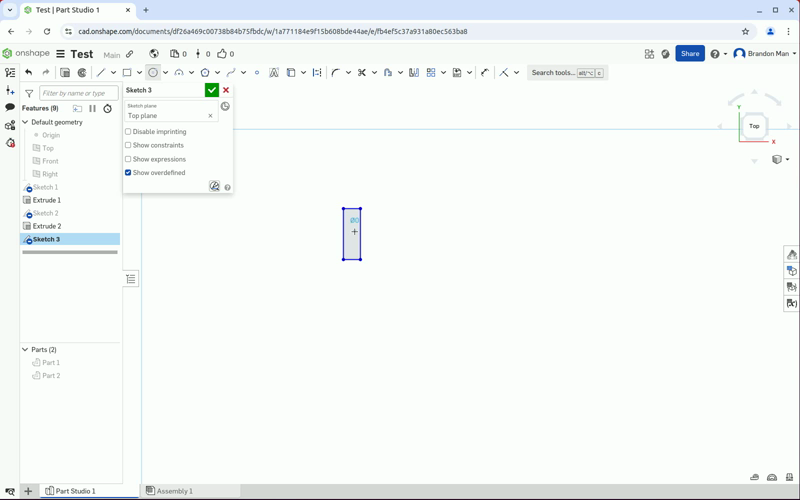
click(354, 231)
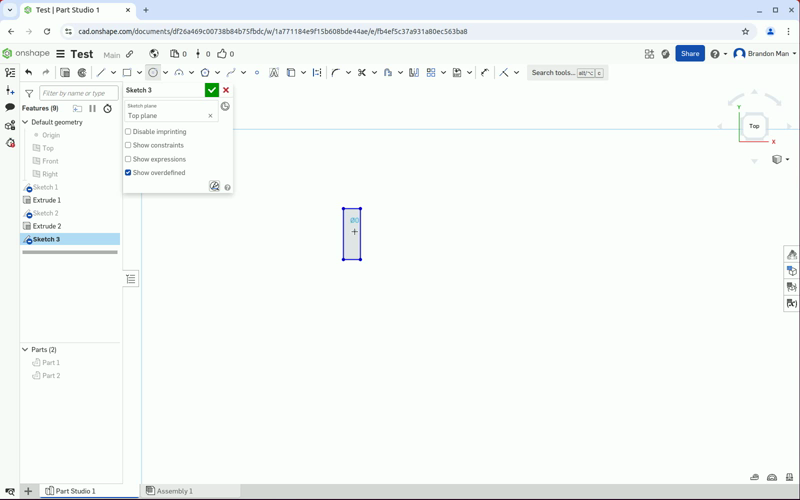
scroll(-6)
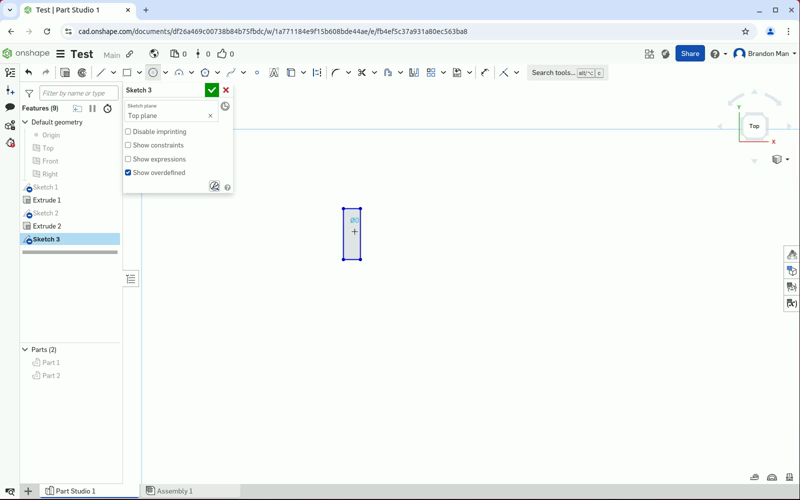
scroll(-6)
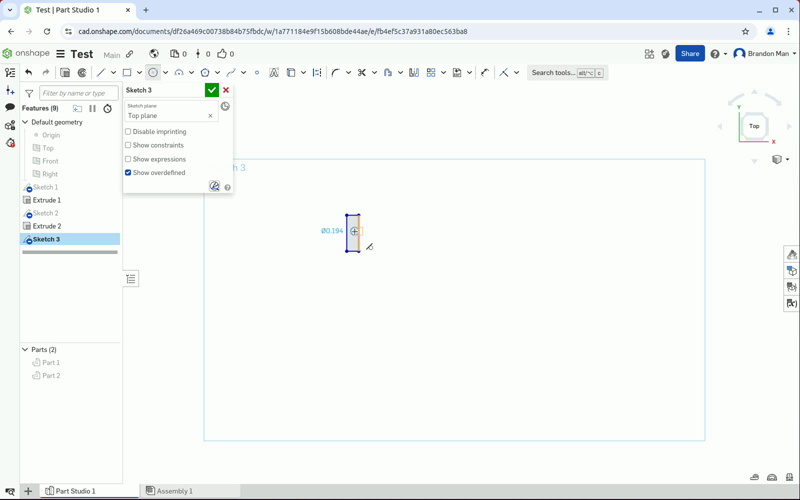
scroll(-6)
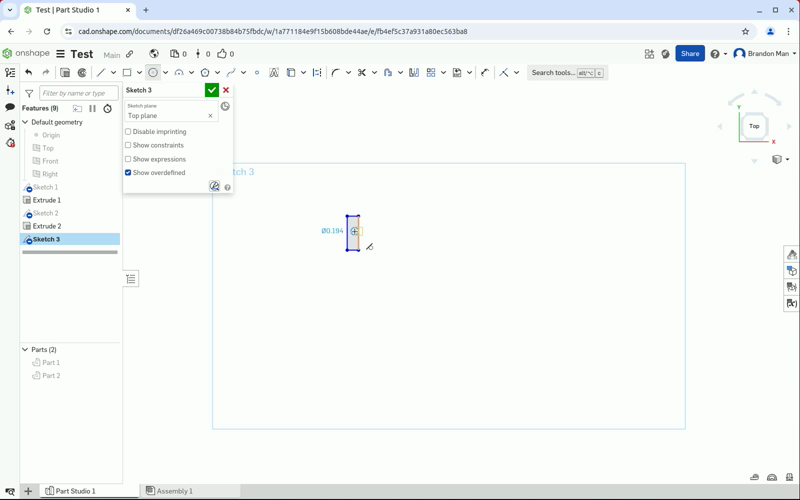
scroll(-6)
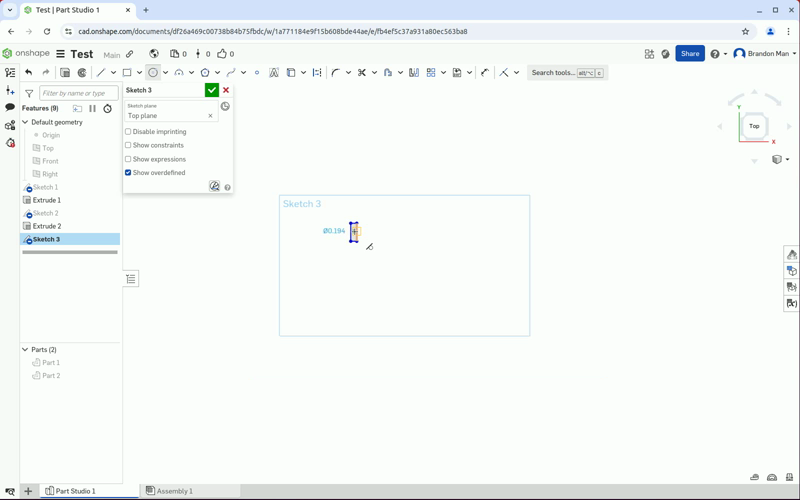
scroll(-6)
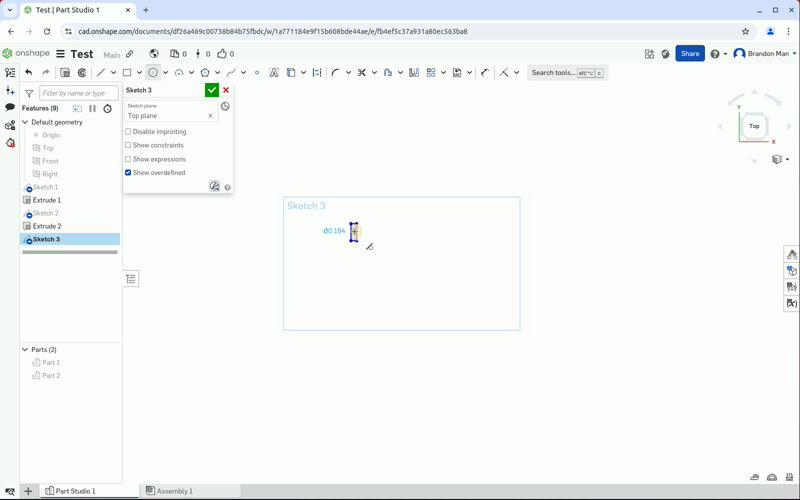
scroll(-6)
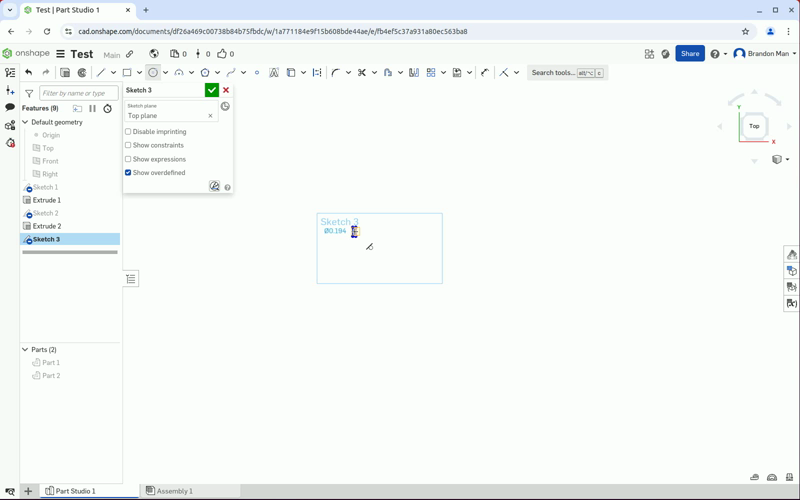
scroll(-6)
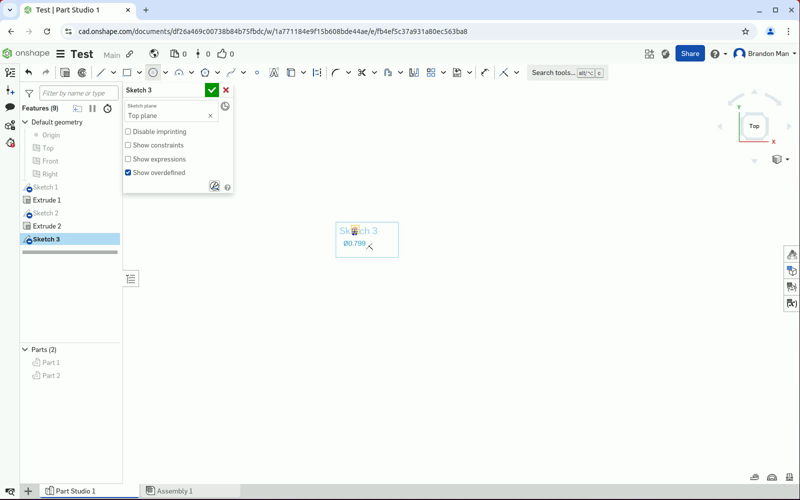
key(esc)
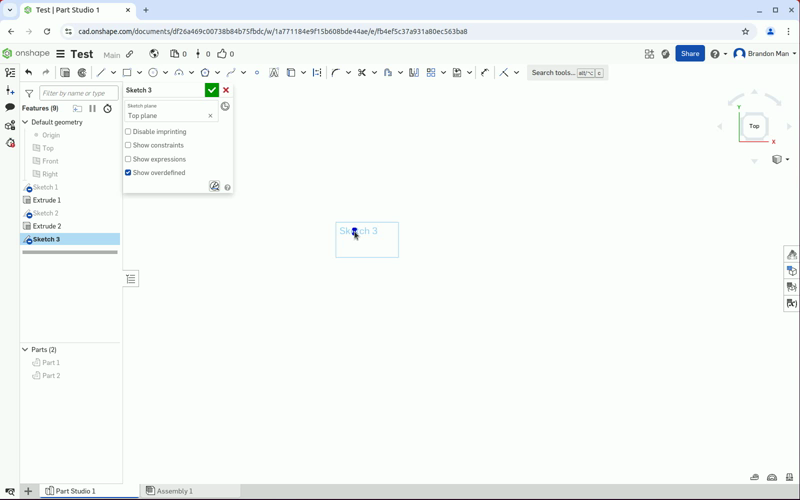
mouse_move(354, 233)
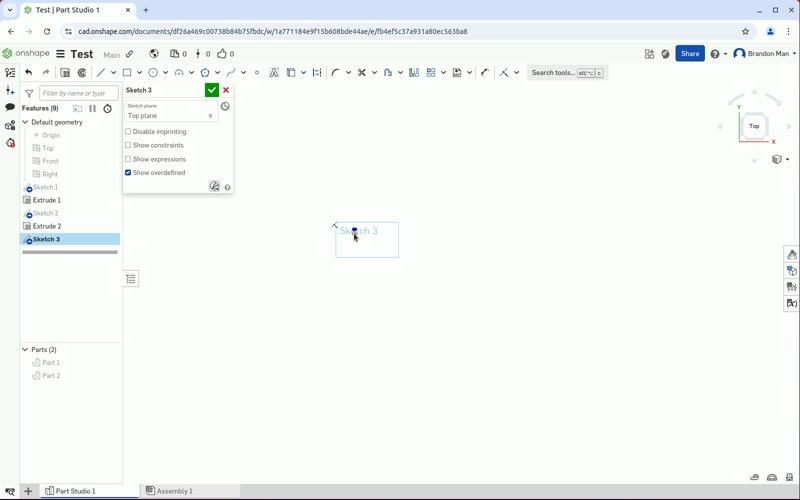
scroll(6)
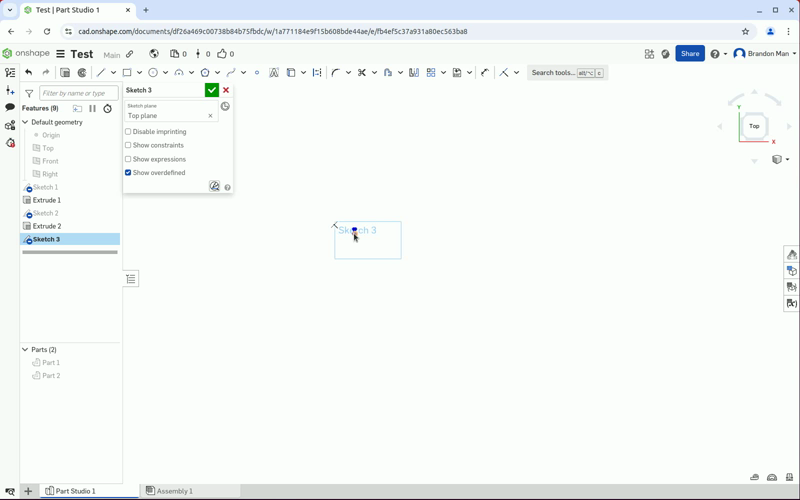
scroll(6)
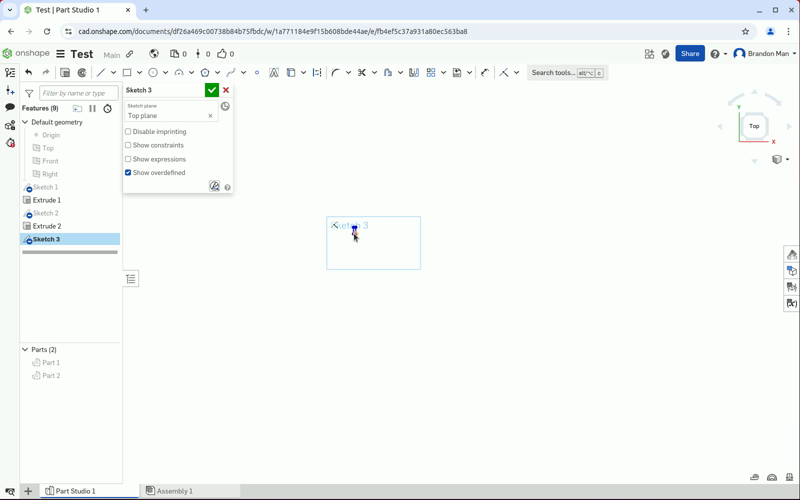
scroll(6)
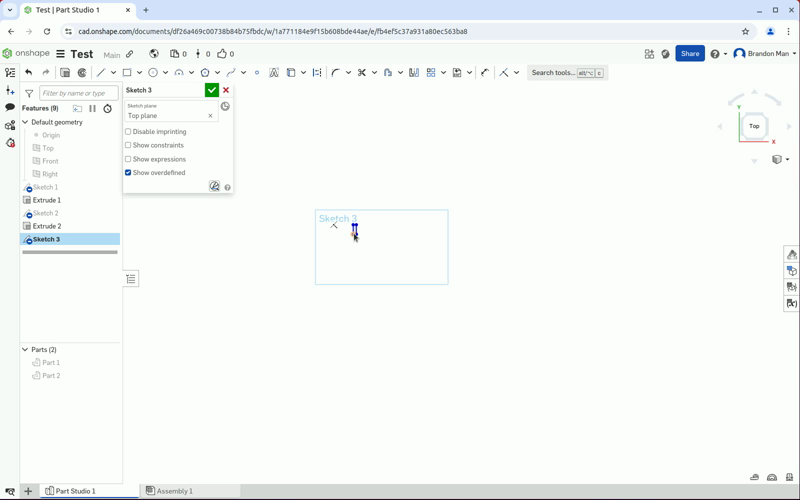
scroll(6)
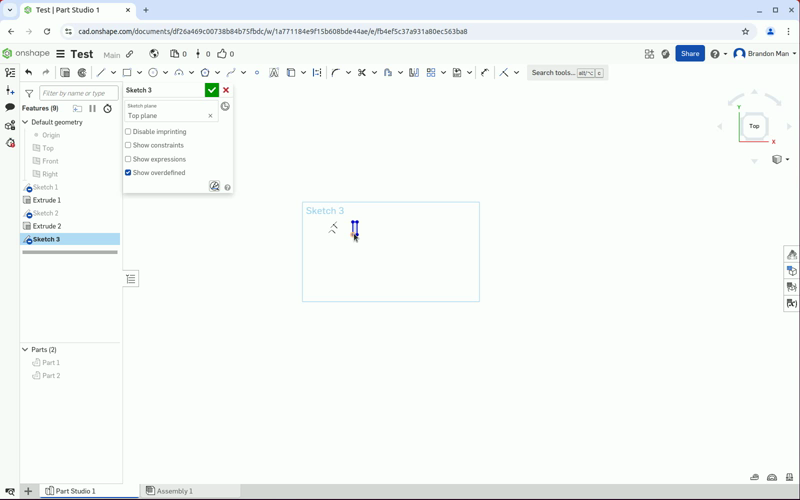
scroll(6)
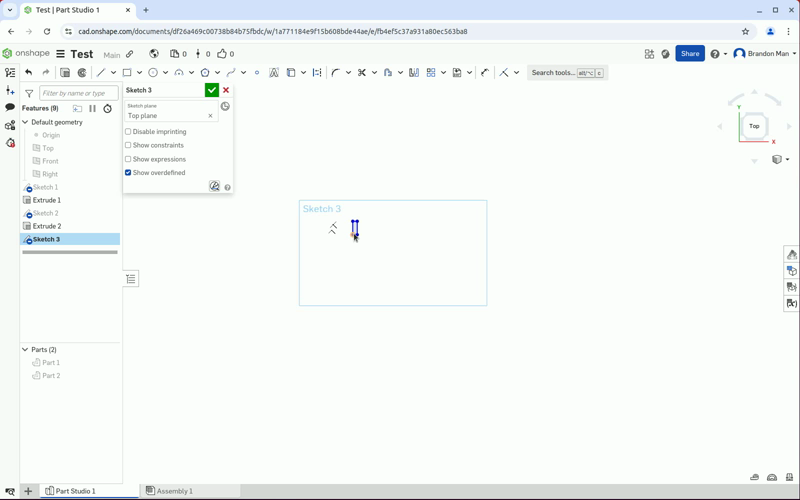
scroll(6)
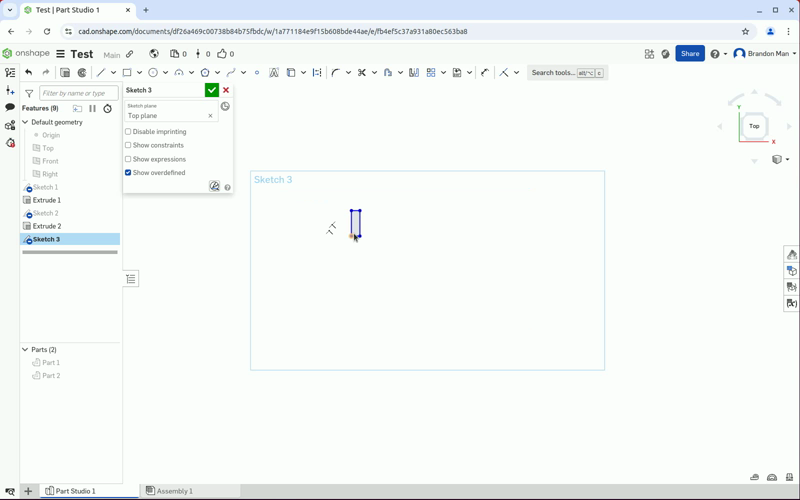
scroll(6)
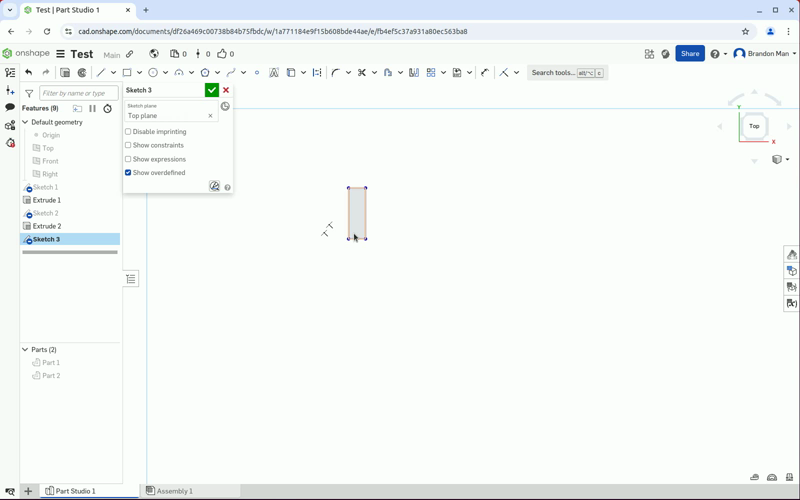
click(354, 233)
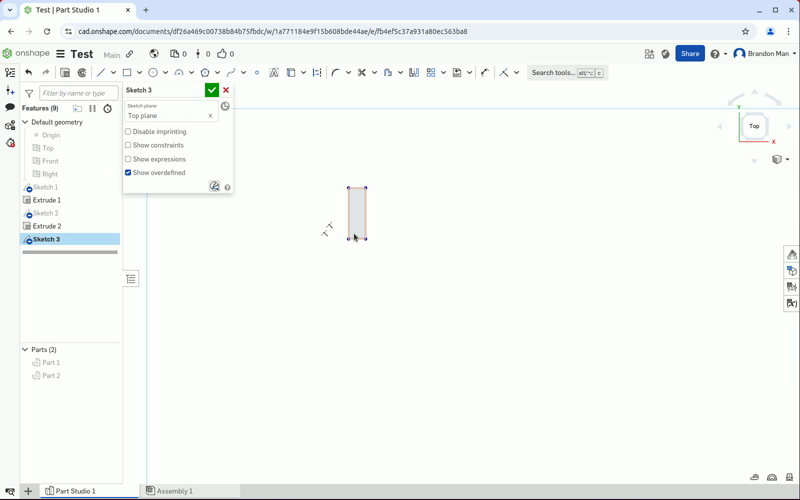
scroll(-6)
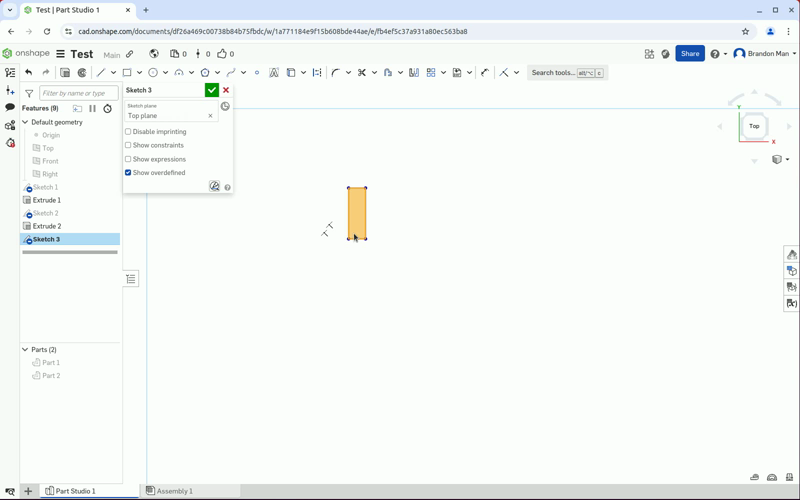
scroll(-6)
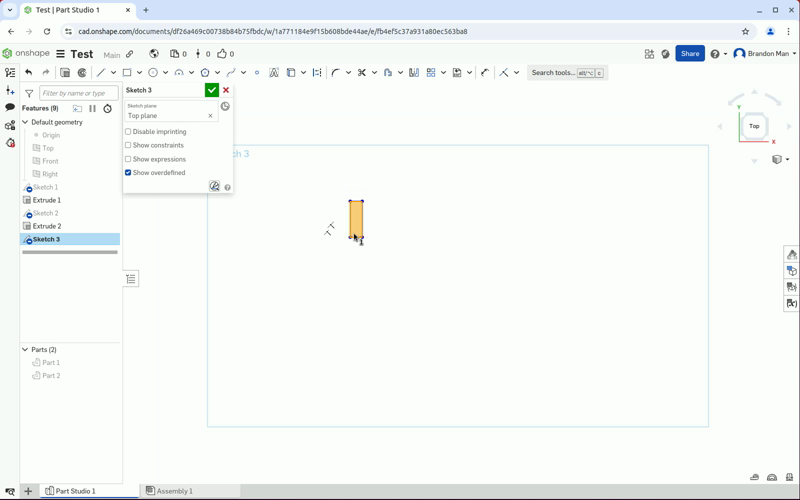
scroll(-6)
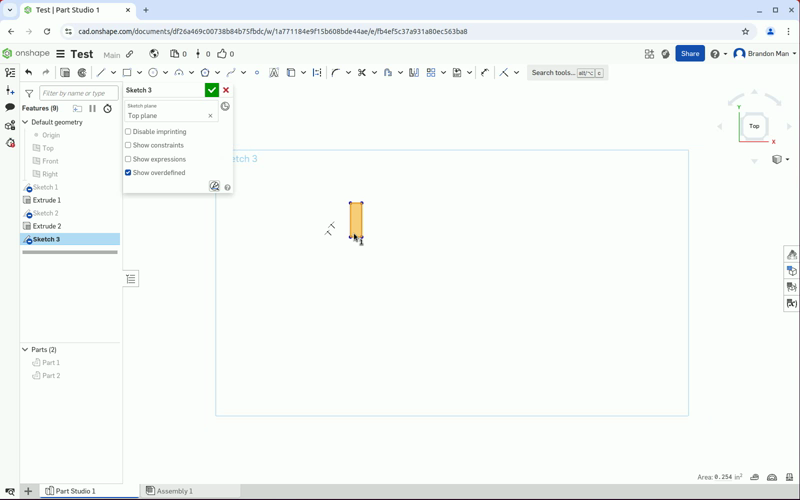
scroll(-6)
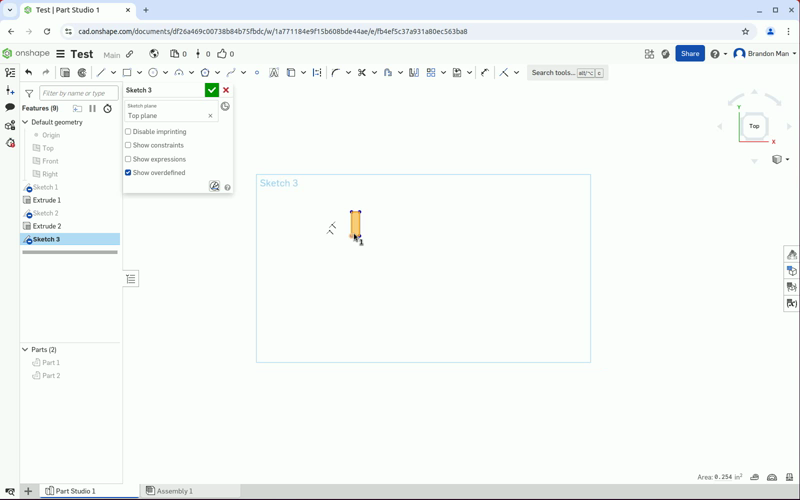
scroll(-6)
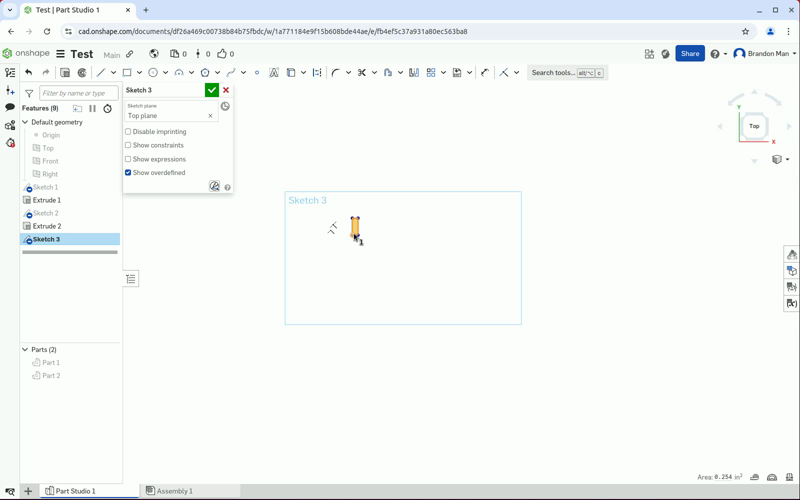
scroll(-6)
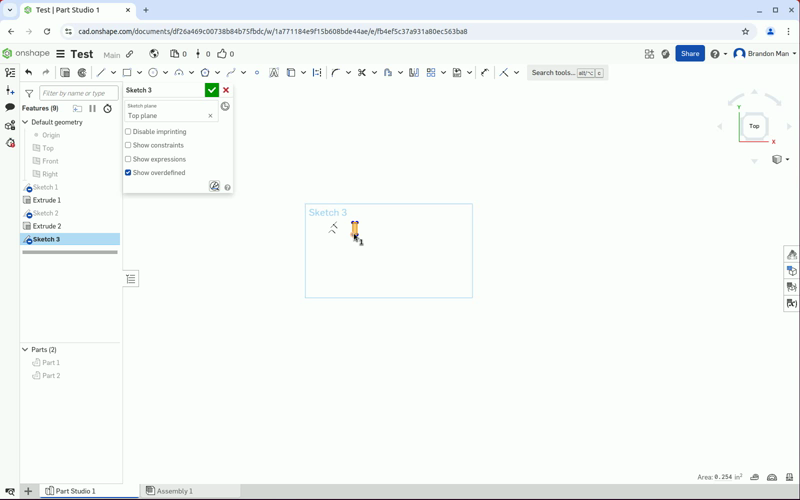
scroll(-6)
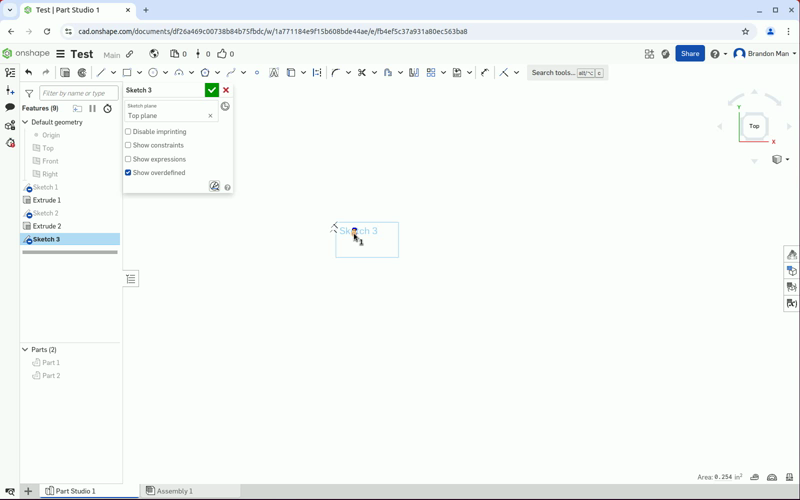
mouse_move(73, 352)
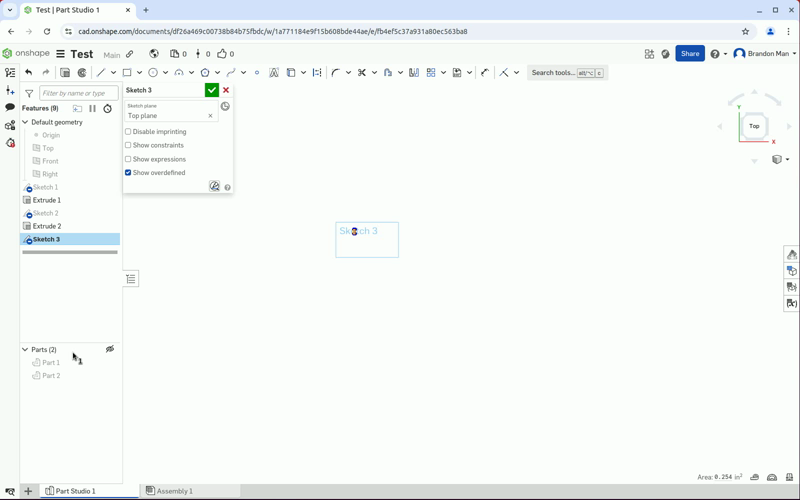
key(shift+y)
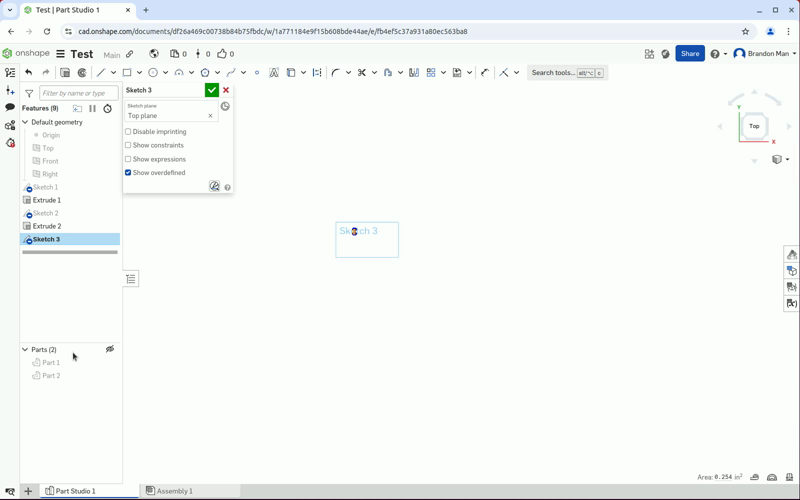
key(shift+e)
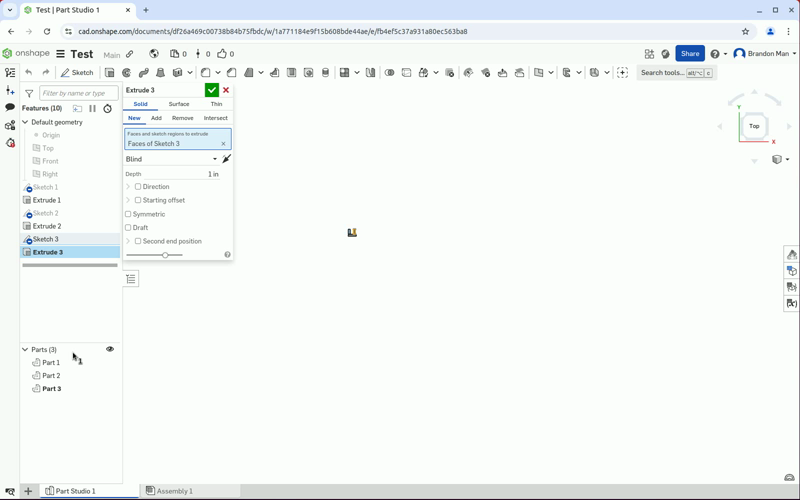
mouse_move(143, 106)
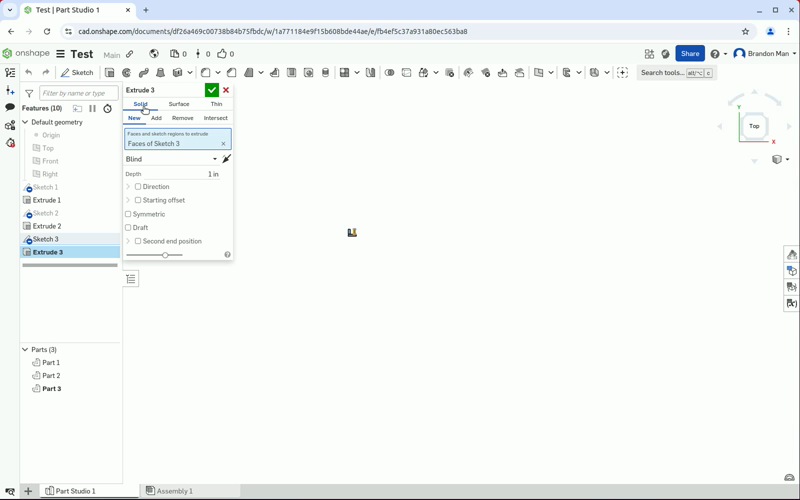
click(143, 106)
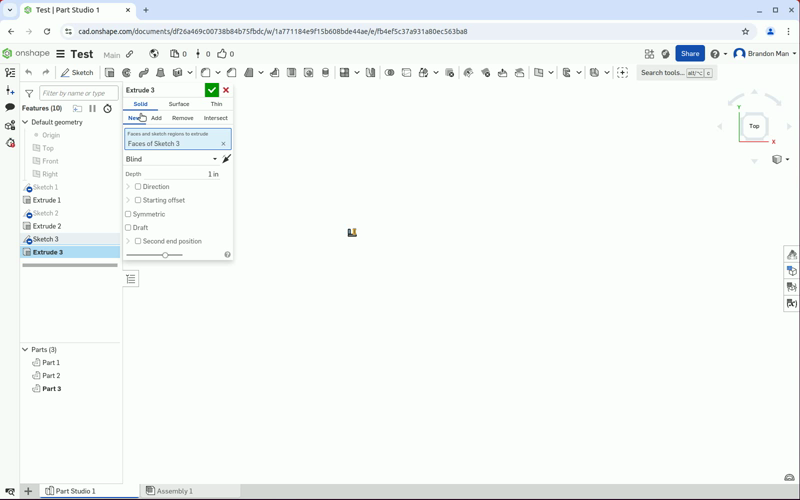
mouse_move(137, 120)
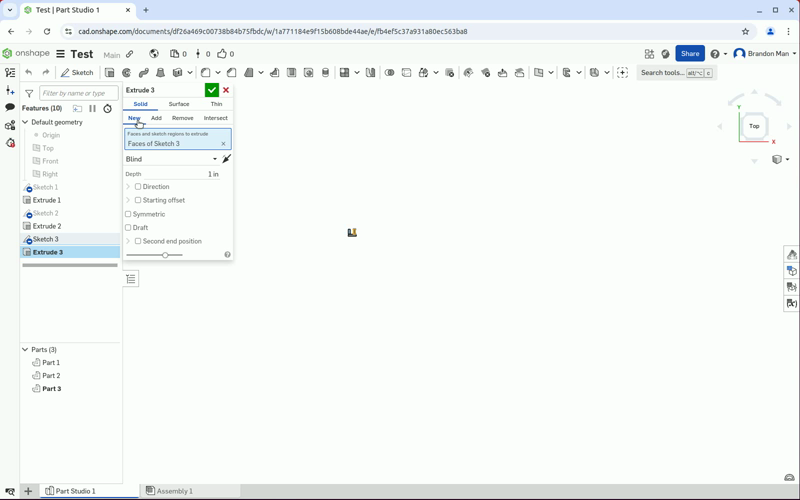
click(137, 120)
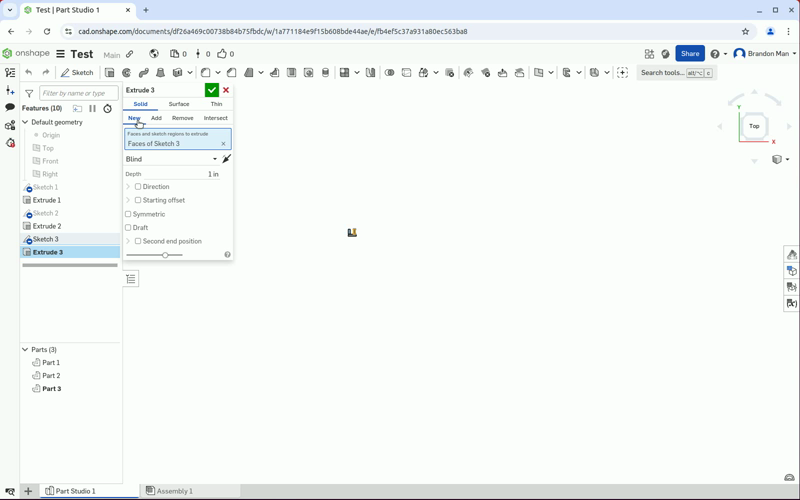
key(tab, 4)
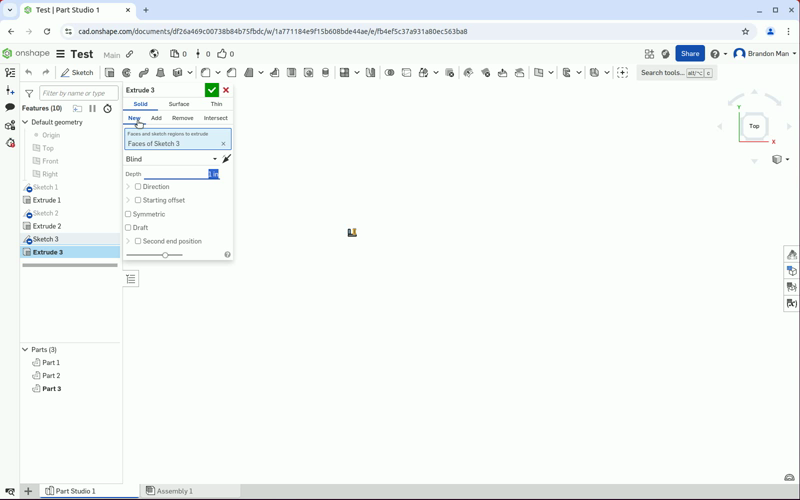
text(-0.241)
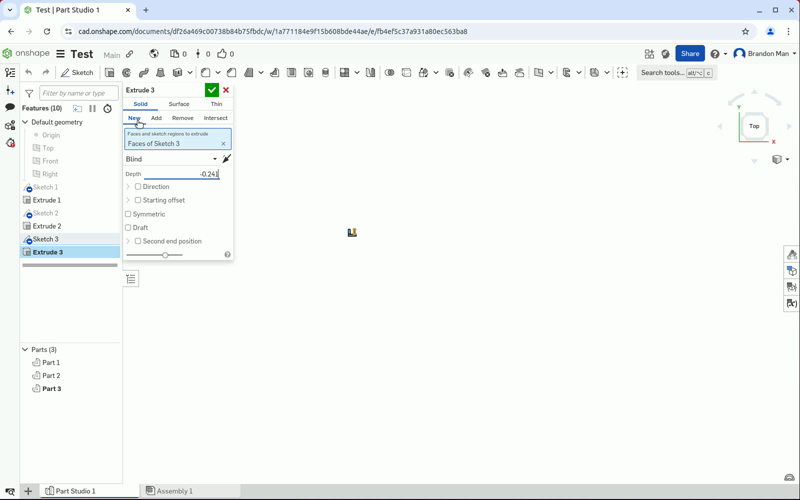
key(enter)
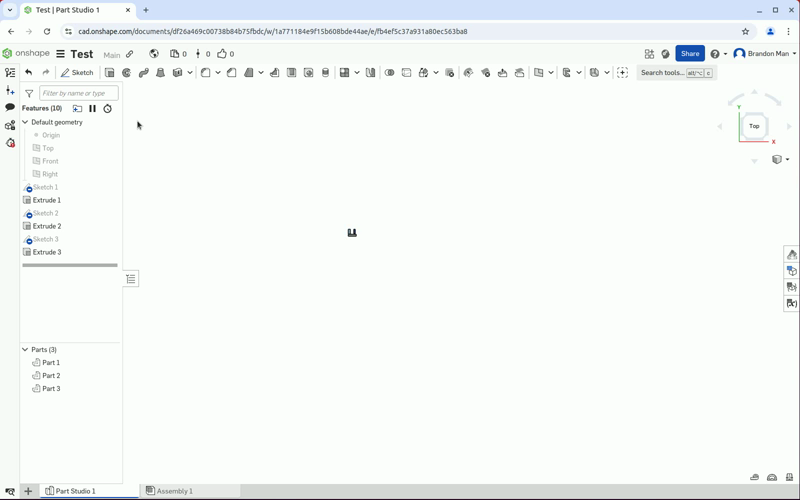
key(shift+h)
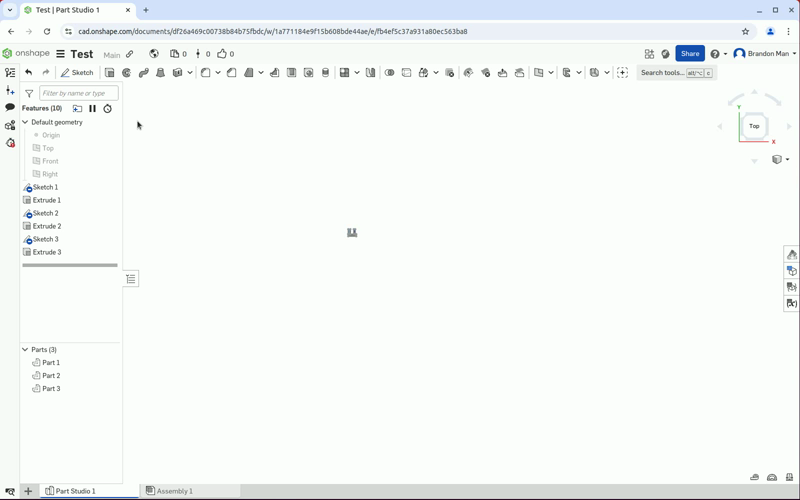
key(shift+h)
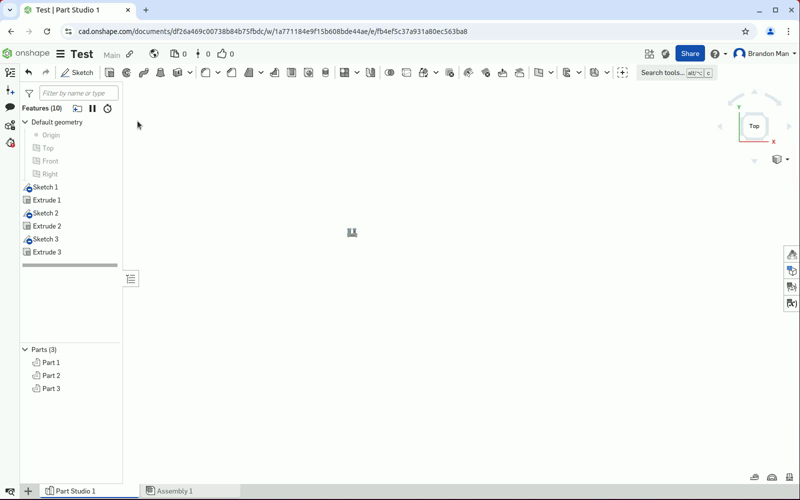
key(shift+7)
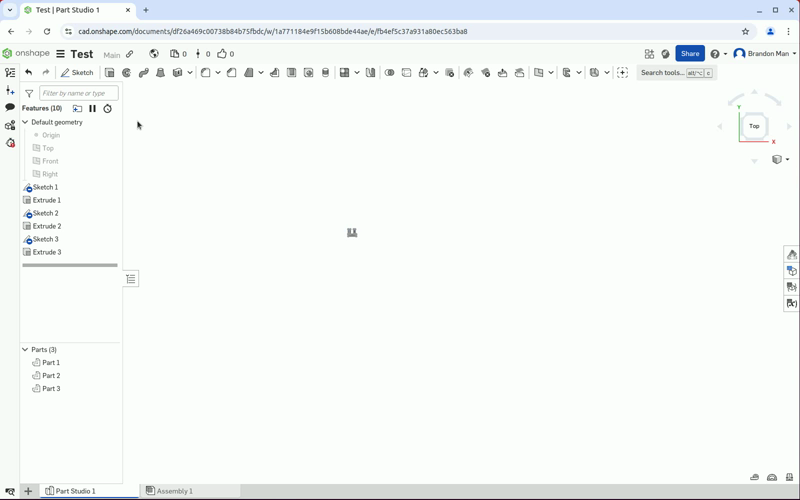
key(up, 3)
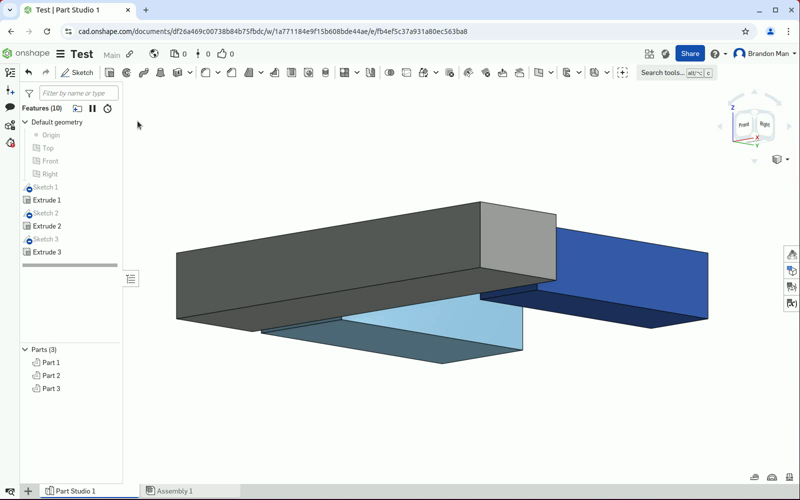
key(left, 3)
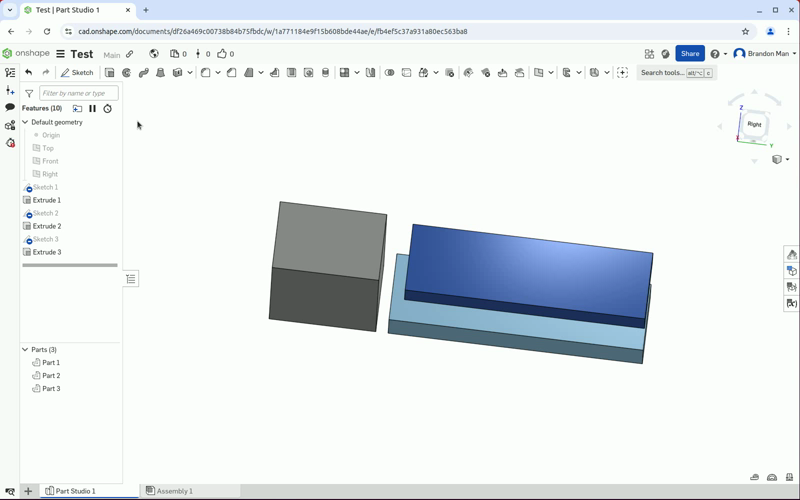
key(right, 3)
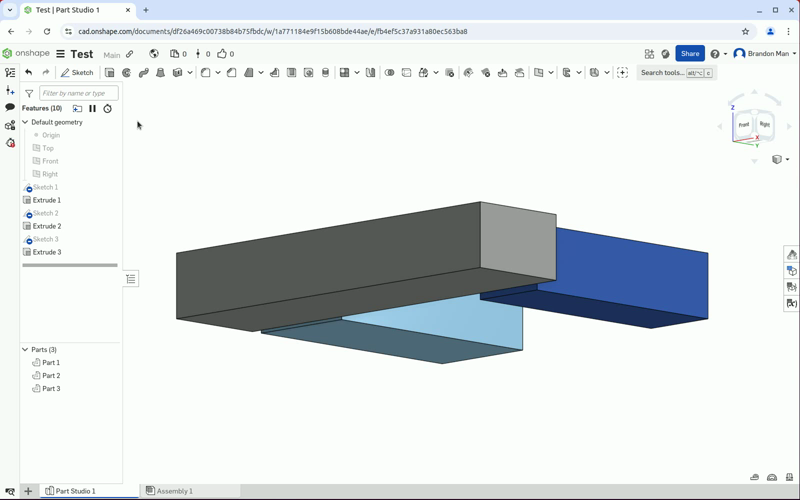
key(down, 3)
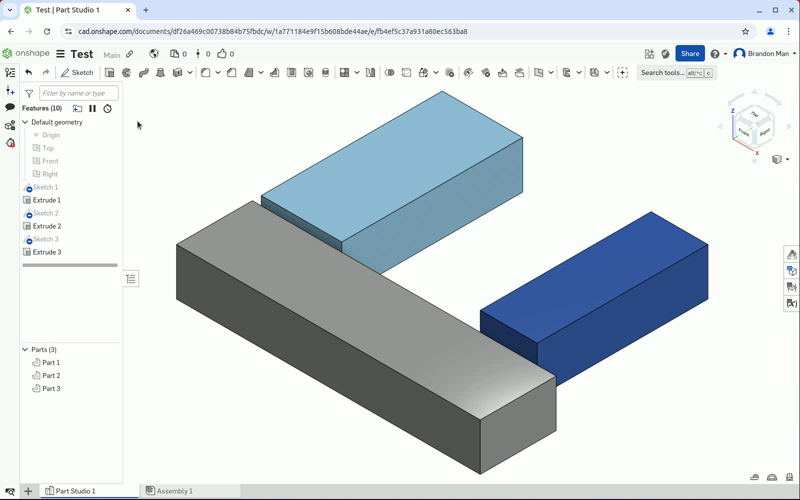
mouse_move(73, 189)
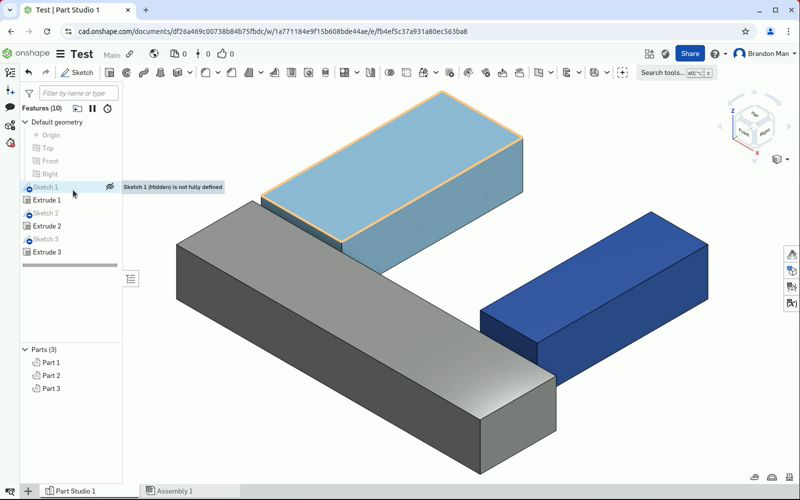
click(73, 189)